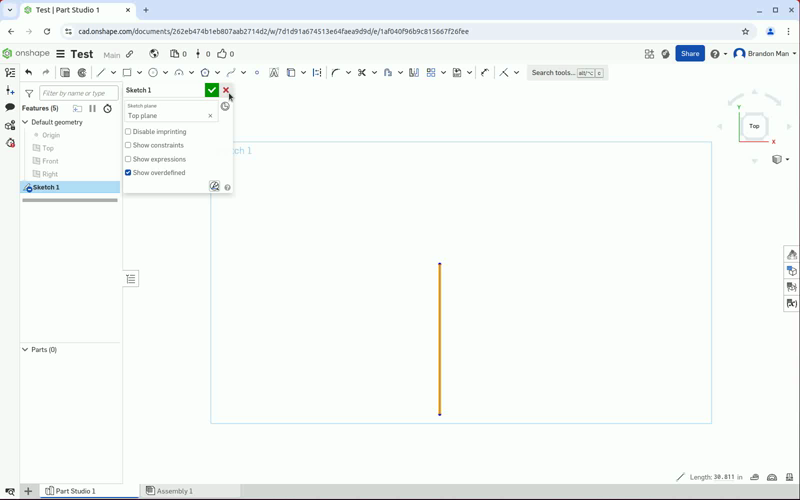
key(shift+h)
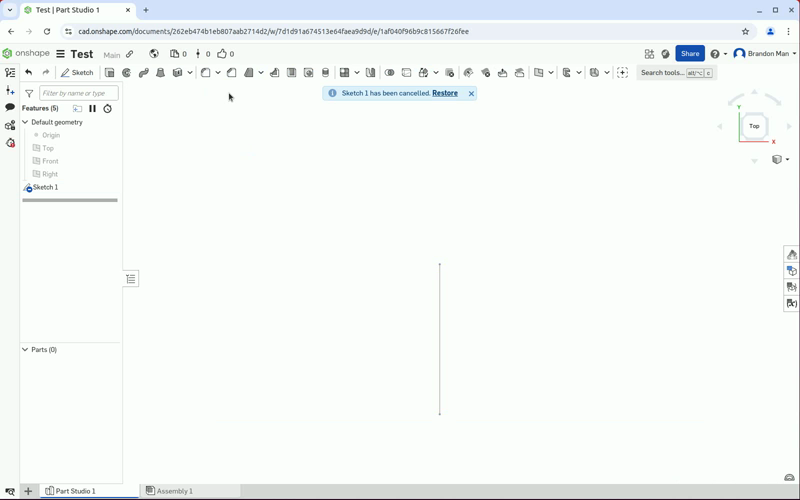
key(shift+s)
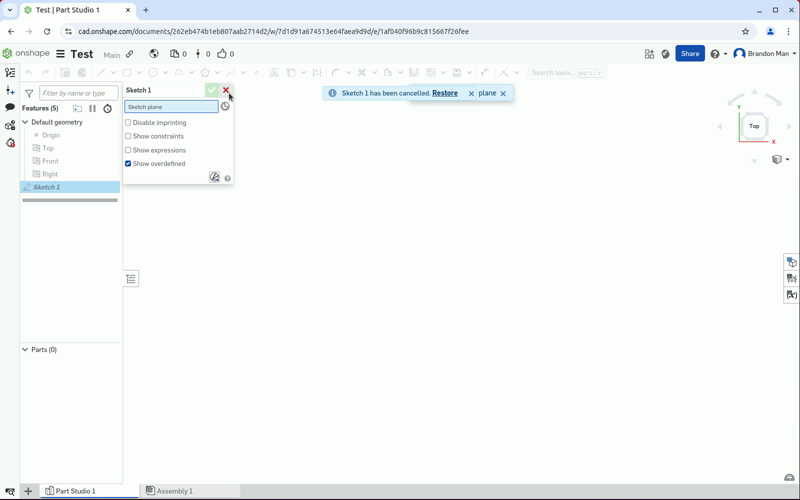
mouse_move(73, 150)
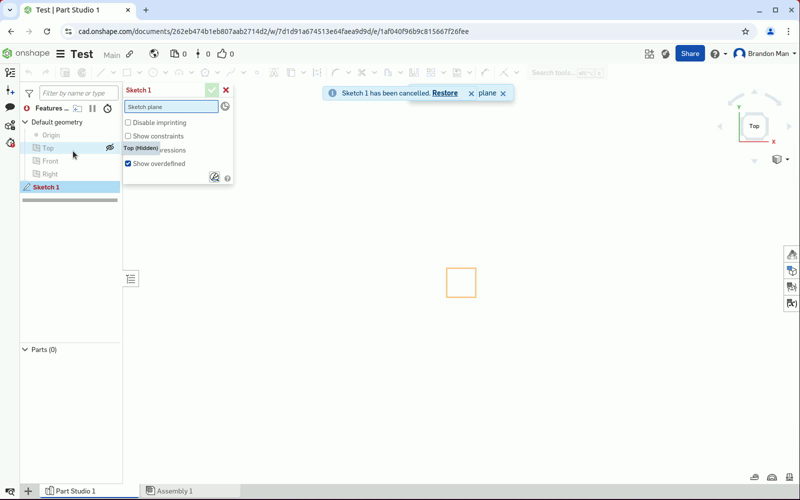
click(73, 150)
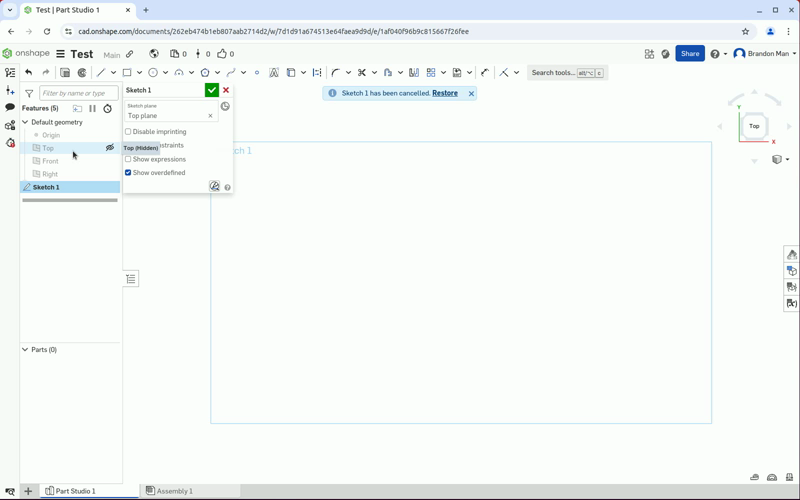
mouse_move(73, 352)
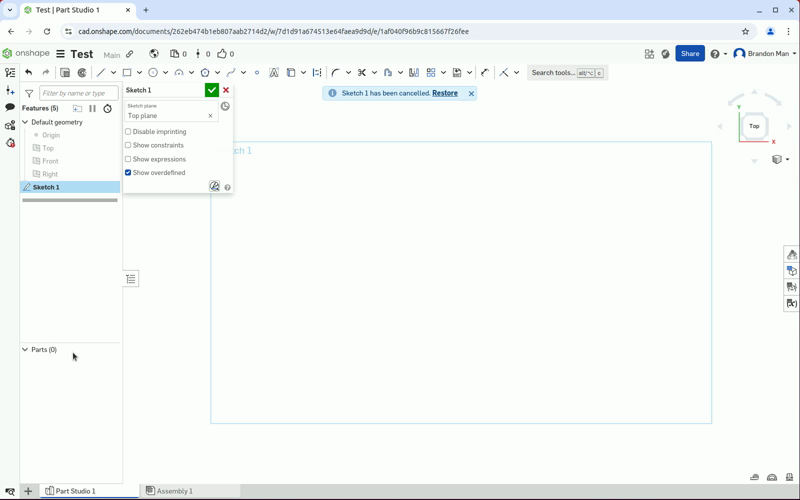
key(y)
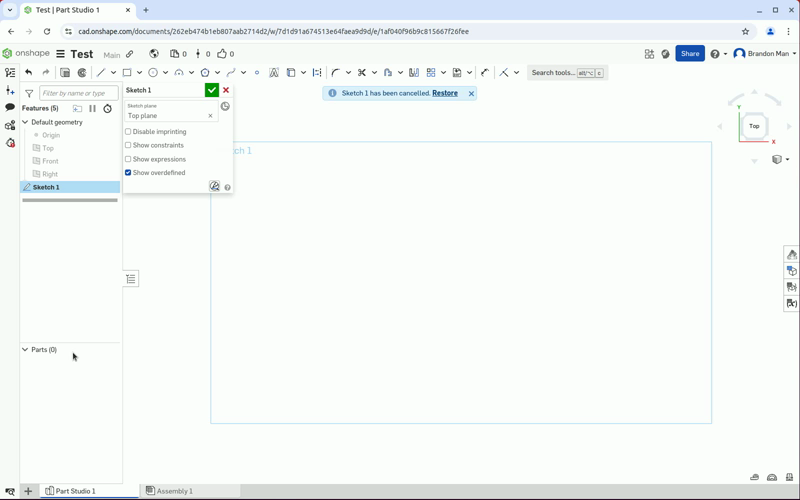
key(l)
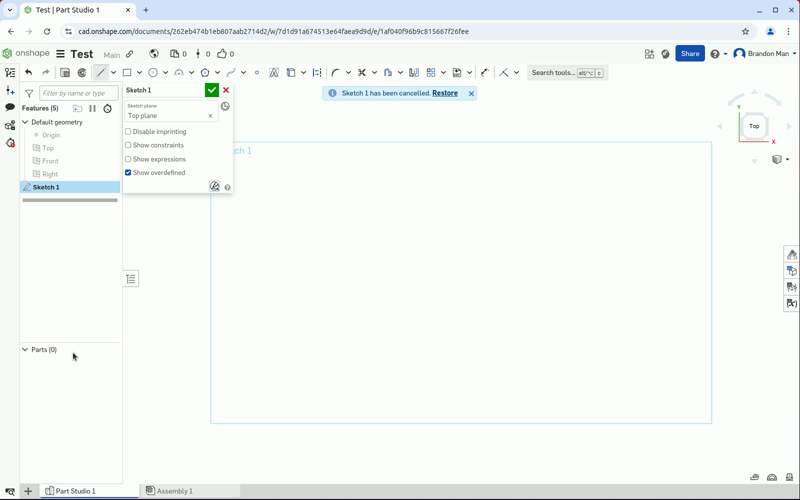
key_down(shift)
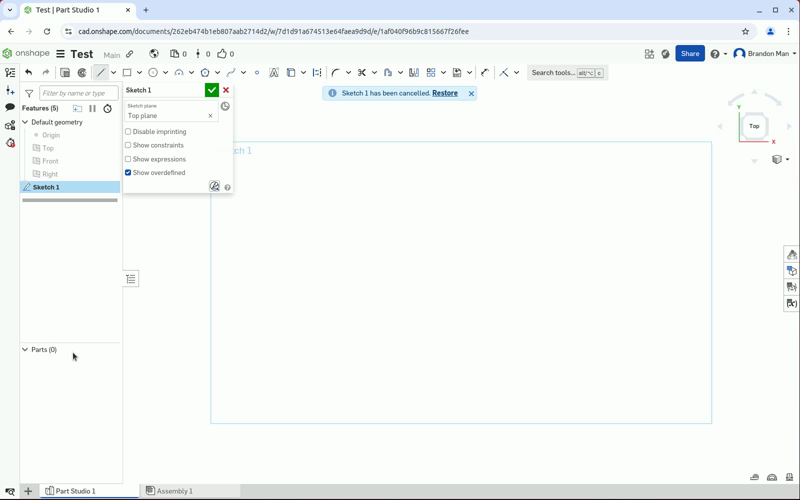
mouse_move(348, 330)
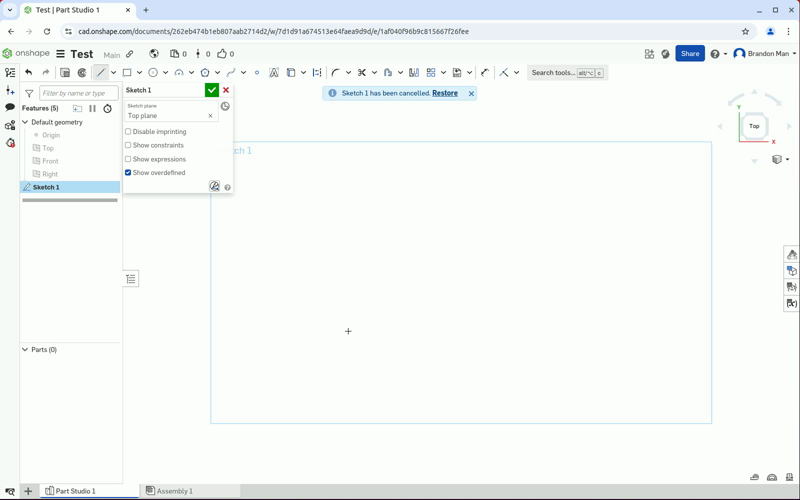
click(348, 330)
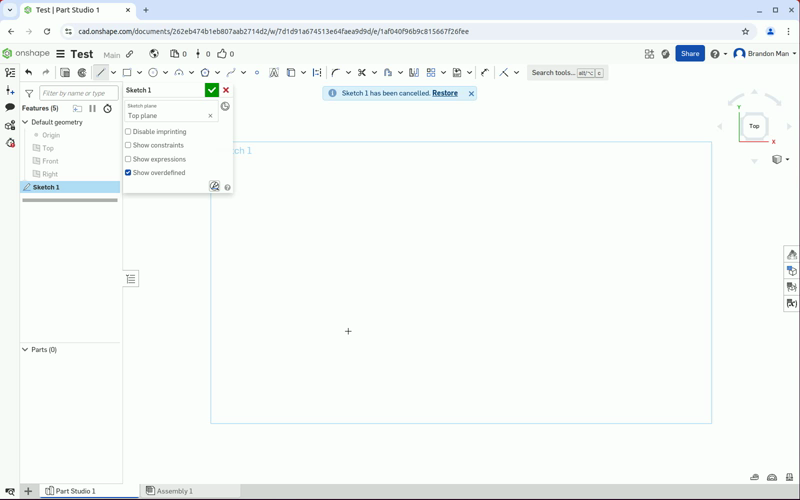
key_up(shift)
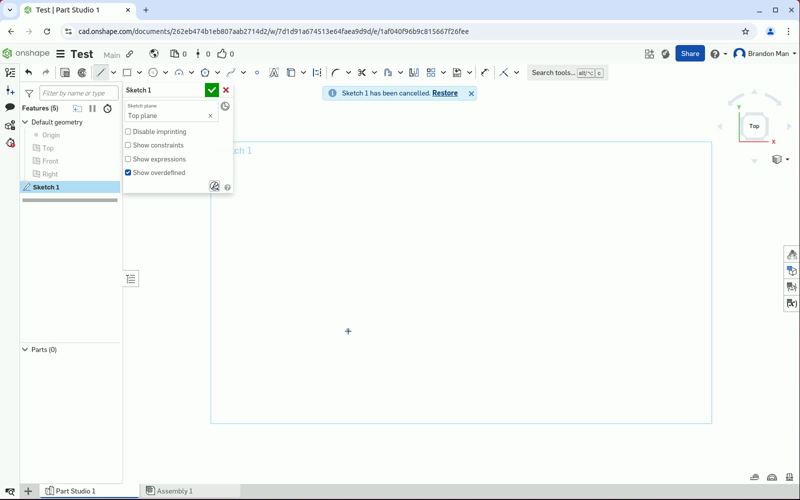
key_down(shift)
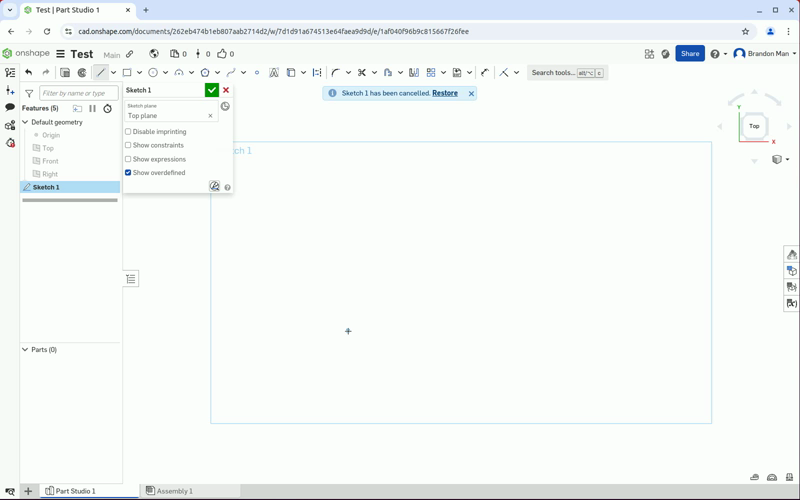
mouse_move(572, 330)
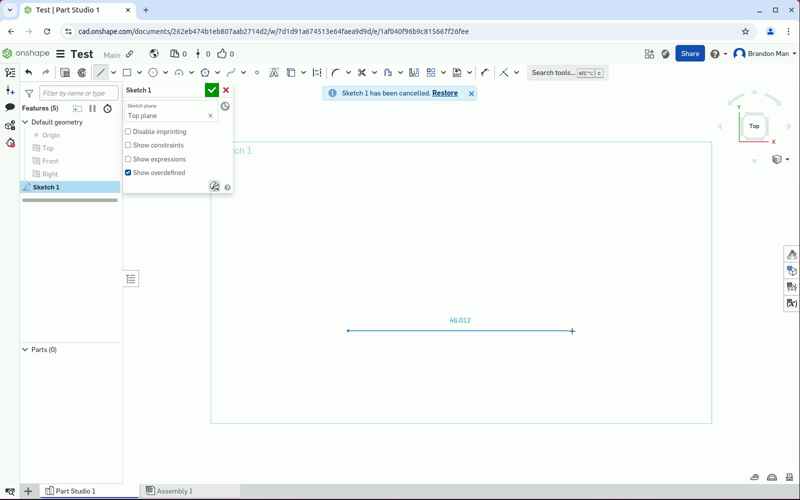
click(572, 330)
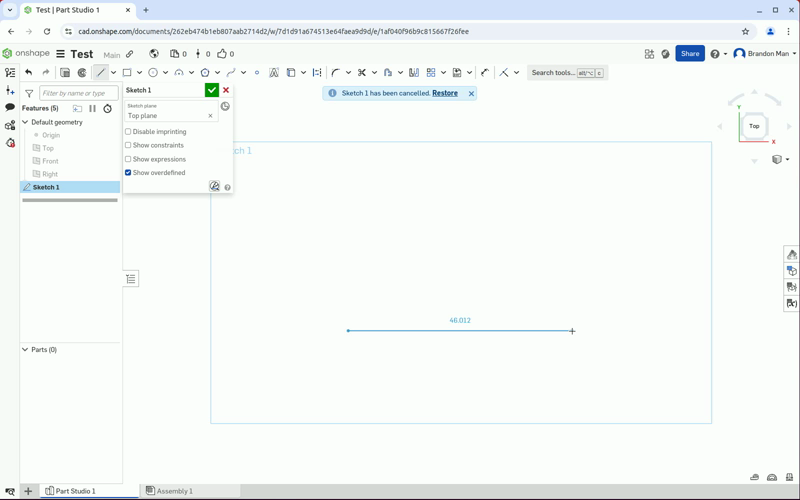
key_up(shift)
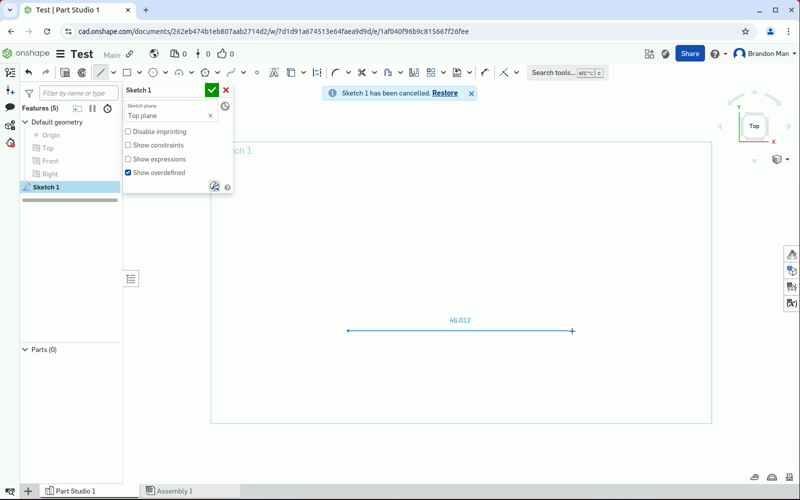
key_down(shift)
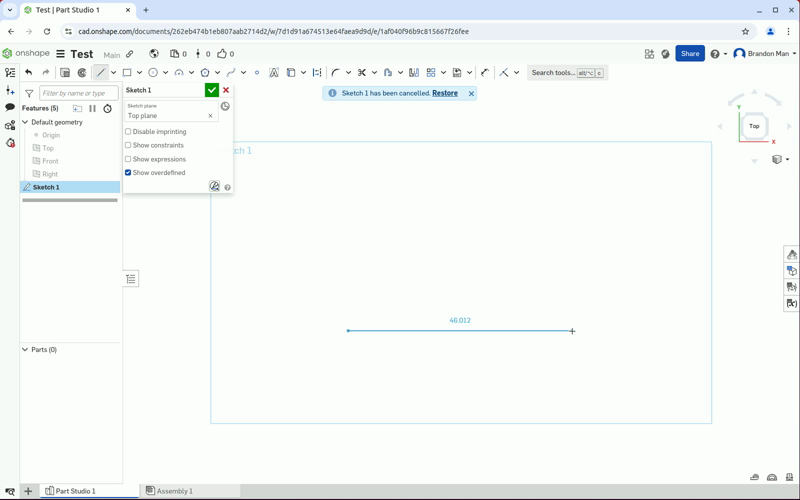
mouse_move(572, 236)
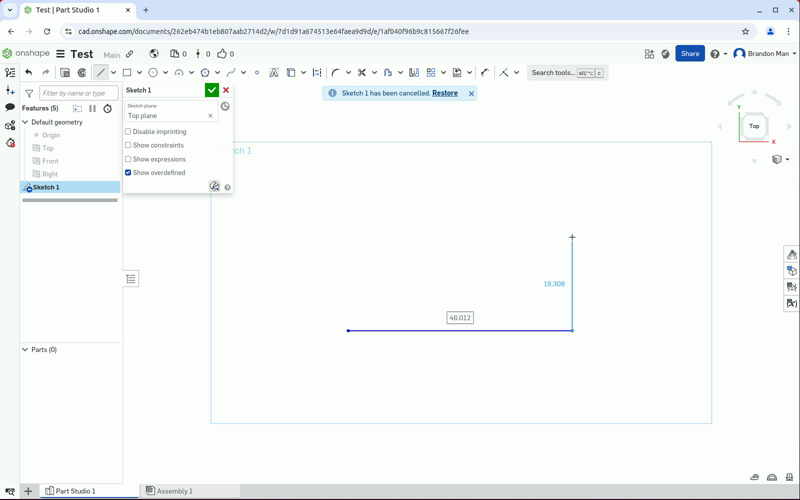
click(572, 236)
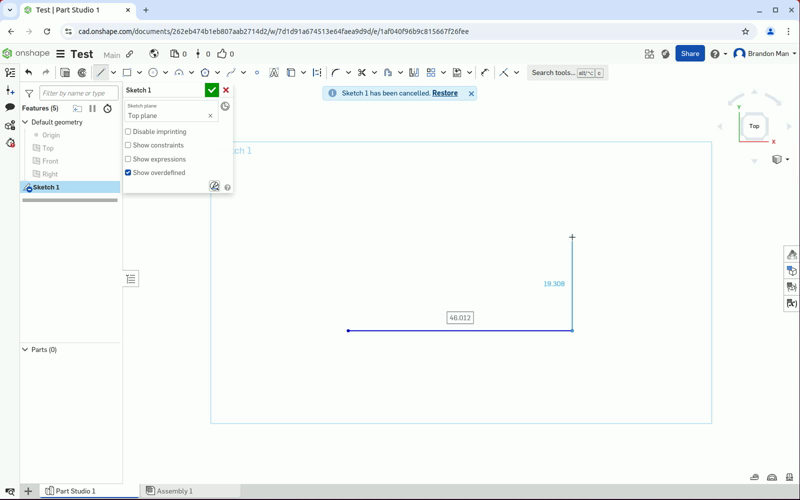
key_up(shift)
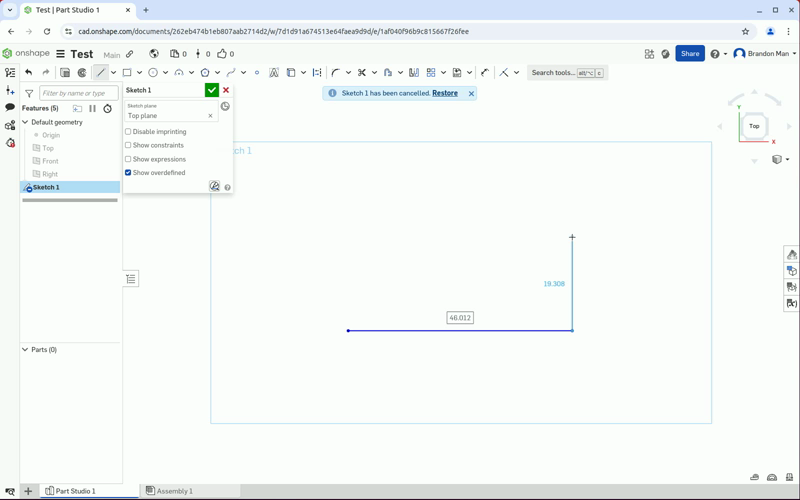
key_down(shift)
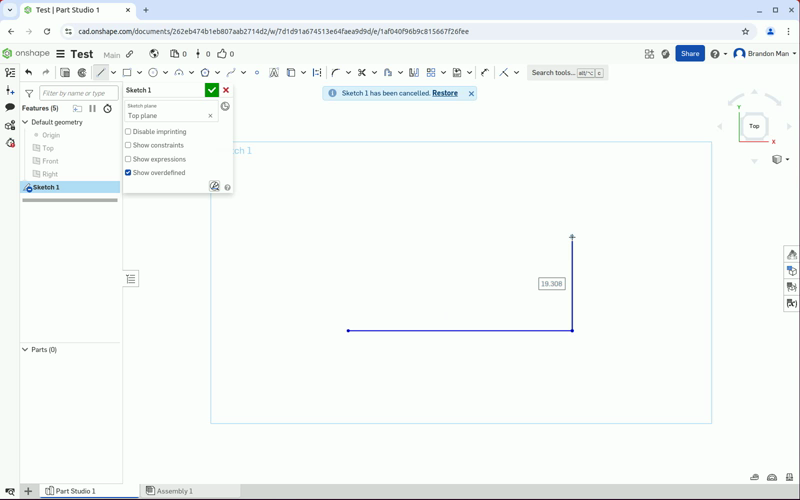
mouse_move(348, 236)
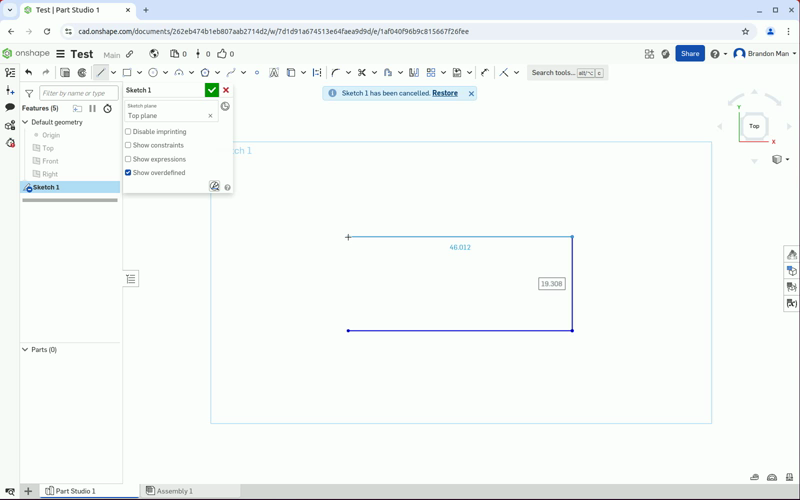
click(348, 236)
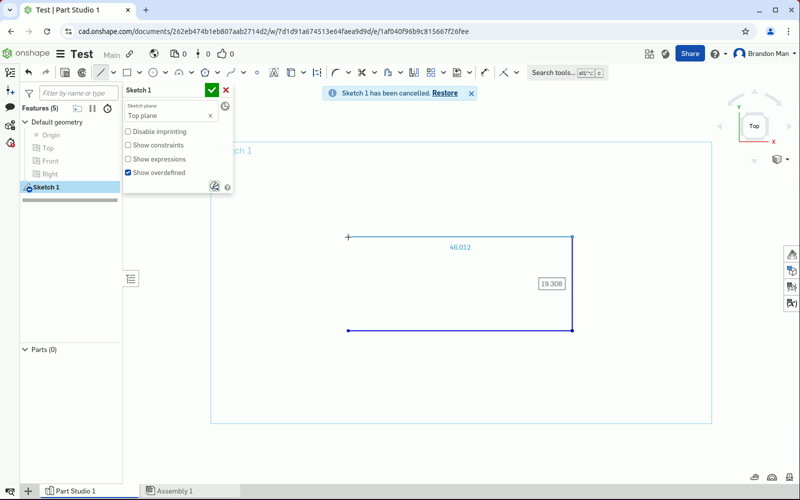
key_up(shift)
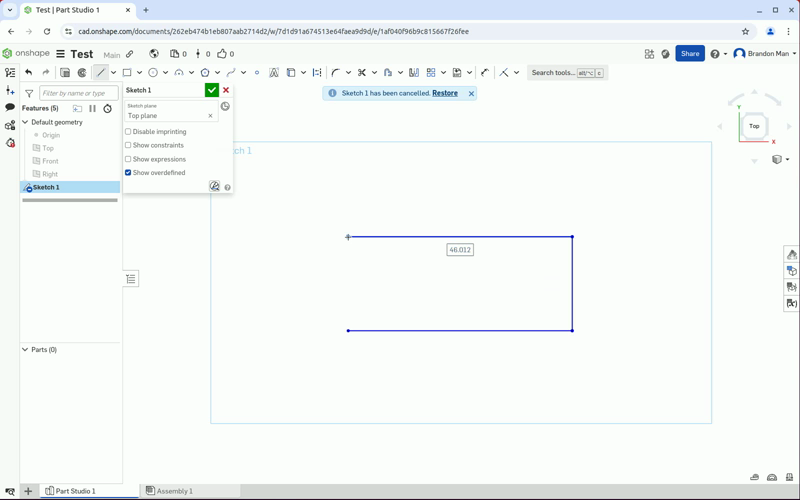
key_down(shift)
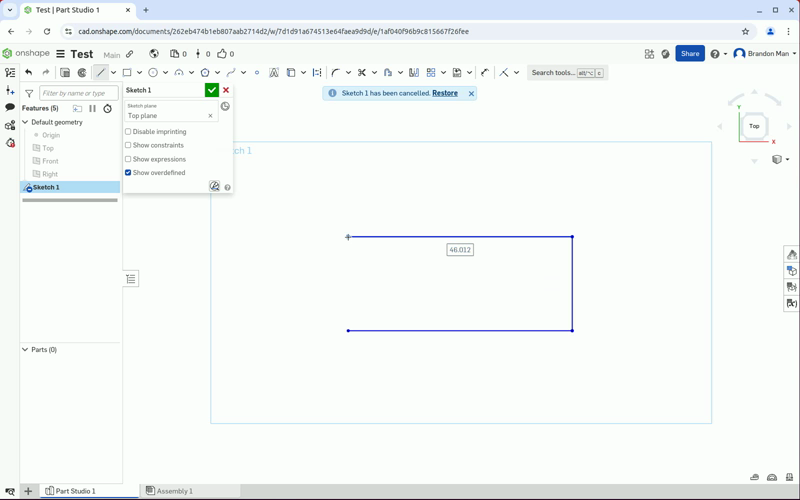
mouse_move(348, 330)
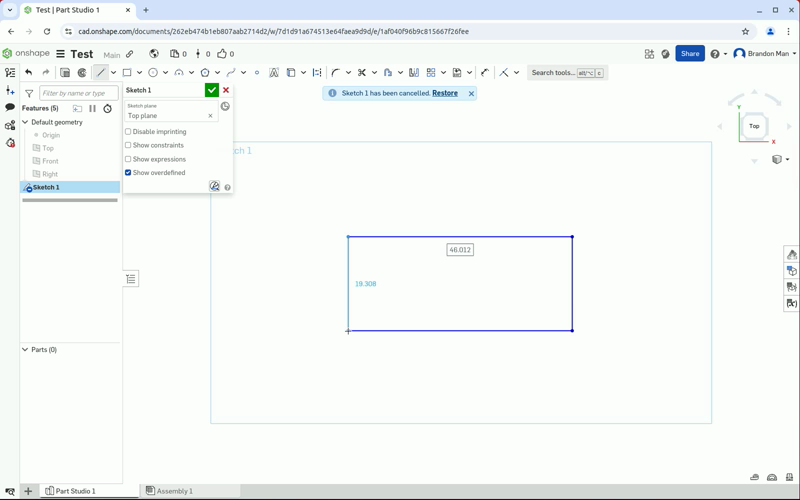
key_up(shift)
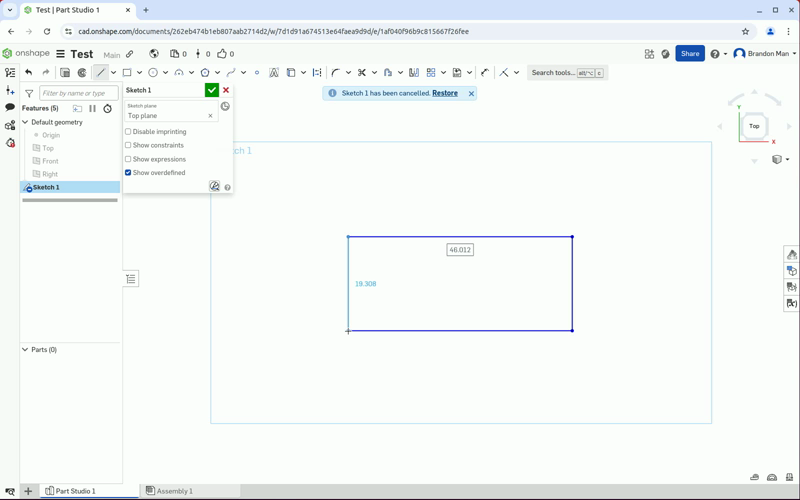
click(348, 330)
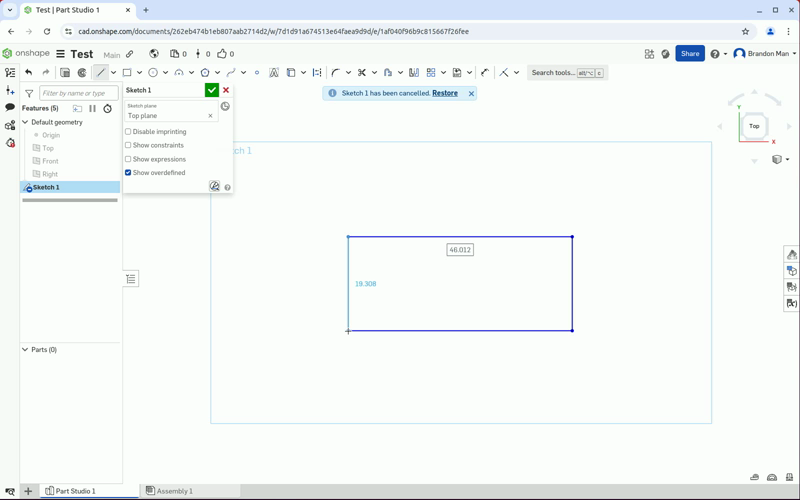
key(esc)
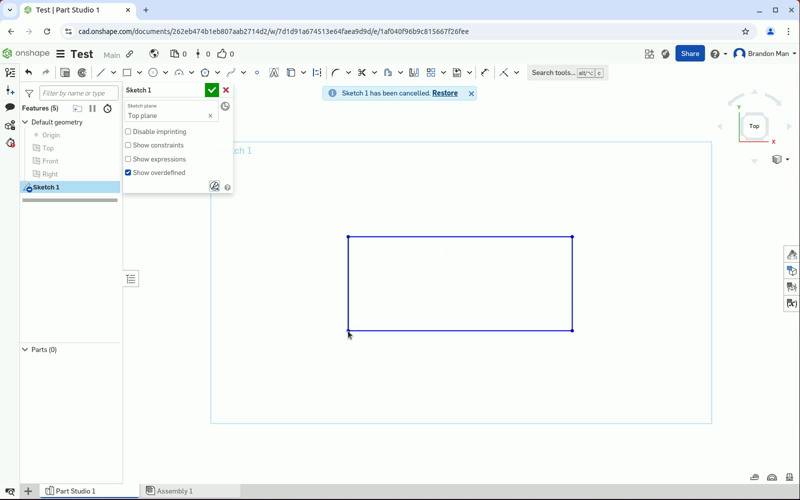
mouse_move(418, 314)
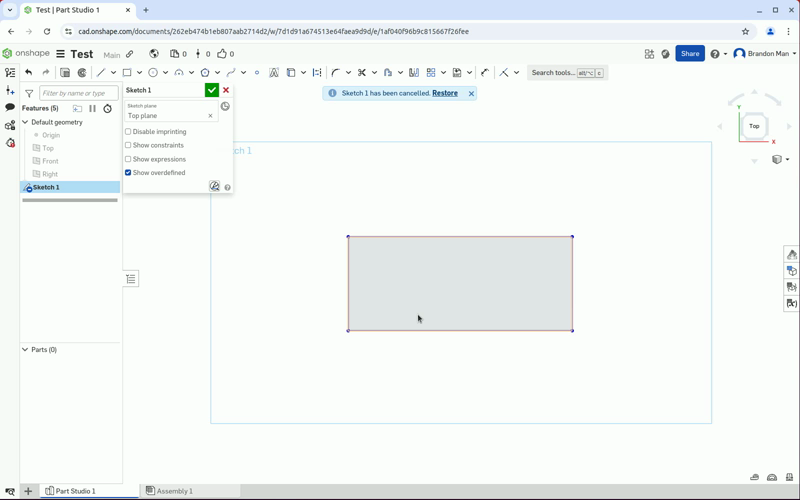
click(418, 314)
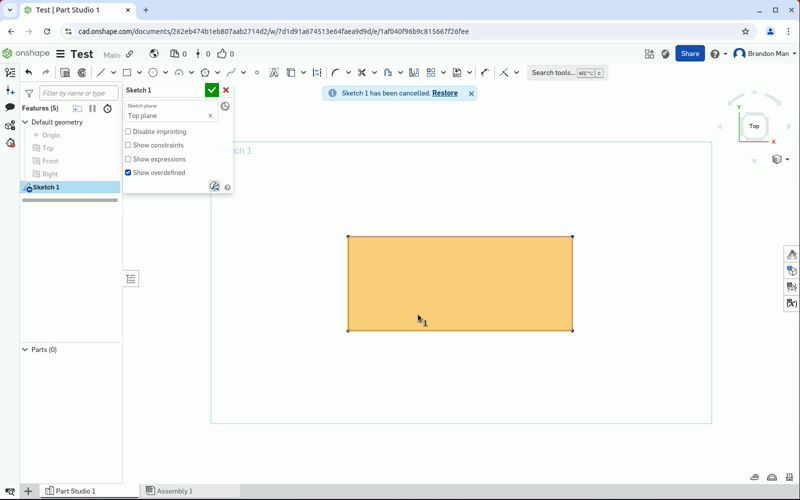
mouse_move(73, 352)
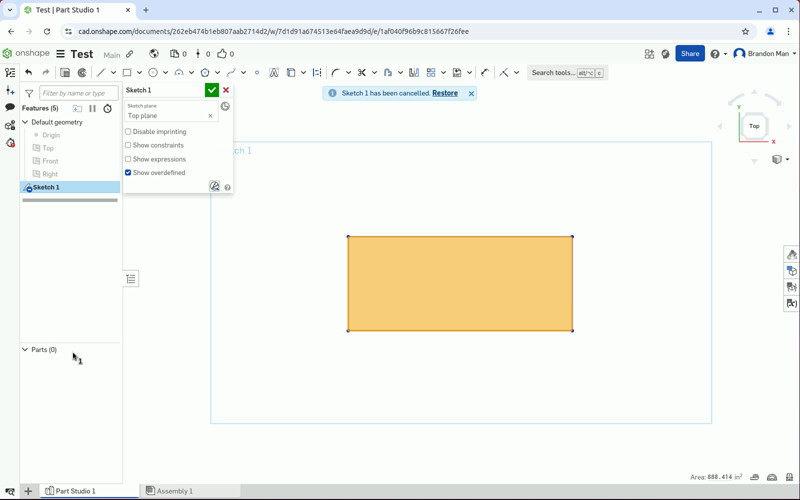
key(shift+y)
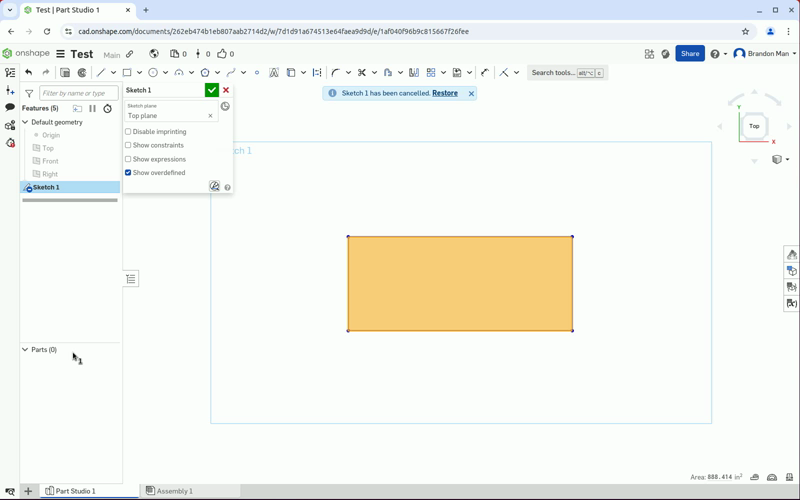
key(shift+e)
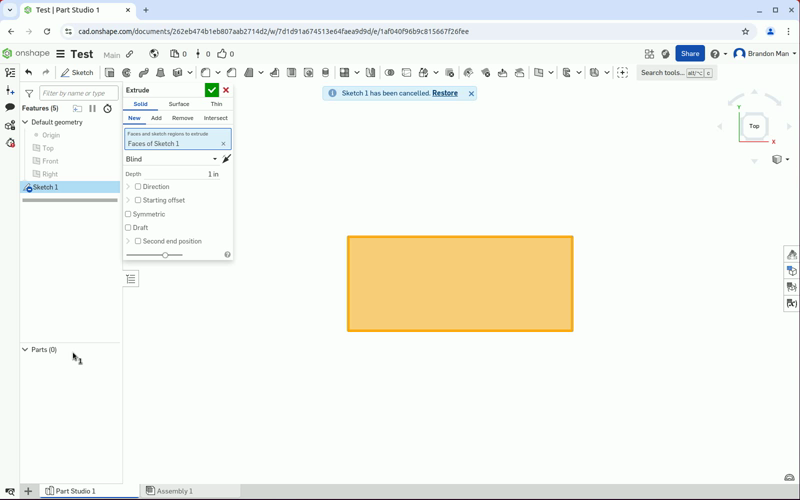
mouse_move(143, 106)
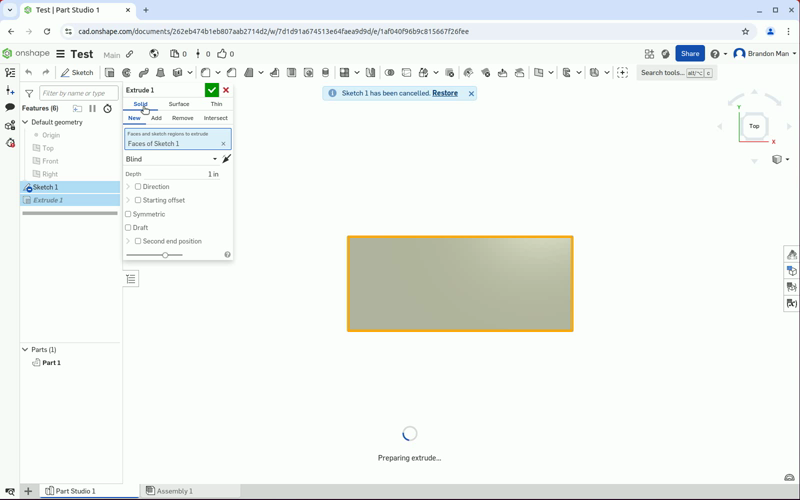
click(143, 106)
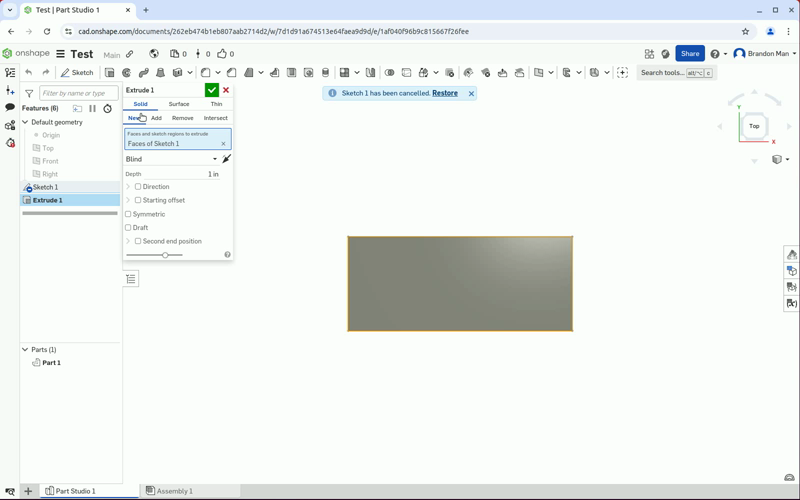
mouse_move(137, 120)
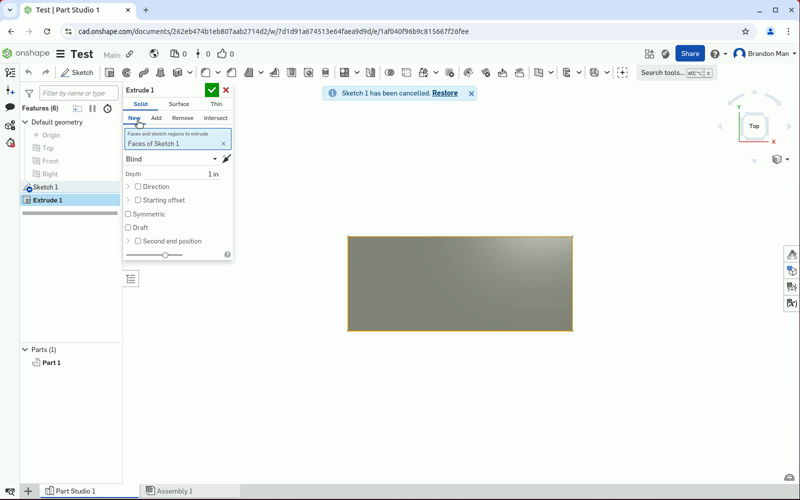
click(137, 120)
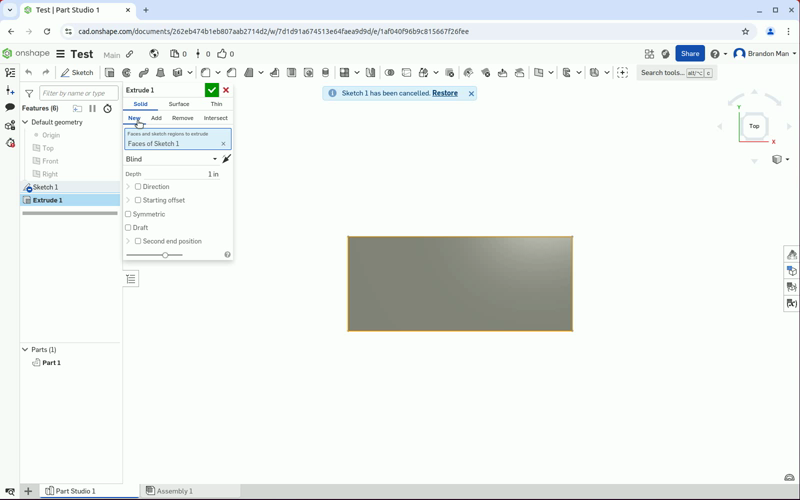
key(tab, 4)
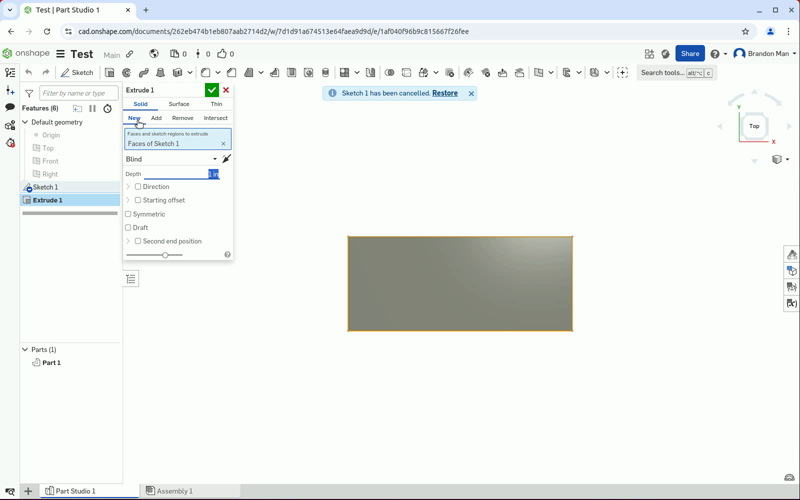
text(1.685)
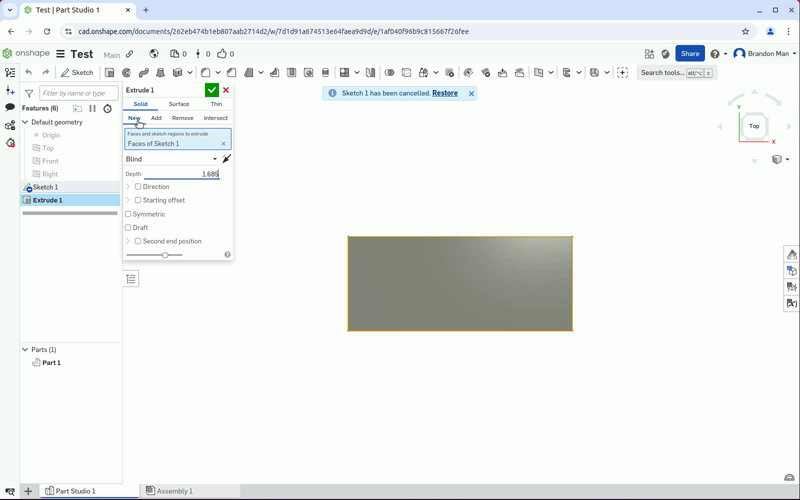
key(enter)
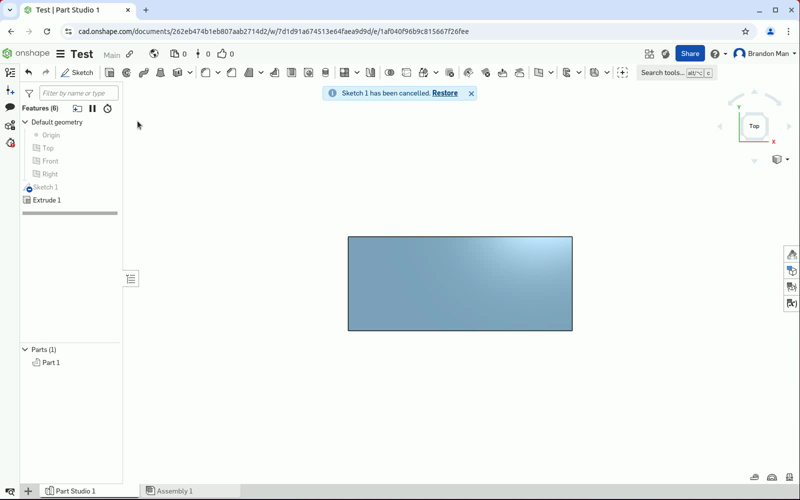
key(shift+h)
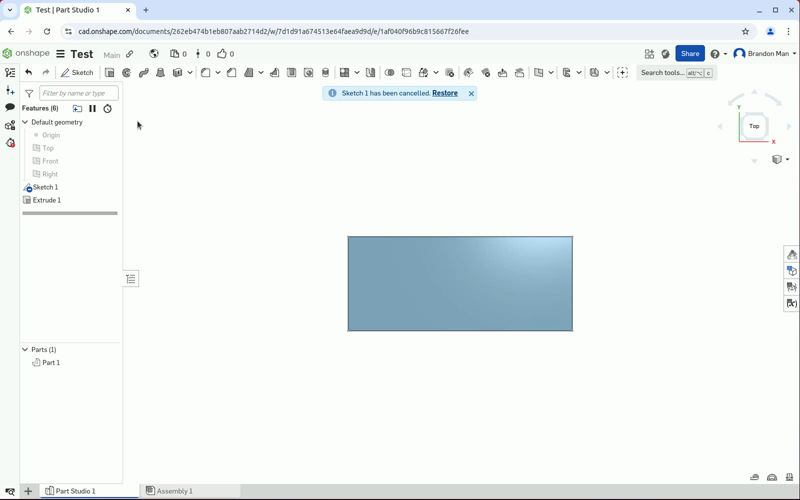
key(shift+h)
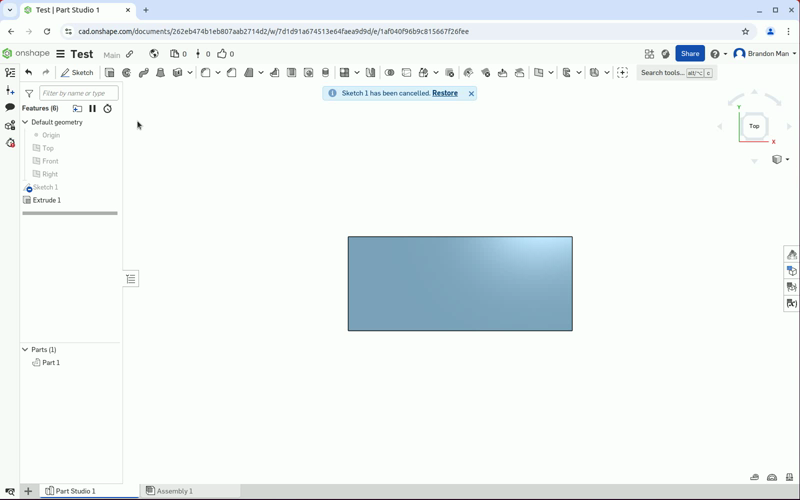
mouse_move(73, 189)
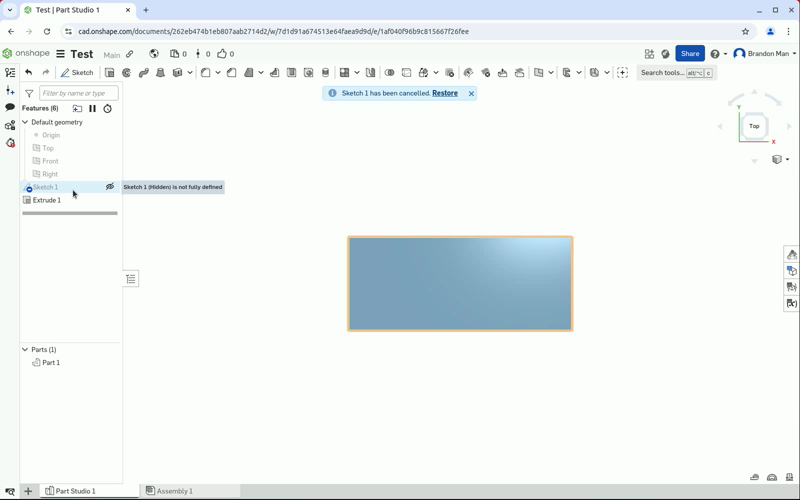
click(73, 189)
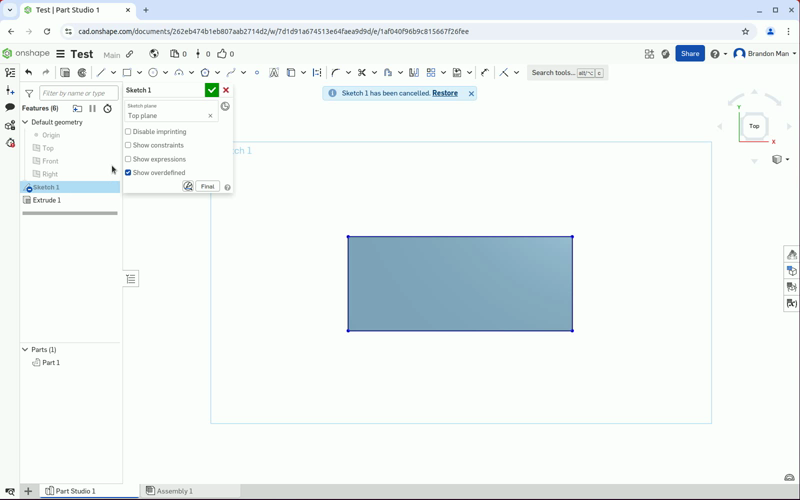
mouse_move(229, 92)
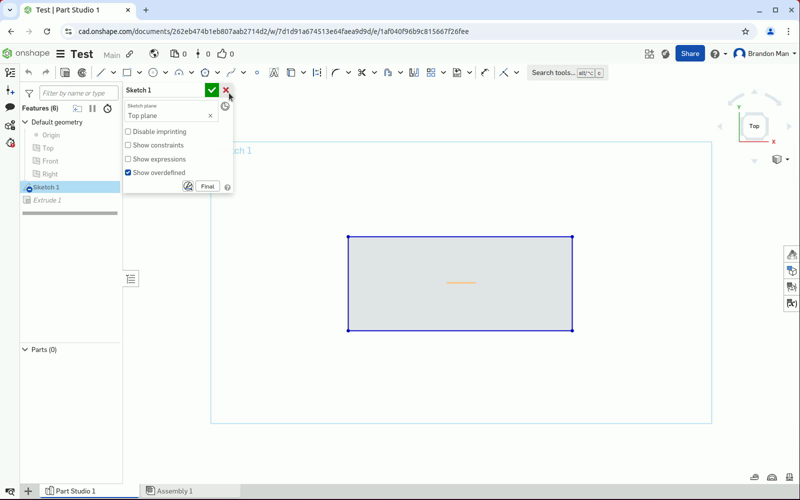
click(229, 92)
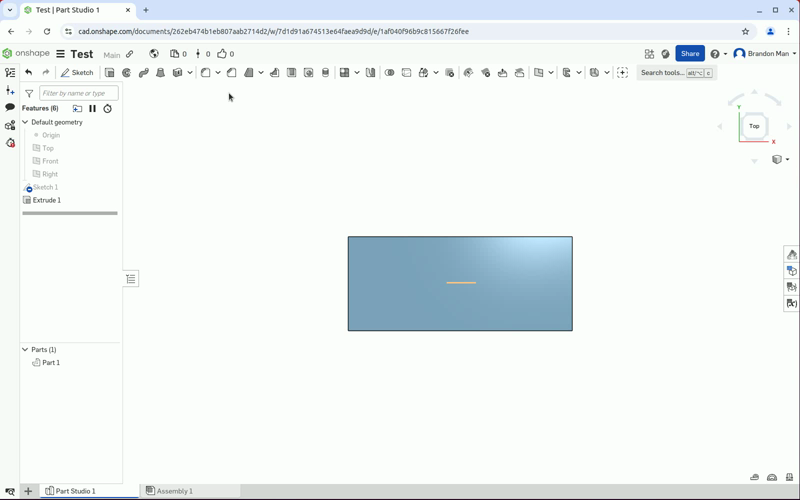
mouse_move(541, 75)
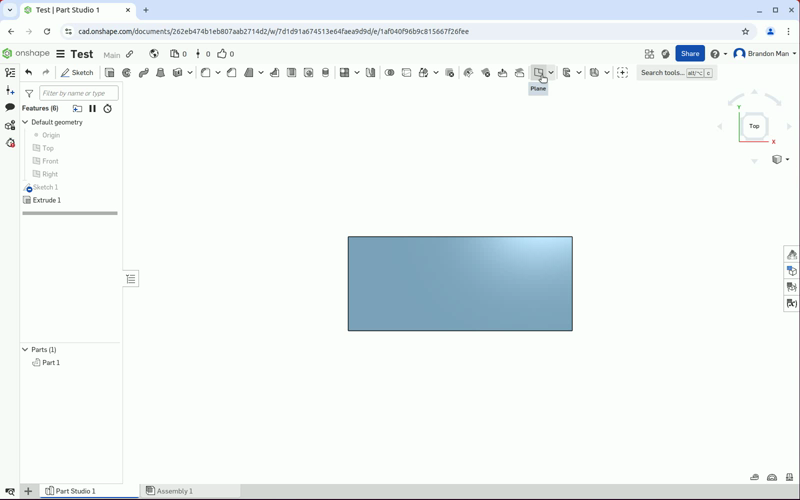
click(541, 75)
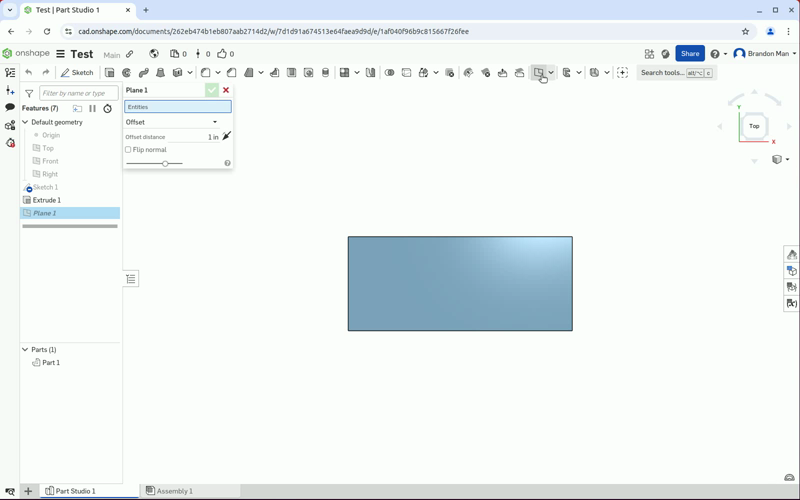
mouse_move(73, 150)
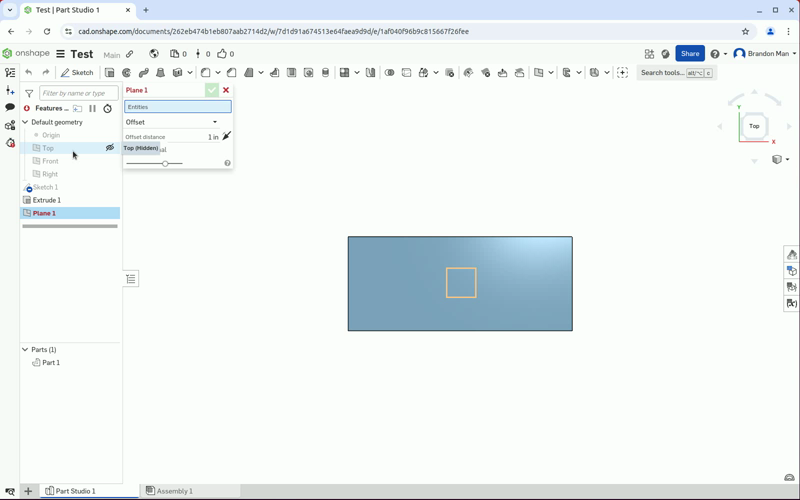
click(73, 150)
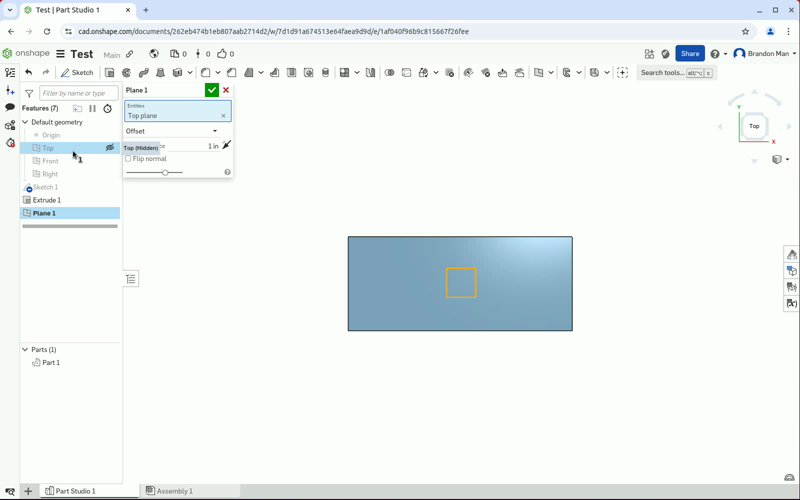
key(tab, 2)
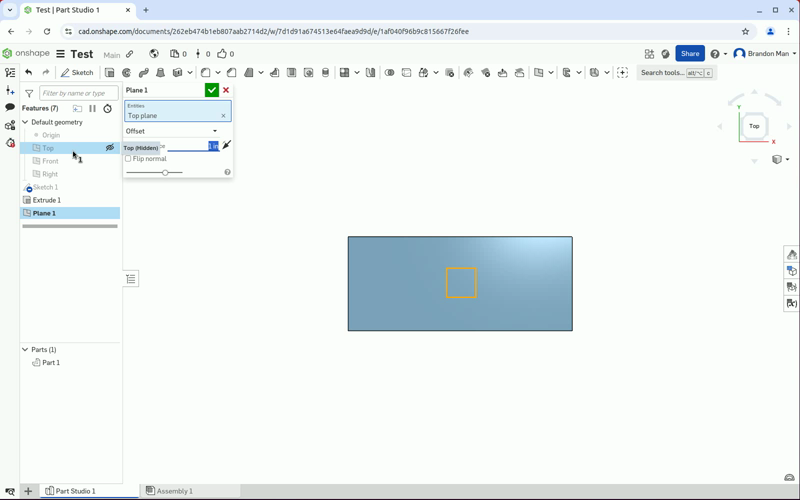
text(1.695)
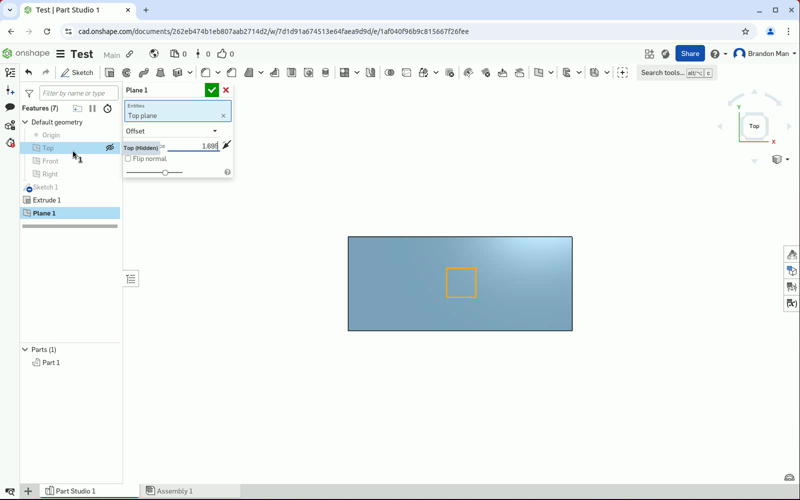
key(enter, 2)
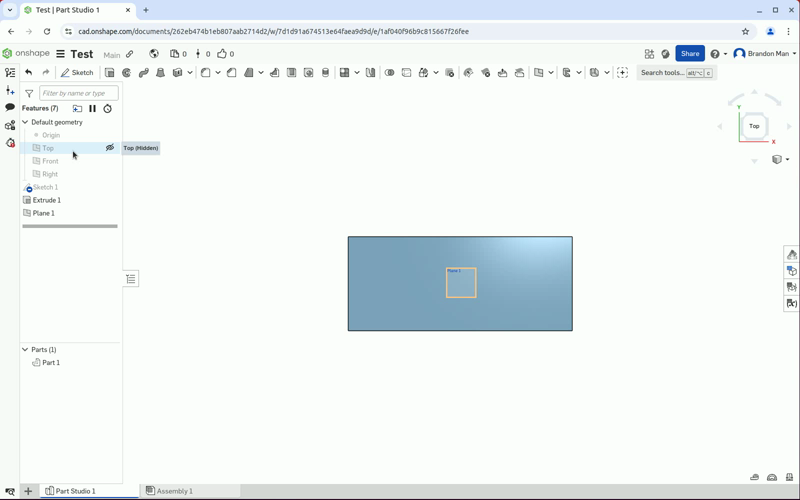
key(shift+s)
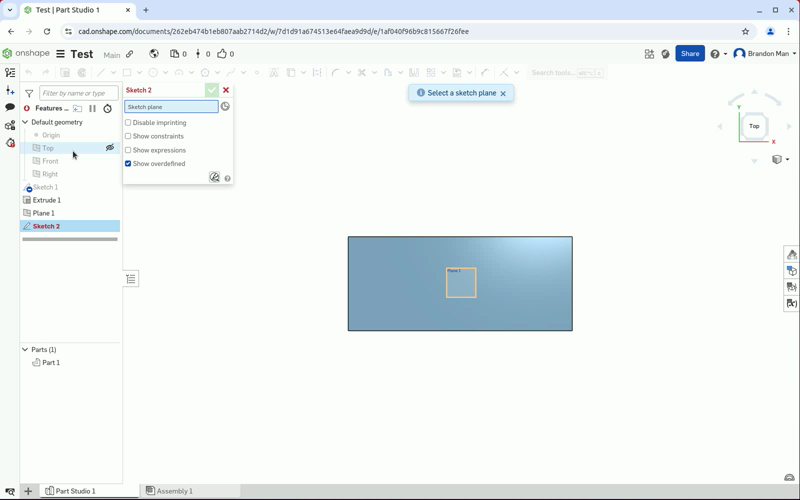
mouse_move(73, 215)
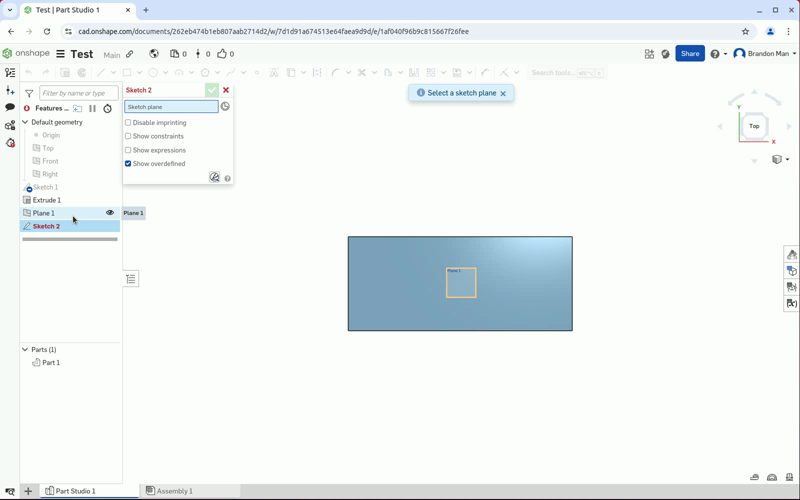
click(73, 215)
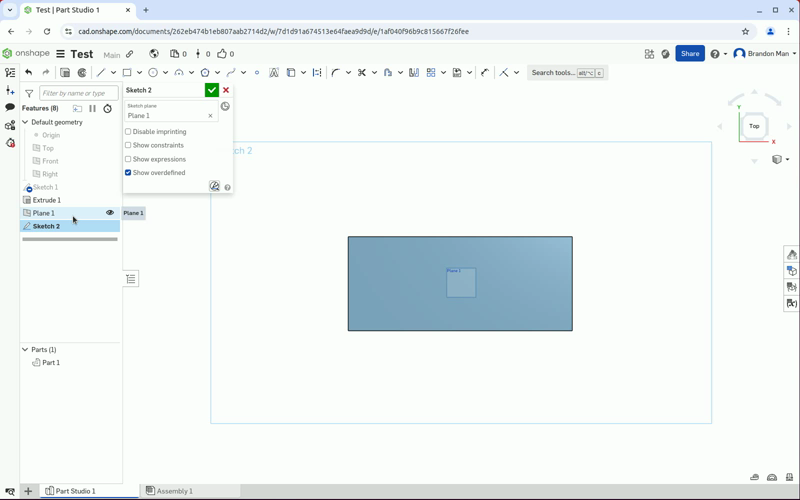
mouse_move(73, 352)
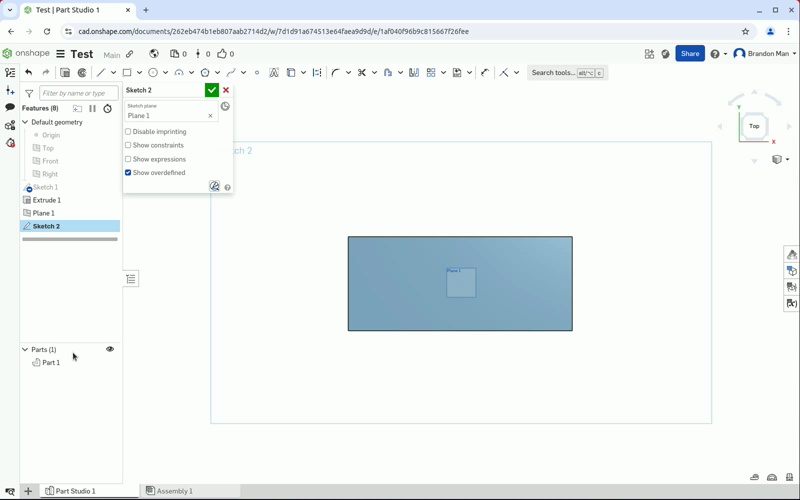
key(y)
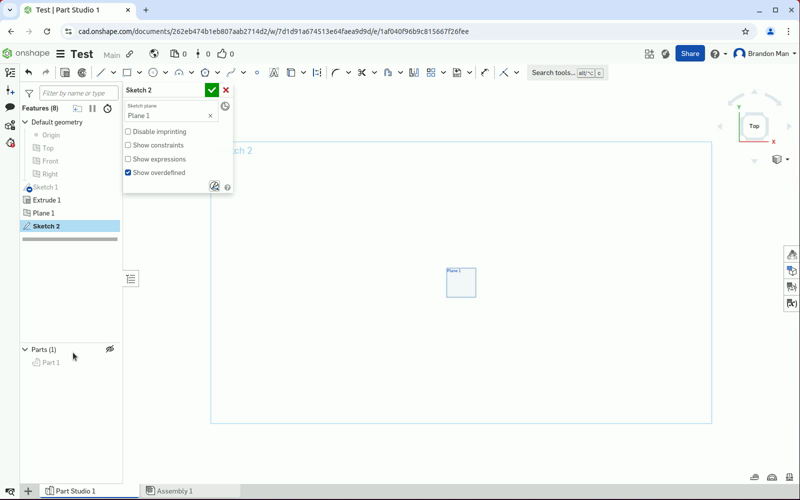
key(l)
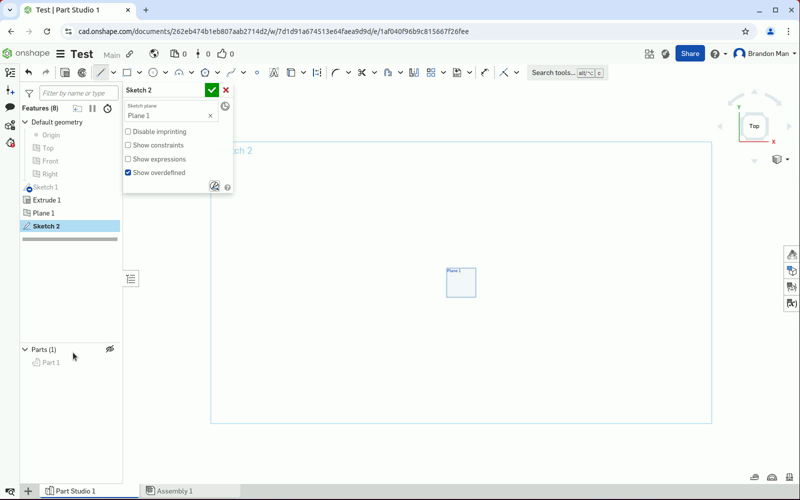
key_down(shift)
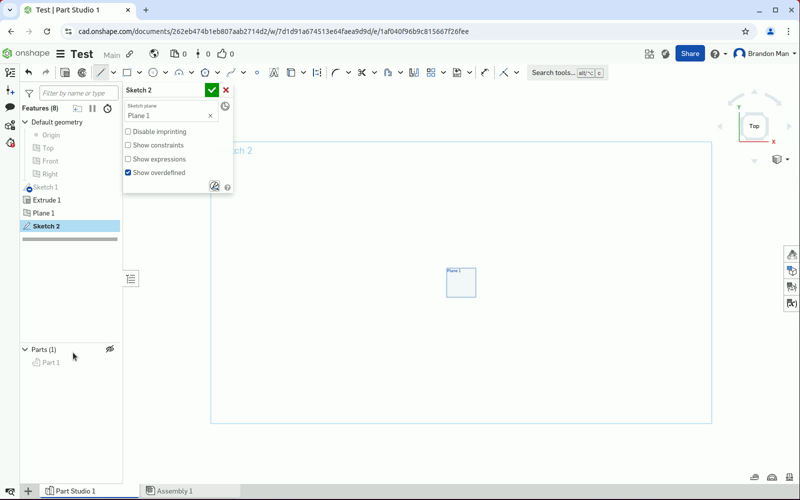
mouse_move(566, 330)
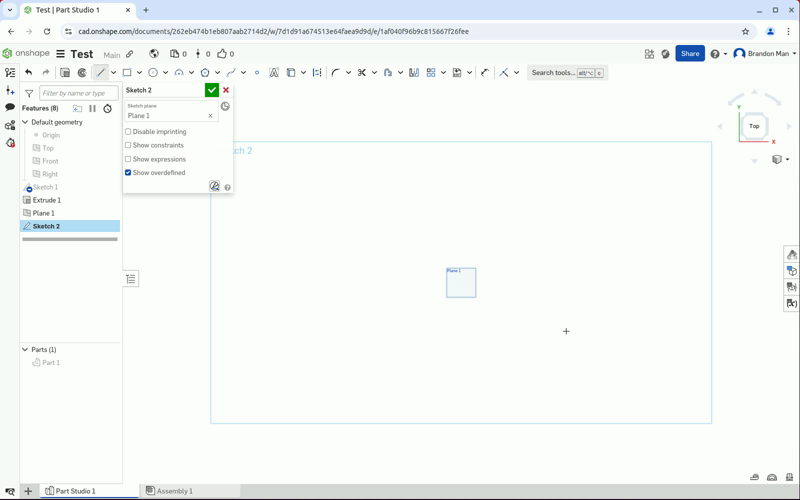
click(566, 330)
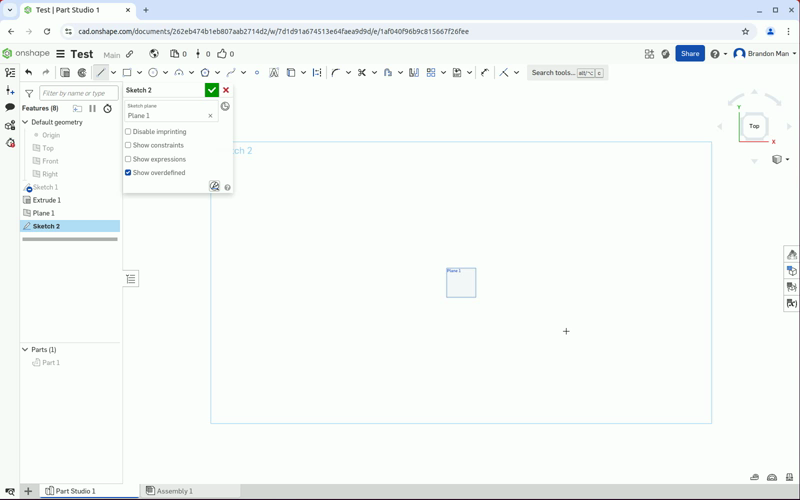
key_up(shift)
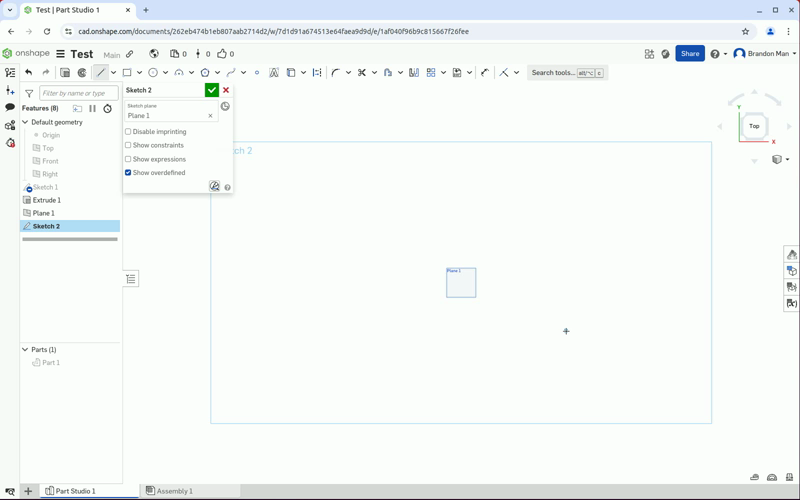
key_down(shift)
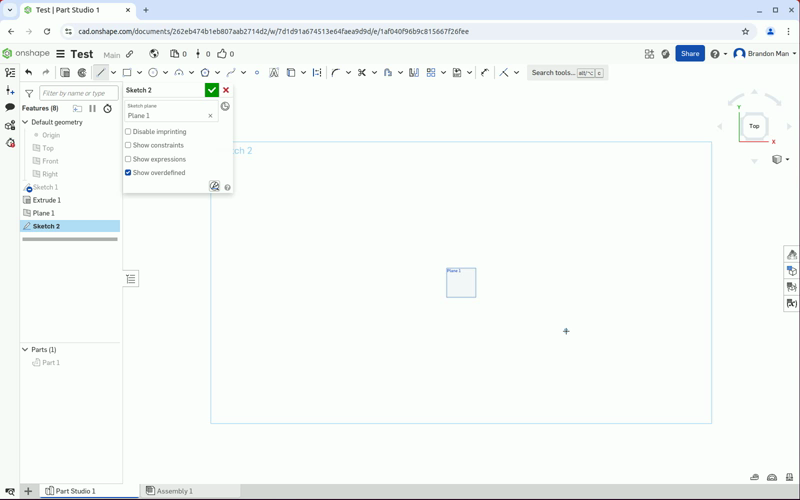
mouse_move(589, 330)
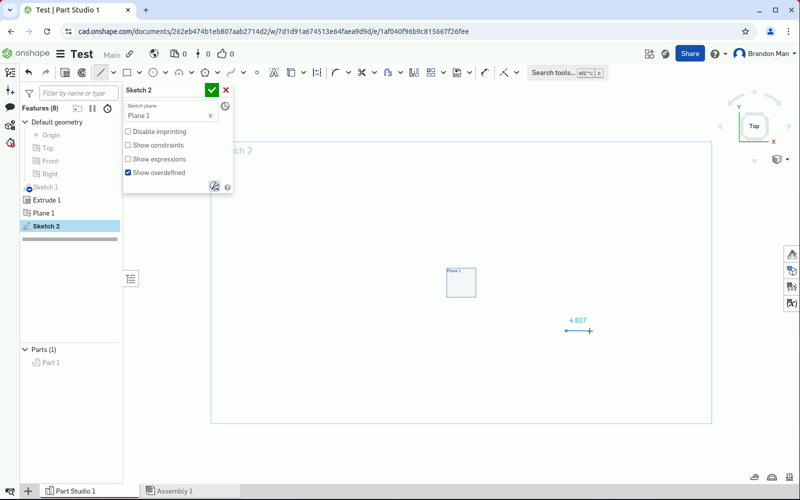
mouse_move(573, 330)
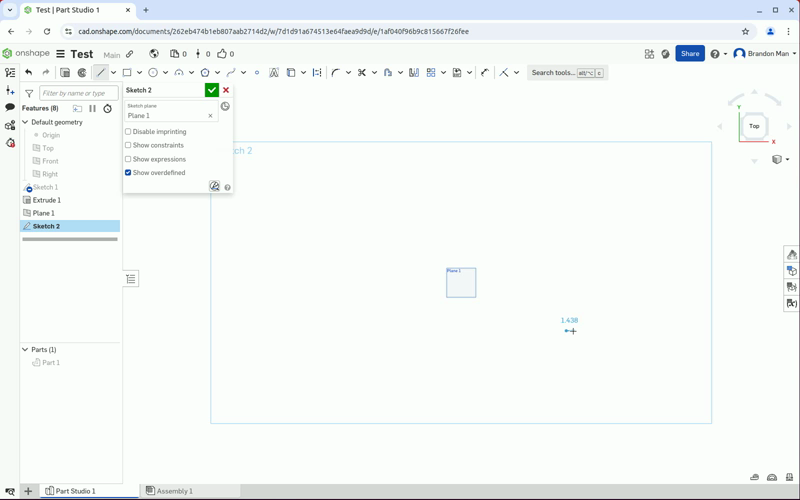
scroll(6)
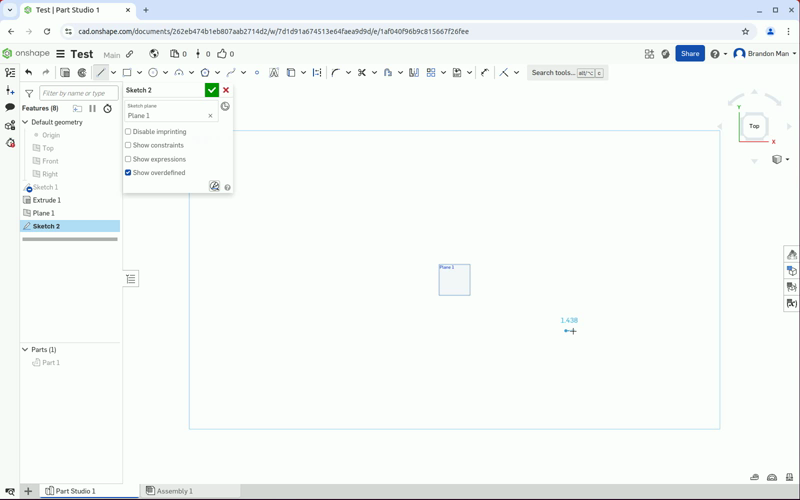
scroll(6)
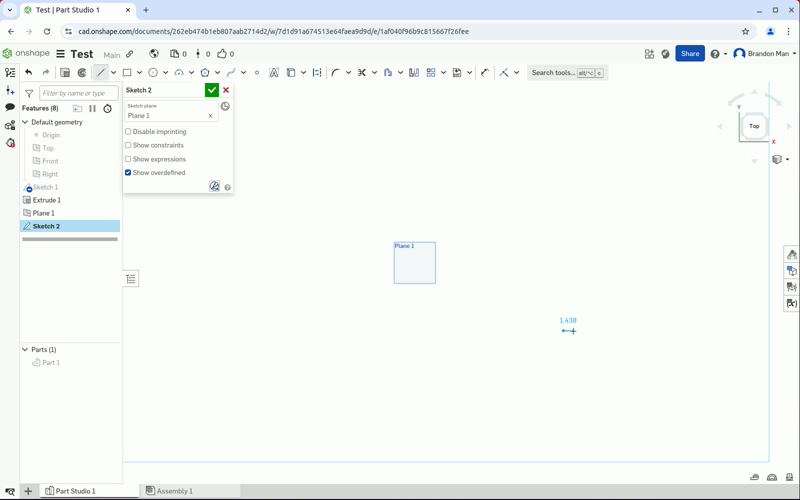
scroll(6)
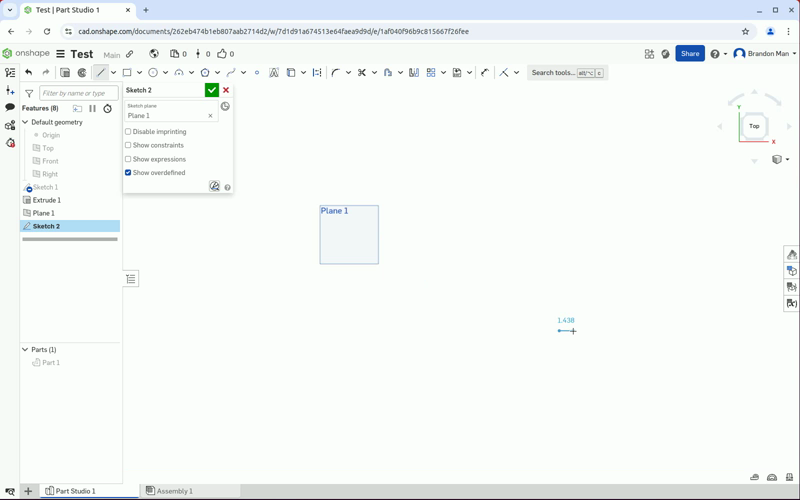
scroll(6)
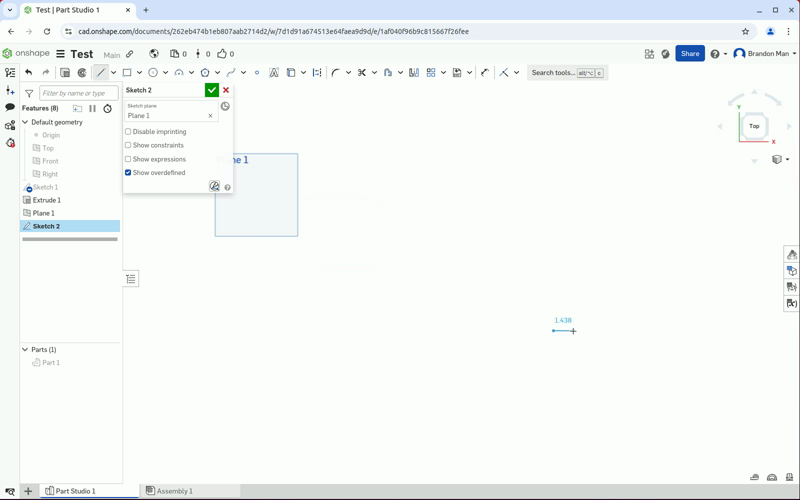
scroll(6)
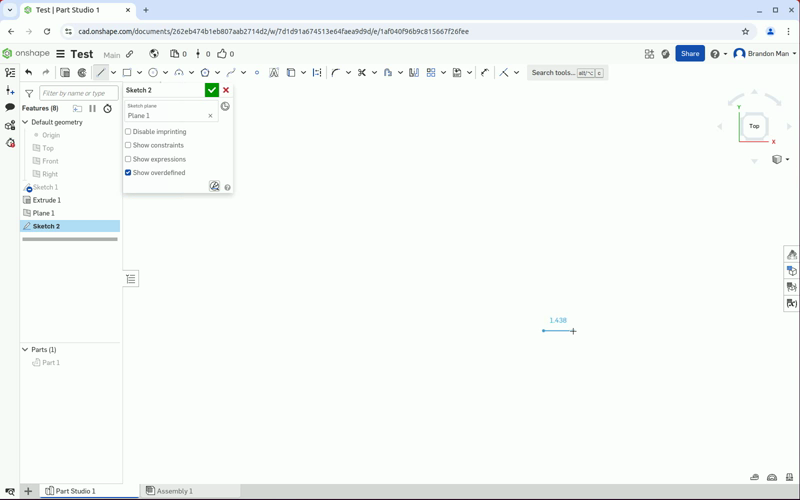
scroll(6)
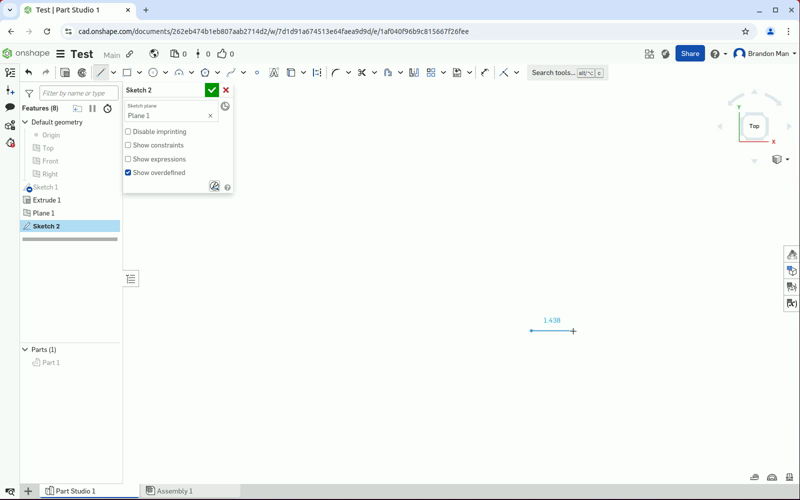
scroll(6)
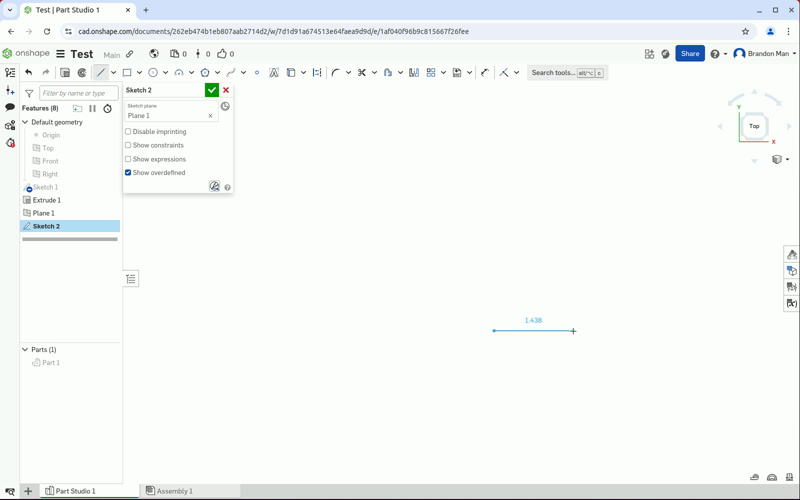
click(573, 330)
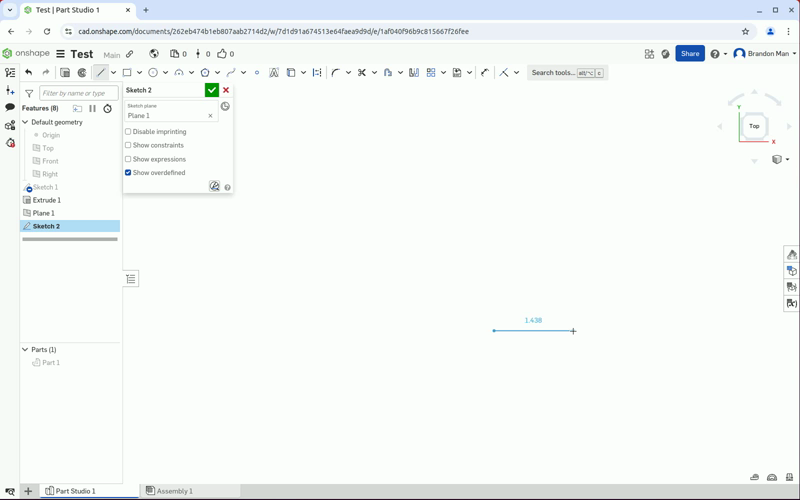
scroll(-6)
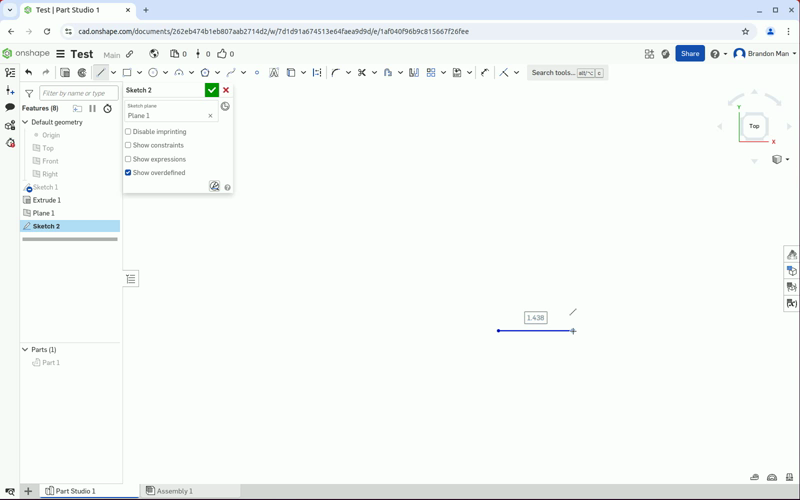
scroll(-6)
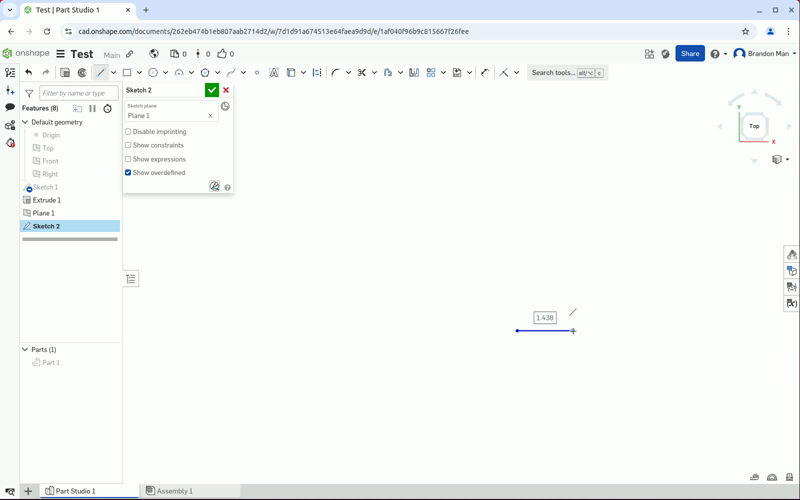
scroll(-6)
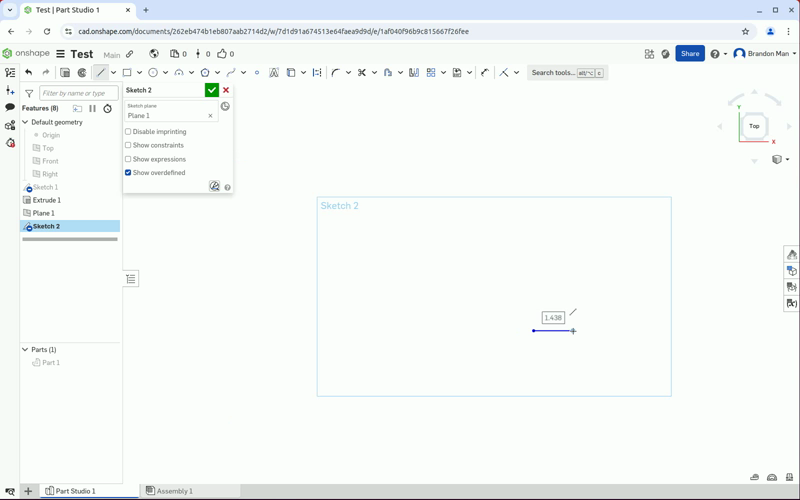
scroll(-6)
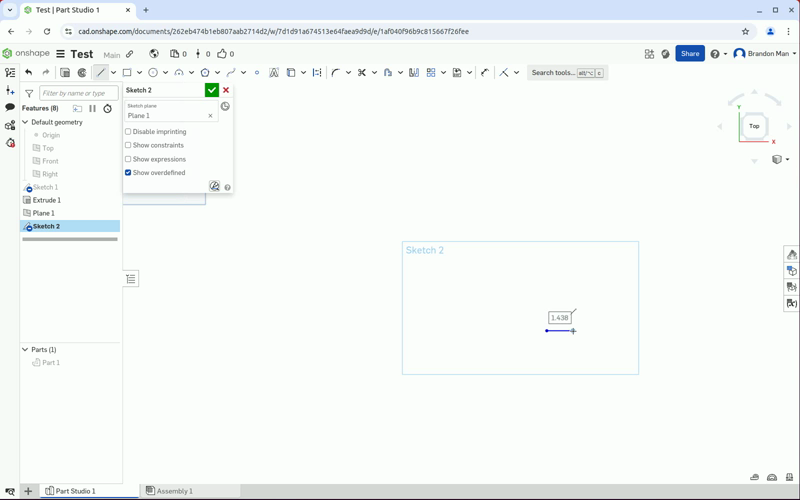
scroll(-6)
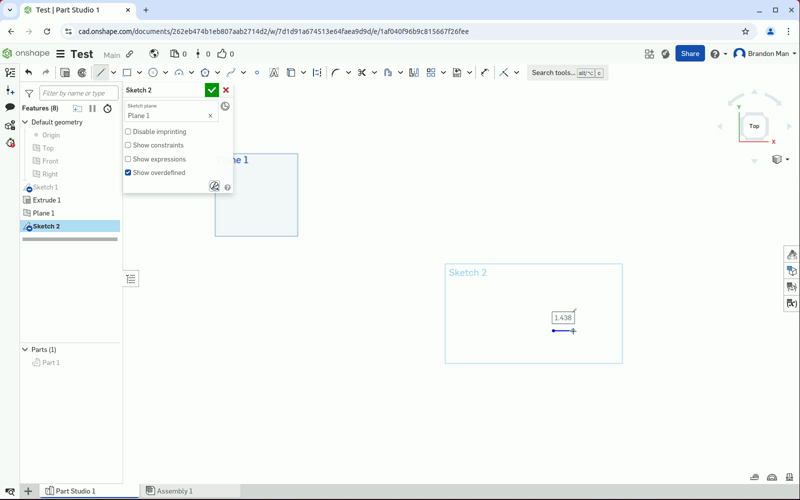
scroll(-6)
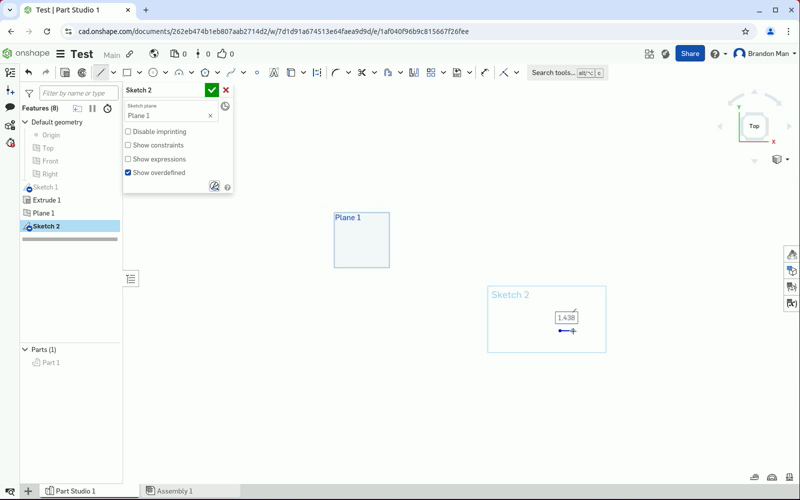
scroll(-6)
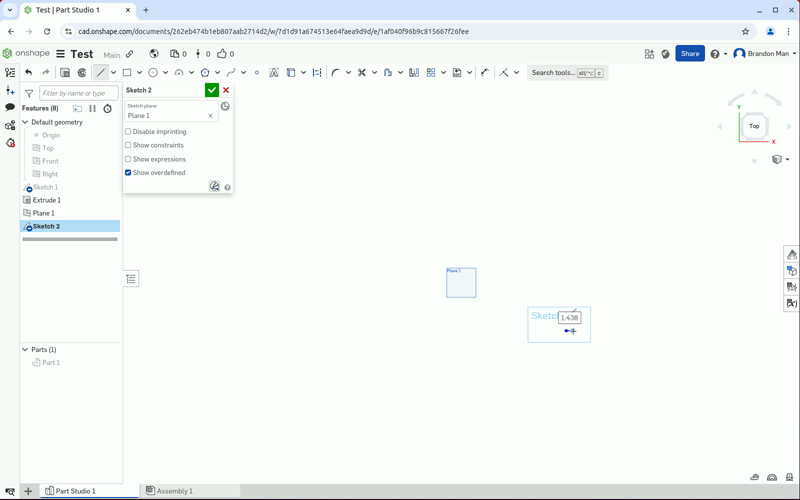
key_up(shift)
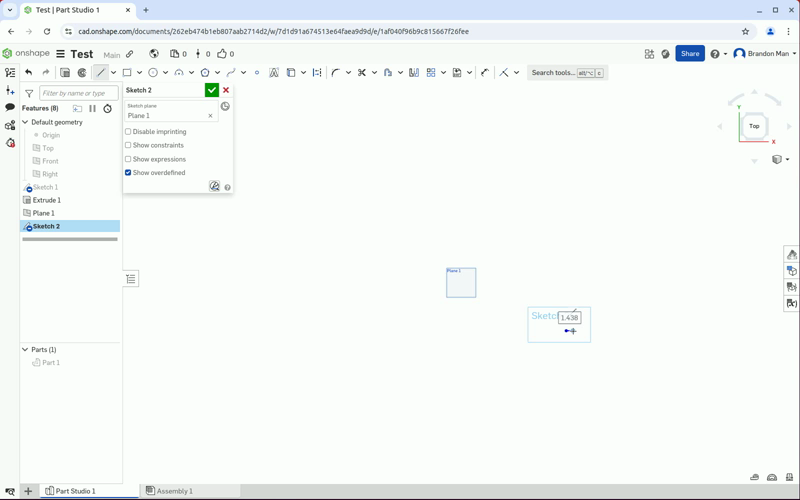
key_down(shift)
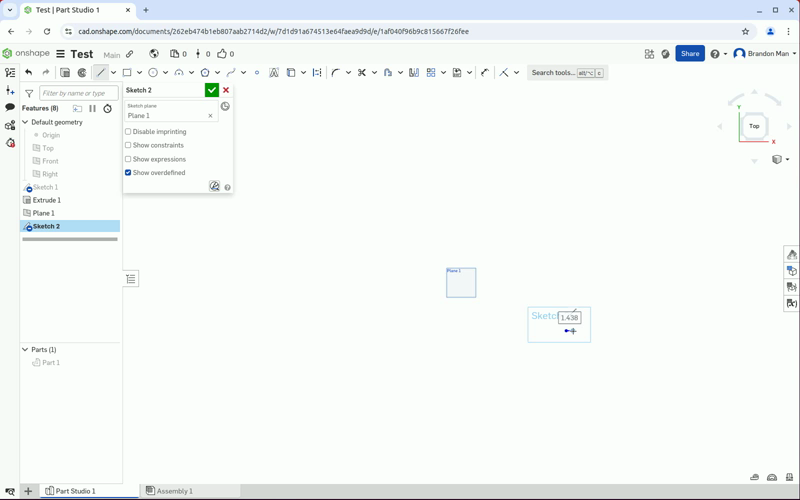
mouse_move(573, 234)
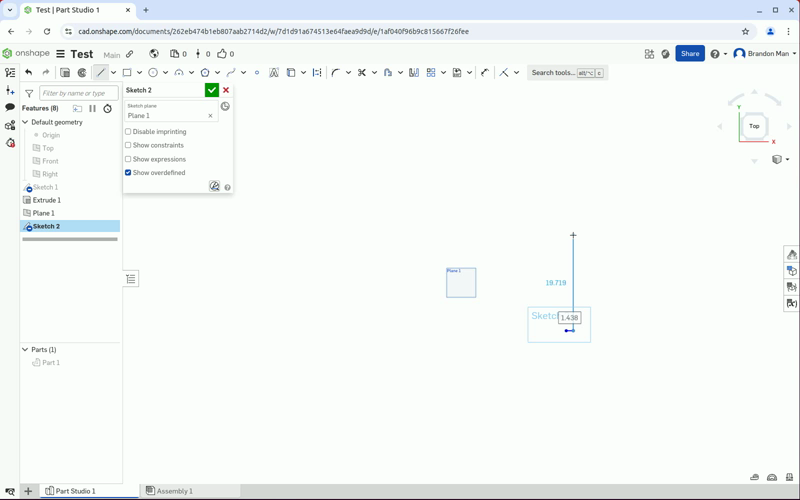
click(573, 234)
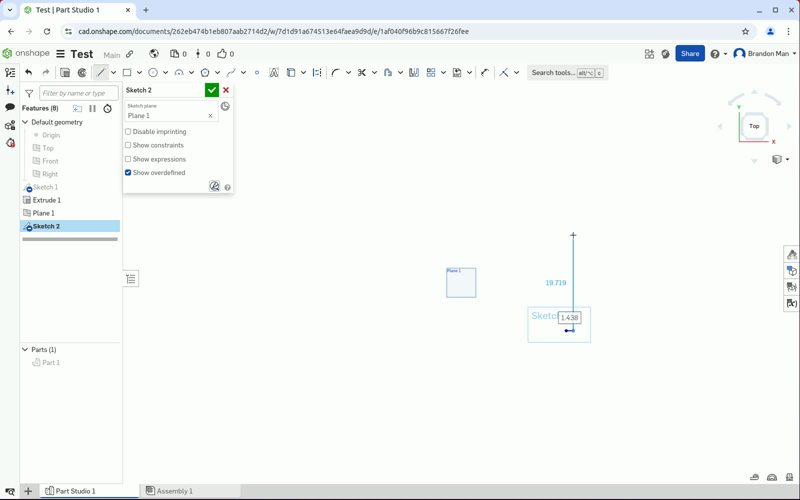
key_up(shift)
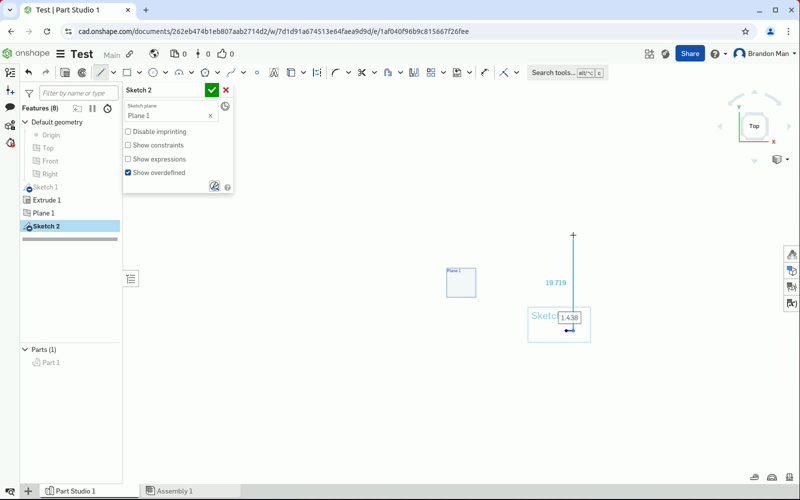
key_down(shift)
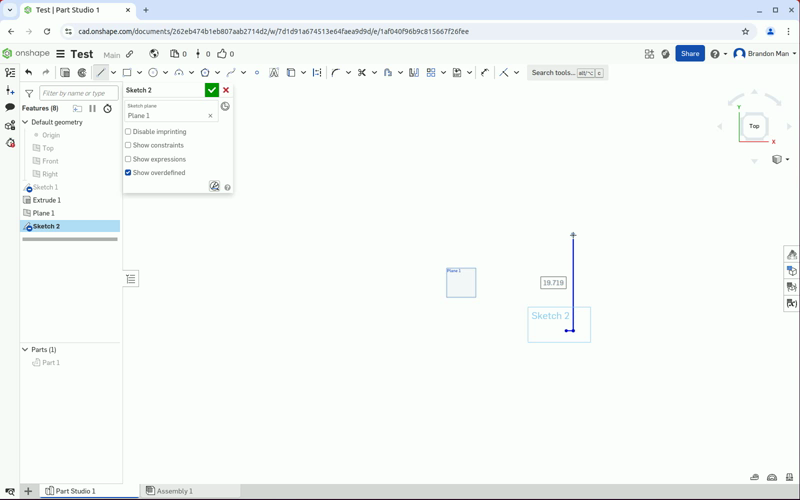
mouse_move(589, 234)
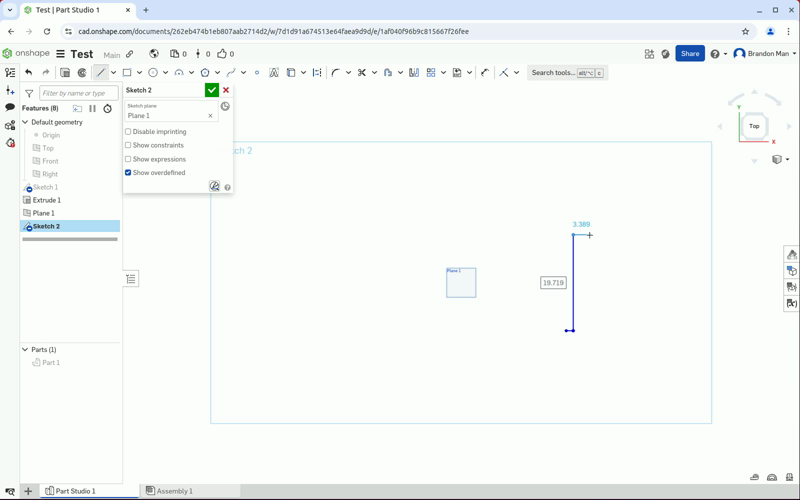
mouse_move(566, 234)
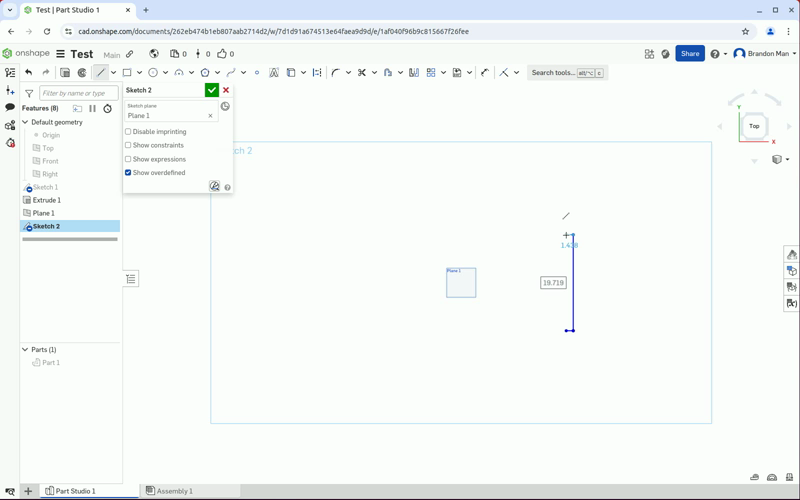
scroll(6)
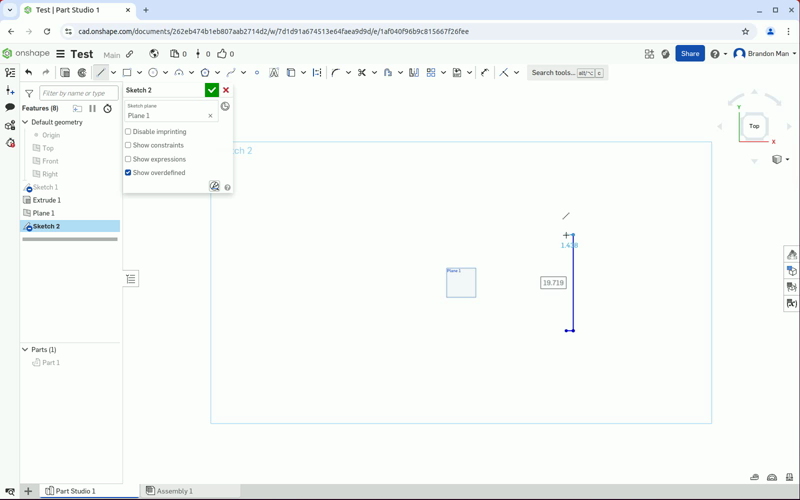
scroll(6)
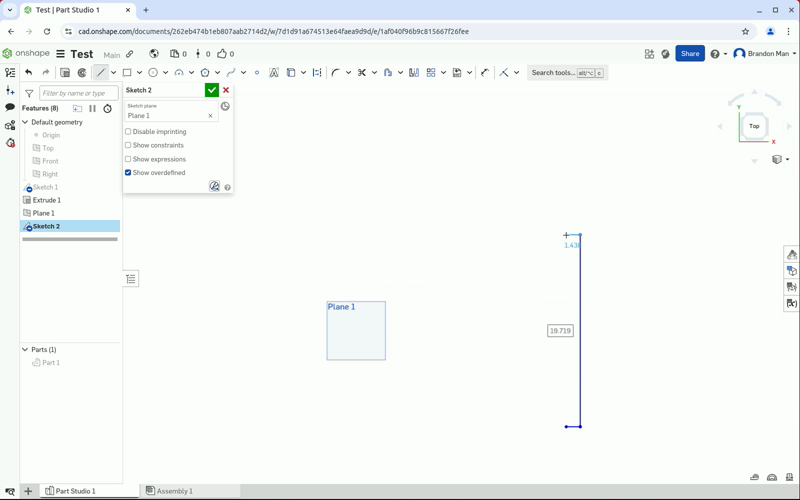
scroll(6)
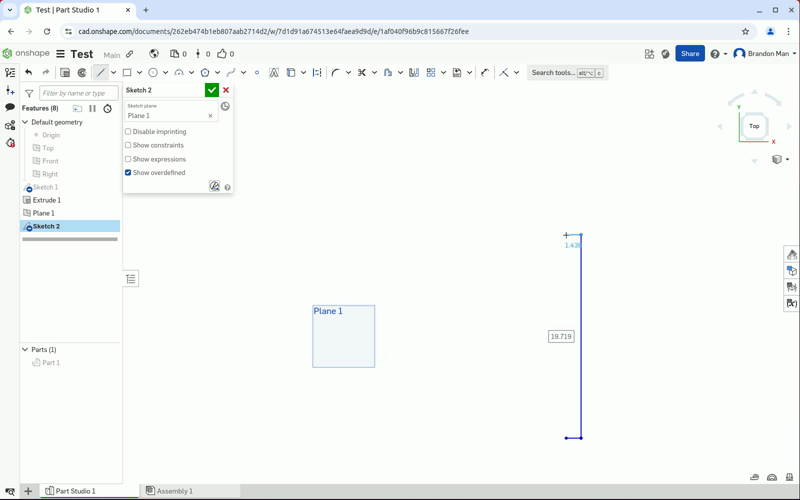
scroll(6)
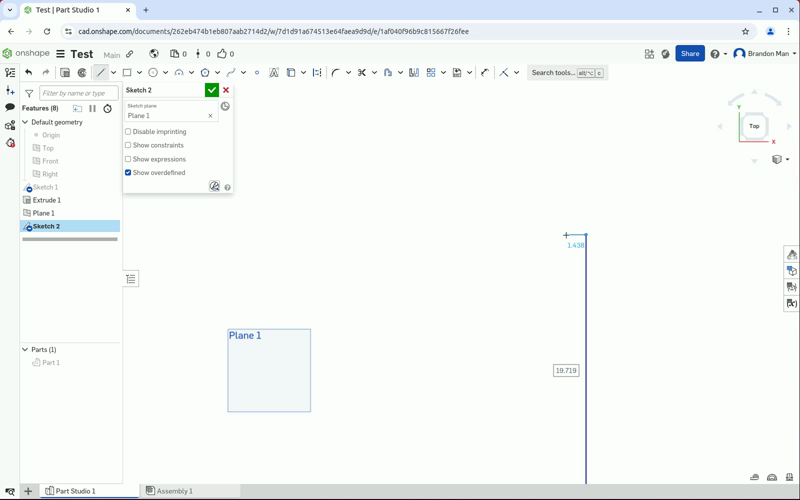
scroll(6)
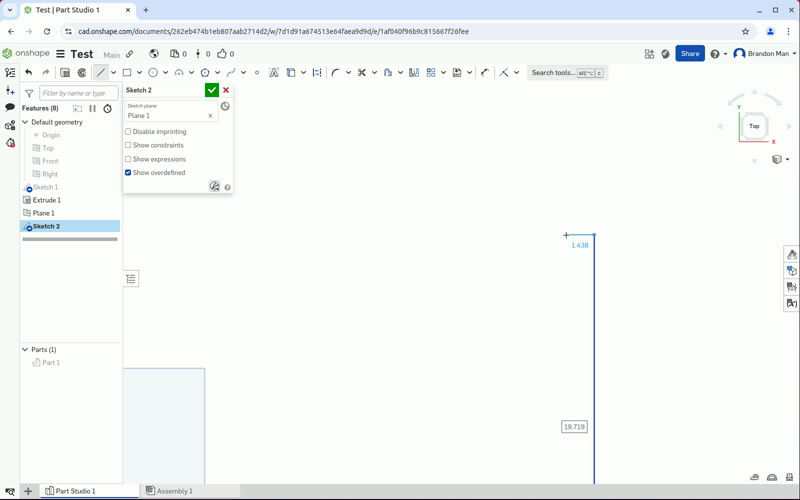
scroll(6)
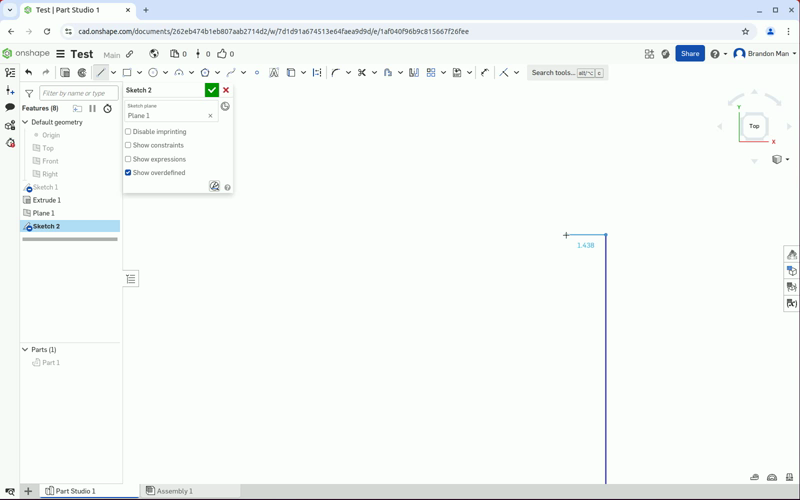
scroll(6)
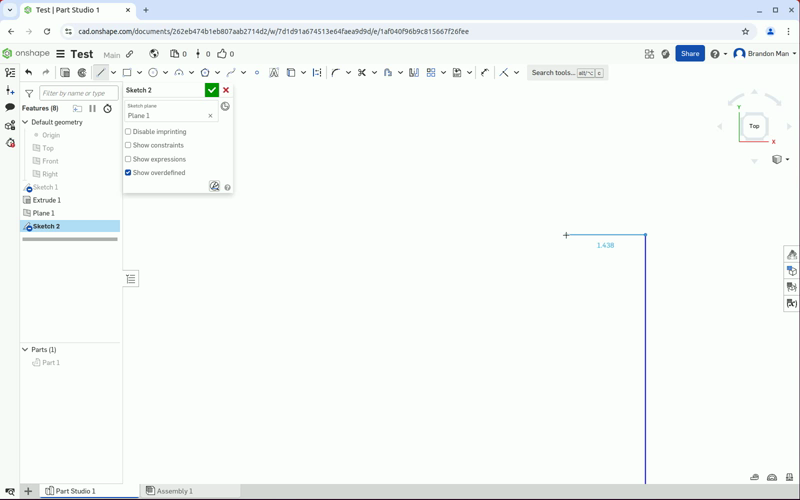
click(566, 234)
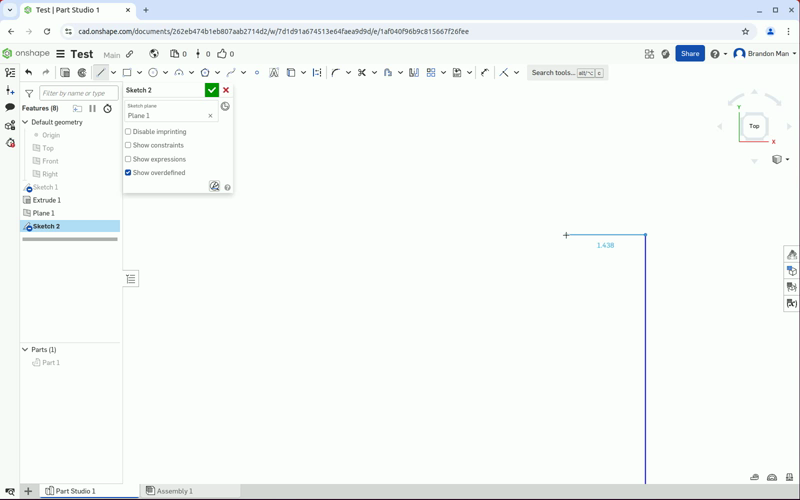
scroll(-6)
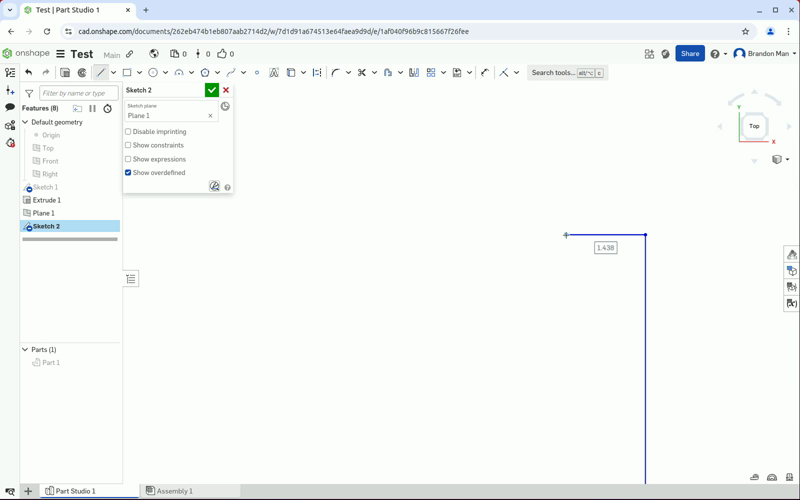
scroll(-6)
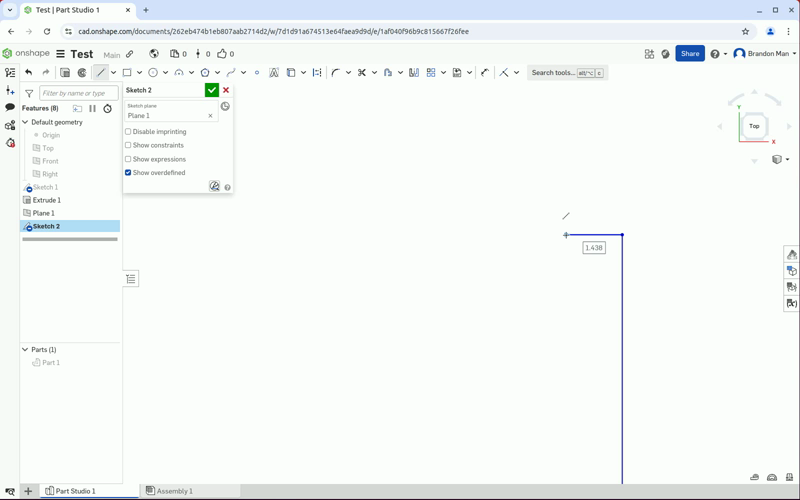
scroll(-6)
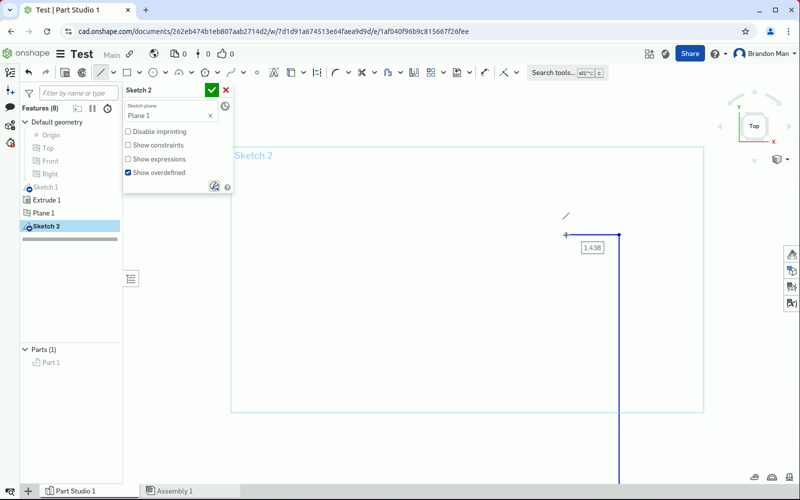
scroll(-6)
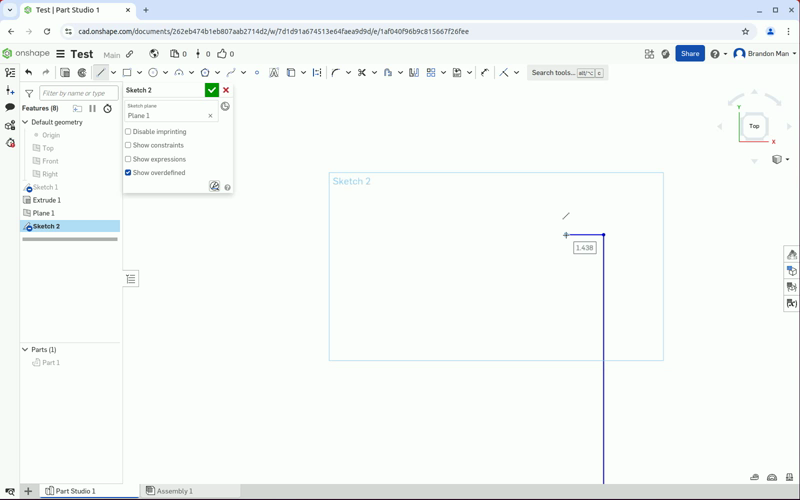
scroll(-6)
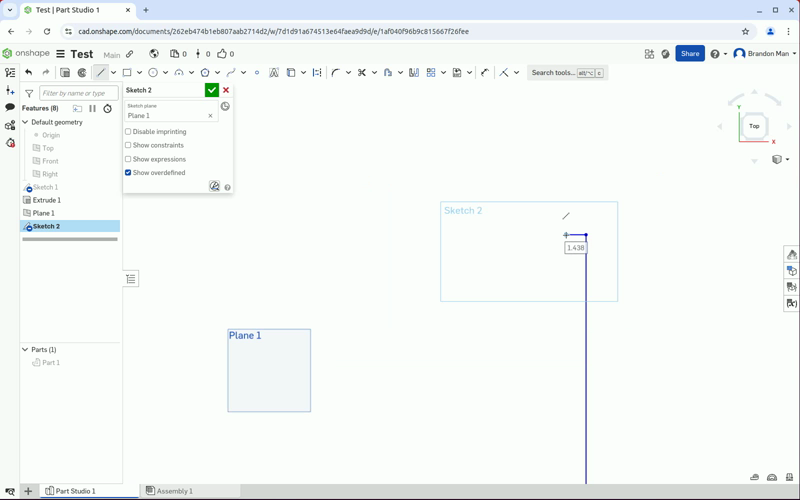
scroll(-6)
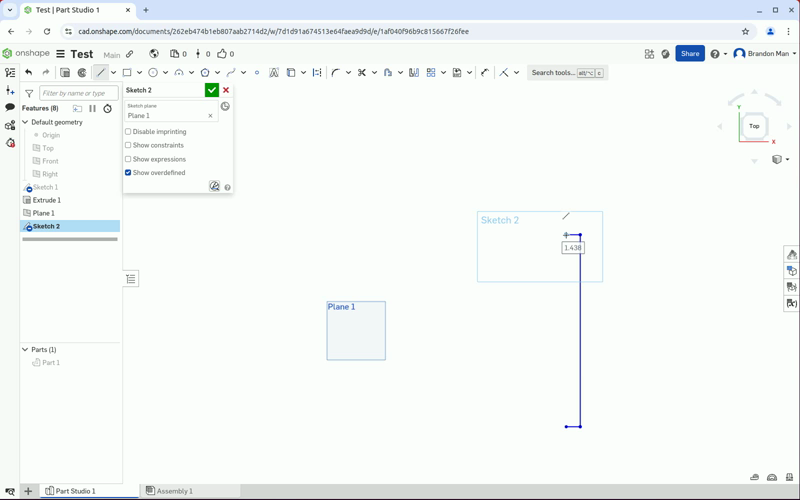
scroll(-6)
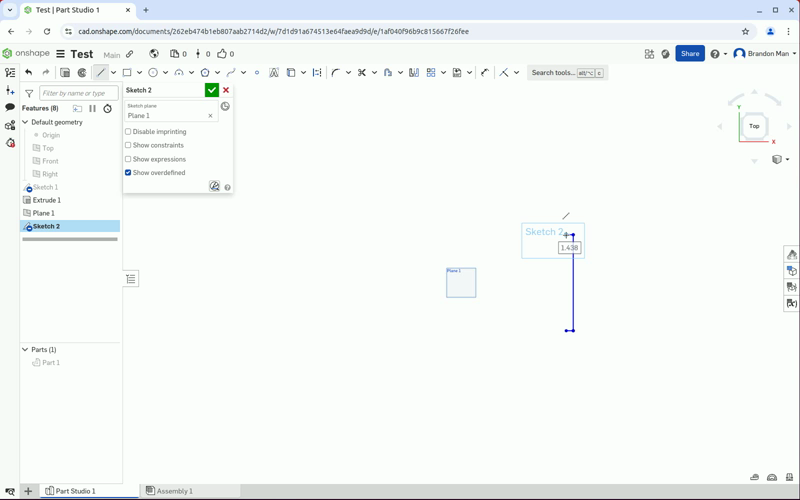
key_up(shift)
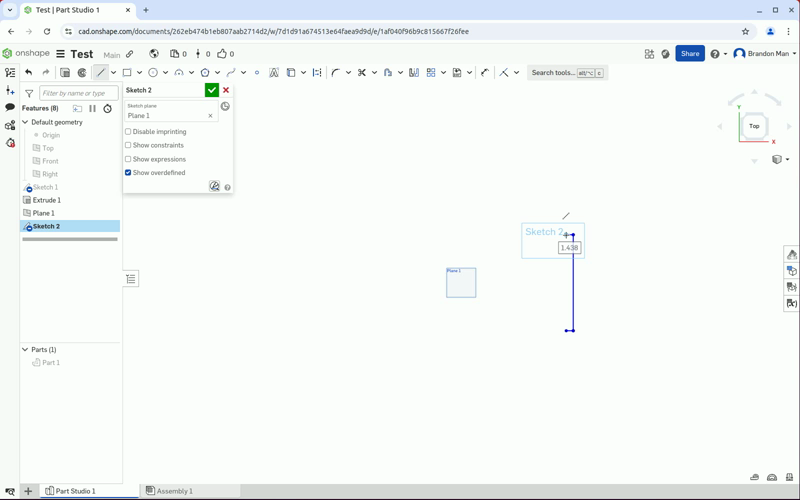
key_down(shift)
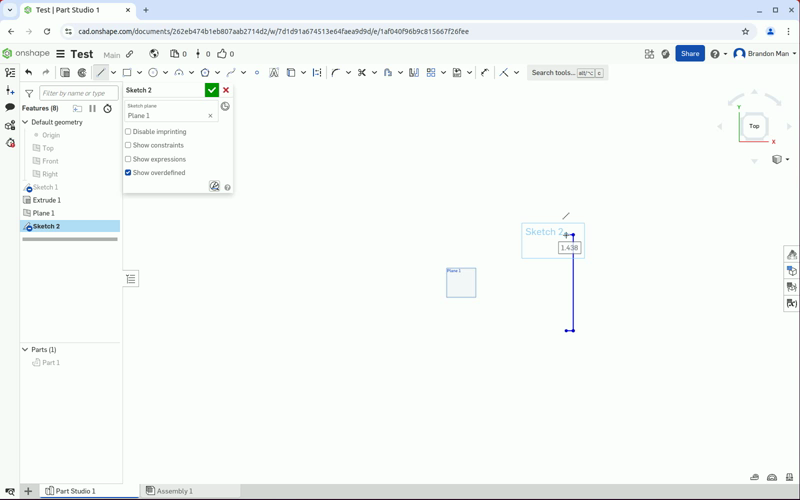
mouse_move(566, 330)
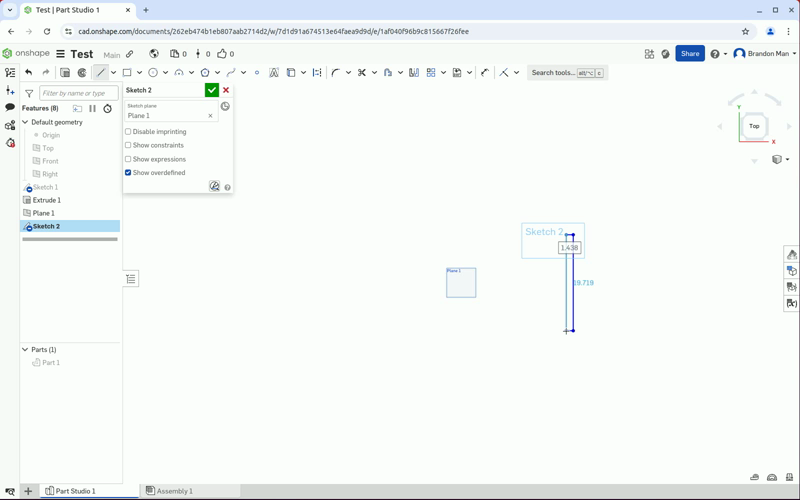
key_up(shift)
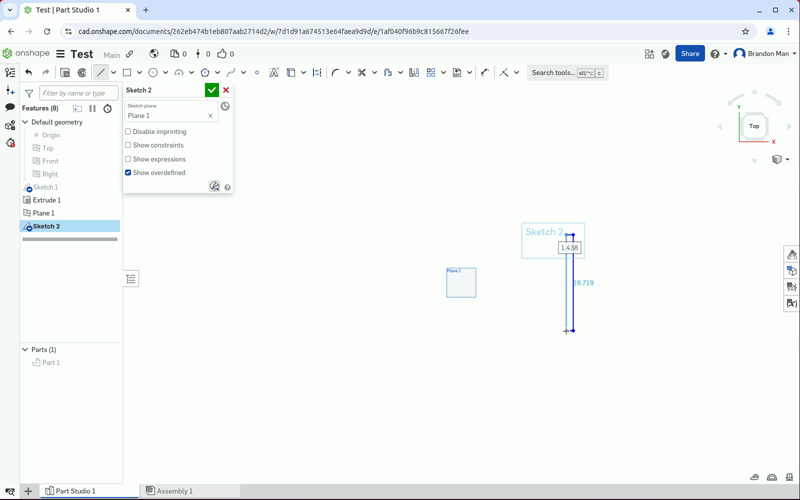
click(566, 330)
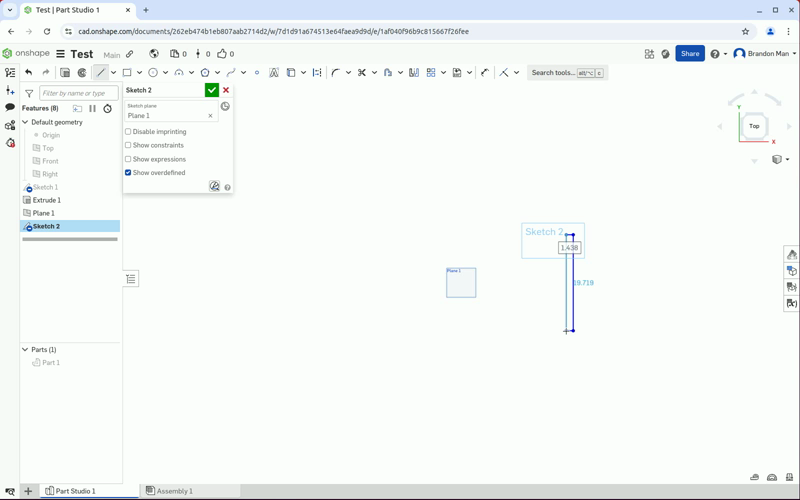
key(esc)
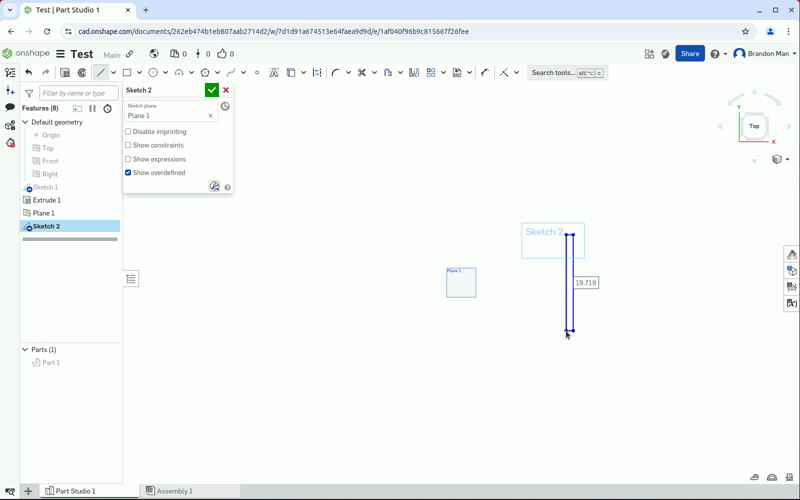
mouse_move(568, 255)
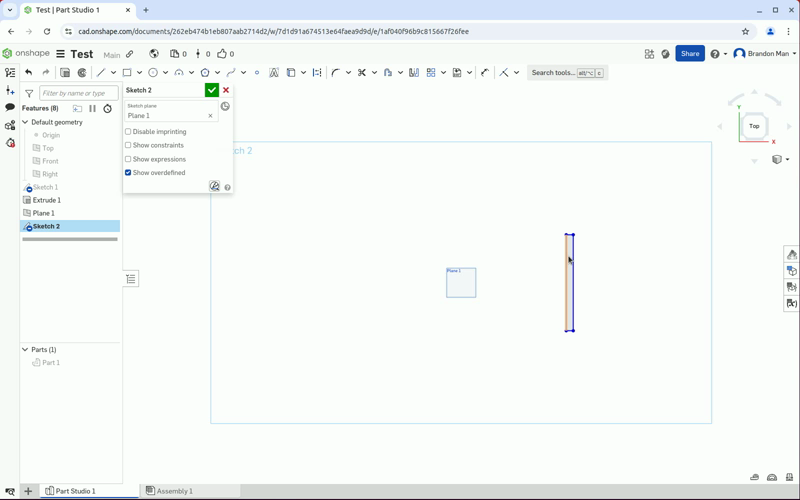
scroll(6)
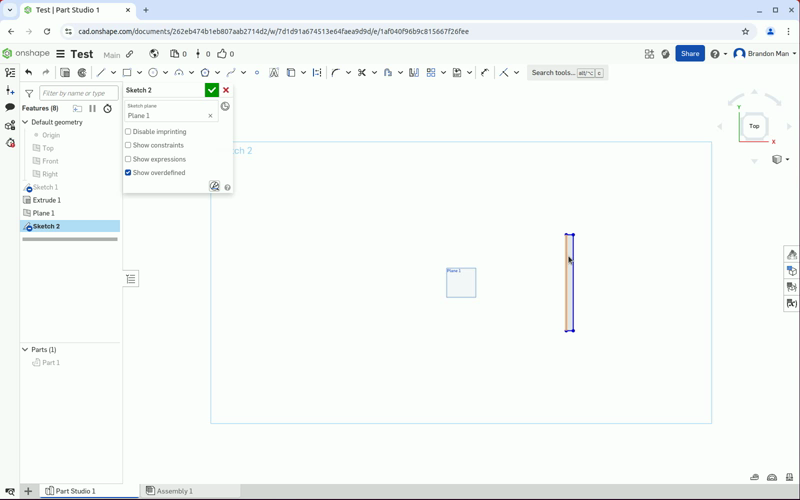
scroll(6)
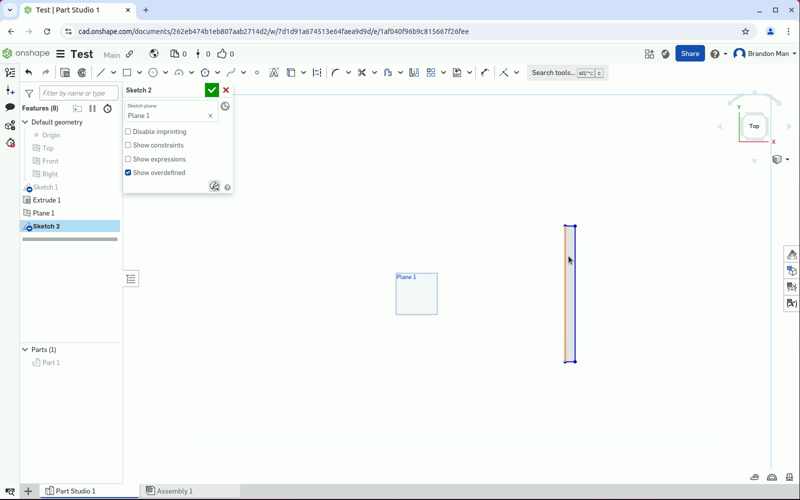
scroll(6)
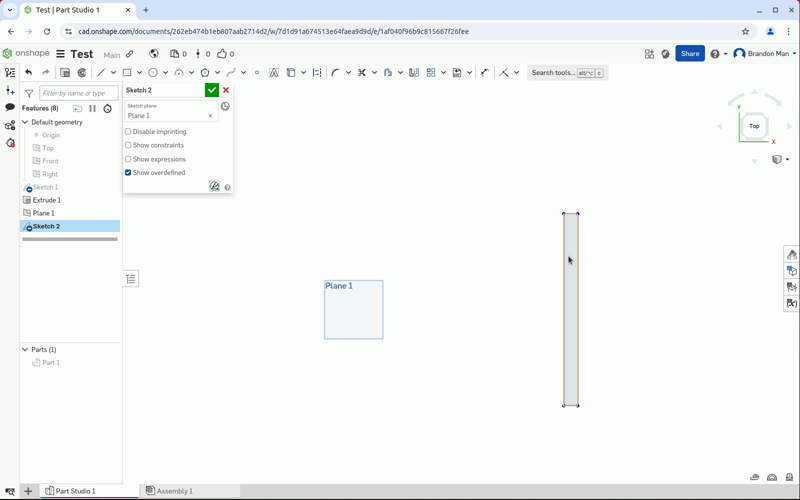
scroll(6)
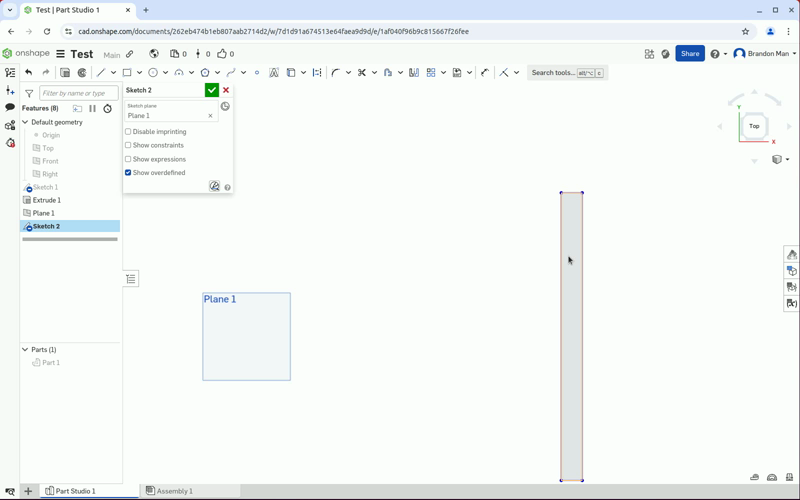
scroll(6)
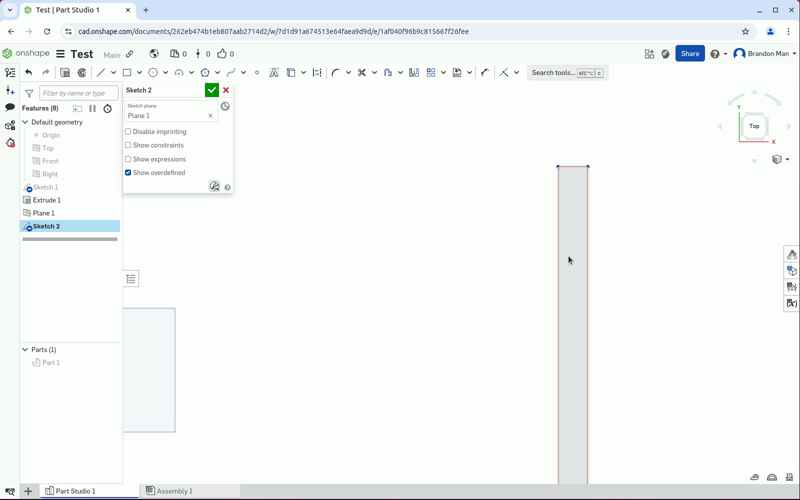
scroll(6)
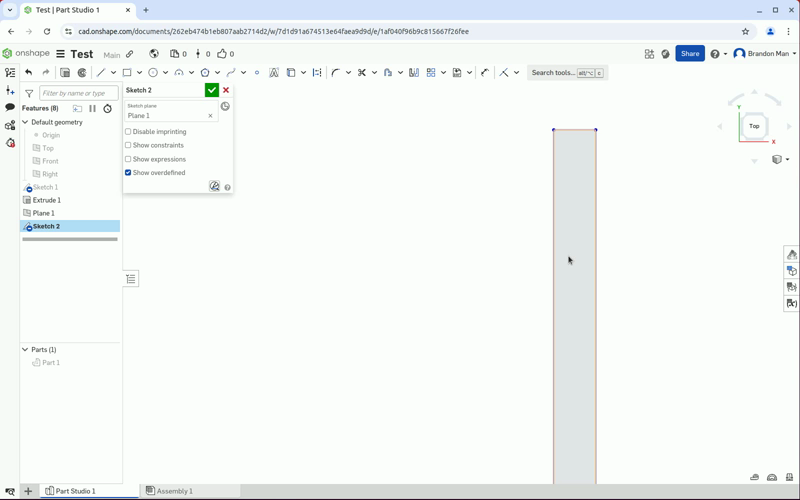
scroll(6)
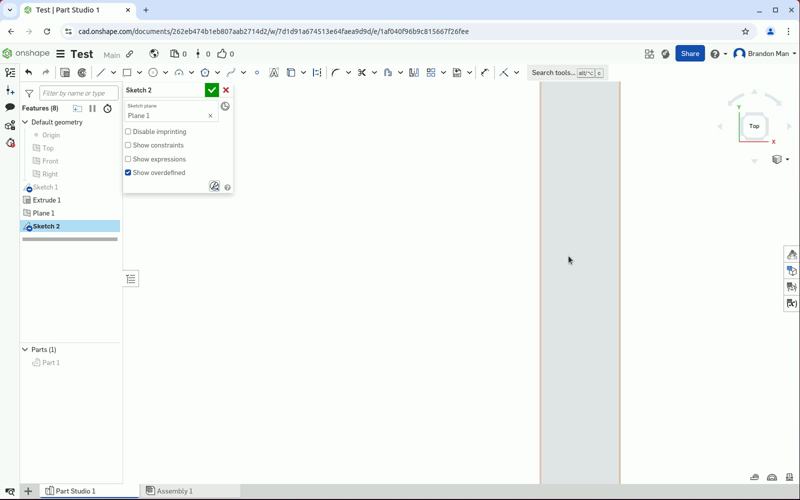
click(568, 255)
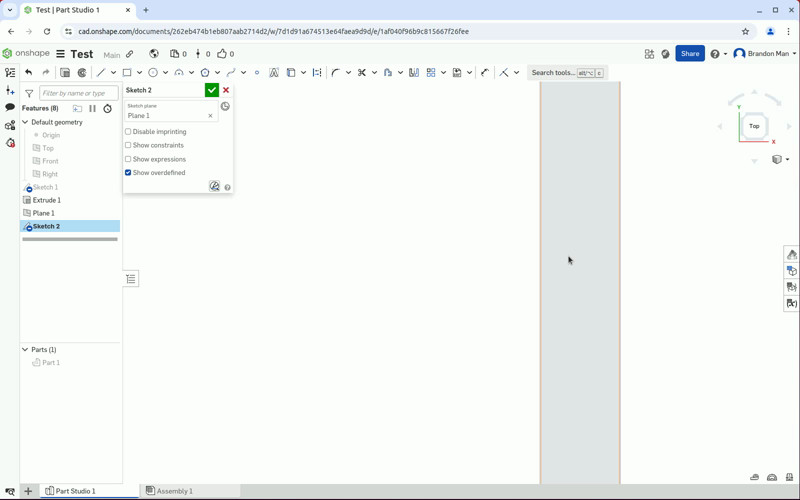
scroll(-6)
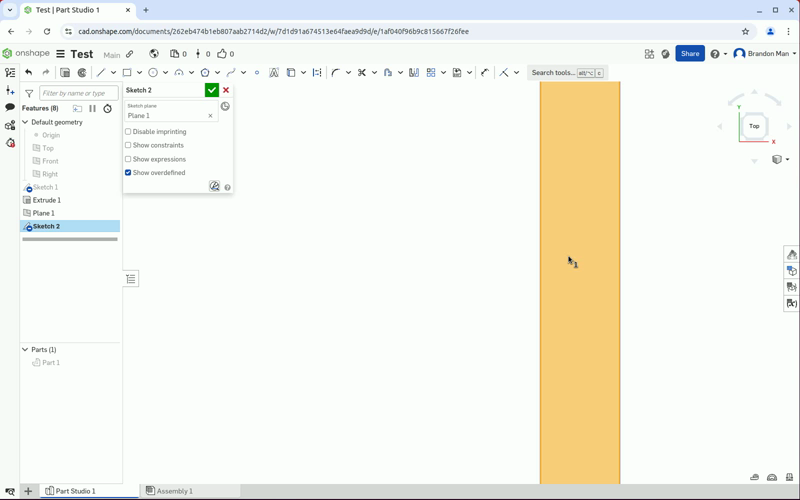
scroll(-6)
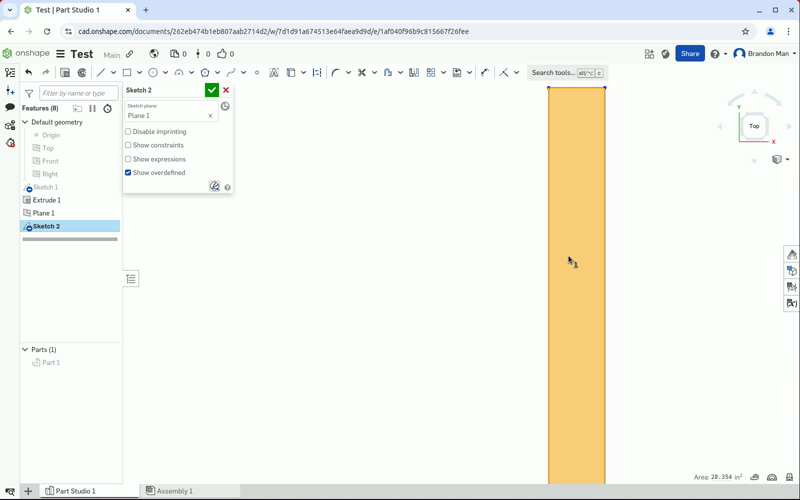
scroll(-6)
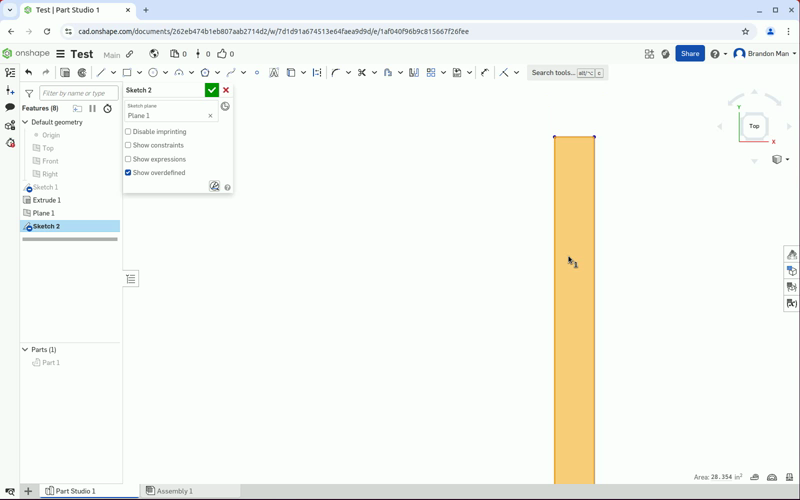
scroll(-6)
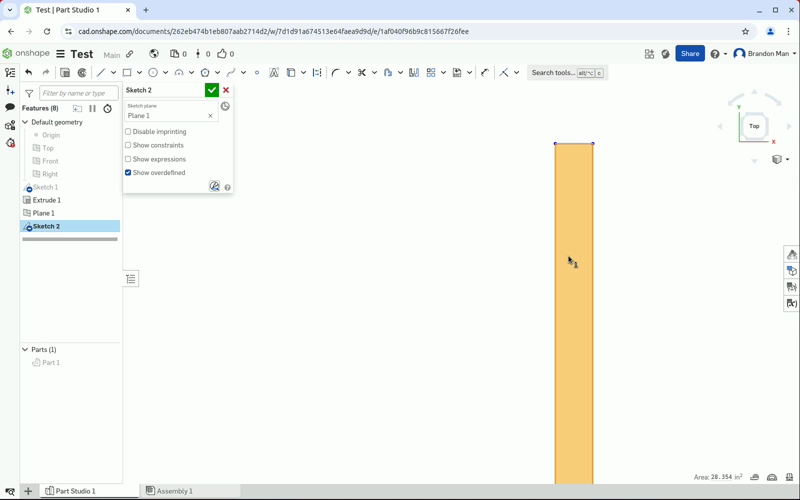
scroll(-6)
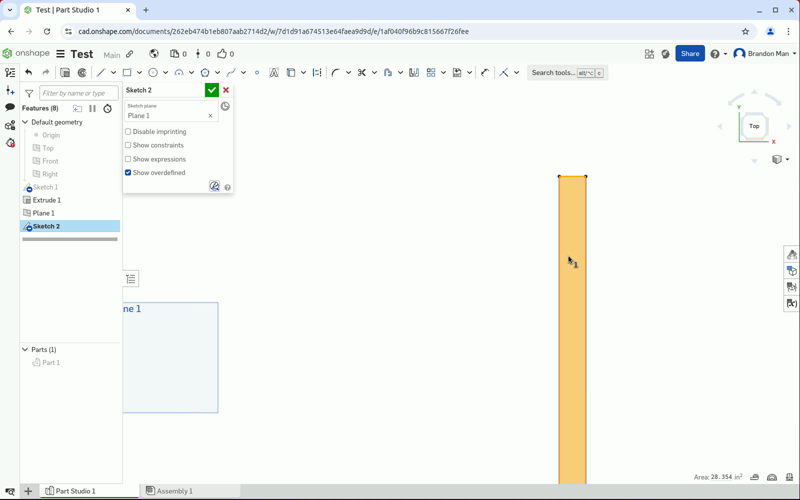
scroll(-6)
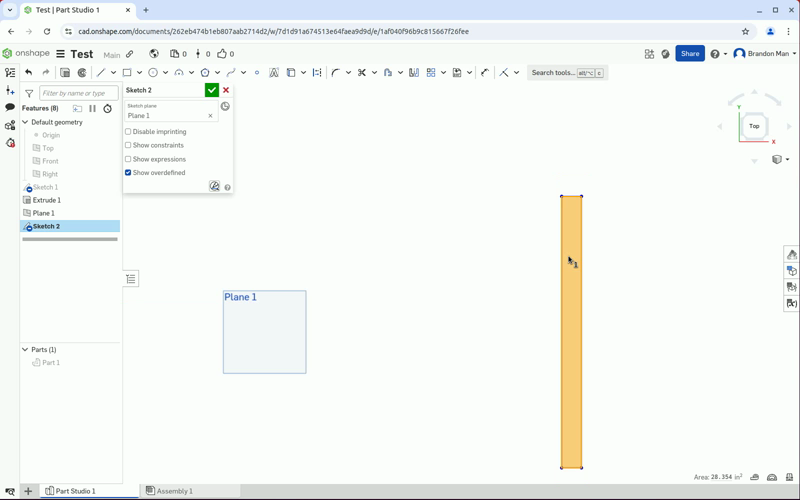
scroll(-6)
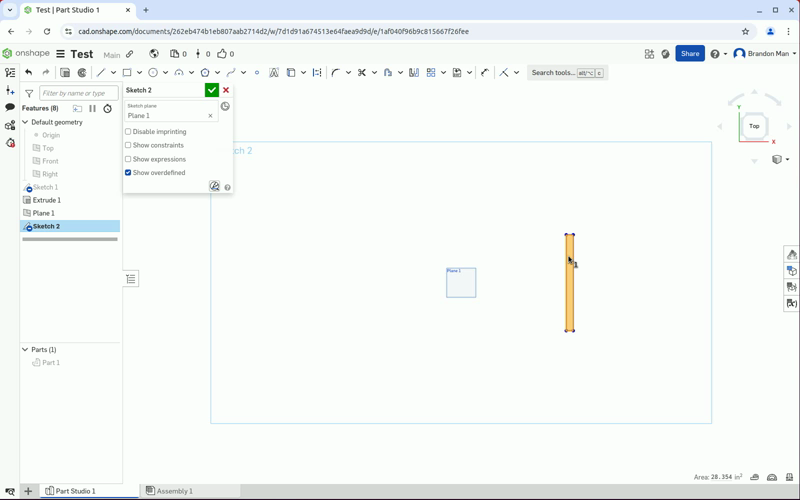
mouse_move(73, 352)
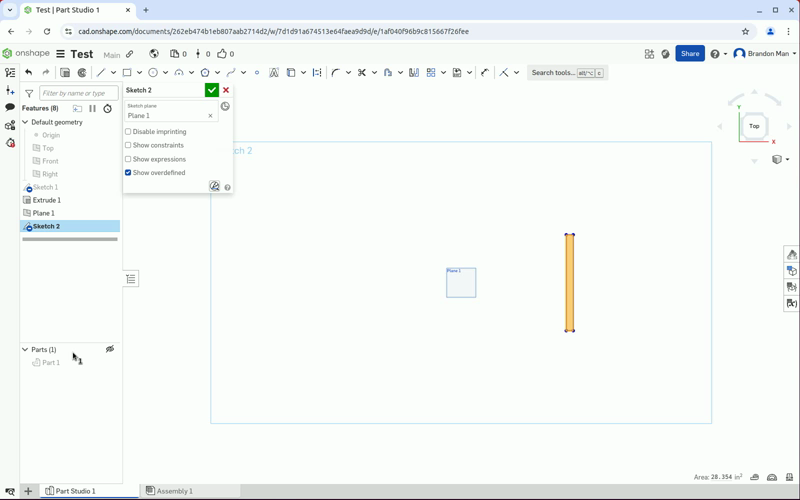
key(shift+y)
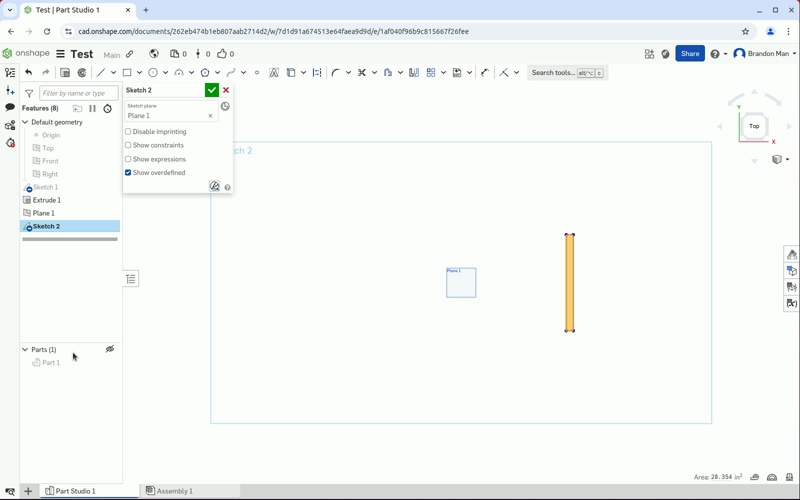
key(shift+e)
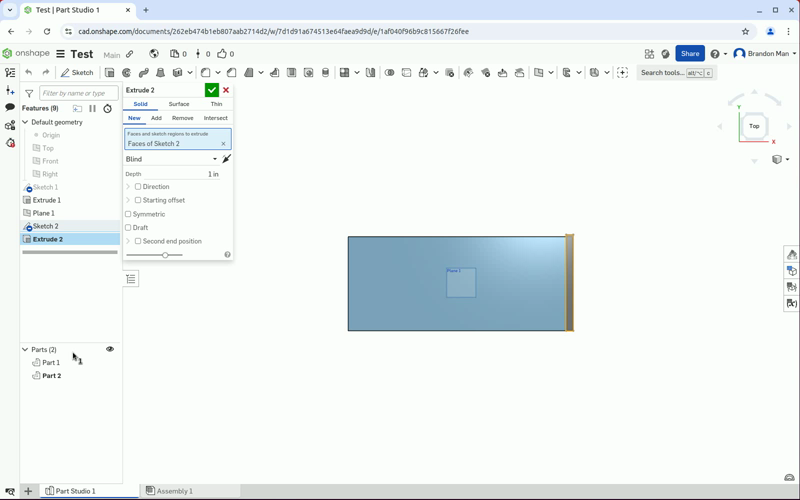
mouse_move(143, 106)
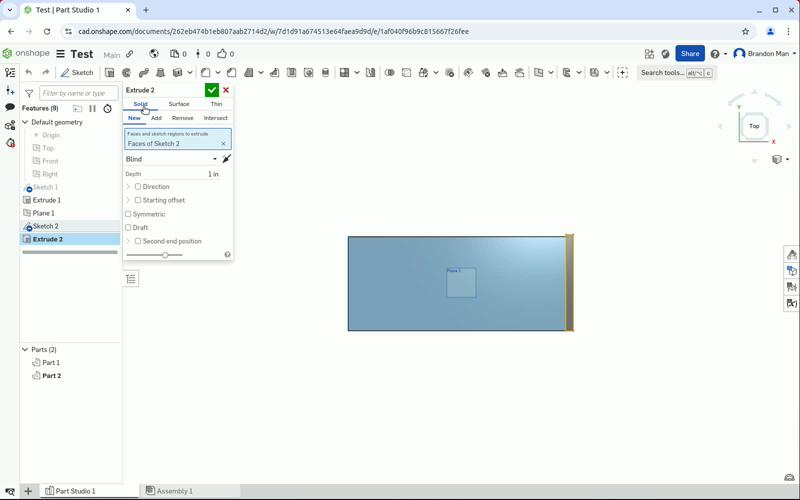
click(143, 106)
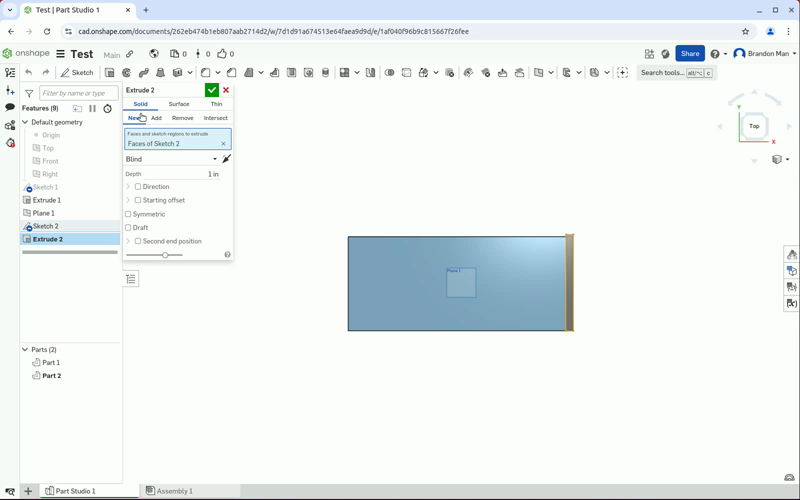
mouse_move(137, 120)
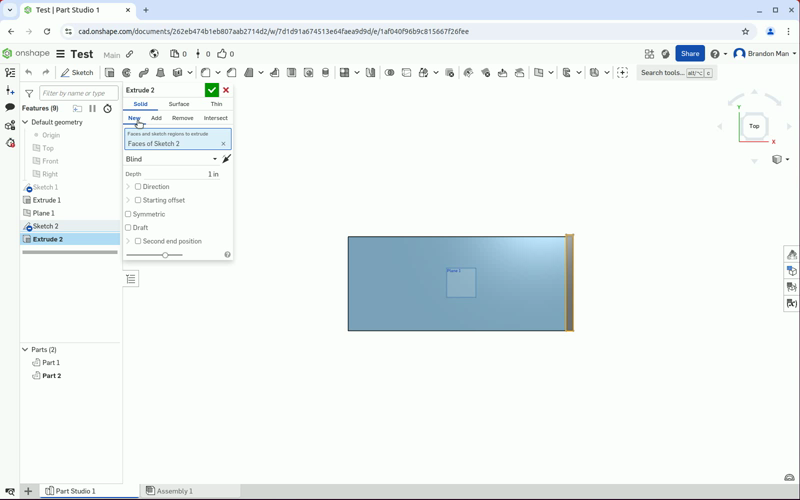
click(137, 120)
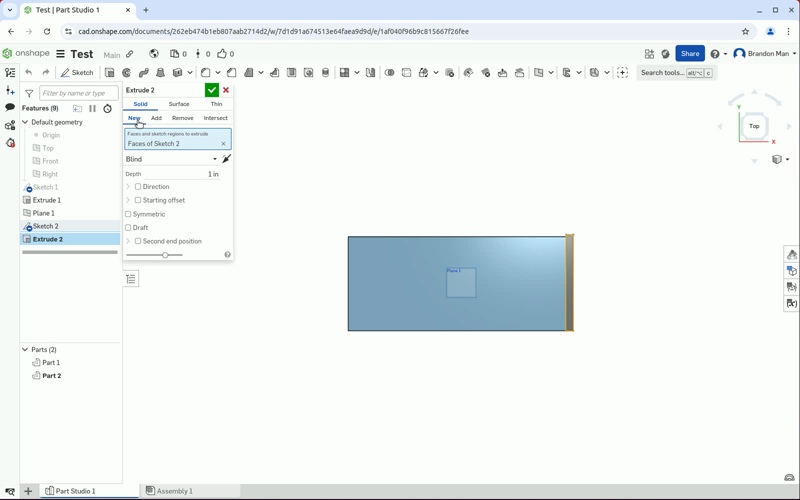
key(tab, 4)
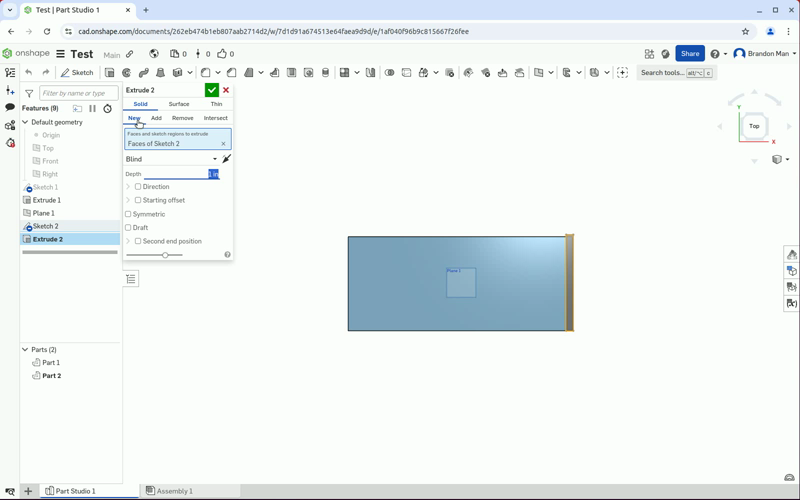
text(4.814)
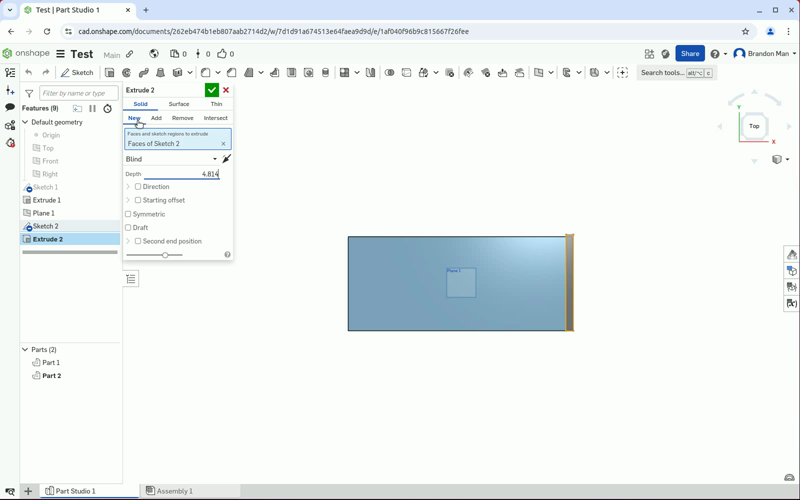
key(enter)
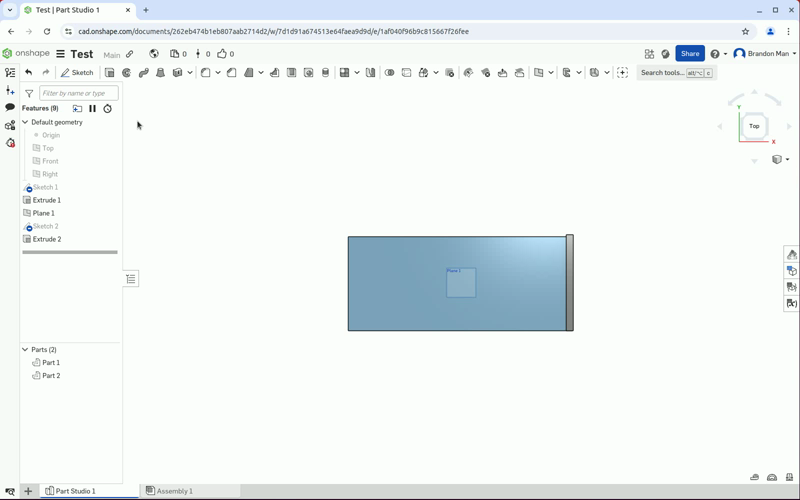
key(shift+h)
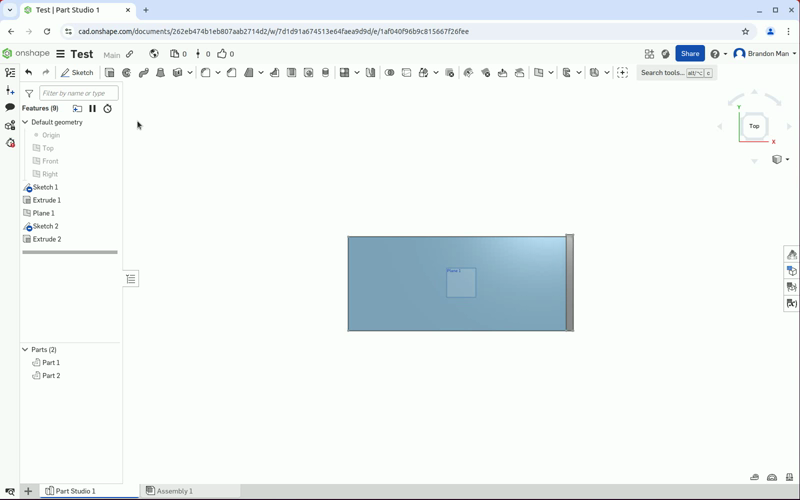
key(shift+h)
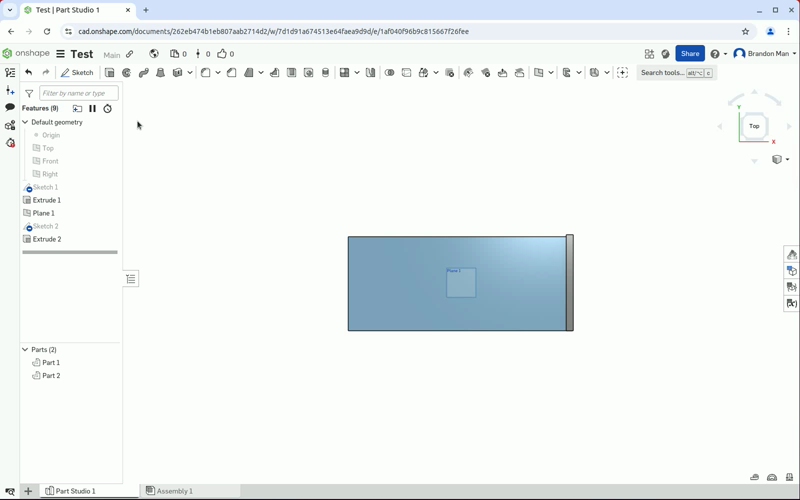
mouse_move(73, 189)
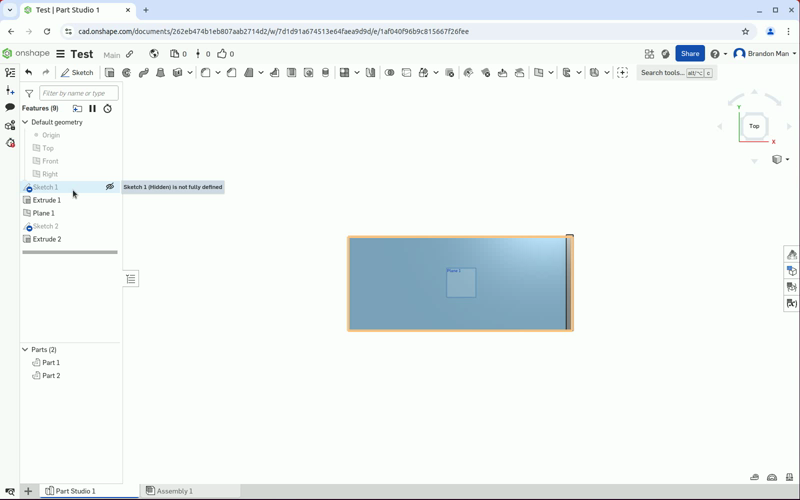
click(73, 189)
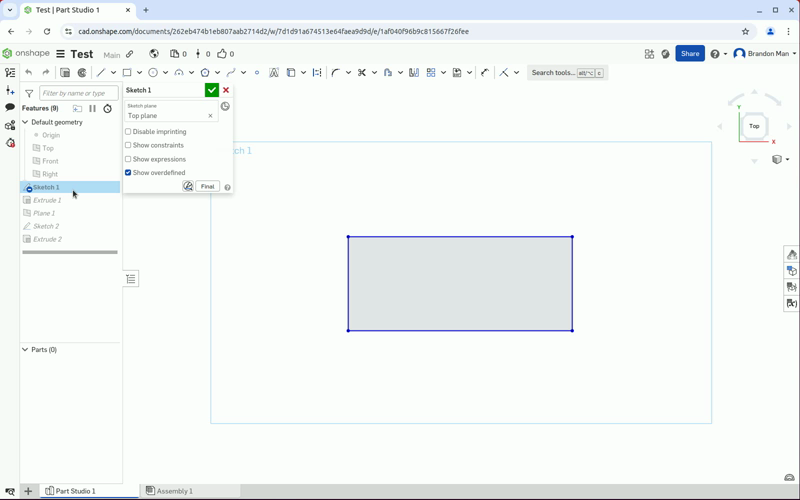
mouse_move(229, 92)
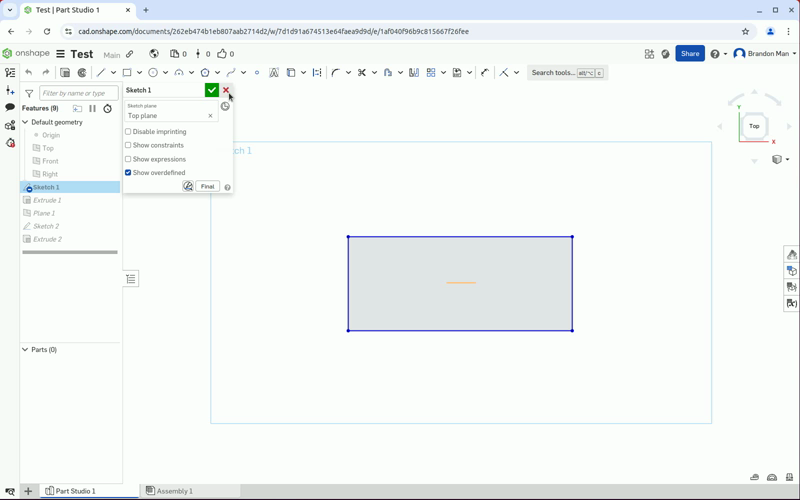
click(229, 92)
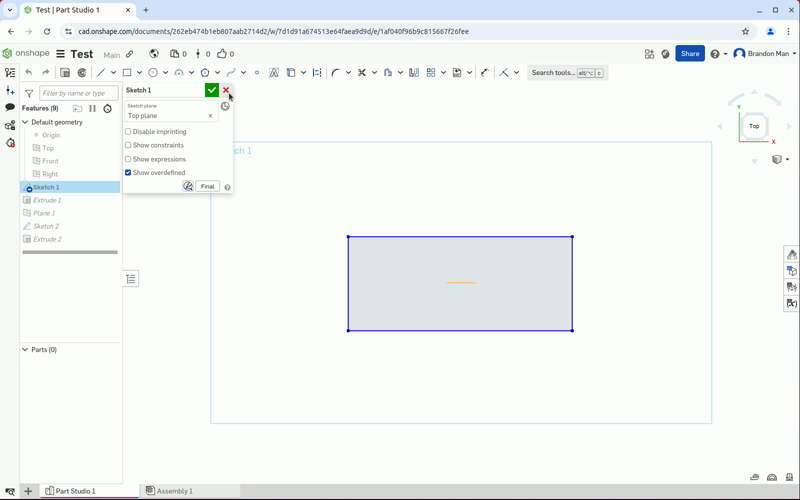
key(shift+s)
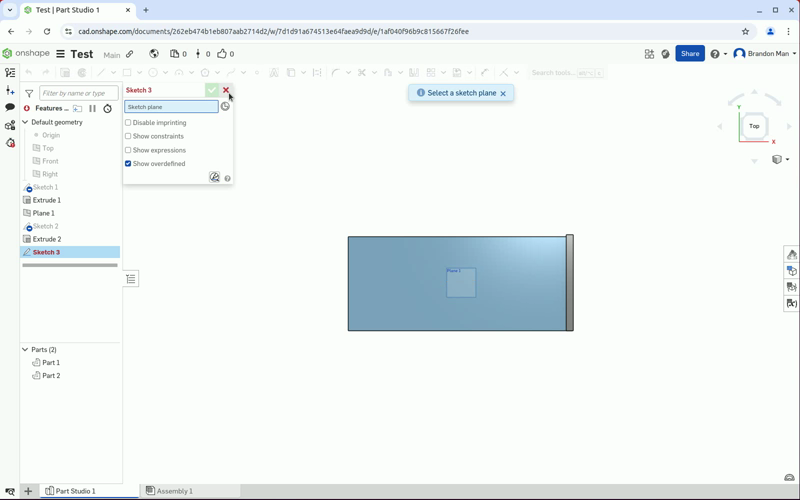
mouse_move(73, 215)
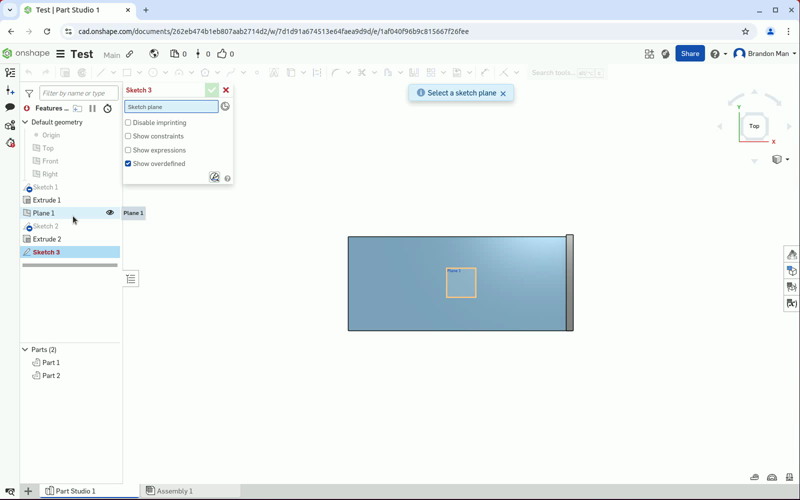
click(73, 215)
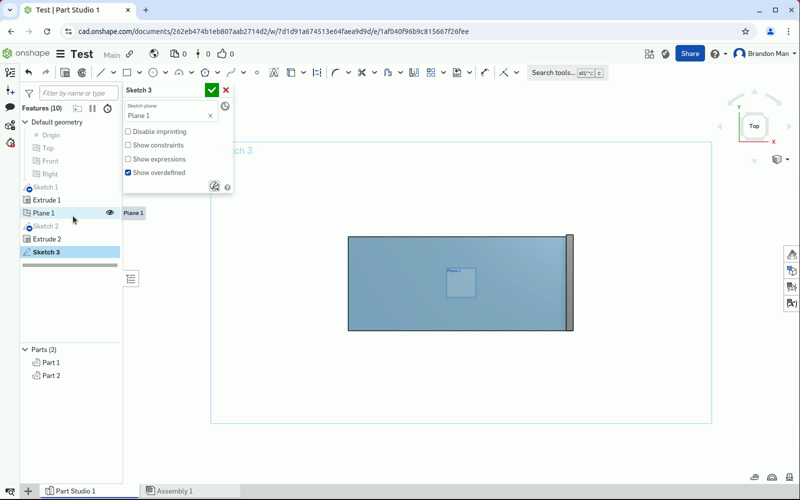
mouse_move(73, 352)
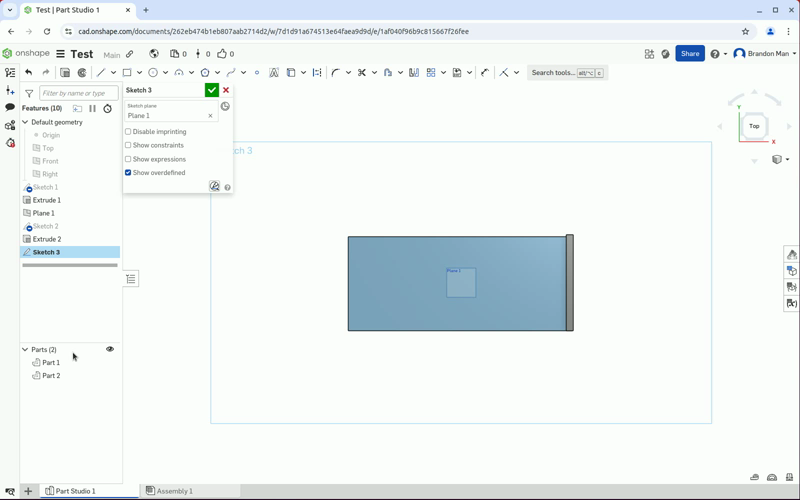
key(y)
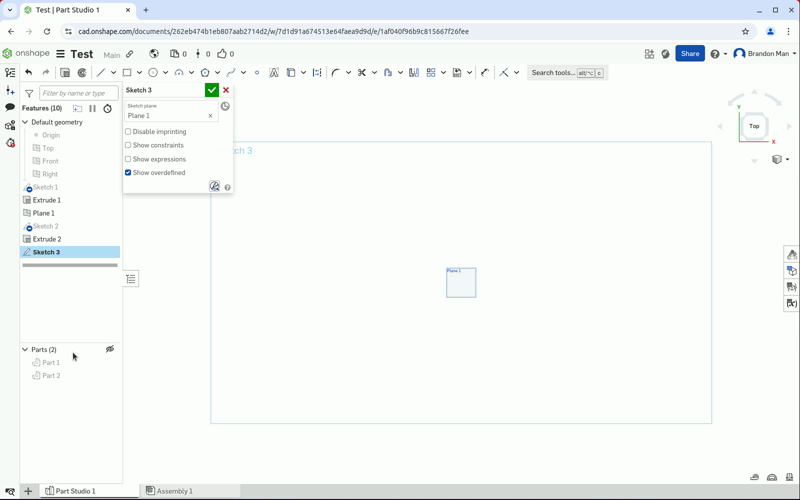
key(l)
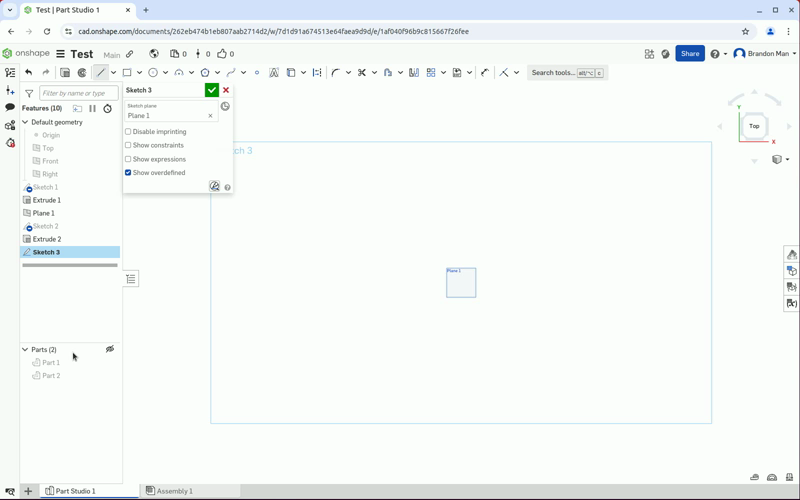
key_down(shift)
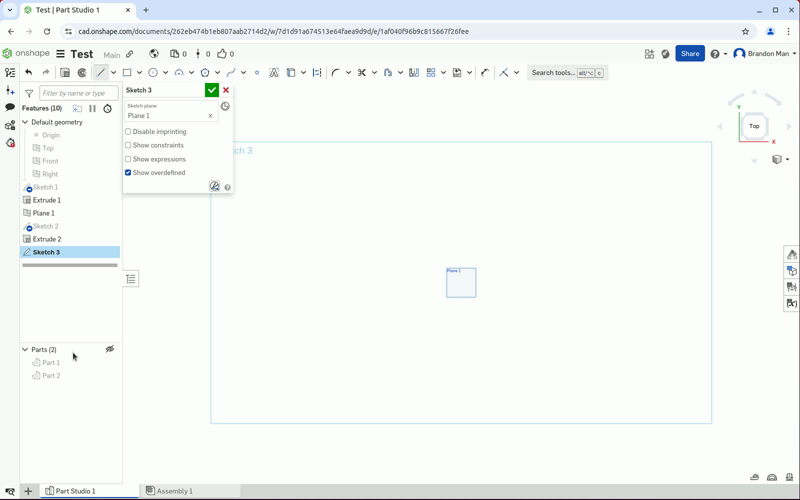
mouse_move(348, 330)
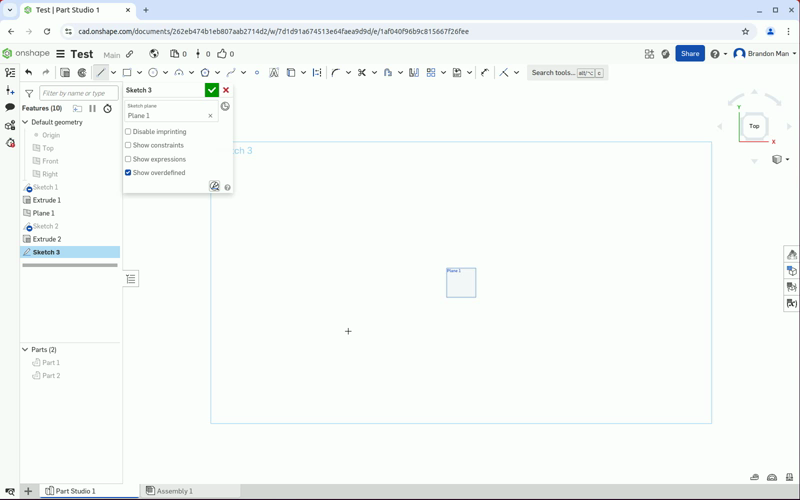
click(348, 330)
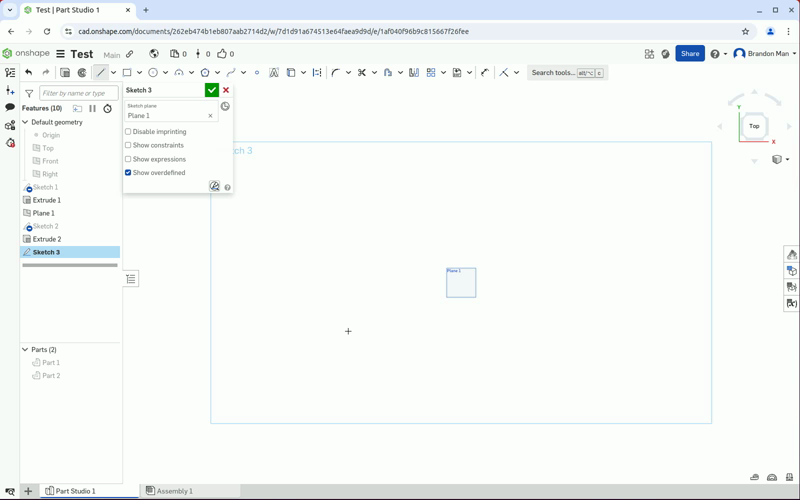
key_up(shift)
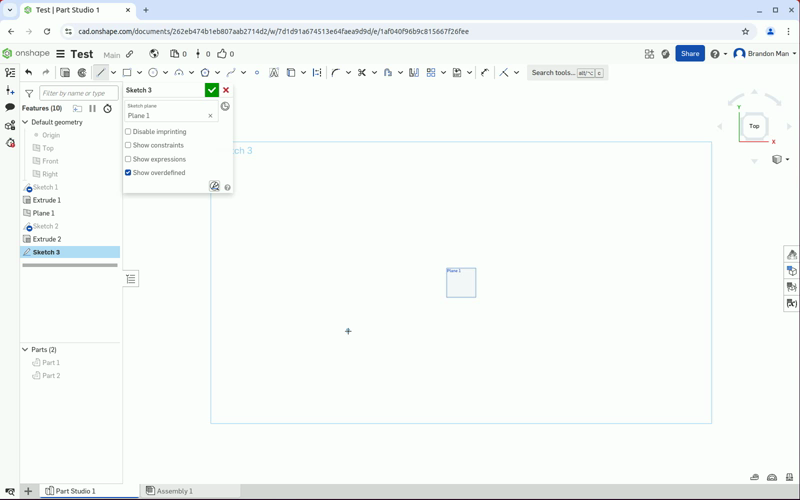
key_down(shift)
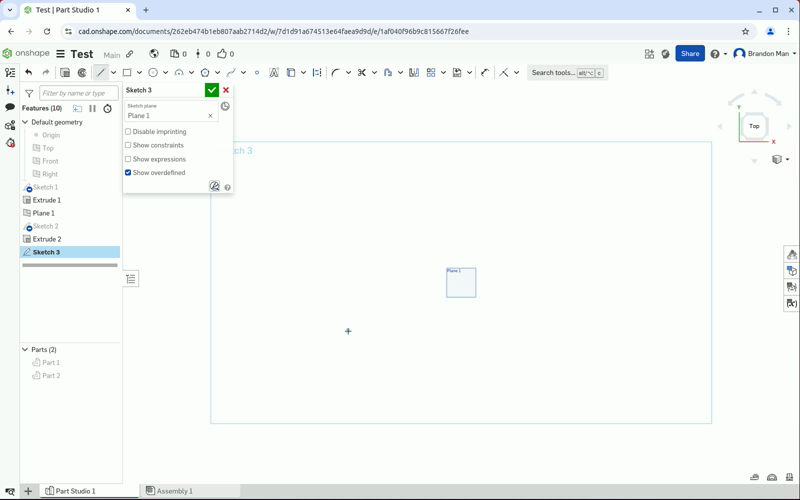
mouse_move(378, 330)
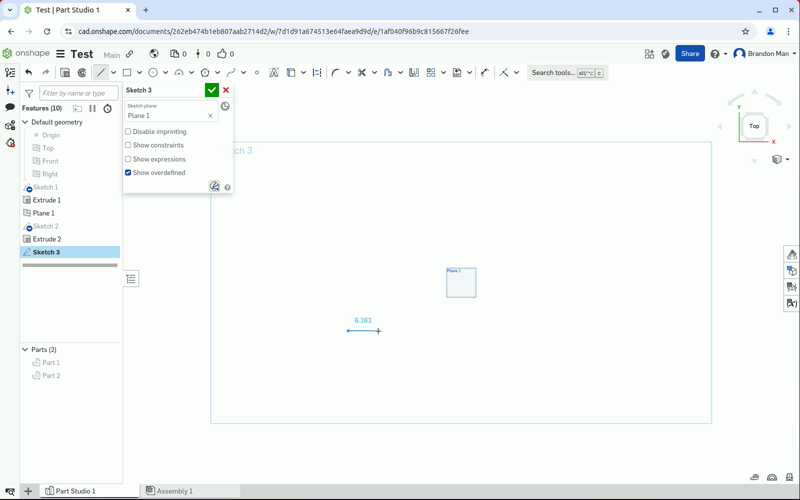
mouse_move(355, 330)
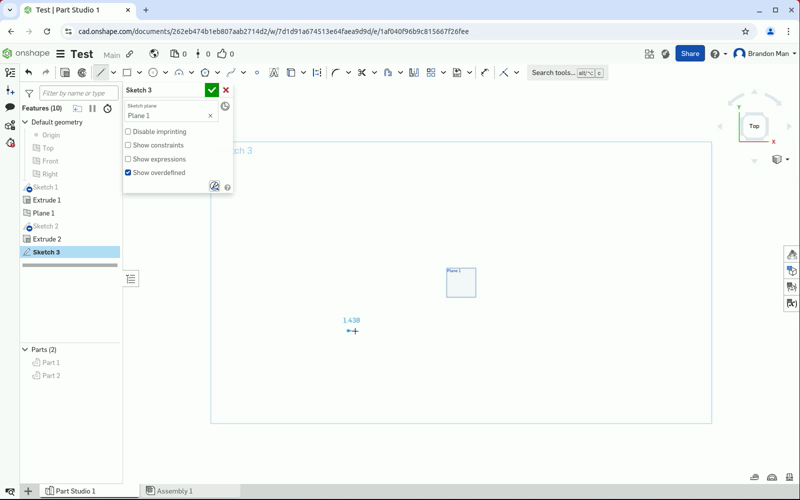
scroll(6)
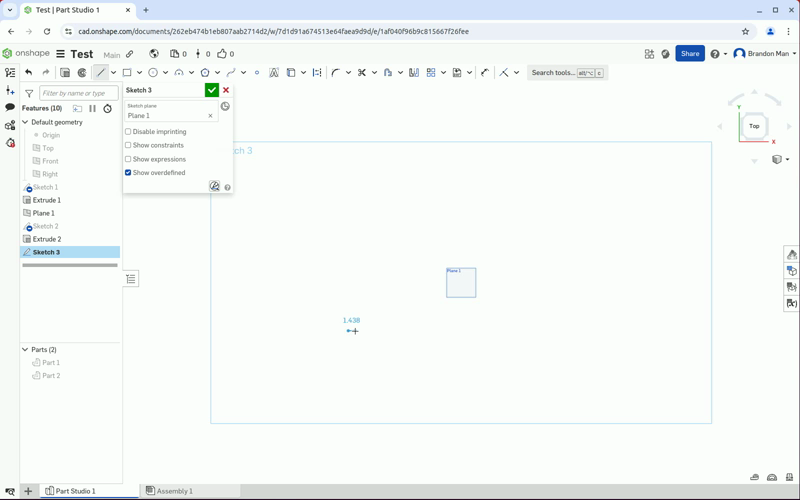
scroll(6)
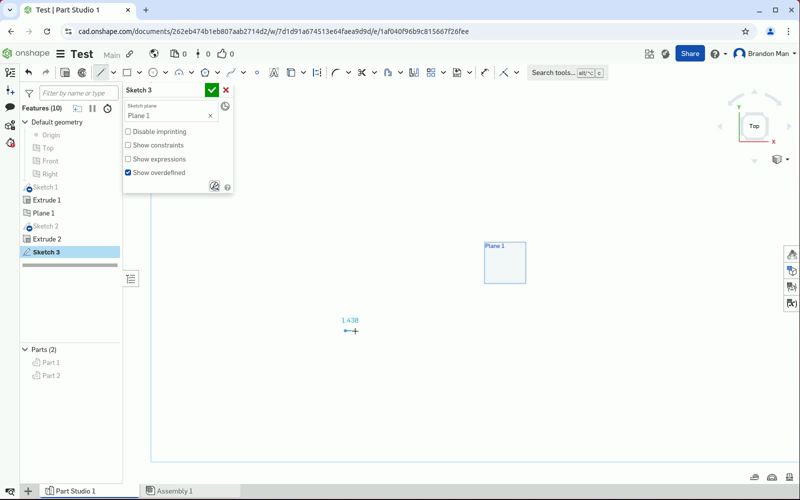
scroll(6)
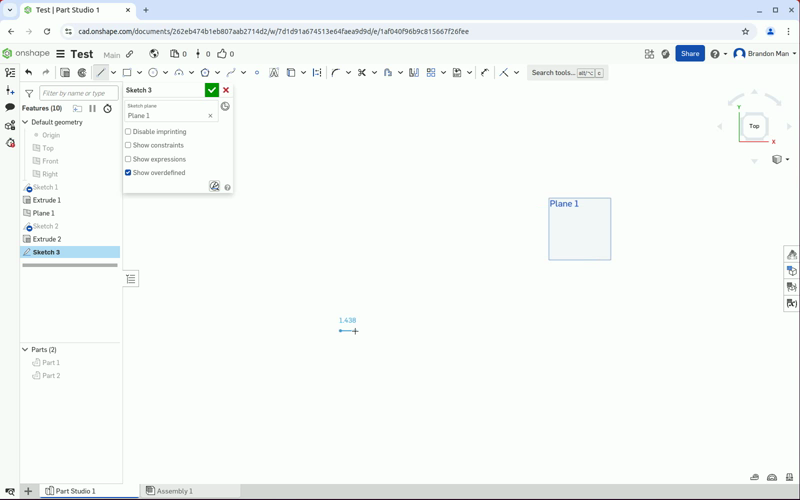
scroll(6)
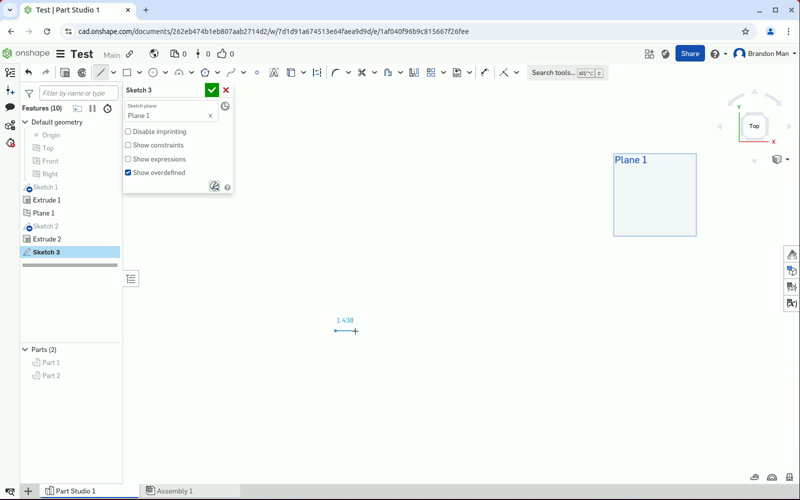
scroll(6)
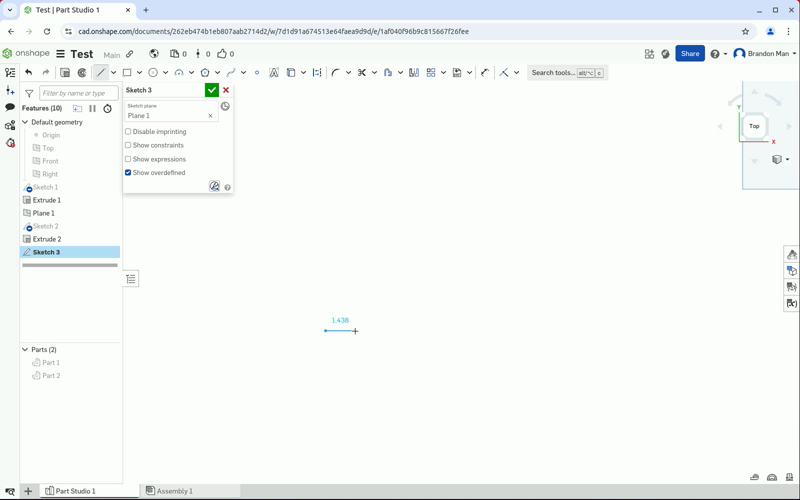
scroll(6)
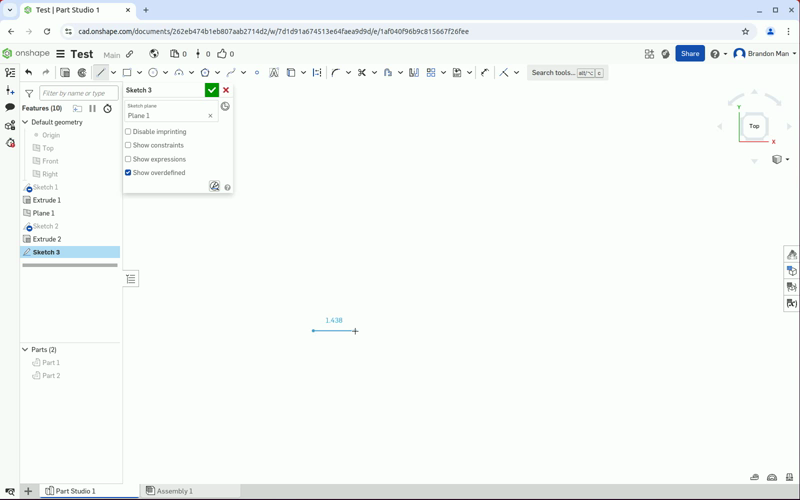
scroll(6)
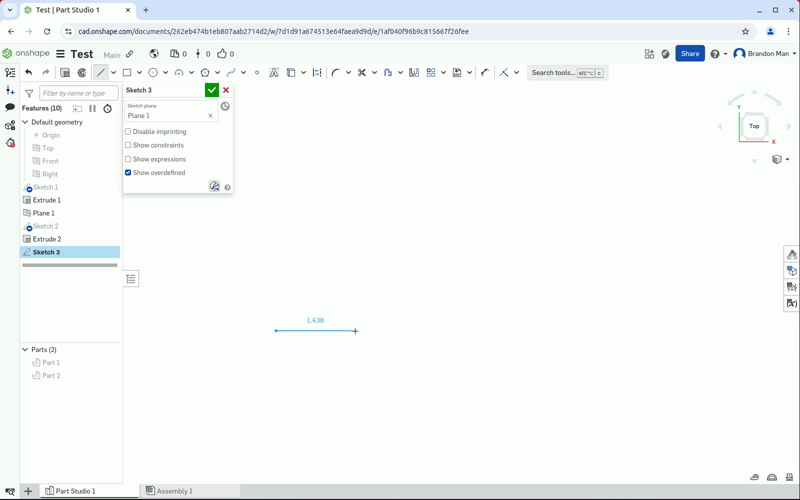
click(355, 330)
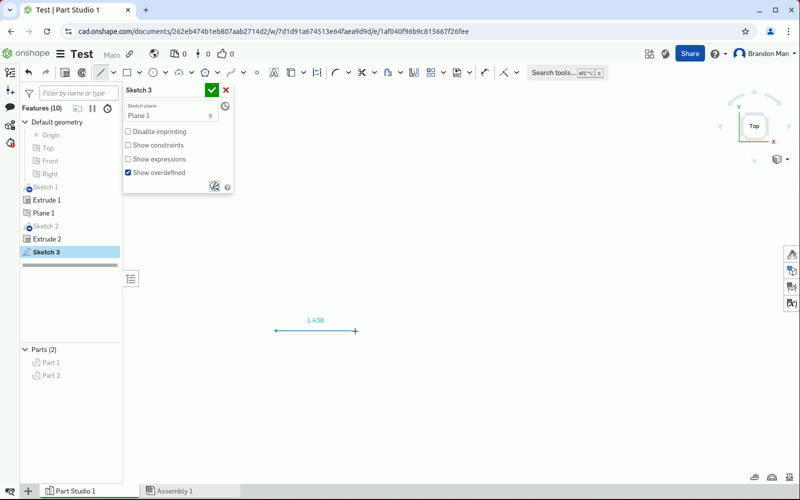
scroll(-6)
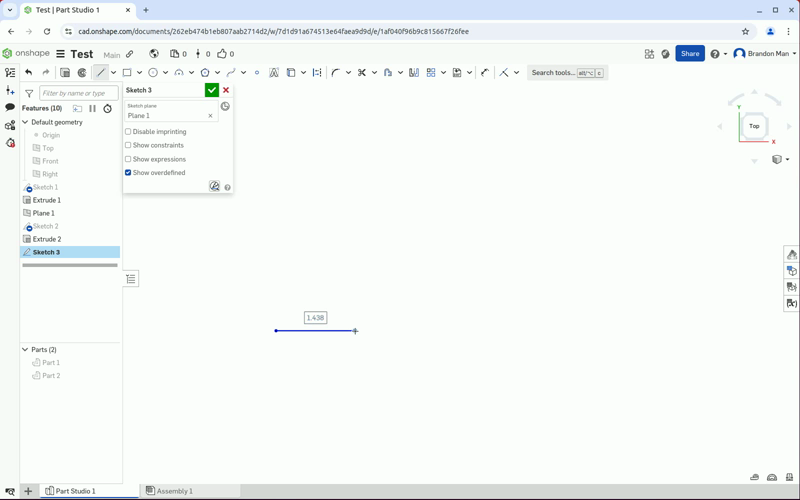
scroll(-6)
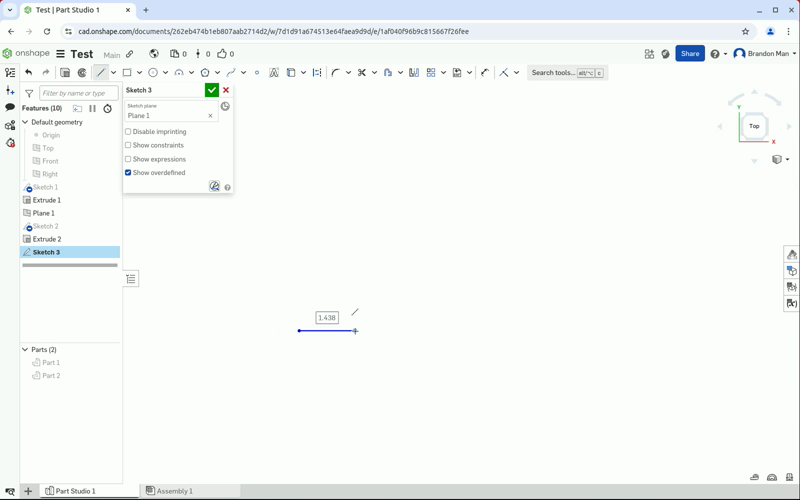
scroll(-6)
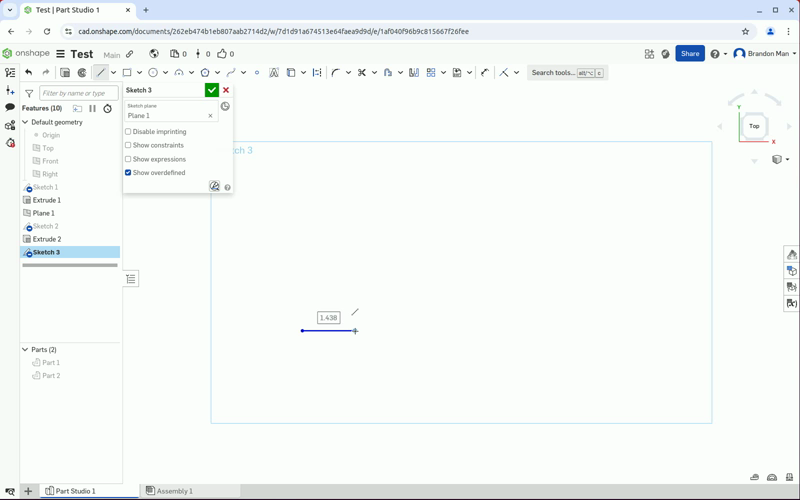
scroll(-6)
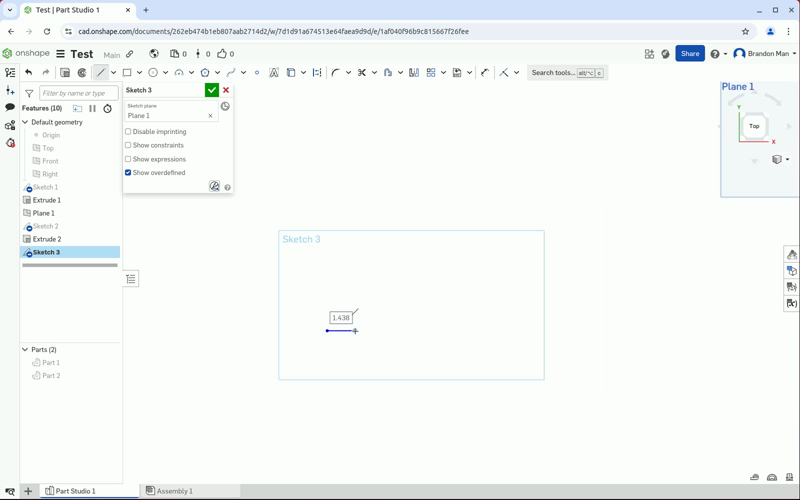
scroll(-6)
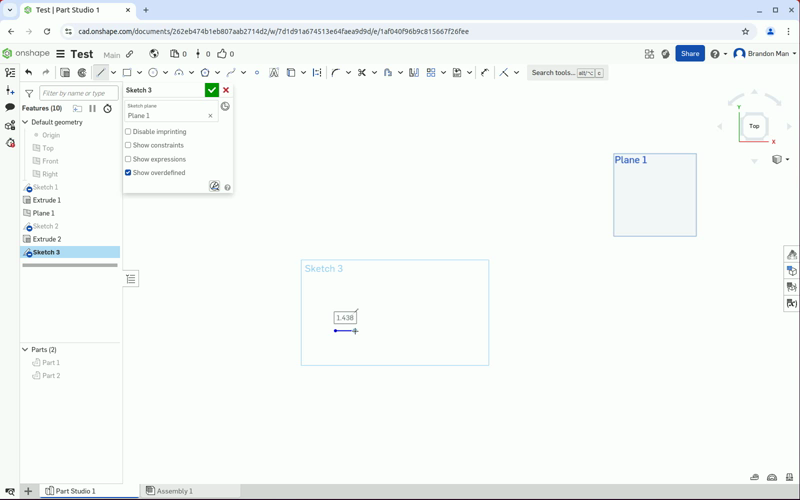
scroll(-6)
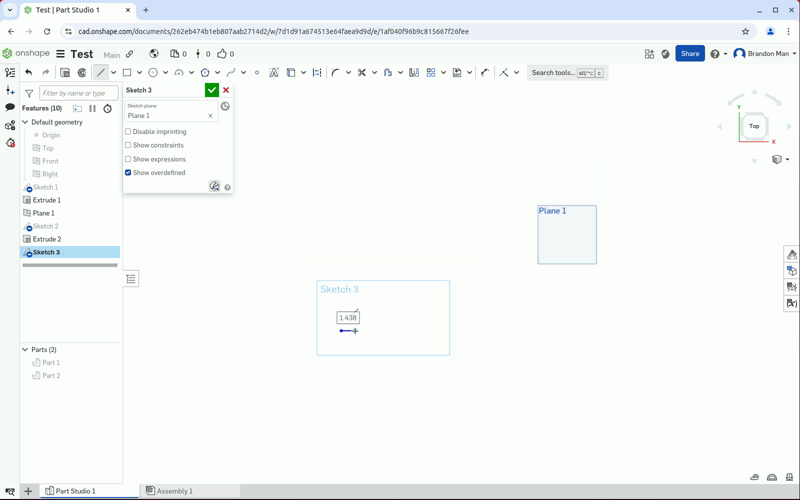
scroll(-6)
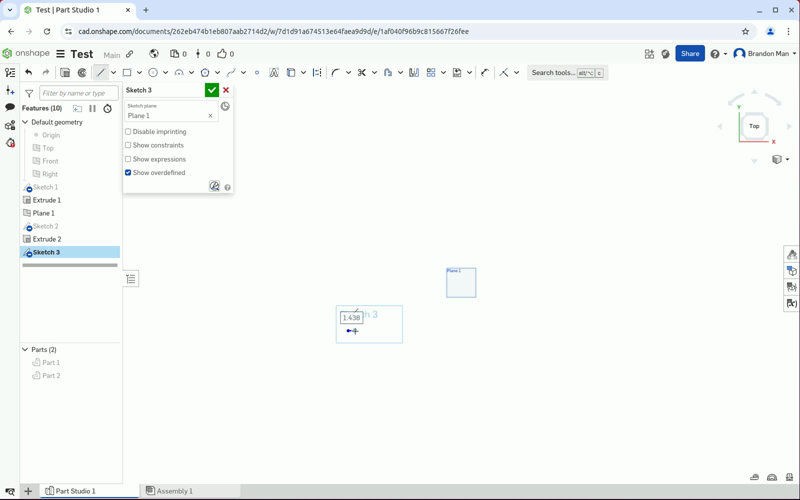
key_up(shift)
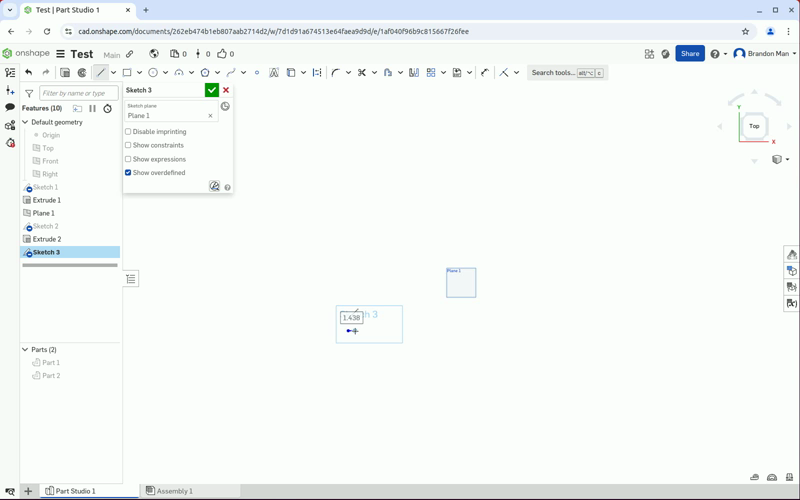
key_down(shift)
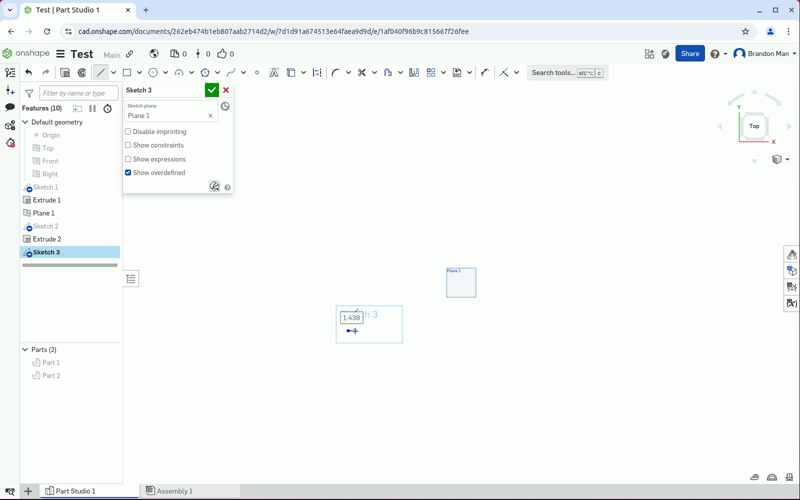
mouse_move(355, 234)
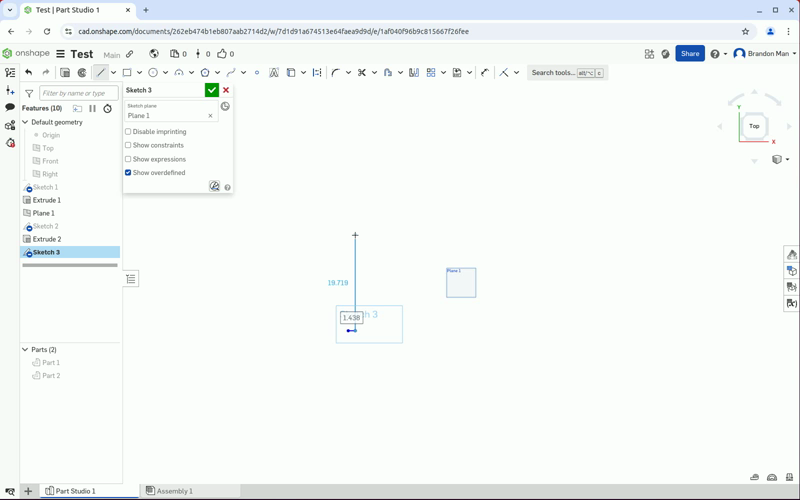
click(355, 234)
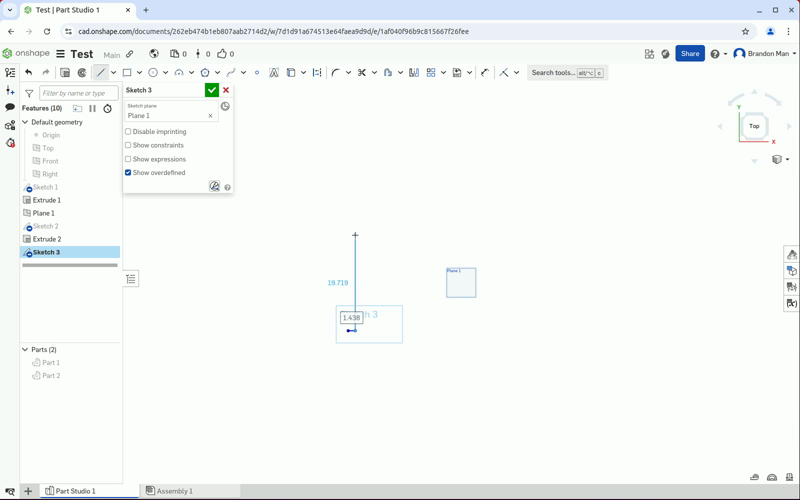
key_up(shift)
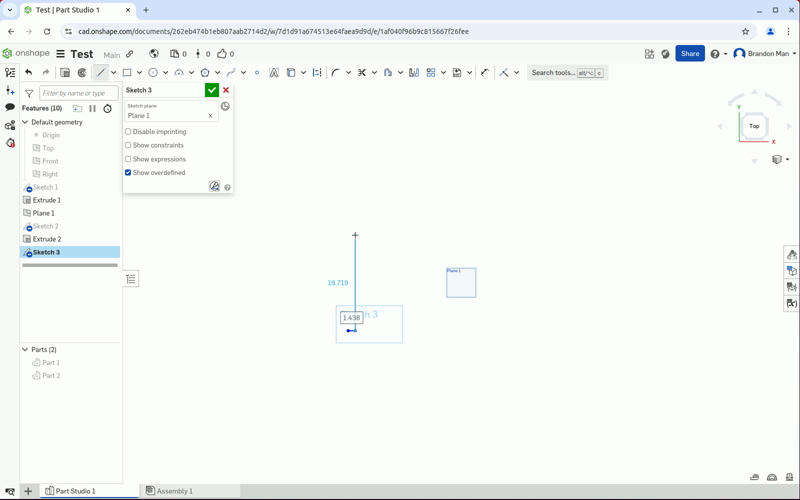
key_down(shift)
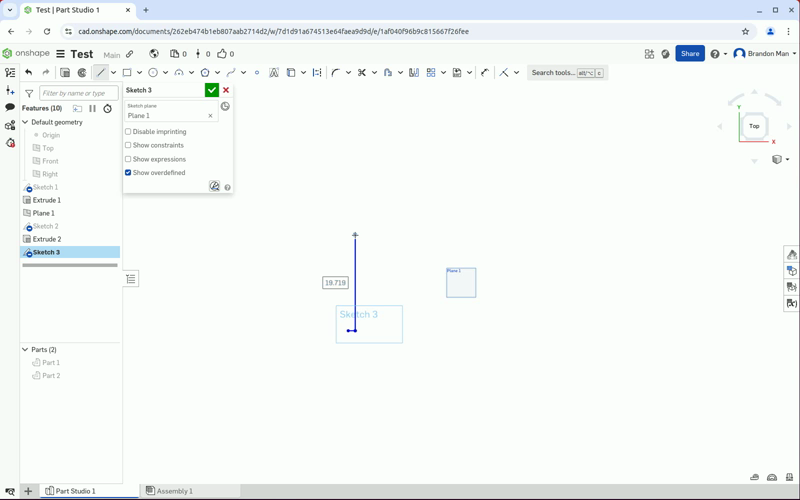
mouse_move(385, 234)
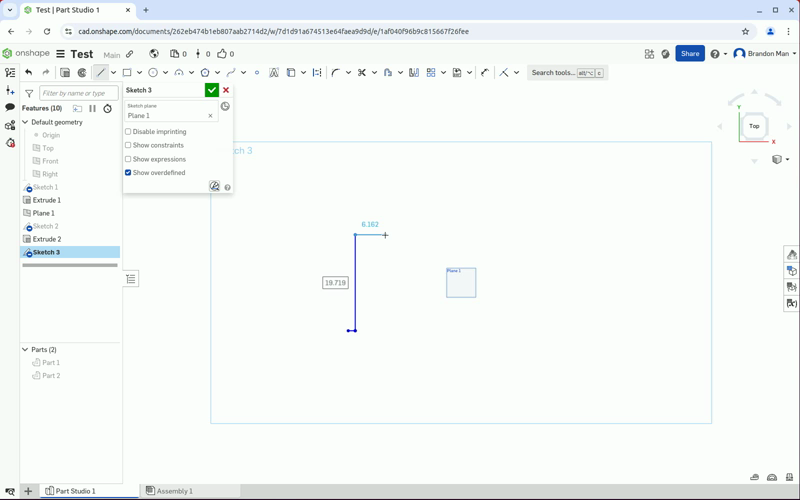
mouse_move(348, 234)
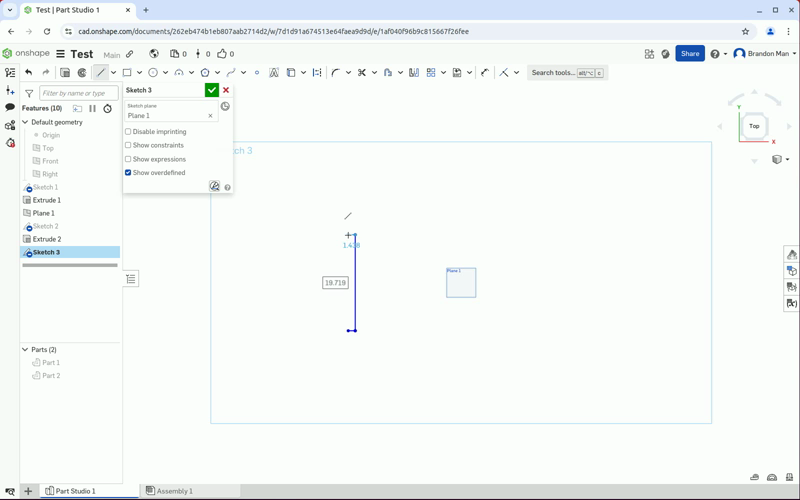
scroll(6)
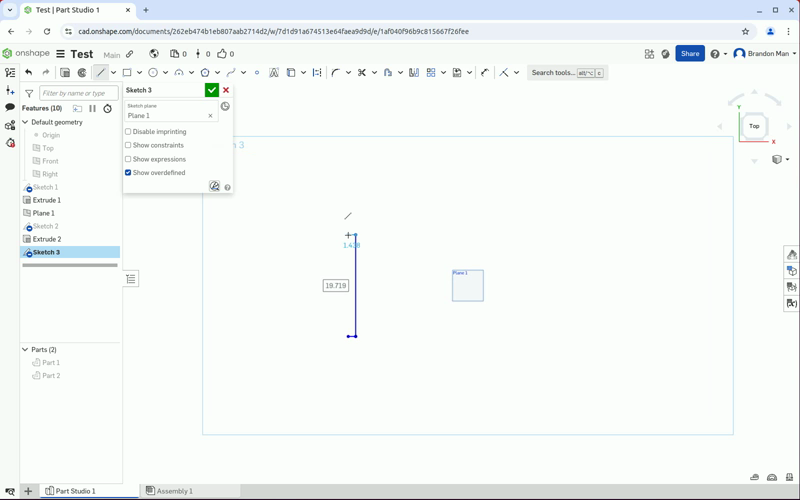
scroll(6)
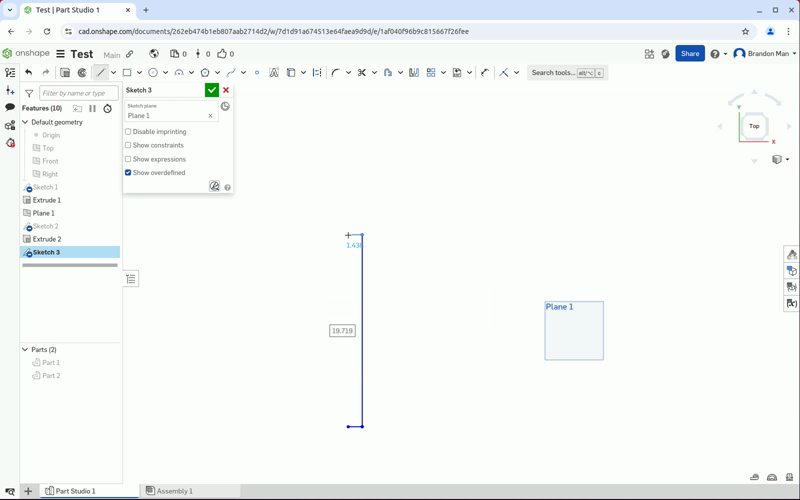
scroll(6)
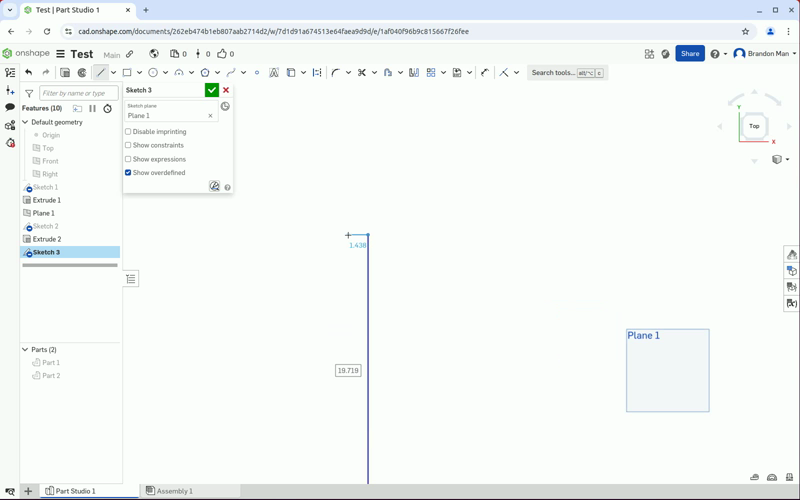
scroll(6)
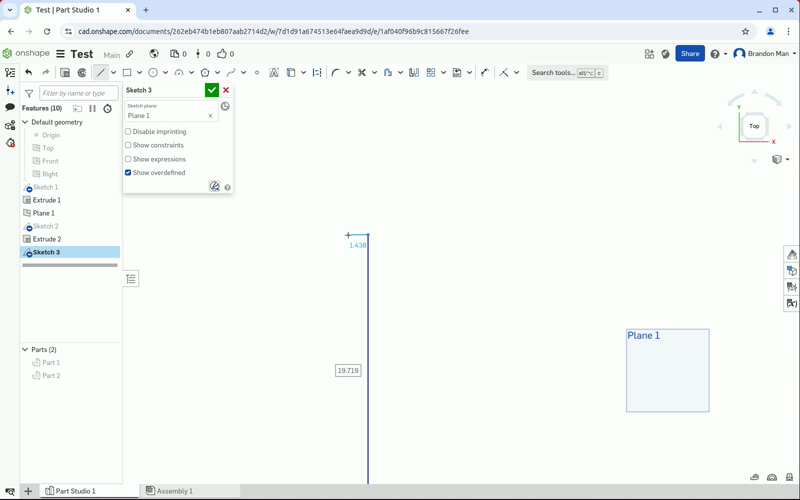
scroll(6)
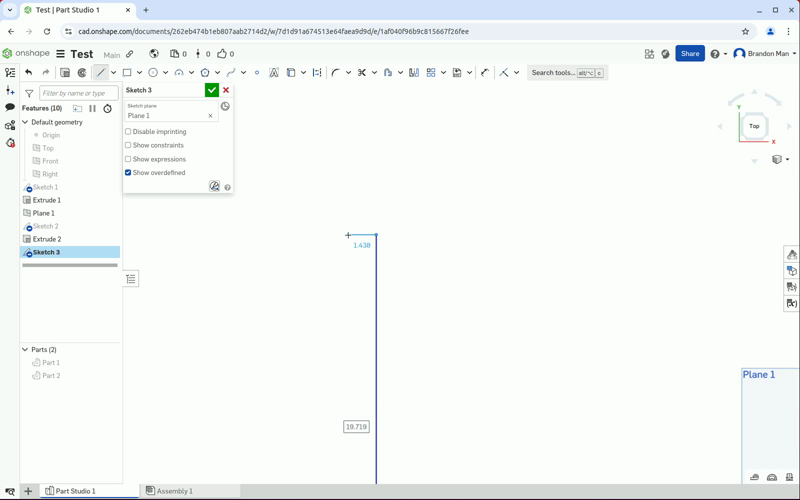
scroll(6)
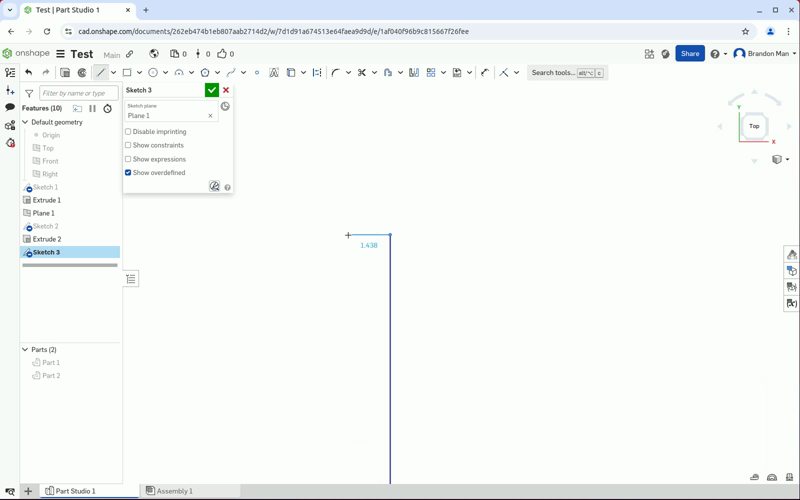
scroll(6)
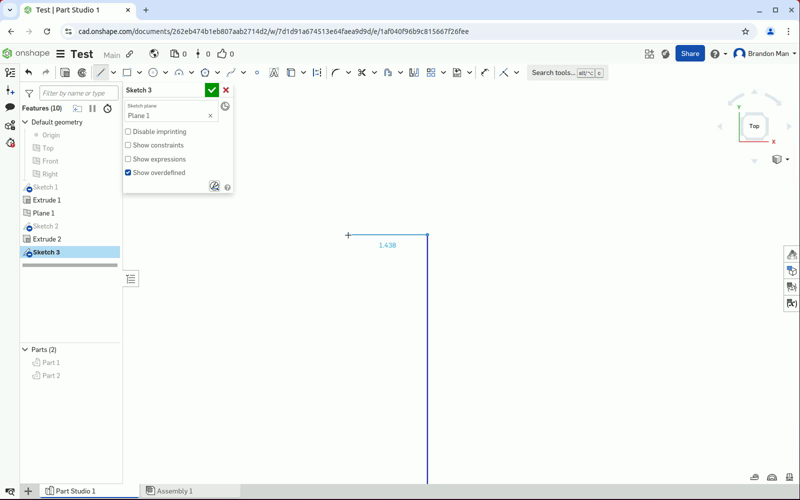
click(348, 234)
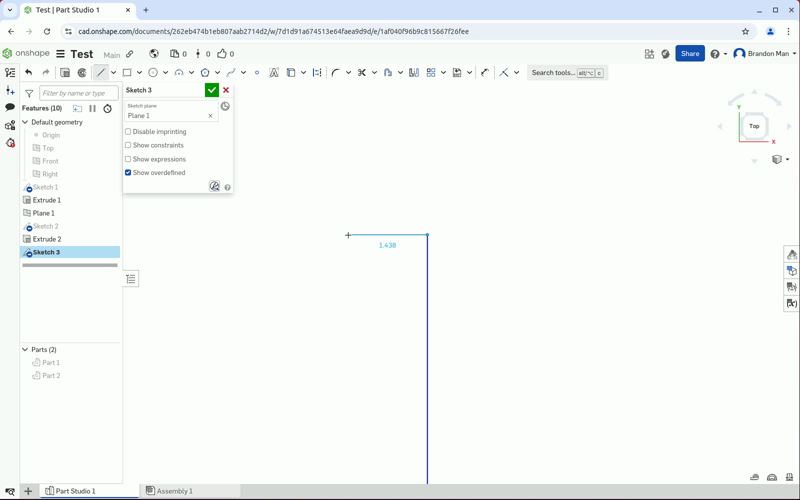
scroll(-6)
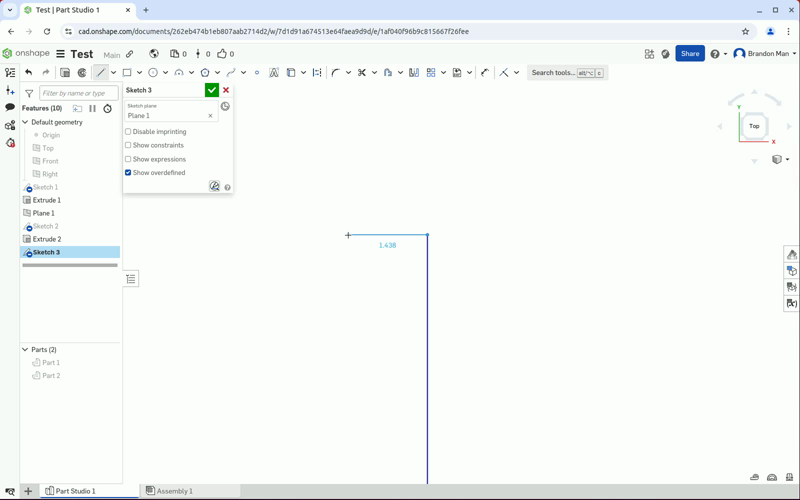
scroll(-6)
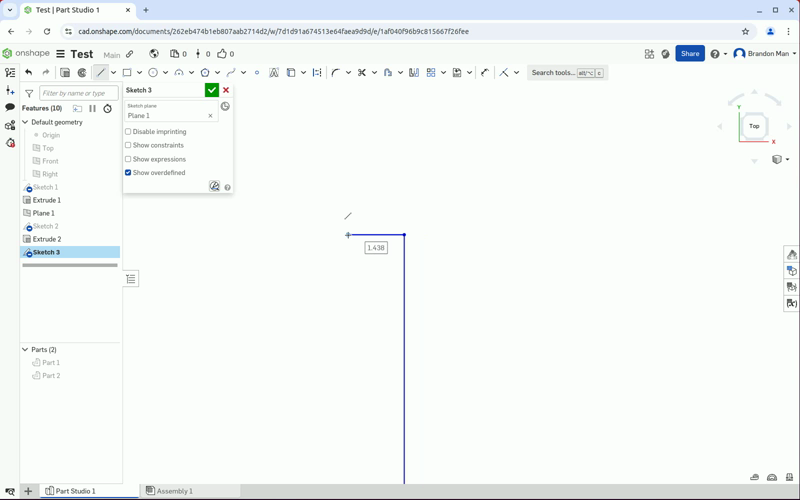
scroll(-6)
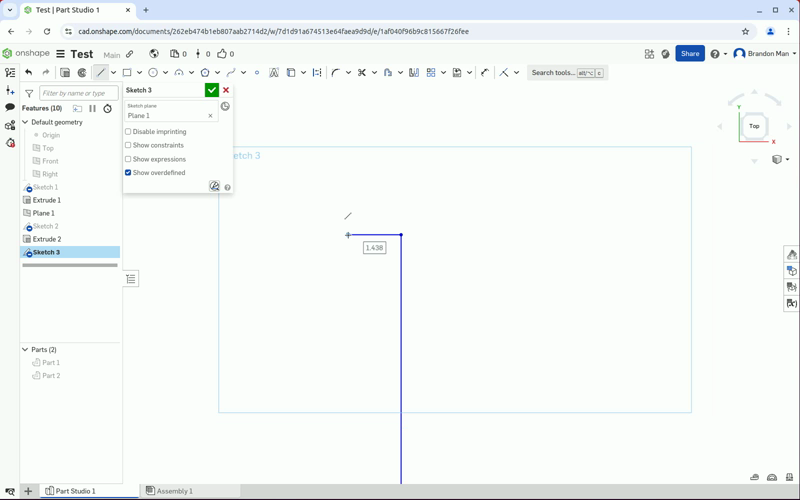
scroll(-6)
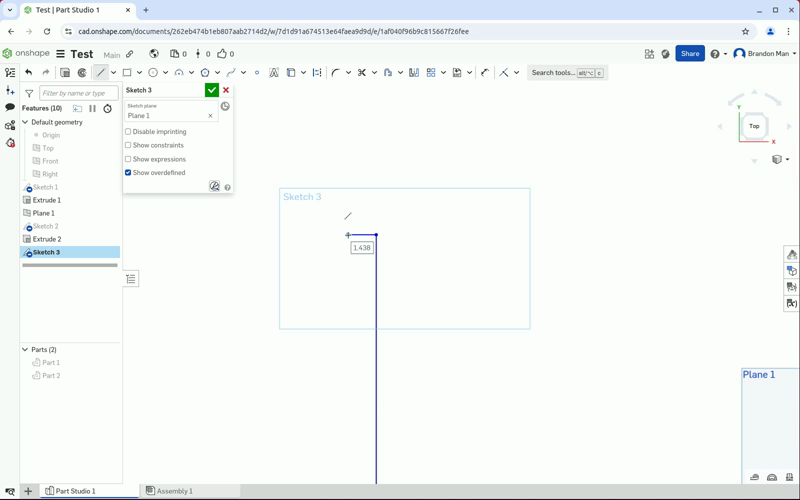
scroll(-6)
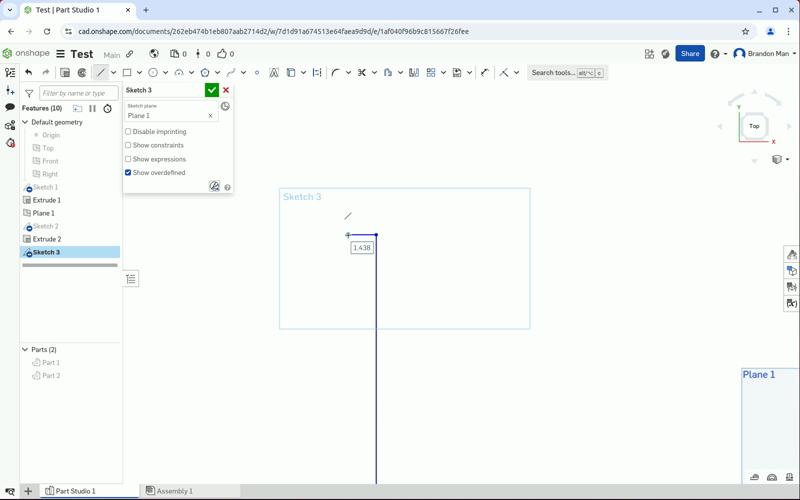
scroll(-6)
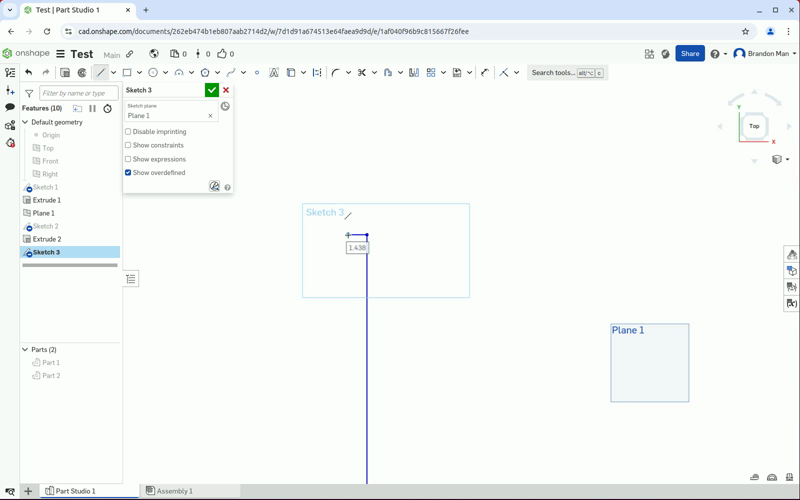
scroll(-6)
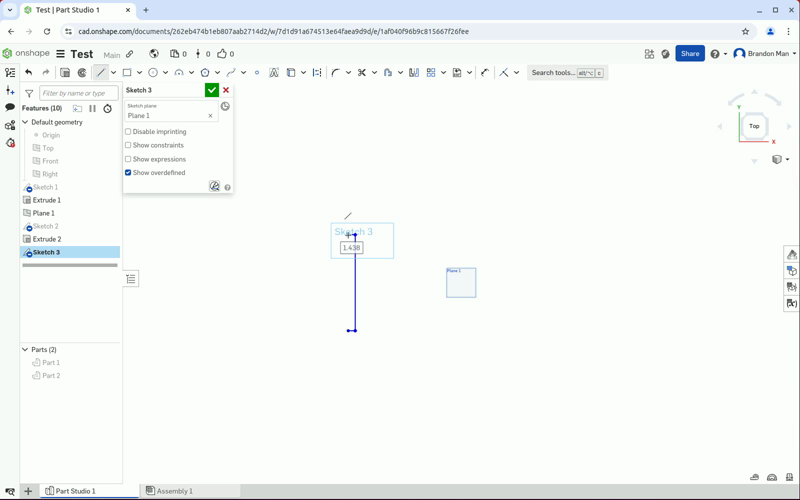
key_up(shift)
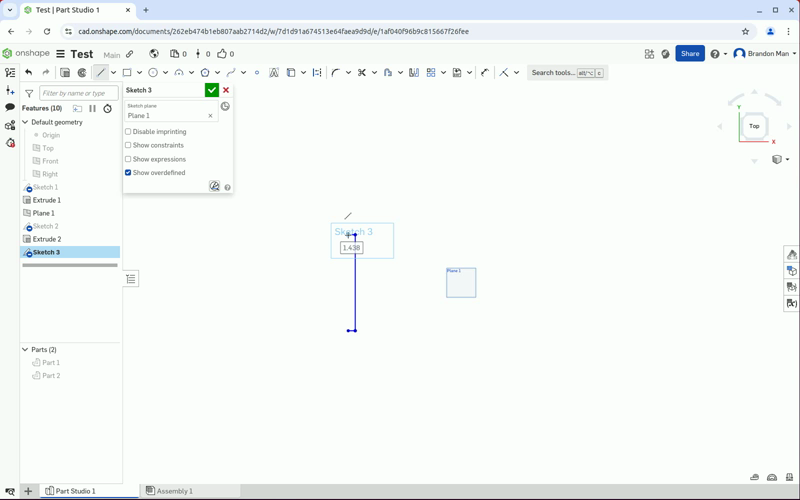
key_down(shift)
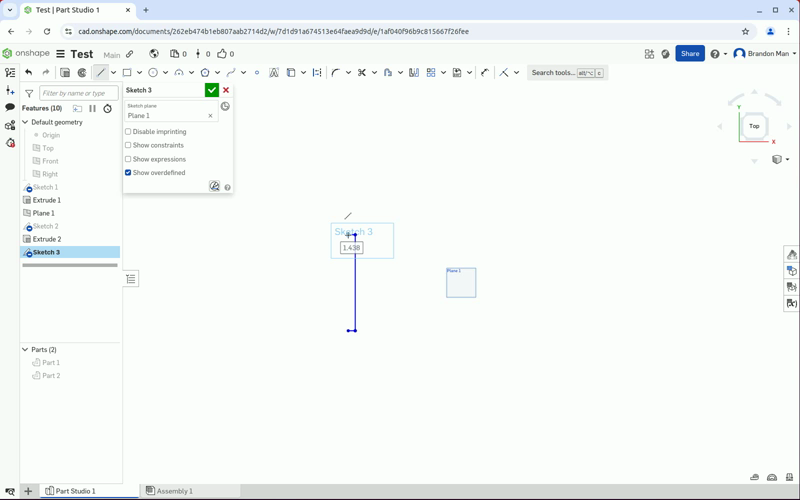
mouse_move(348, 330)
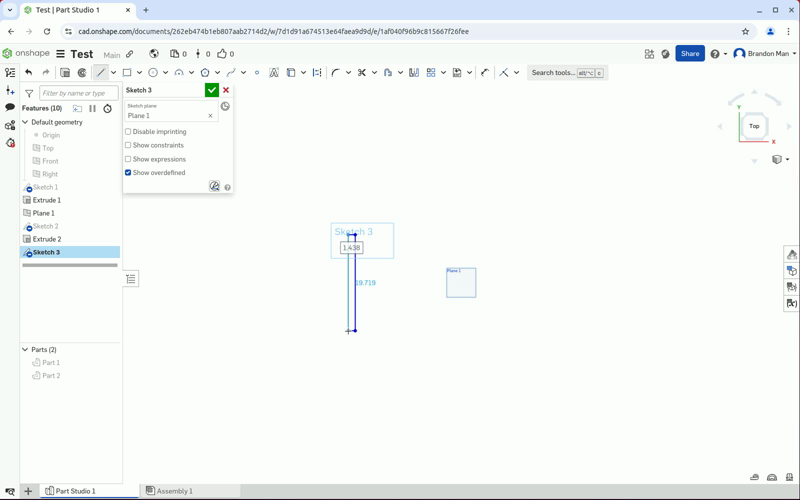
key_up(shift)
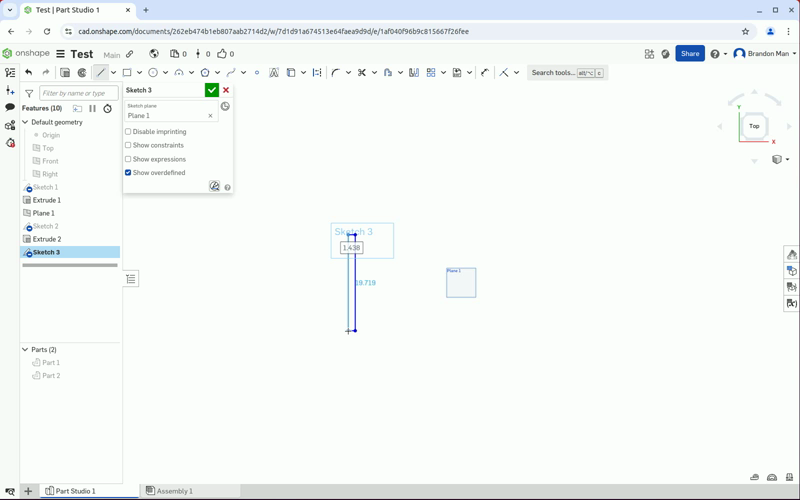
click(348, 330)
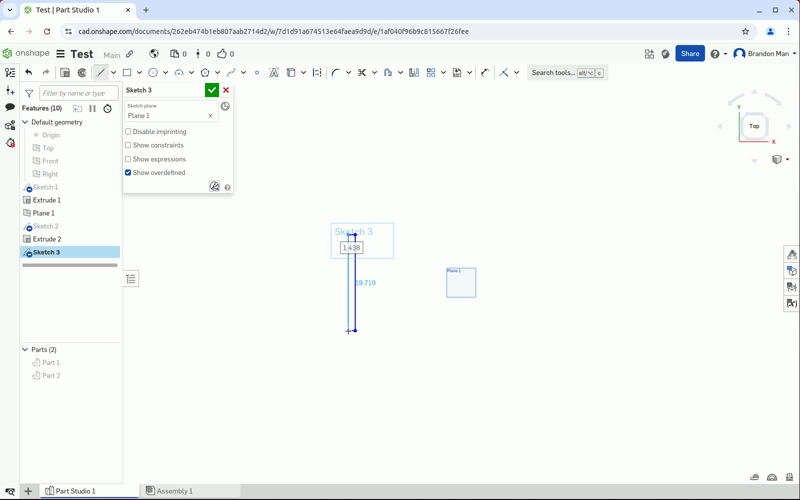
key(esc)
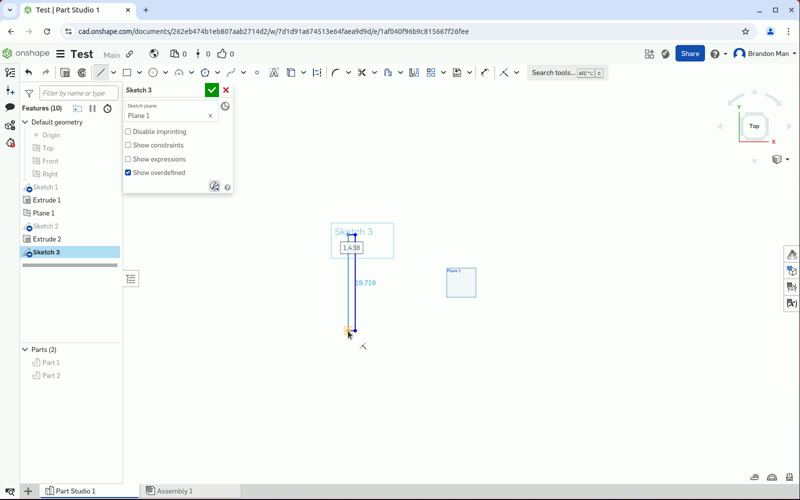
mouse_move(351, 319)
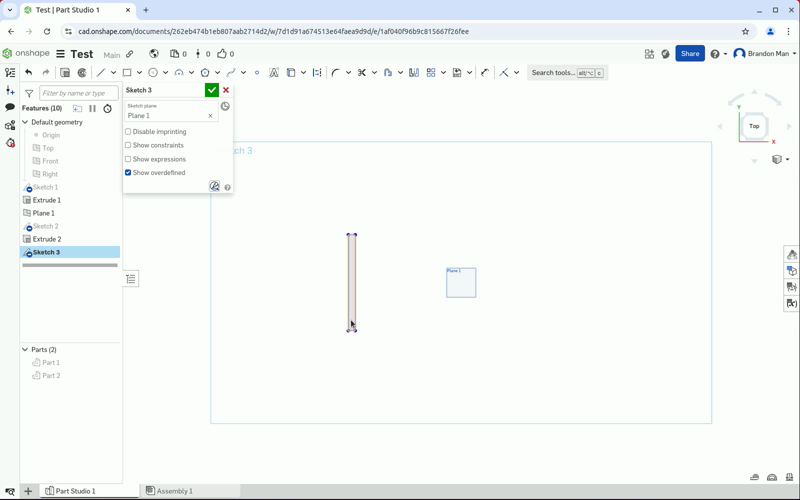
scroll(6)
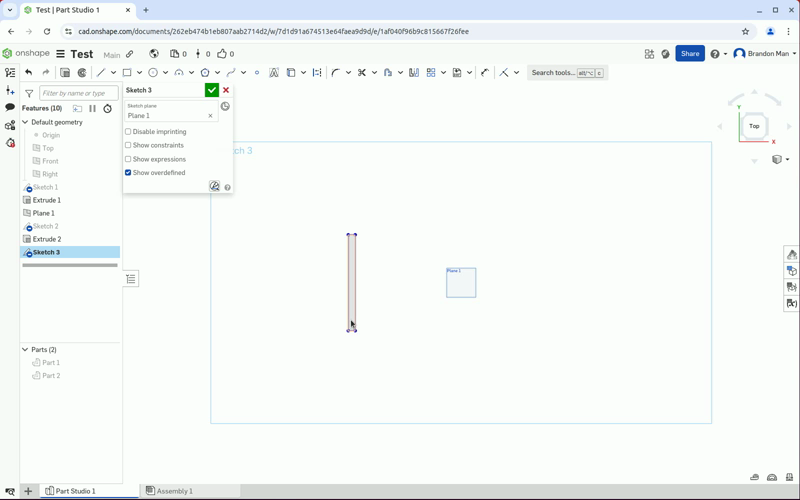
scroll(6)
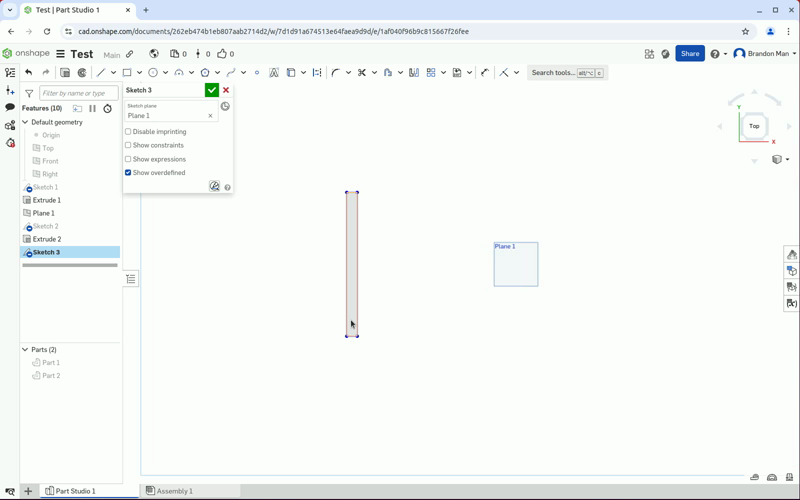
scroll(6)
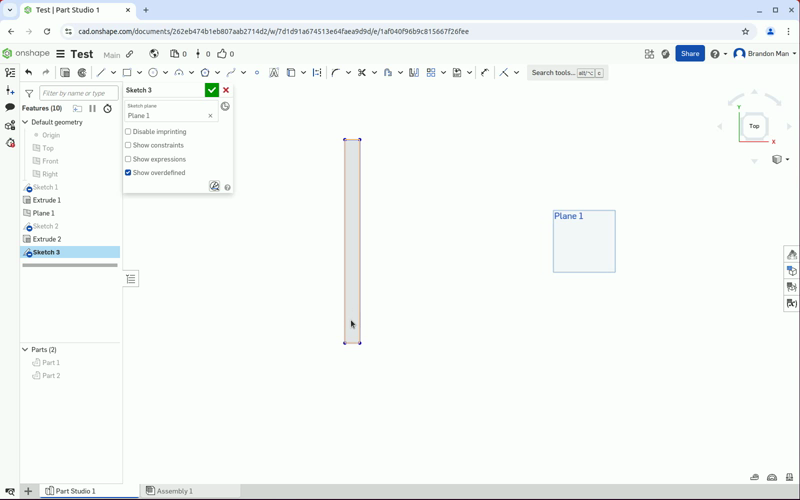
scroll(6)
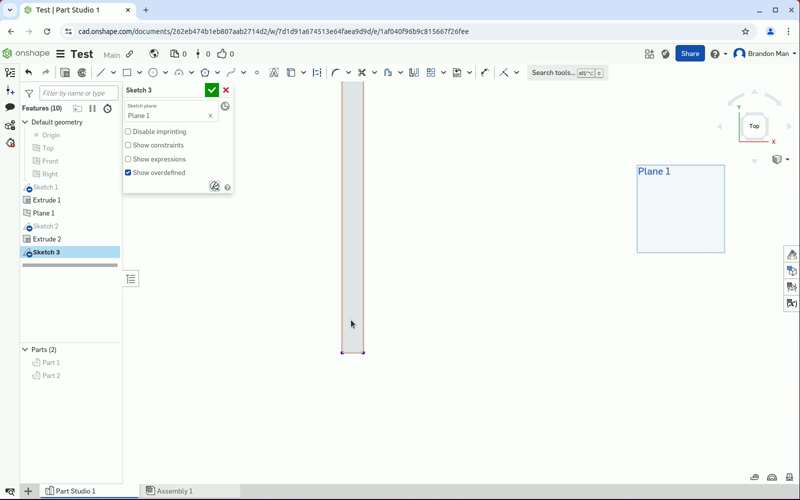
scroll(6)
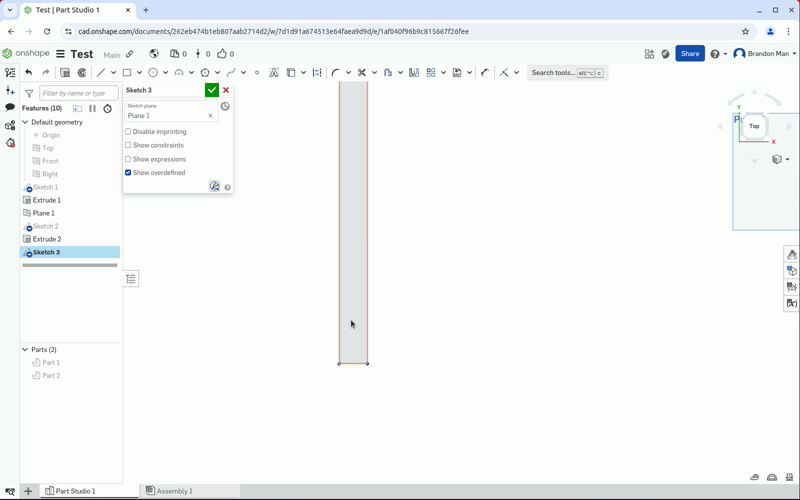
scroll(6)
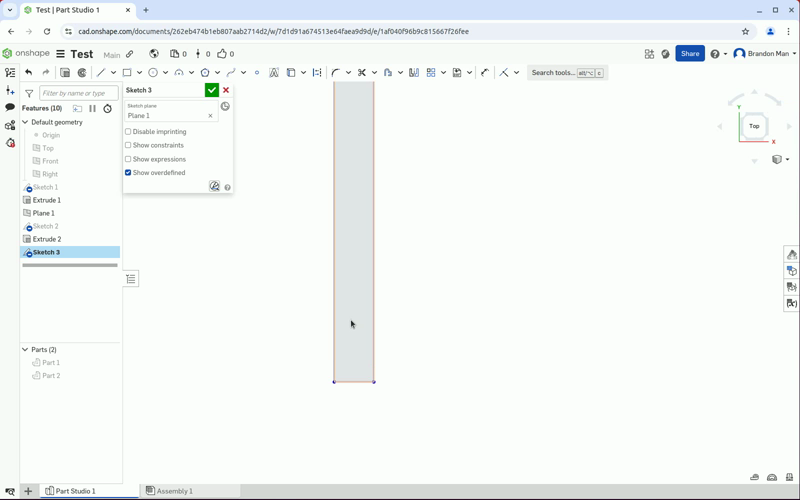
scroll(6)
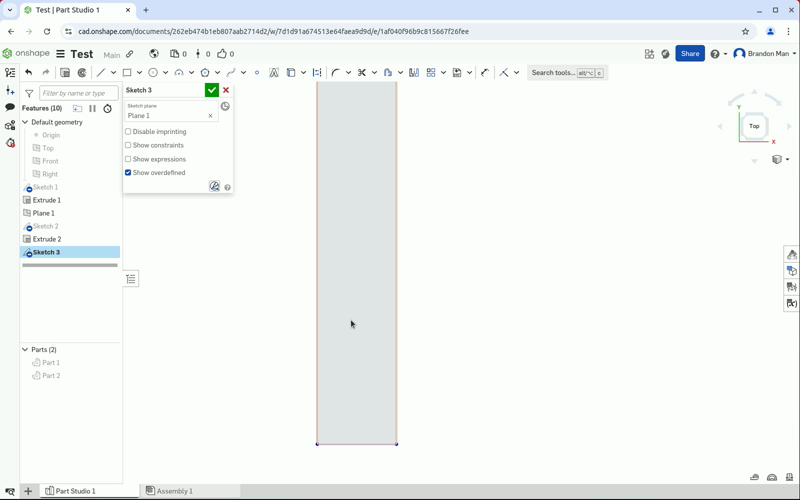
click(351, 319)
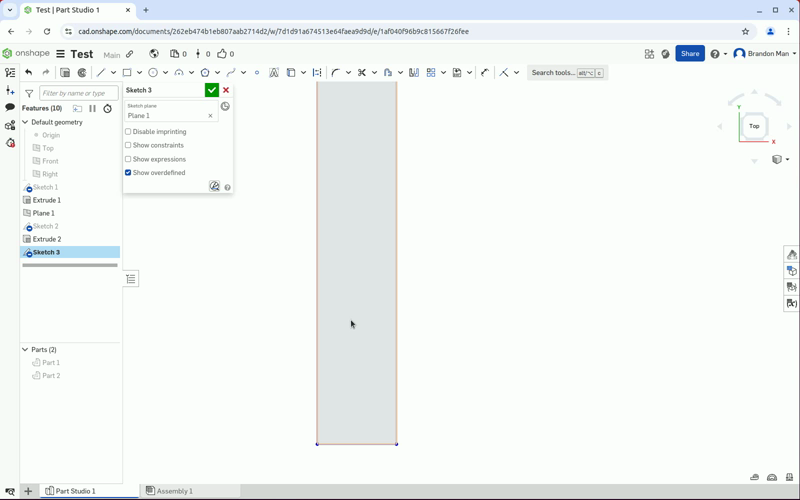
scroll(-6)
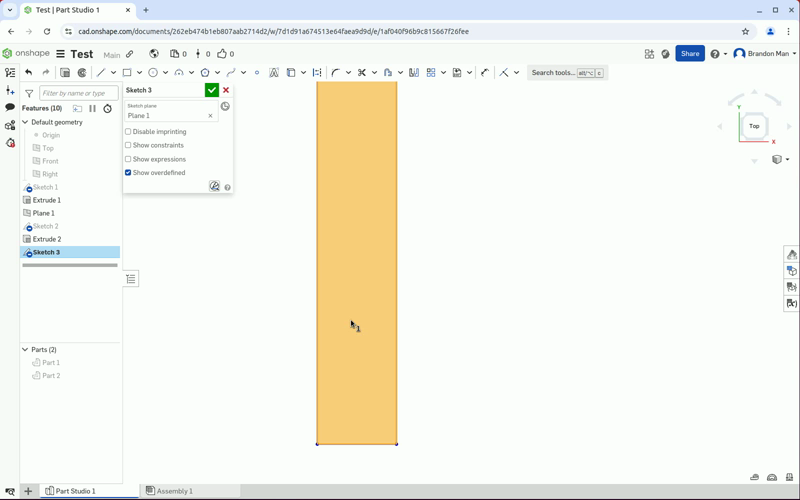
scroll(-6)
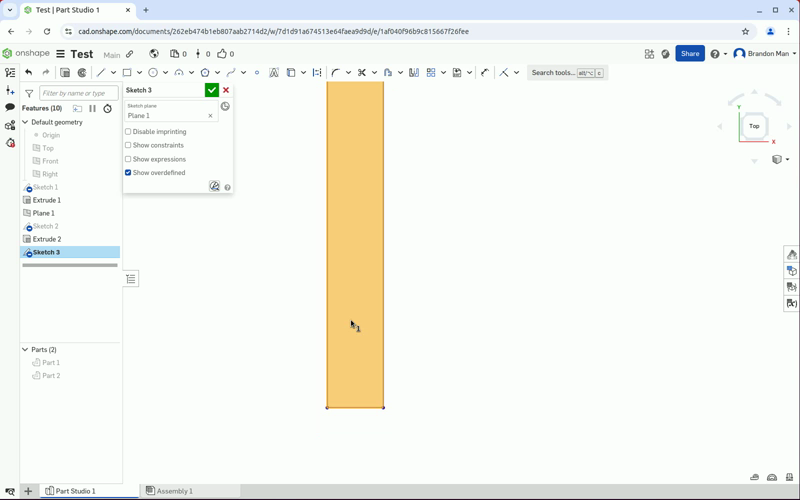
scroll(-6)
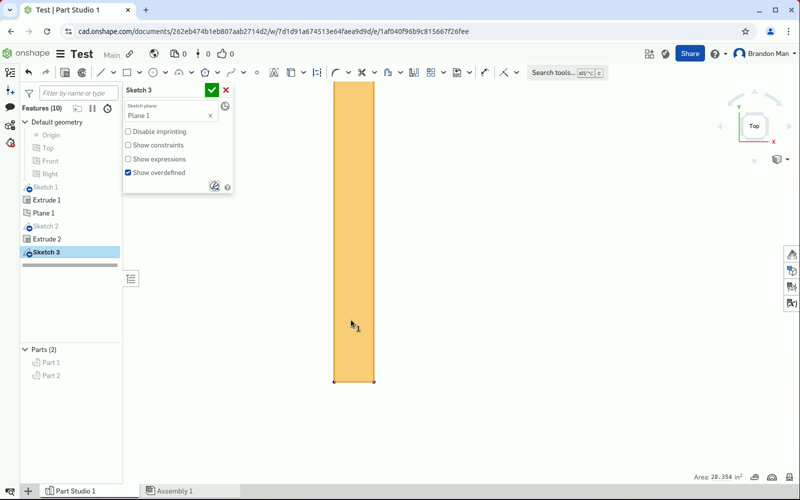
scroll(-6)
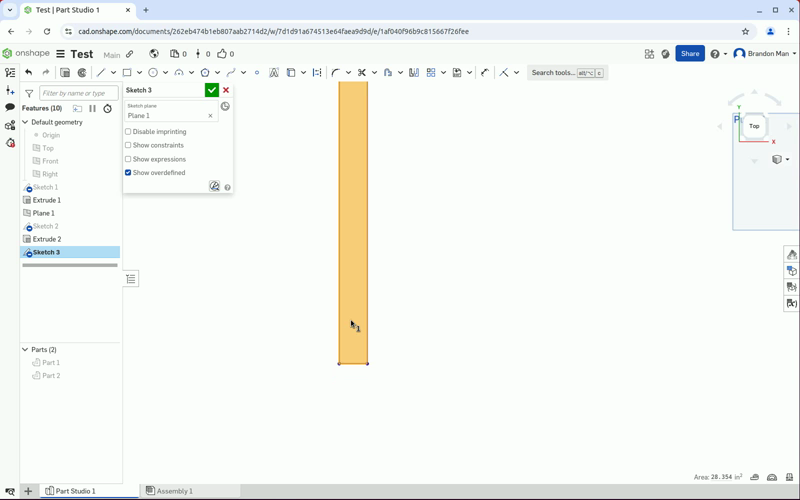
scroll(-6)
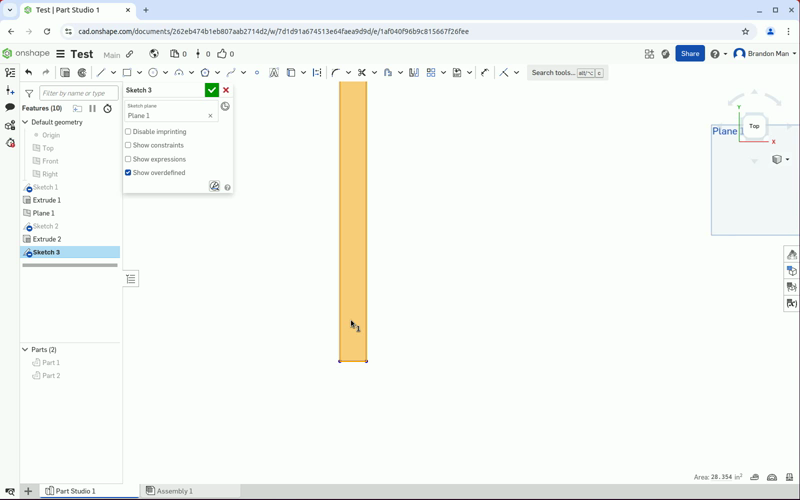
scroll(-6)
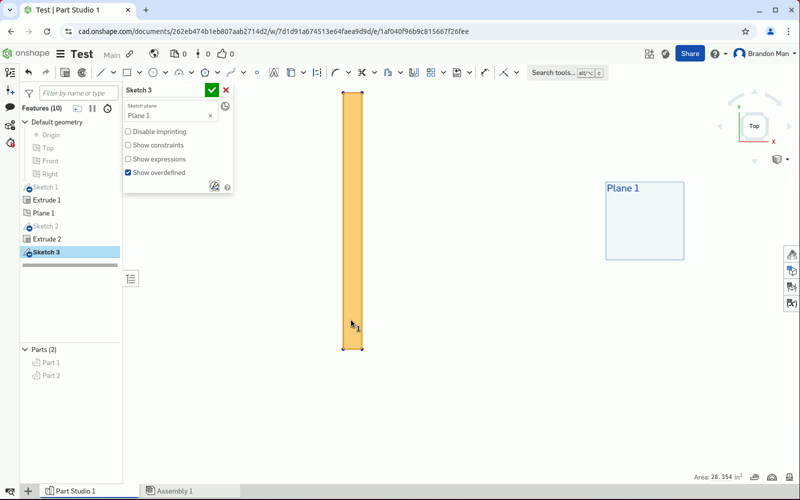
scroll(-6)
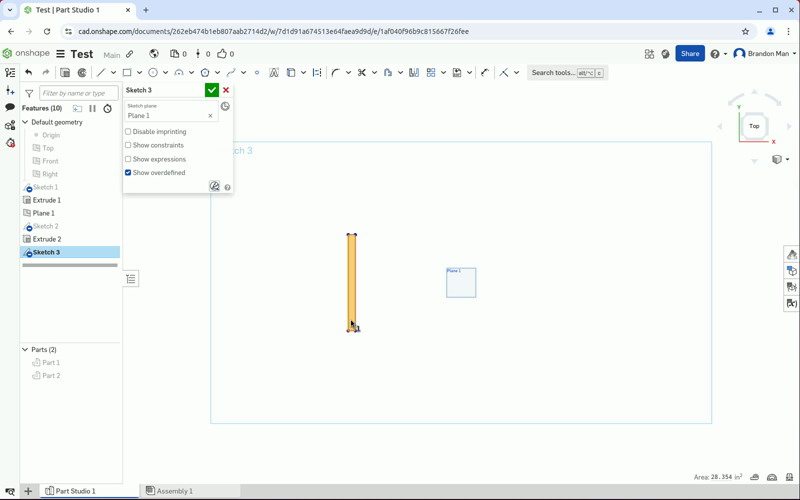
mouse_move(73, 352)
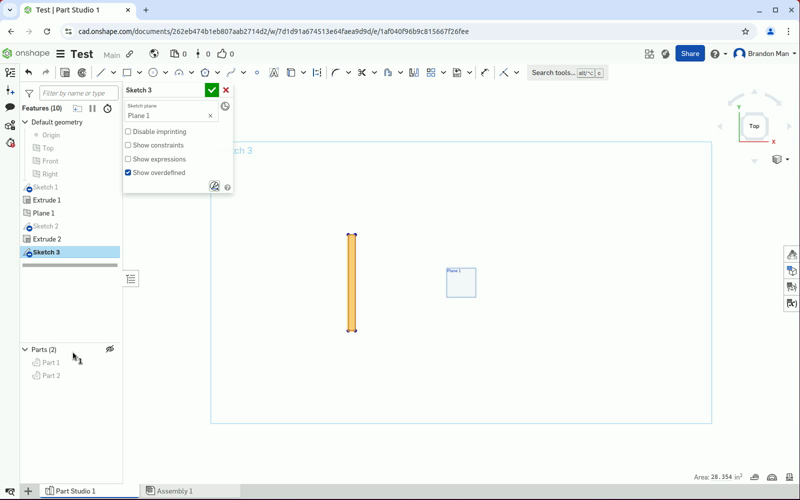
key(shift+y)
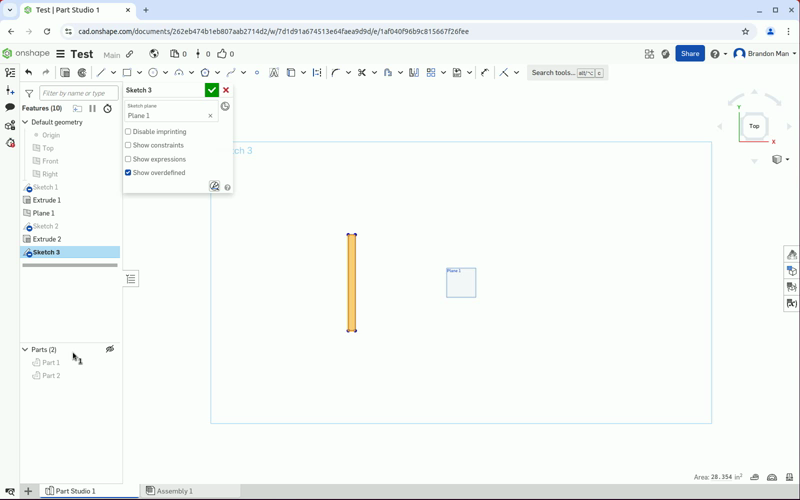
key(shift+e)
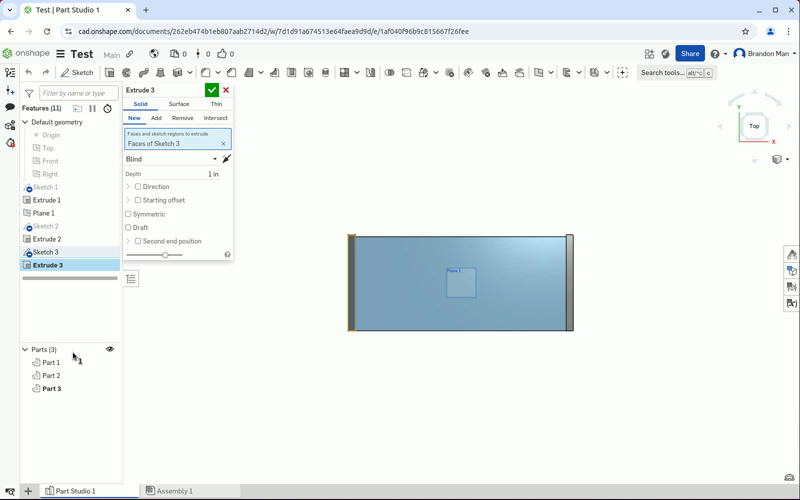
mouse_move(143, 106)
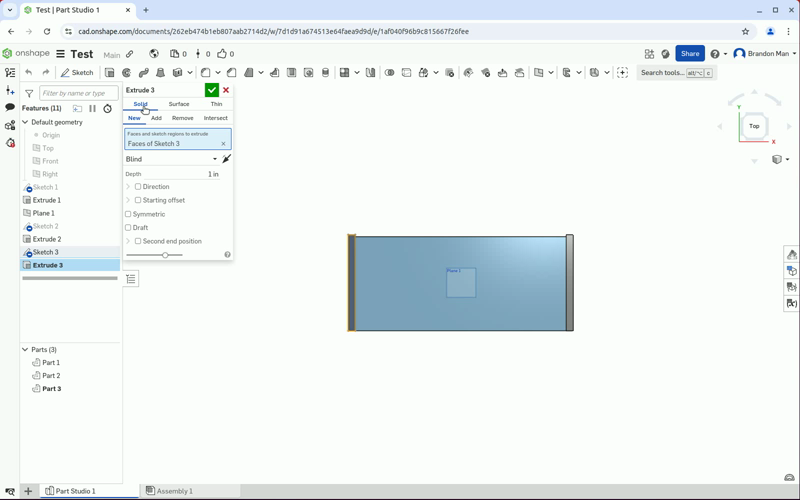
click(143, 106)
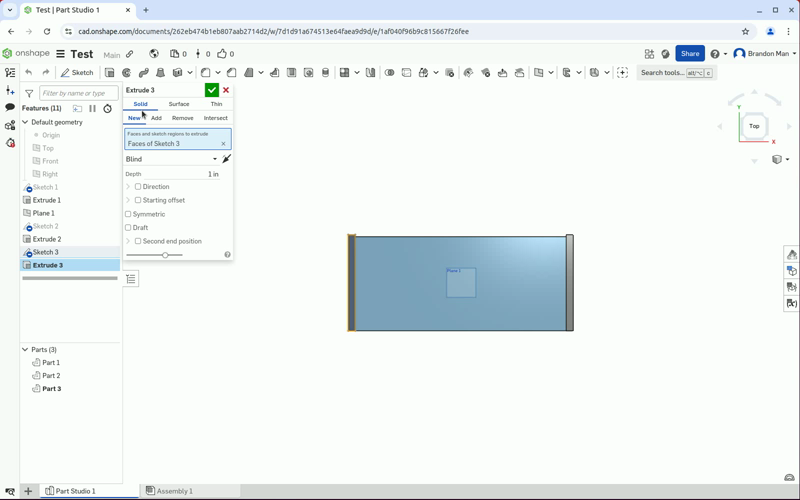
mouse_move(137, 120)
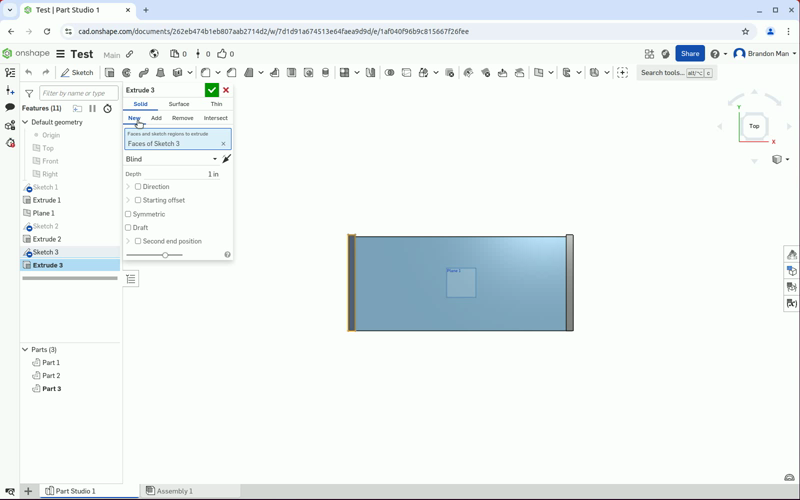
click(137, 120)
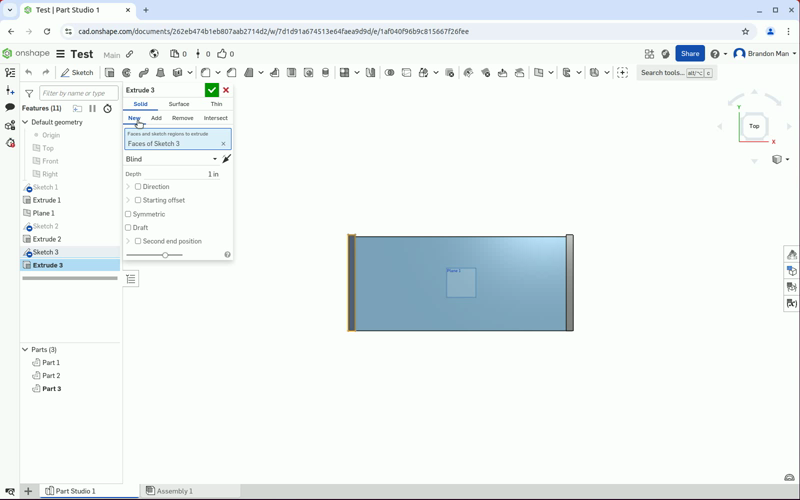
key(tab, 4)
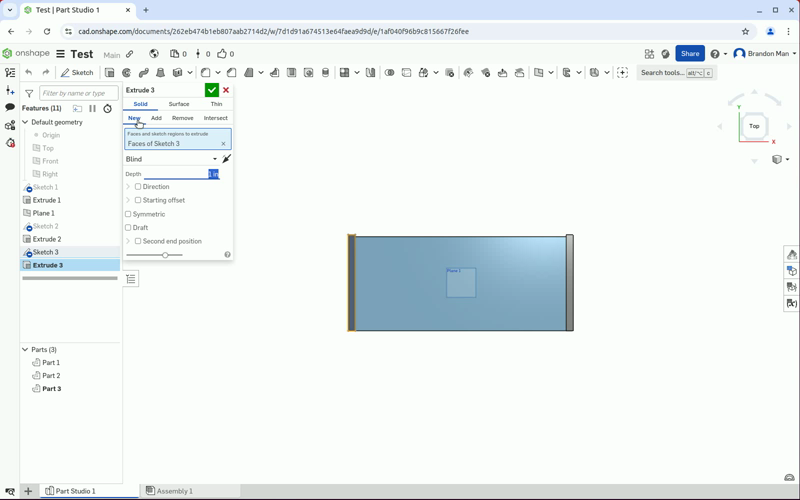
text(4.814)
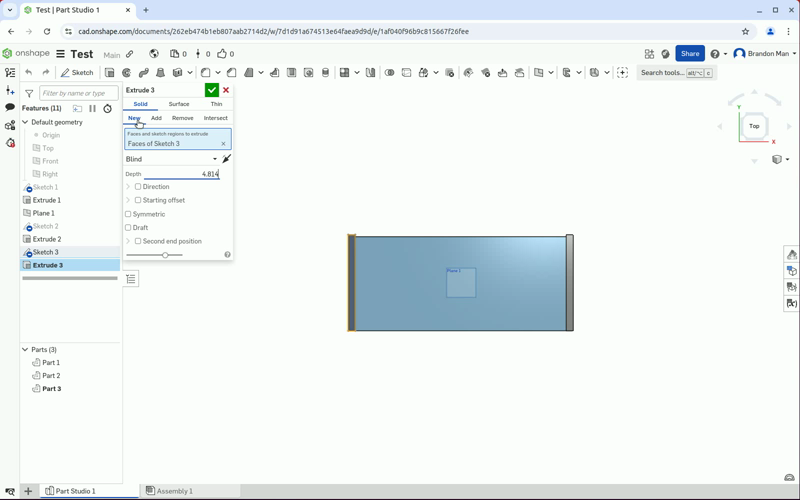
key(enter)
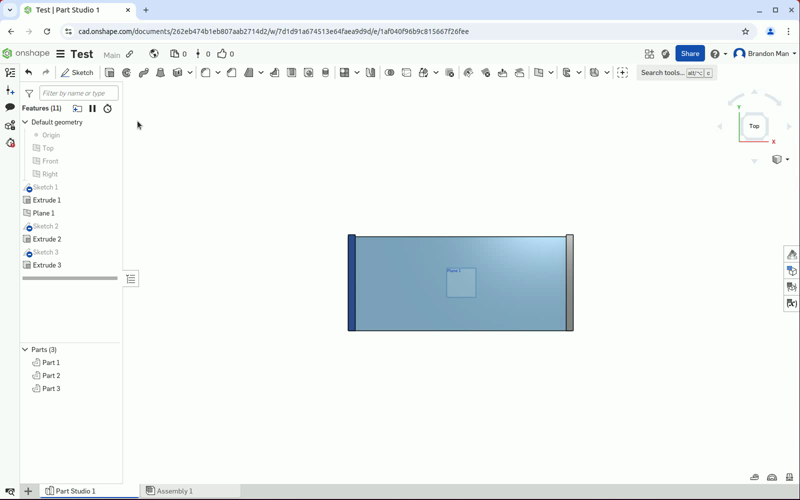
key(shift+h)
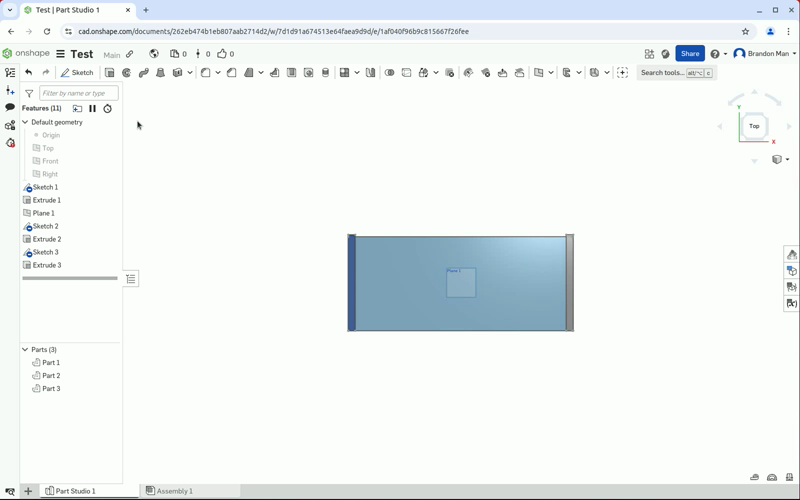
key(shift+h)
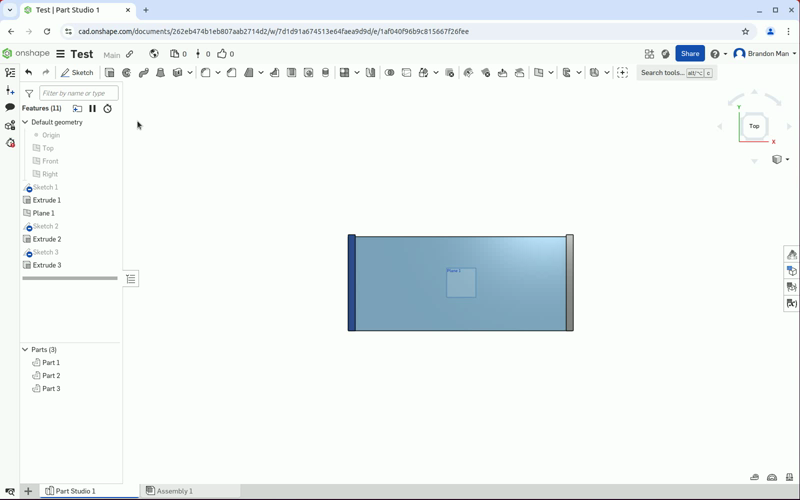
mouse_move(73, 189)
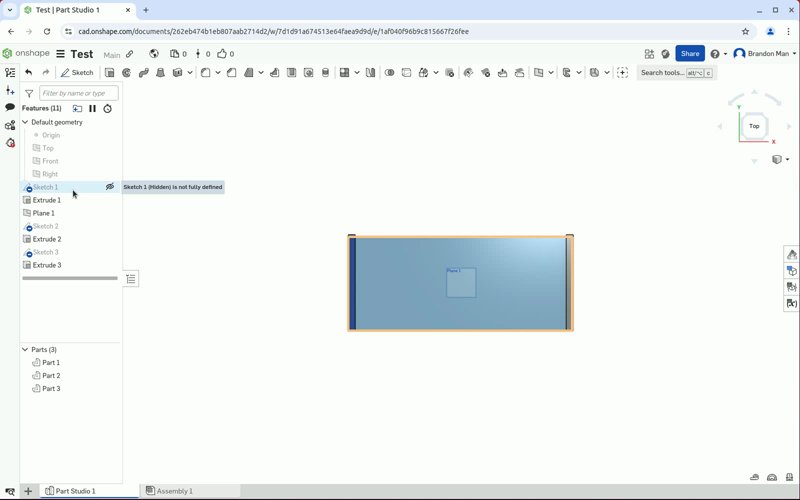
click(73, 189)
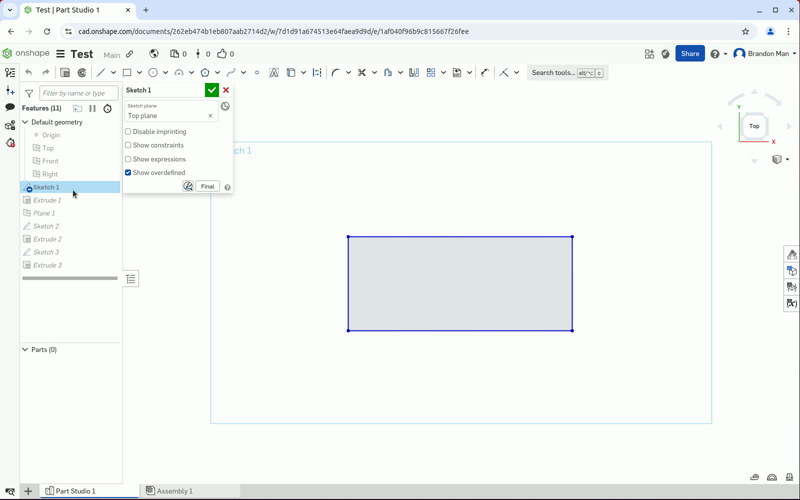
mouse_move(229, 92)
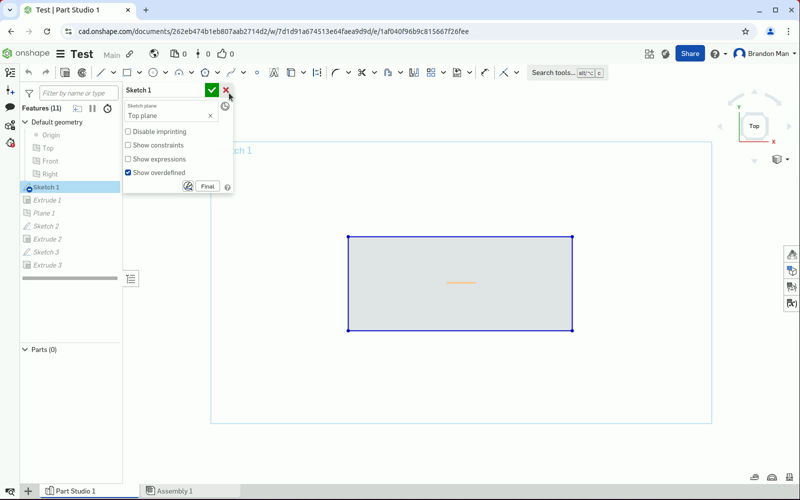
click(229, 92)
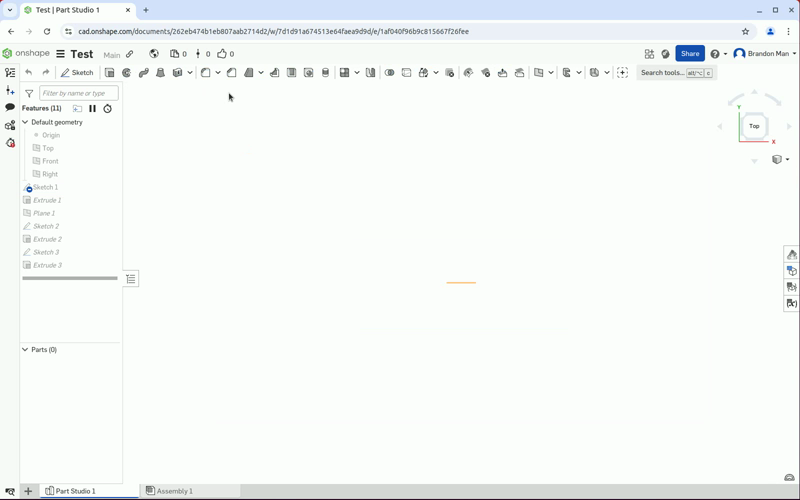
key(shift+s)
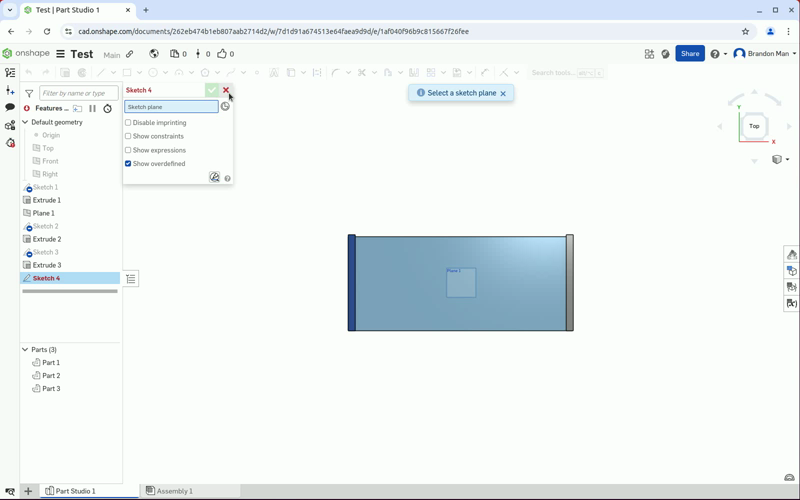
mouse_move(73, 215)
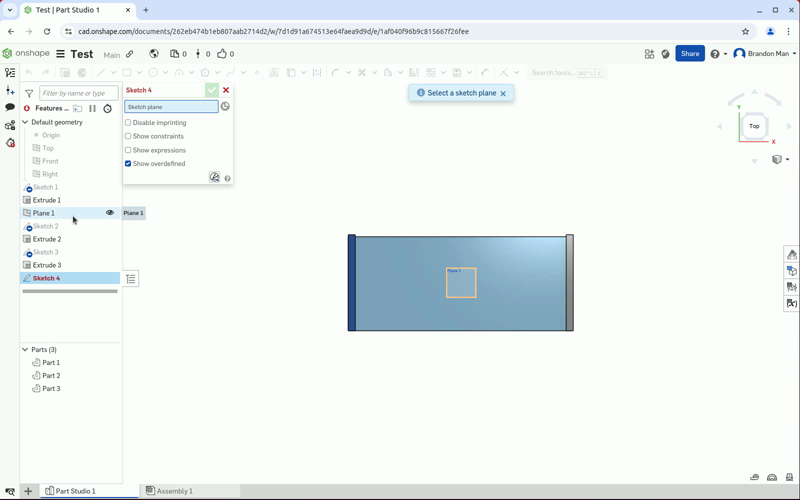
click(73, 215)
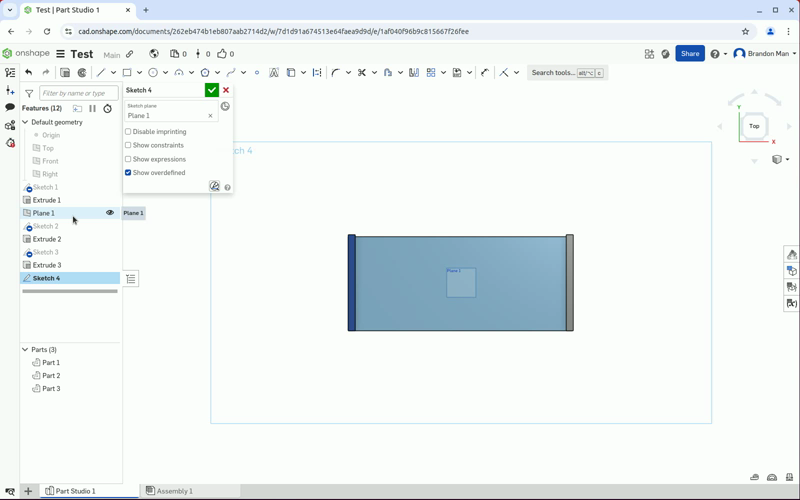
mouse_move(73, 352)
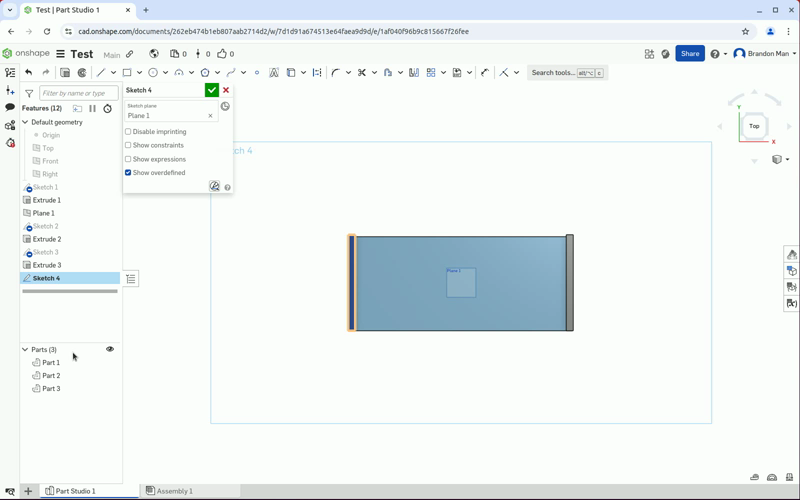
key(y)
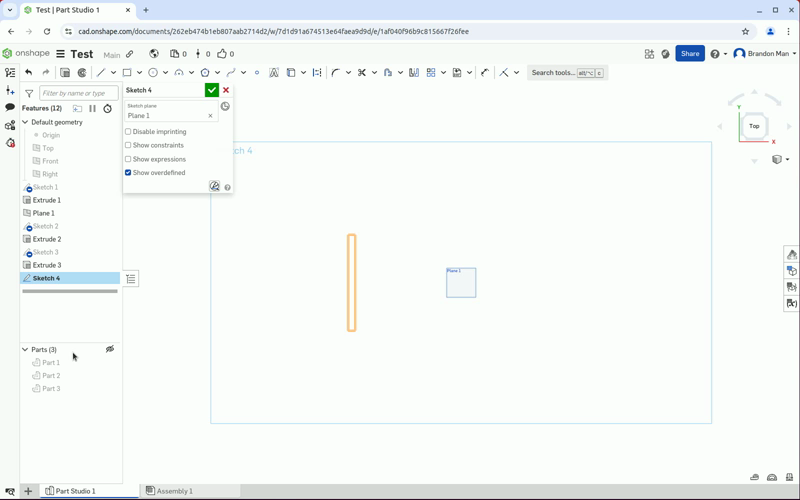
key(l)
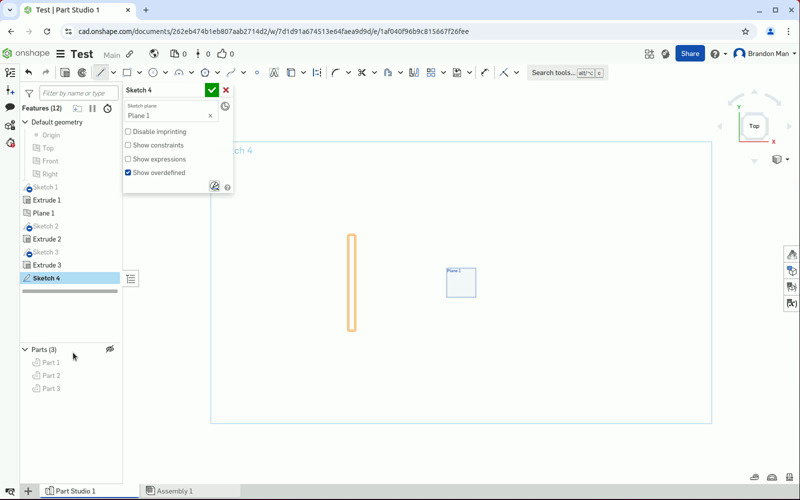
key_down(shift)
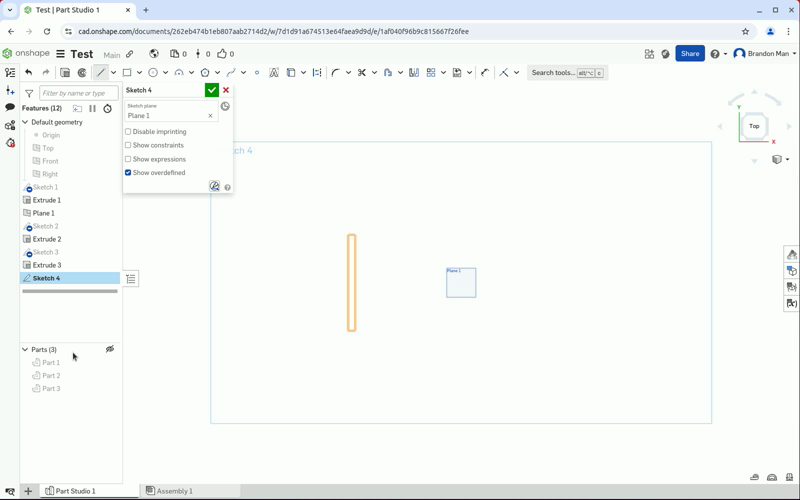
mouse_move(355, 244)
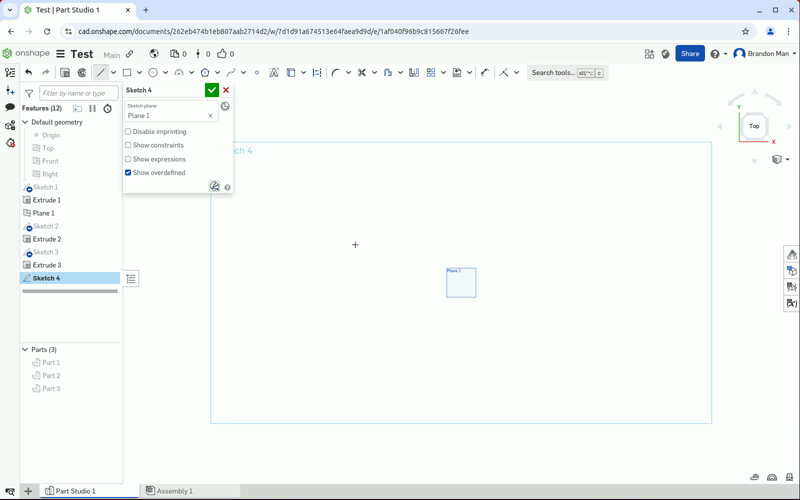
click(355, 244)
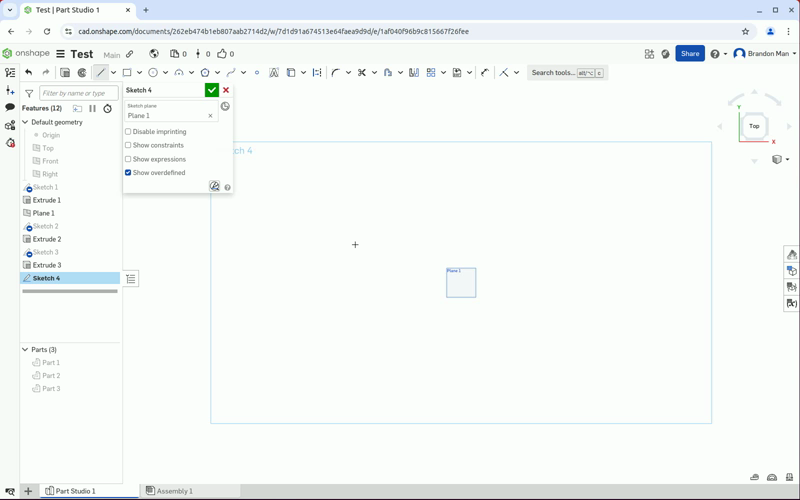
key_up(shift)
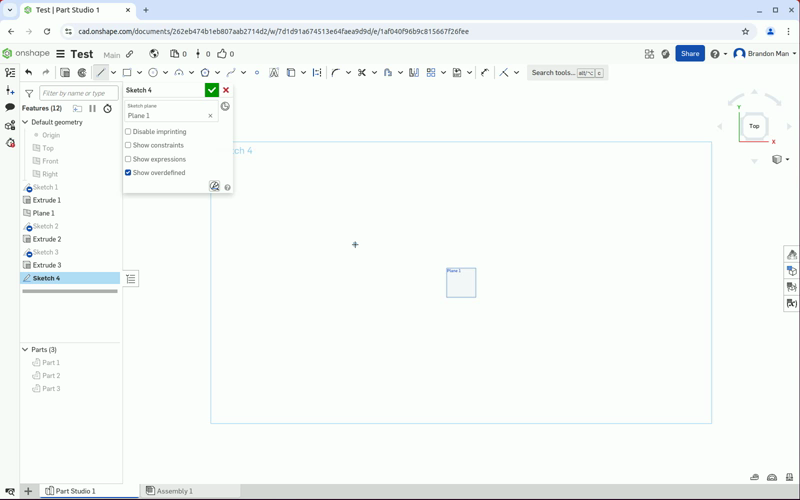
key_down(shift)
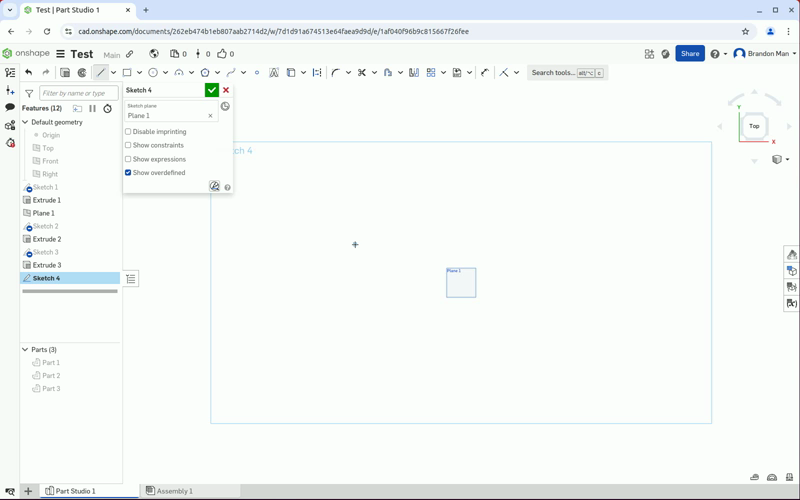
mouse_move(565, 244)
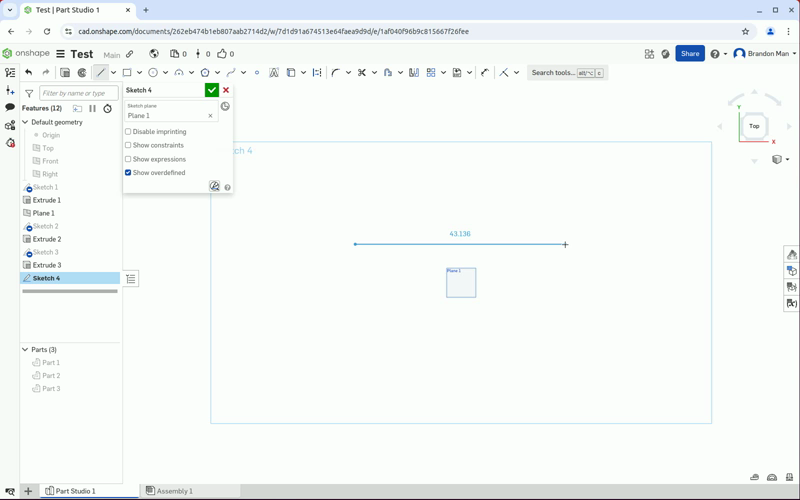
click(565, 244)
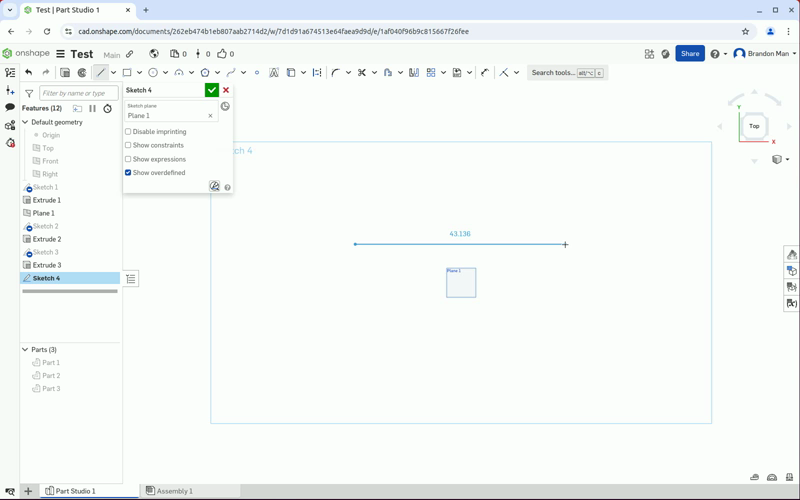
key_up(shift)
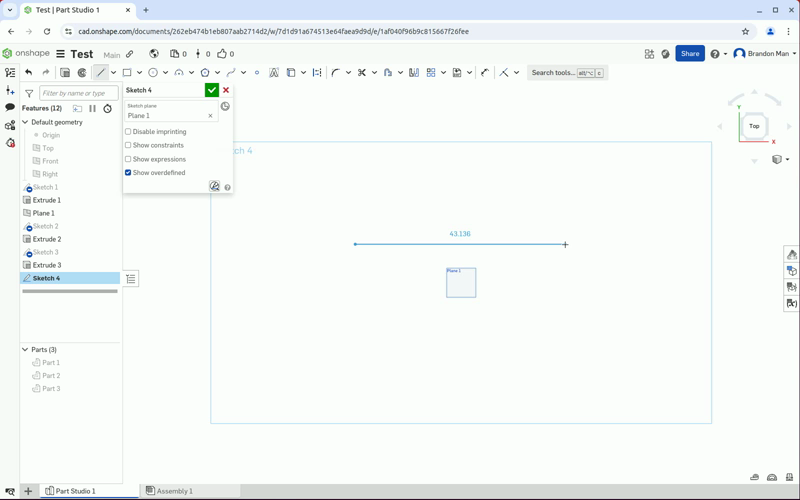
key_down(shift)
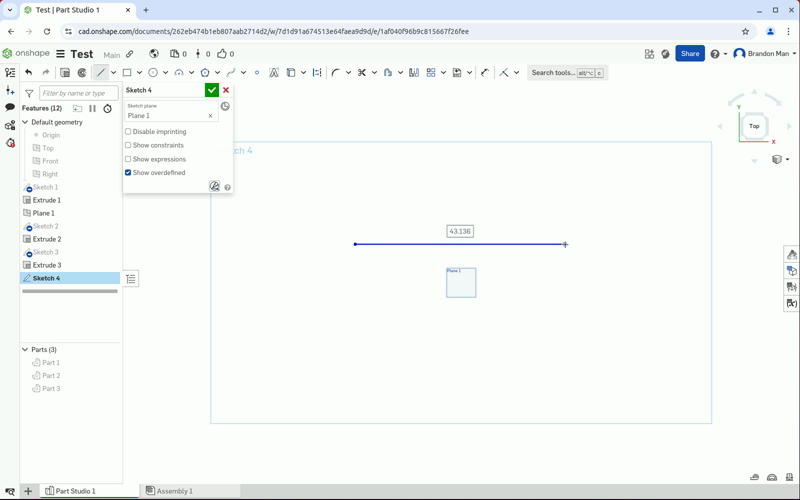
mouse_move(589, 244)
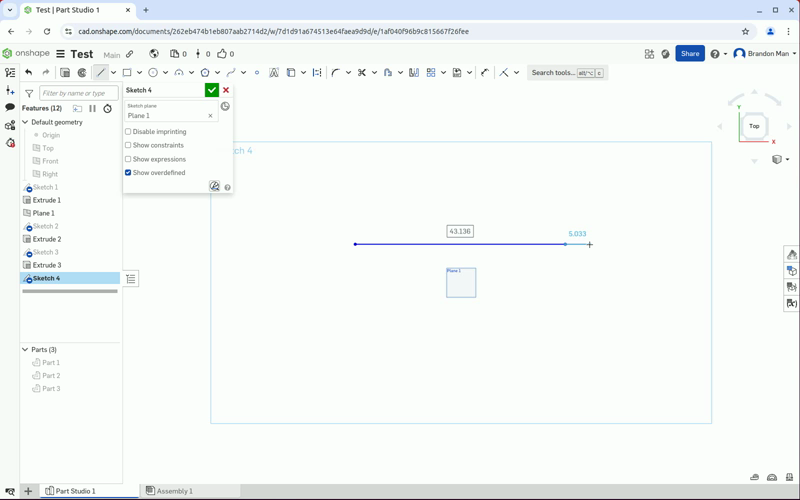
mouse_move(565, 235)
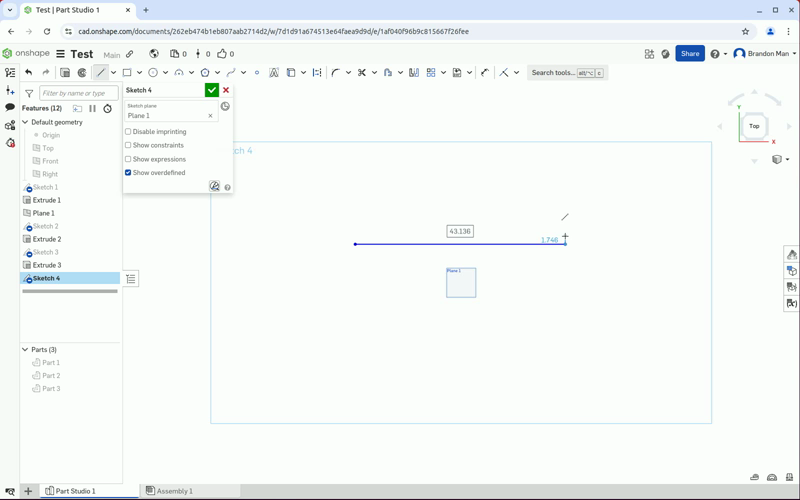
click(565, 235)
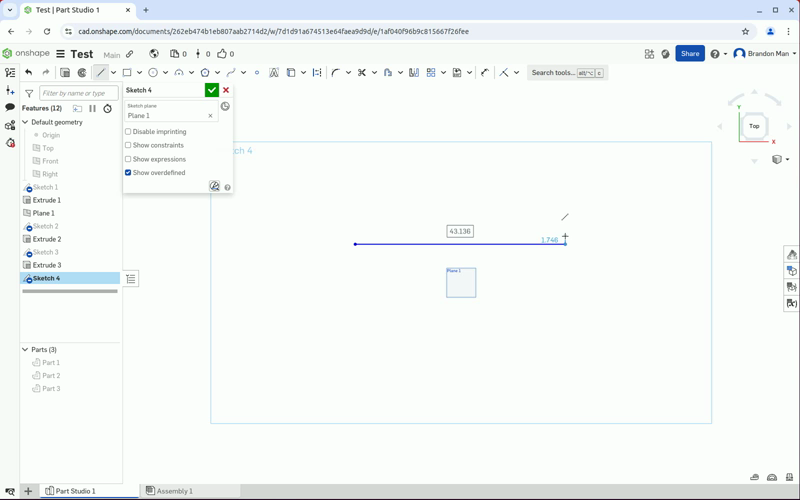
key_up(shift)
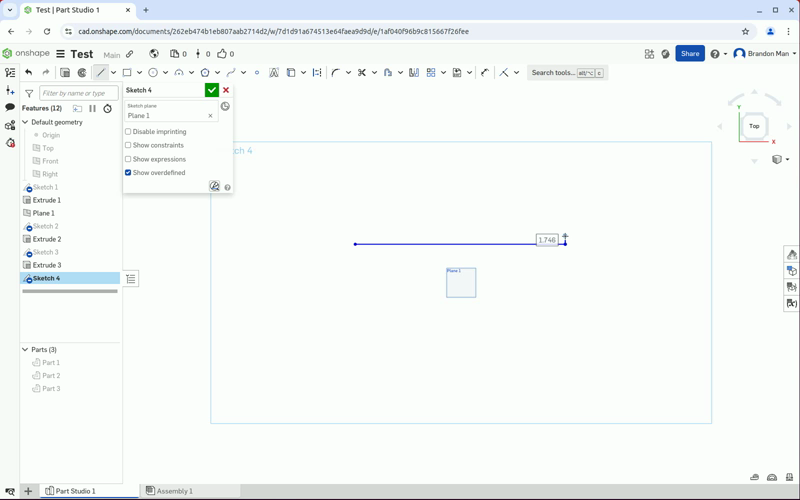
key_down(shift)
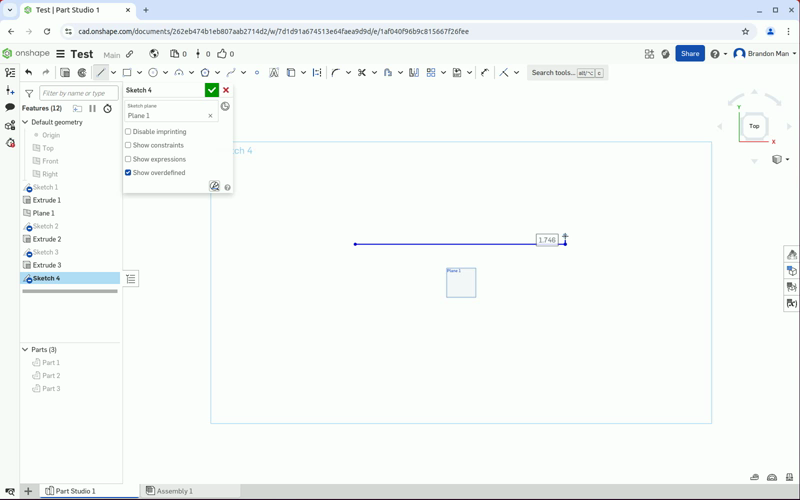
mouse_move(355, 235)
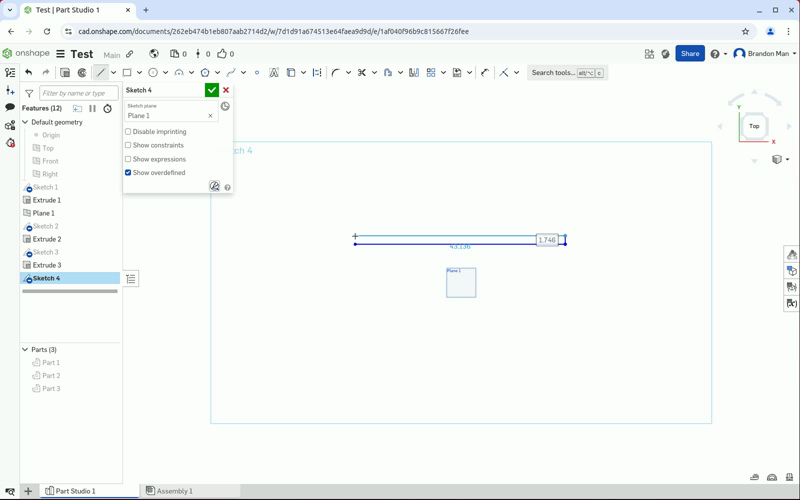
click(355, 235)
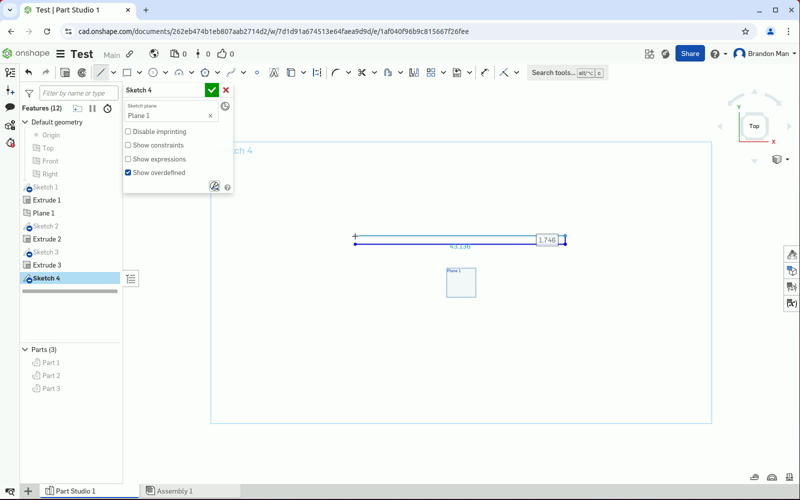
key_up(shift)
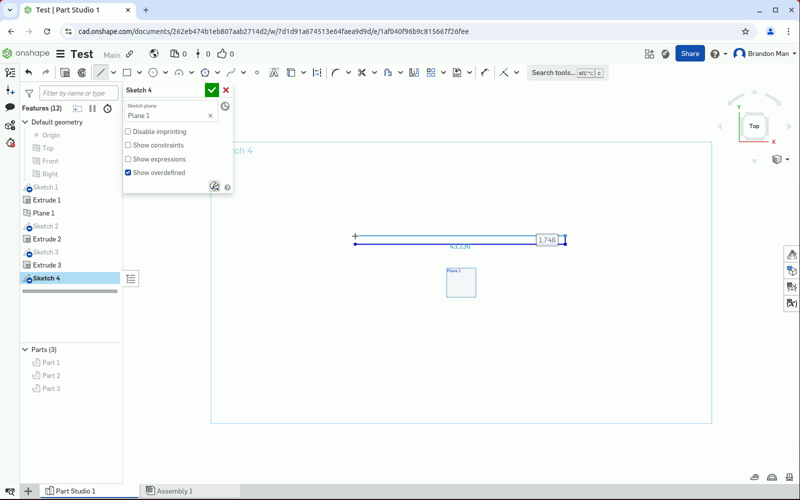
mouse_move(385, 235)
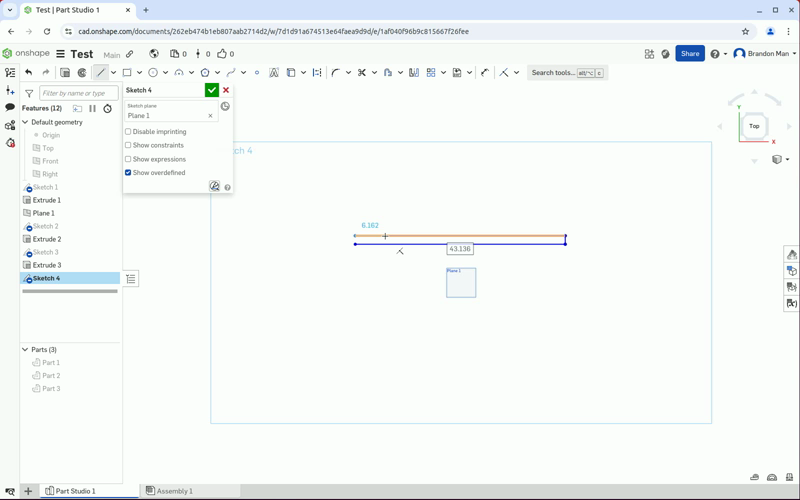
key_down(shift)
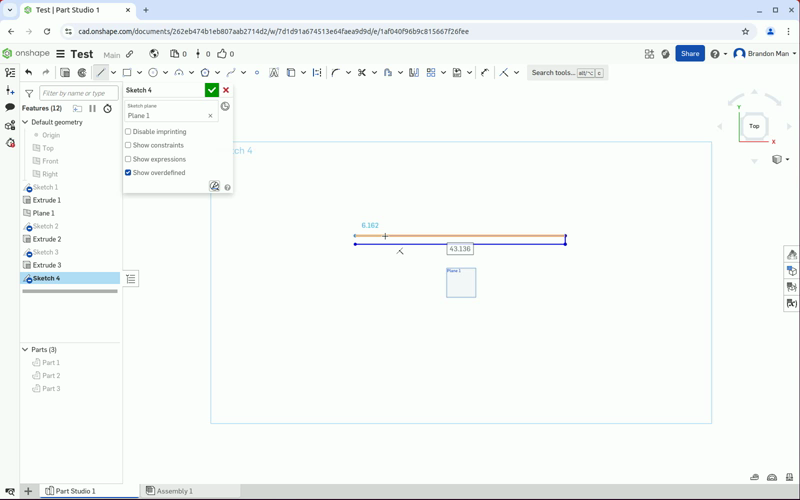
mouse_move(355, 244)
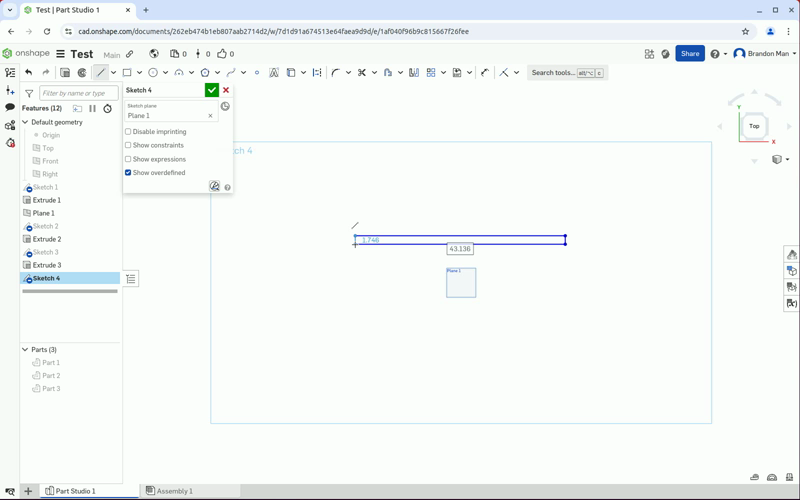
key_up(shift)
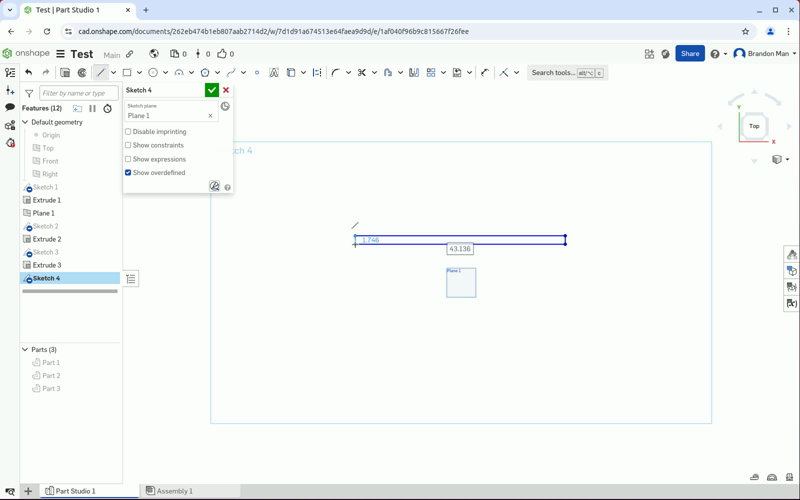
click(355, 244)
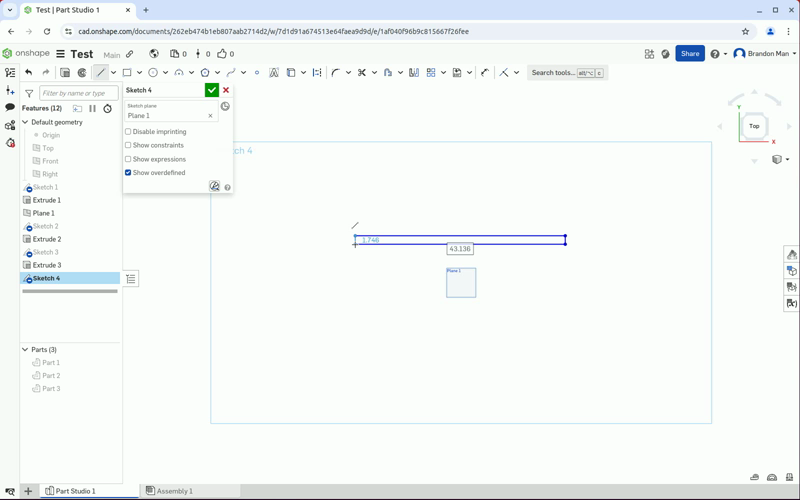
key(esc)
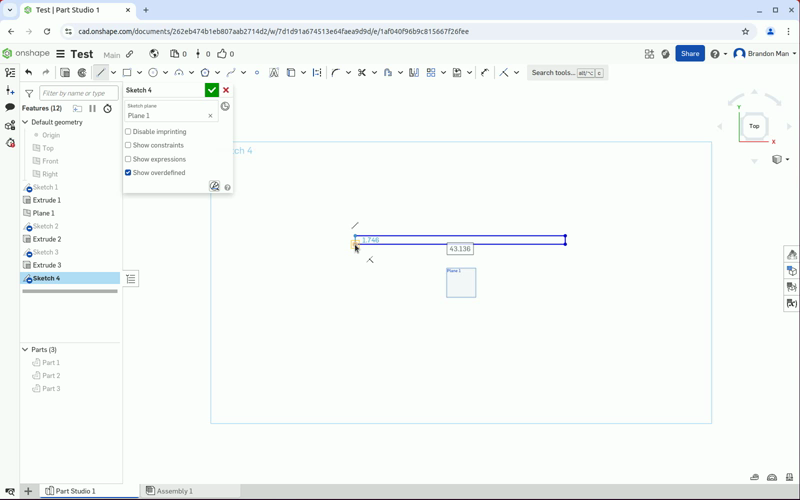
mouse_move(459, 242)
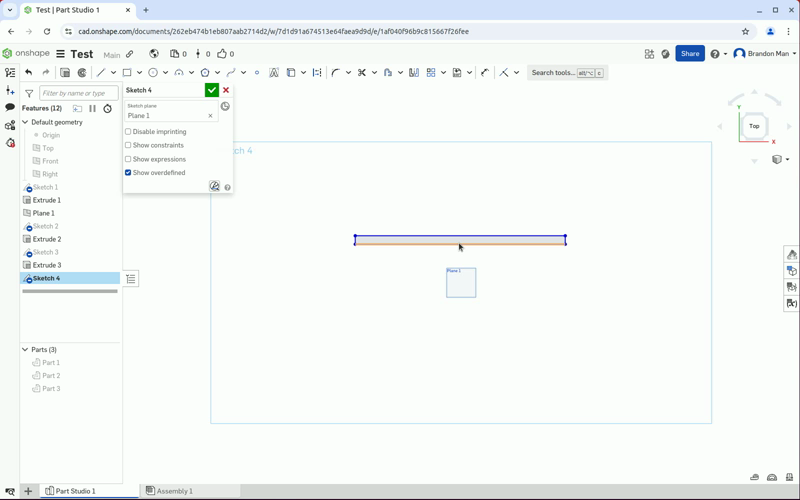
click(459, 242)
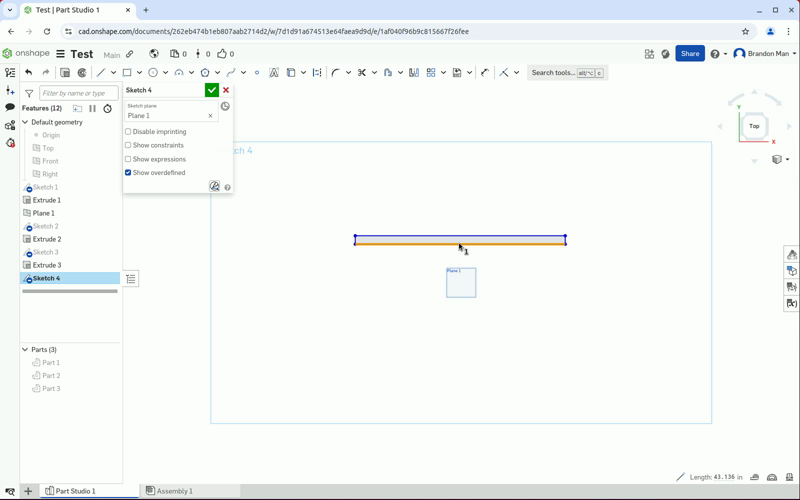
mouse_move(73, 352)
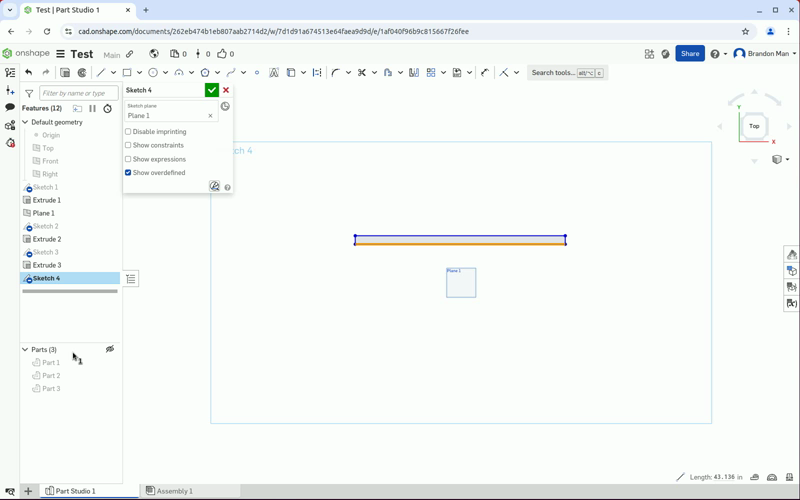
key(shift+y)
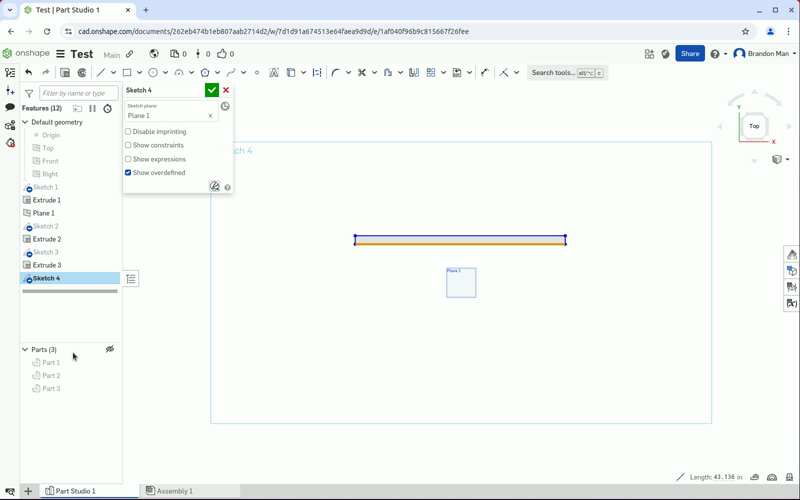
key(shift+e)
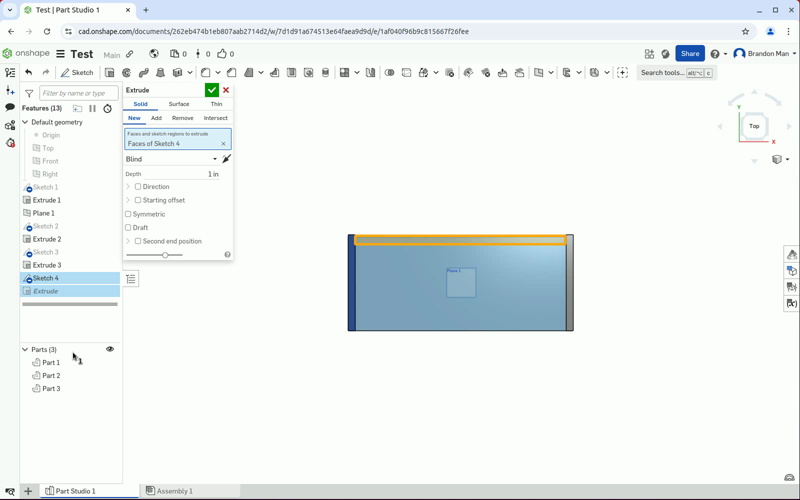
mouse_move(143, 106)
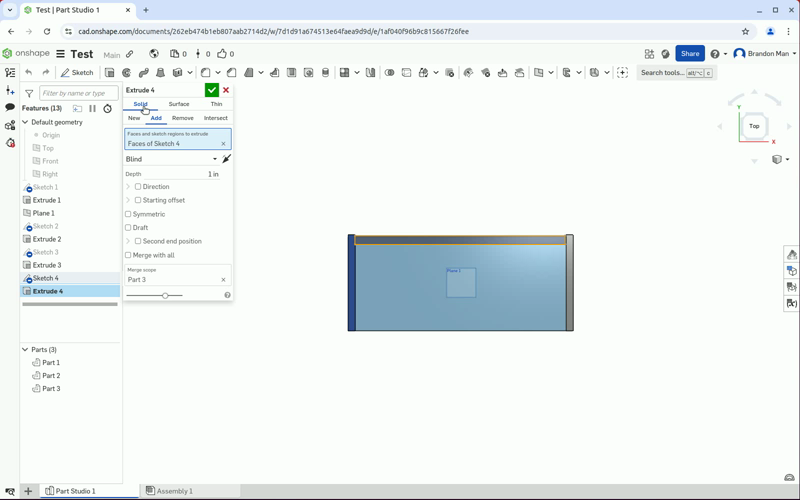
click(143, 106)
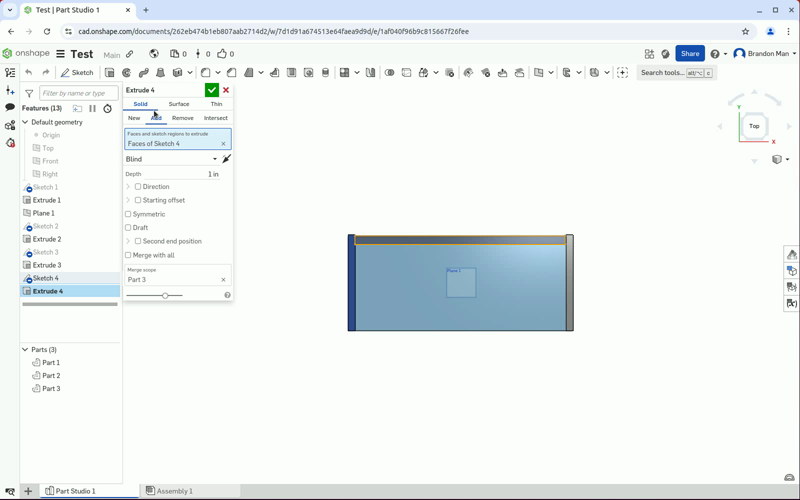
mouse_move(186, 120)
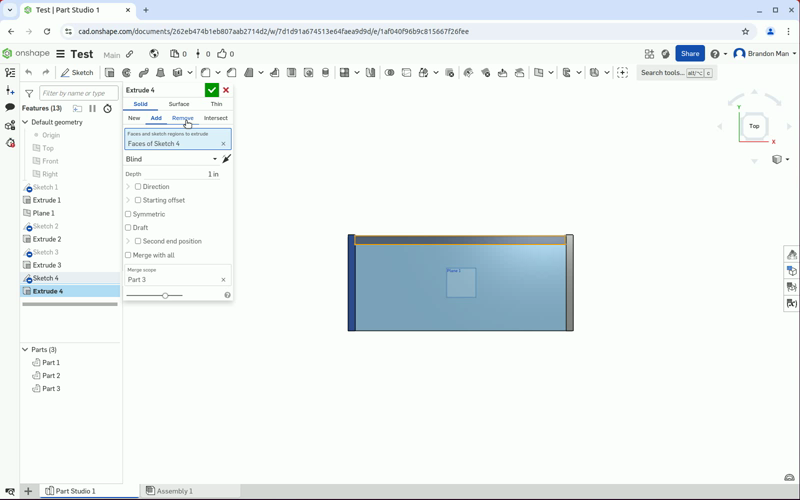
click(186, 120)
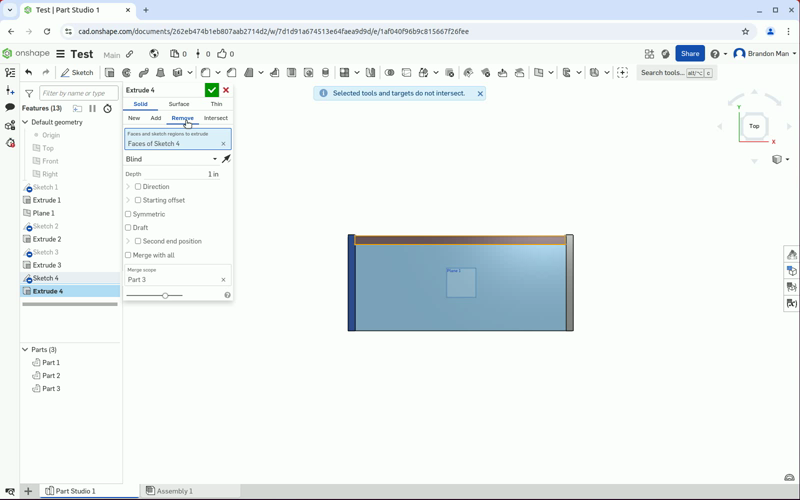
key(tab, 4)
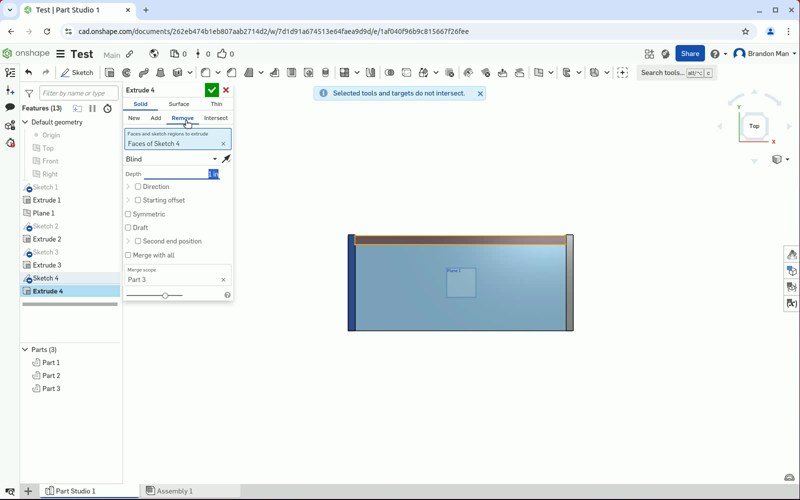
text(1.685)
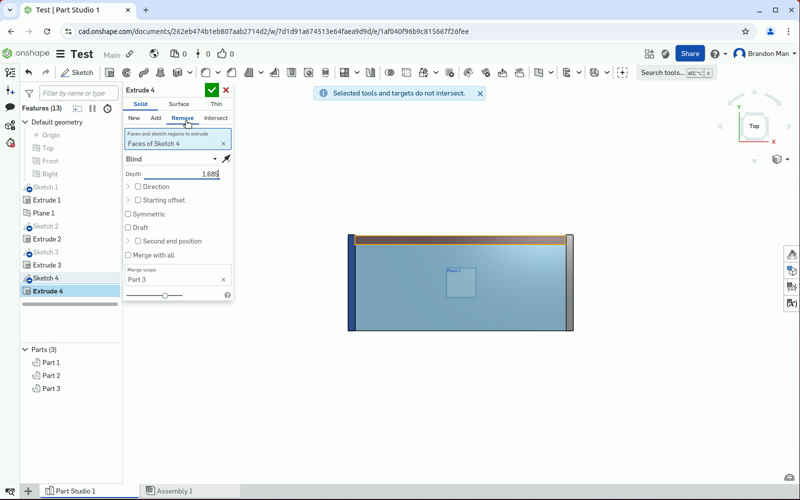
key(tab, 6)
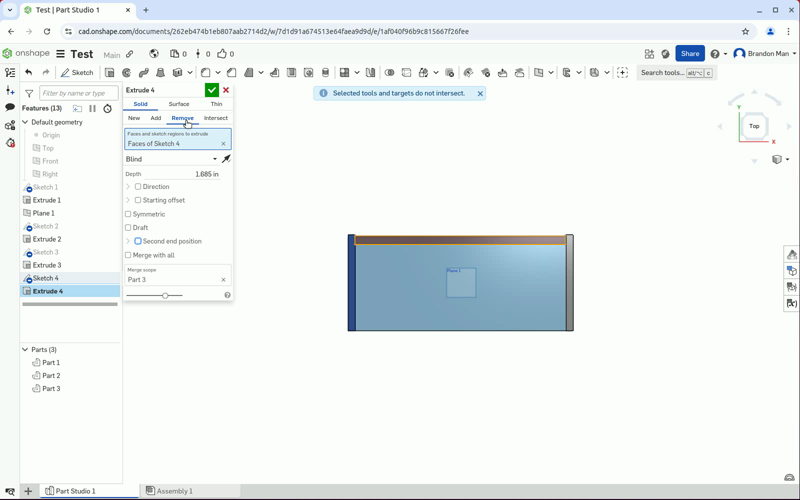
key(space)
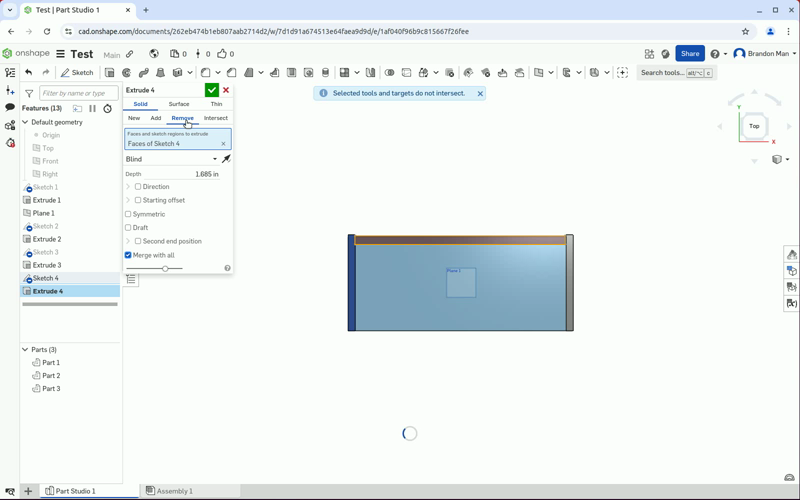
key(enter)
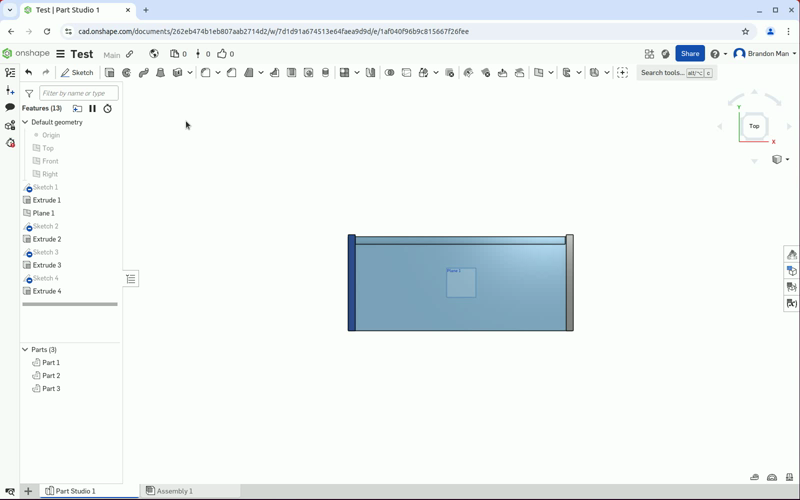
key(shift+h)
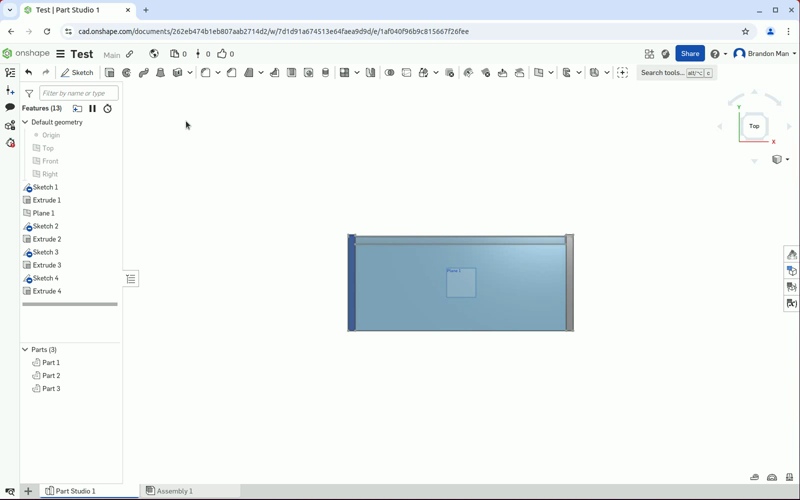
key(shift+h)
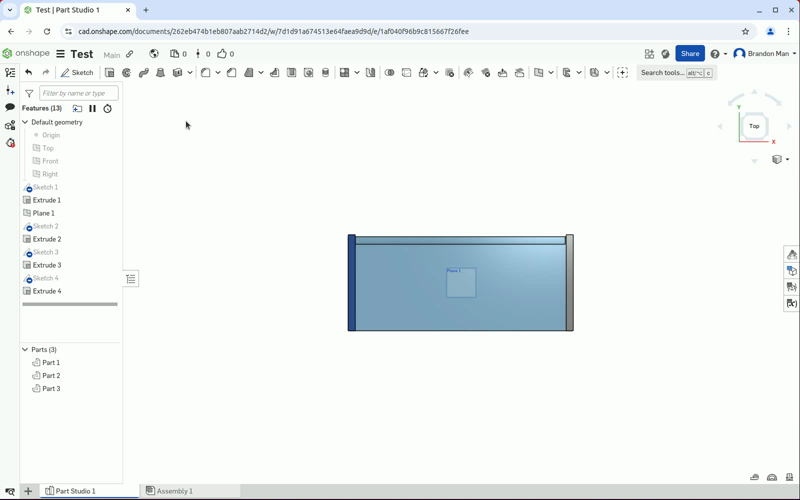
mouse_move(73, 189)
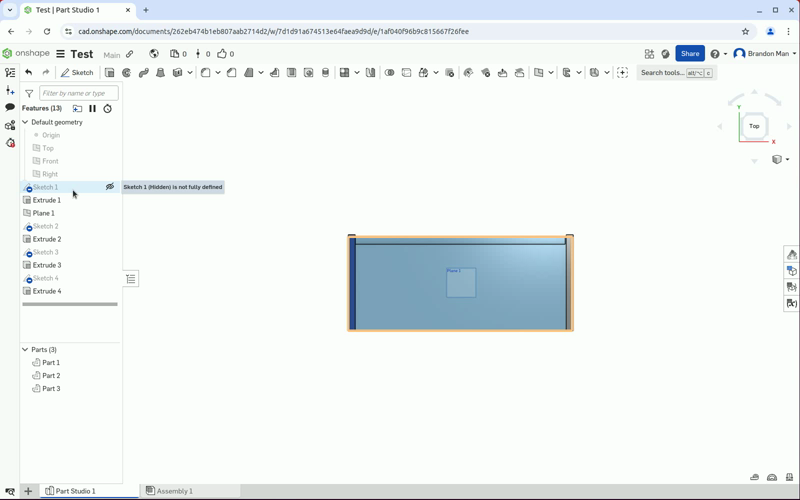
click(73, 189)
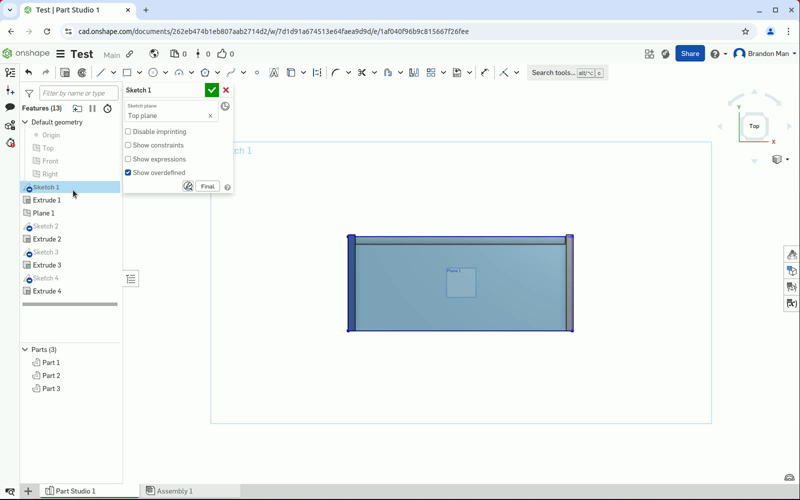
mouse_move(229, 92)
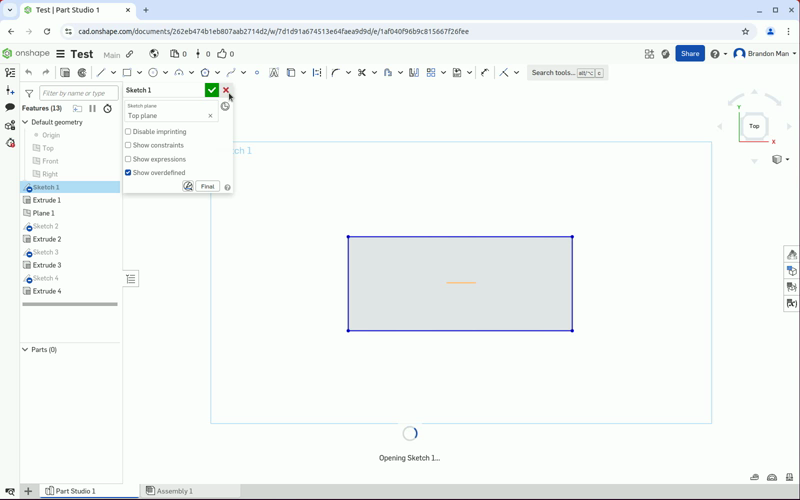
click(229, 92)
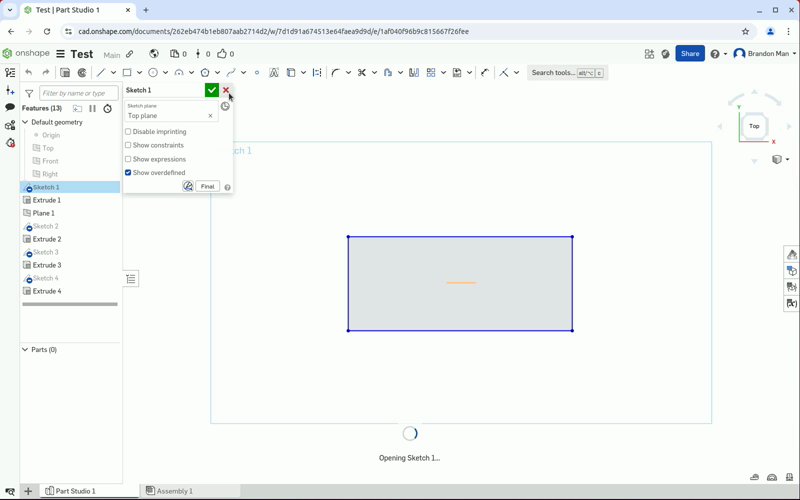
key(shift+s)
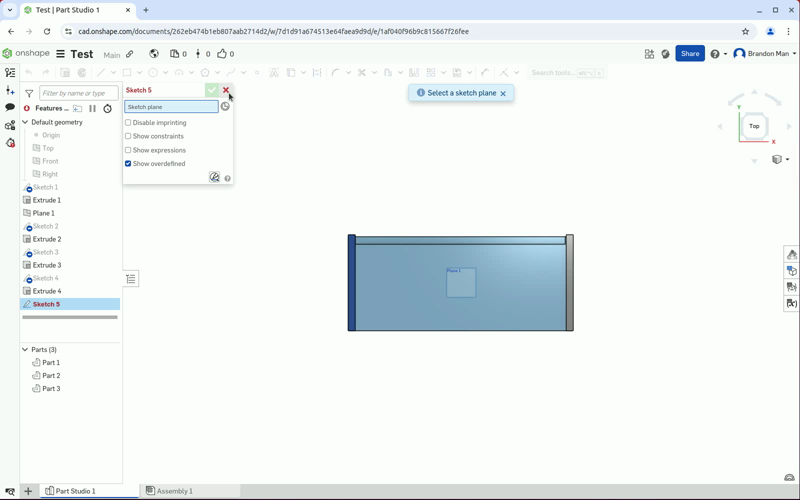
mouse_move(73, 215)
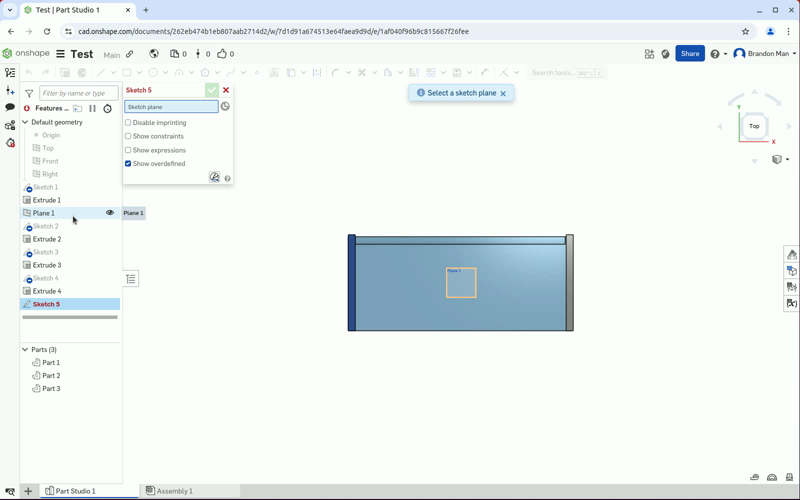
click(73, 215)
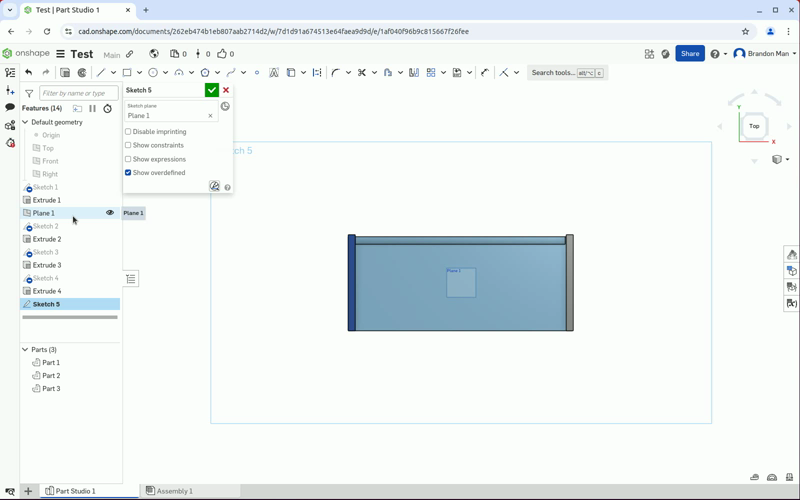
mouse_move(73, 352)
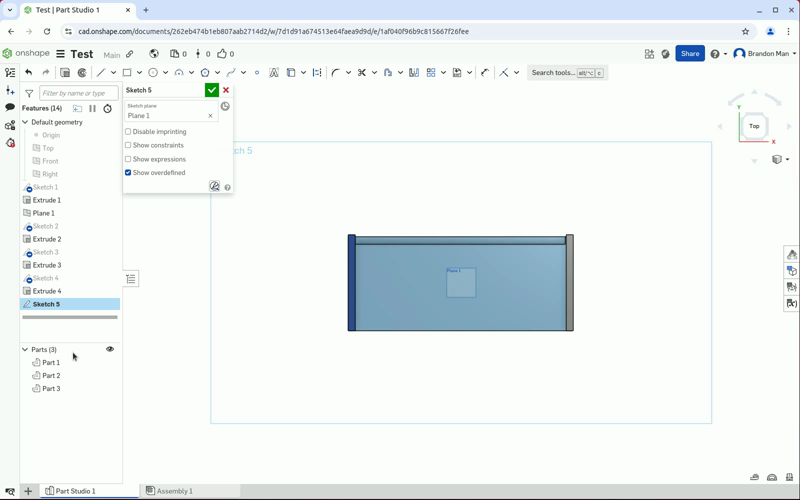
key(y)
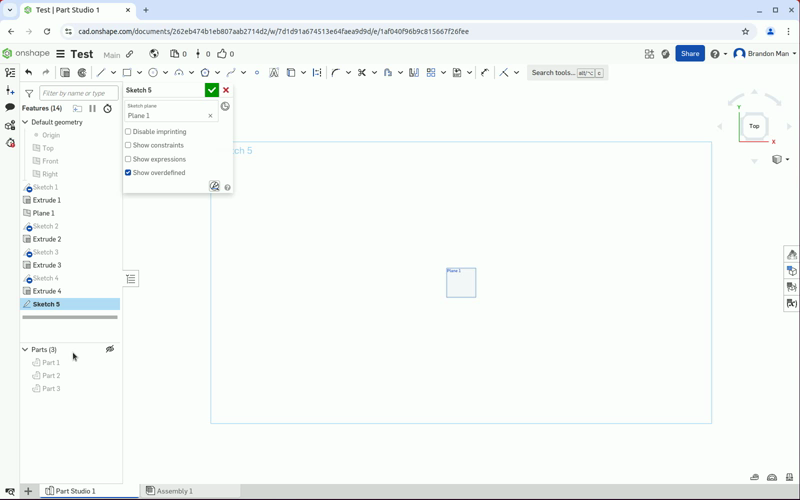
key(l)
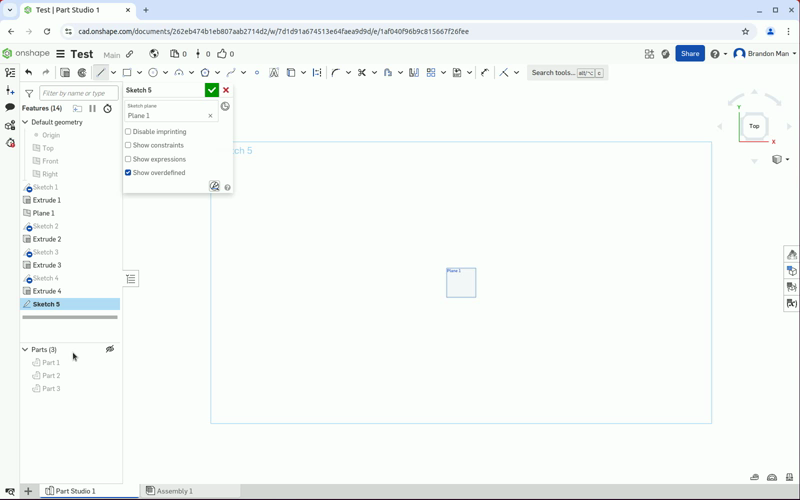
key_down(shift)
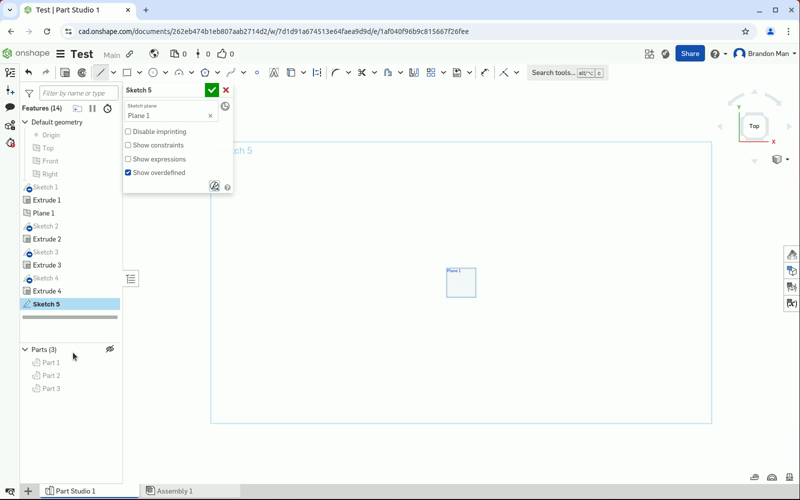
mouse_move(355, 330)
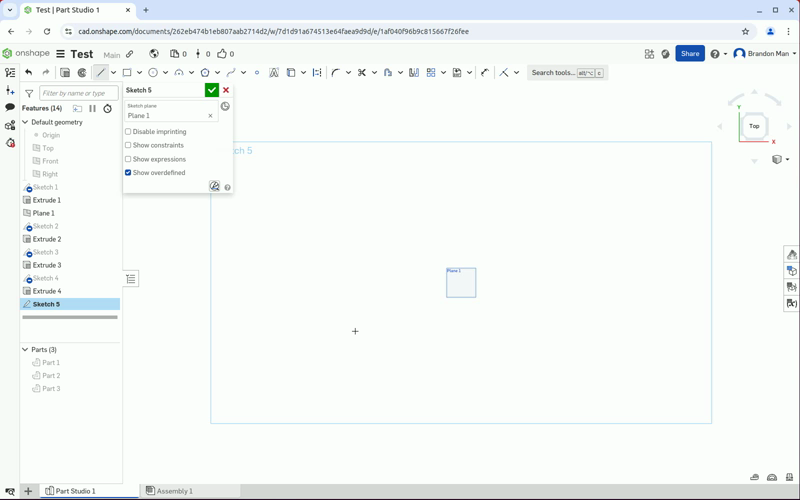
click(355, 330)
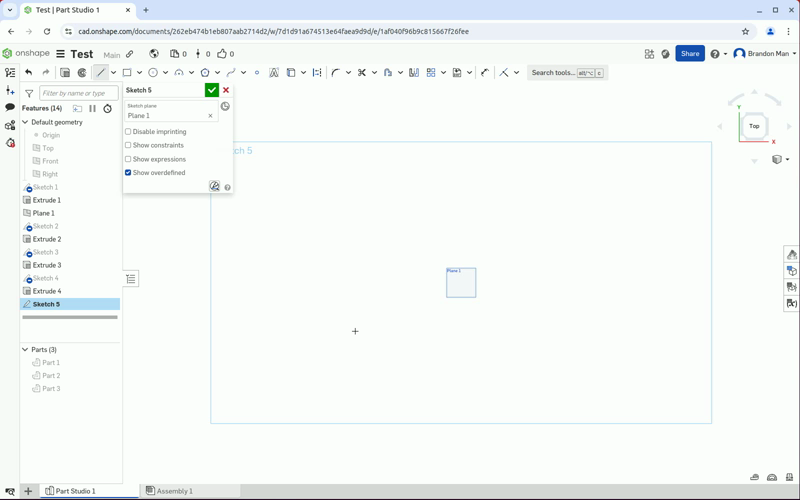
key_up(shift)
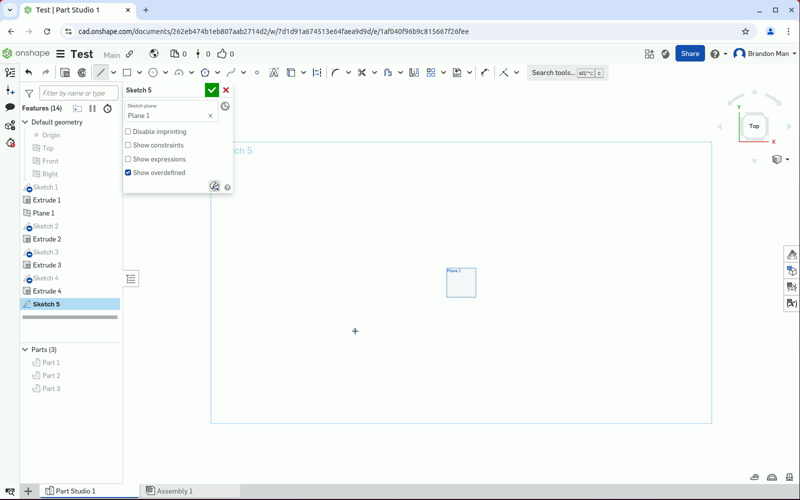
key_down(shift)
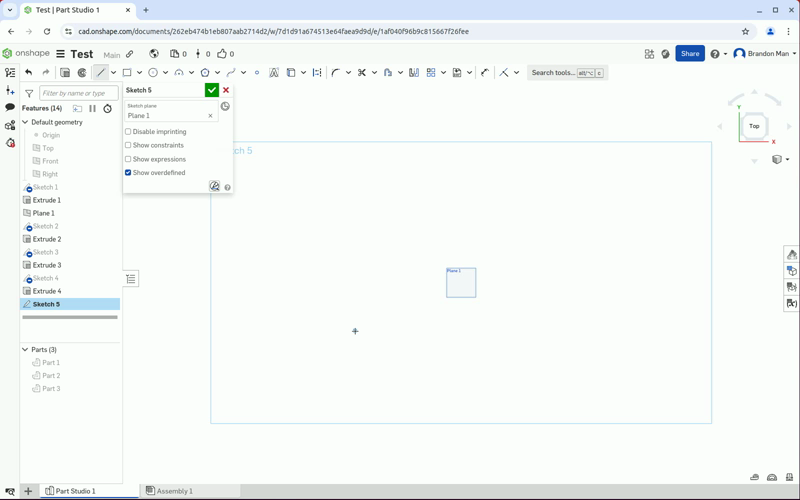
mouse_move(565, 330)
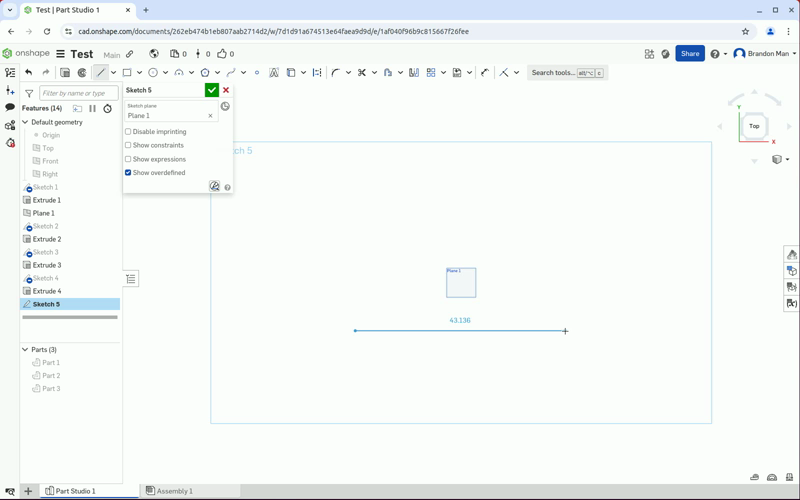
click(565, 330)
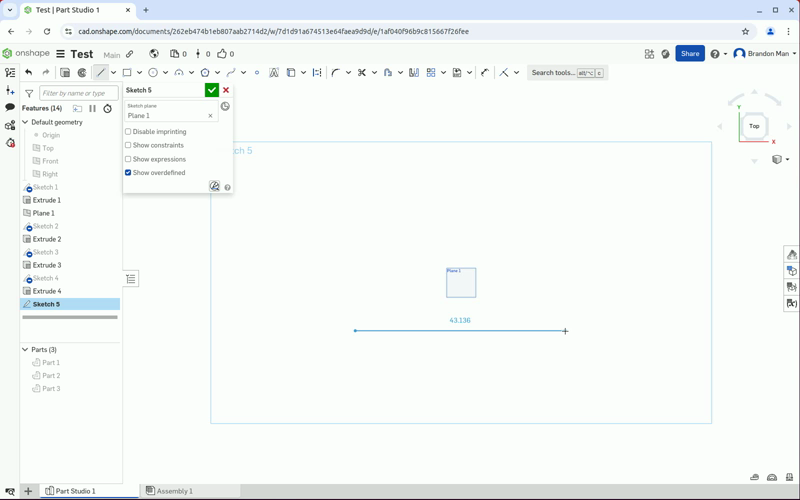
key_up(shift)
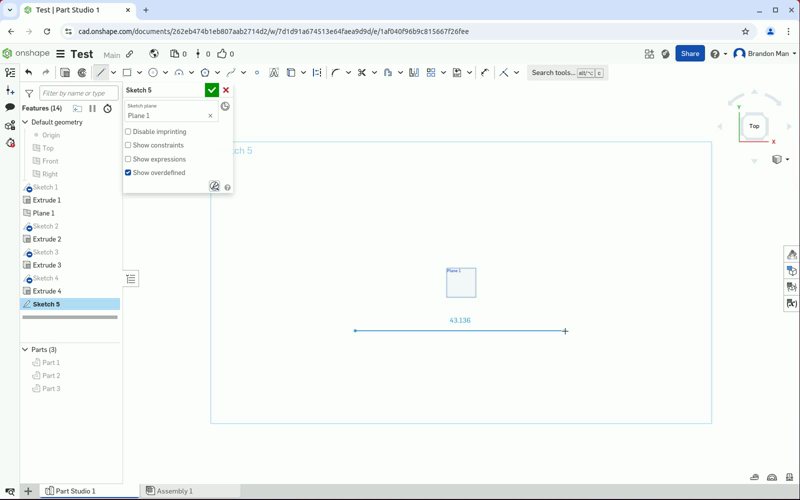
key_down(shift)
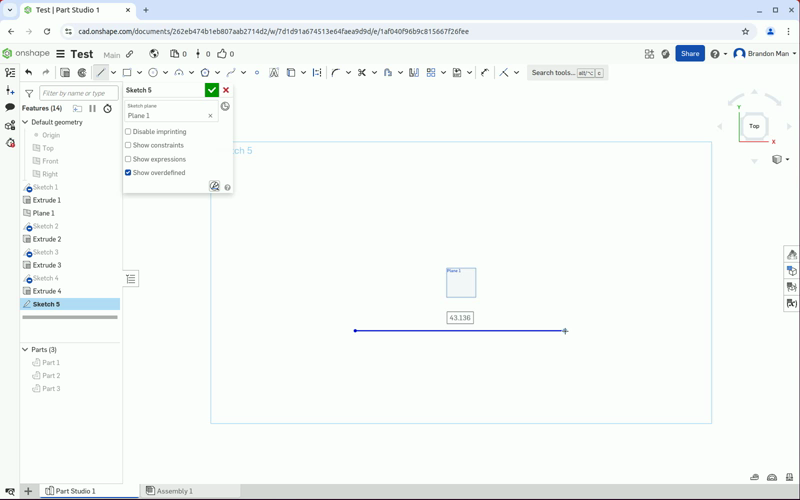
mouse_move(589, 330)
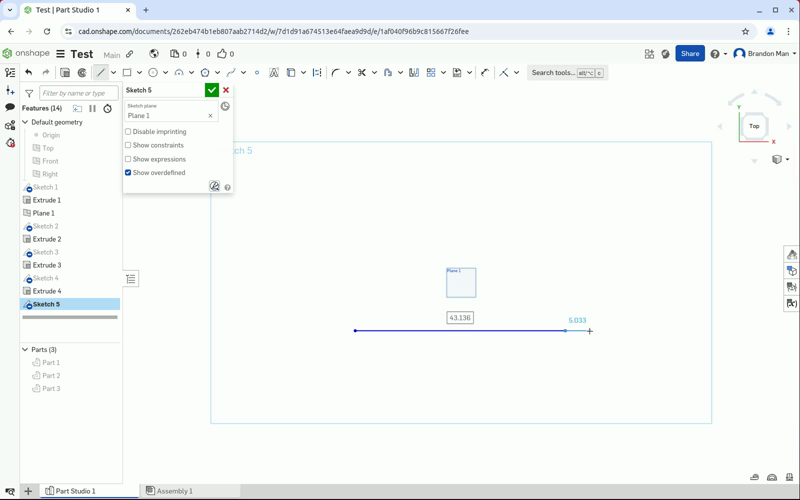
mouse_move(565, 322)
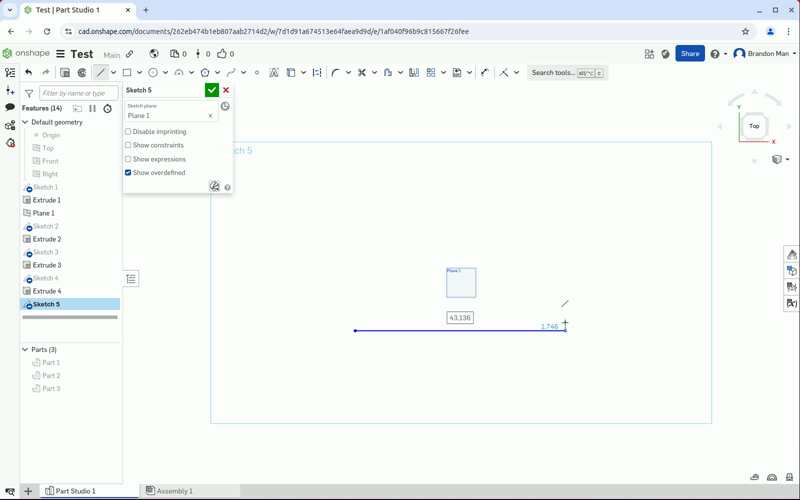
click(565, 322)
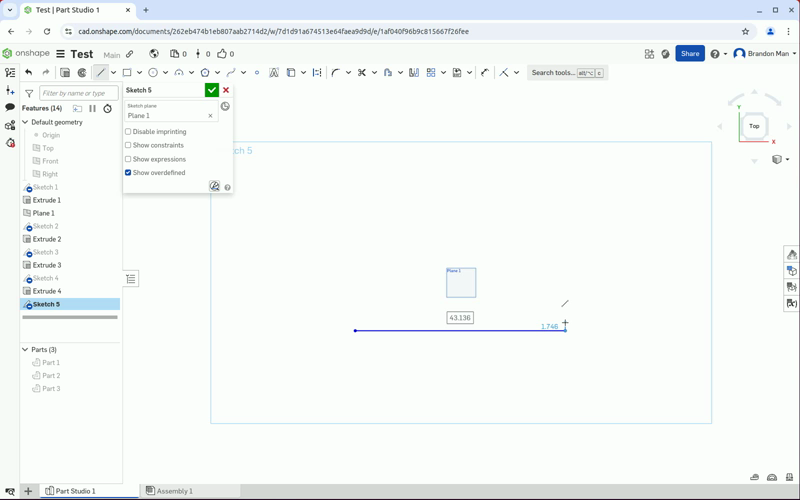
key_up(shift)
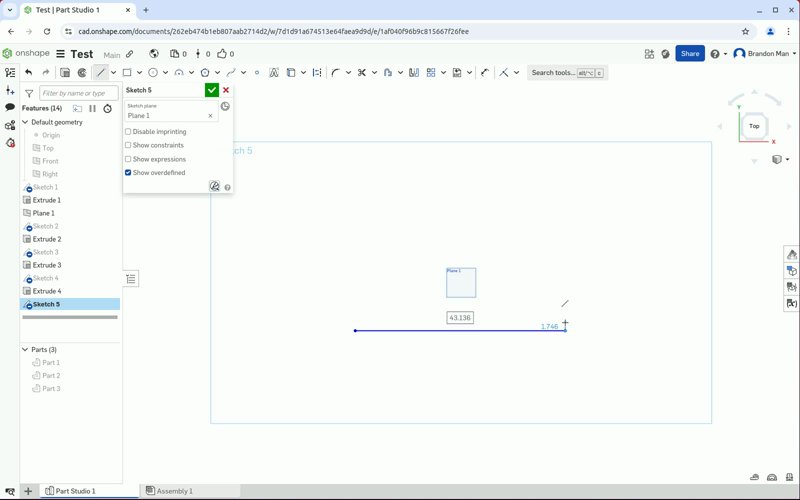
key_down(shift)
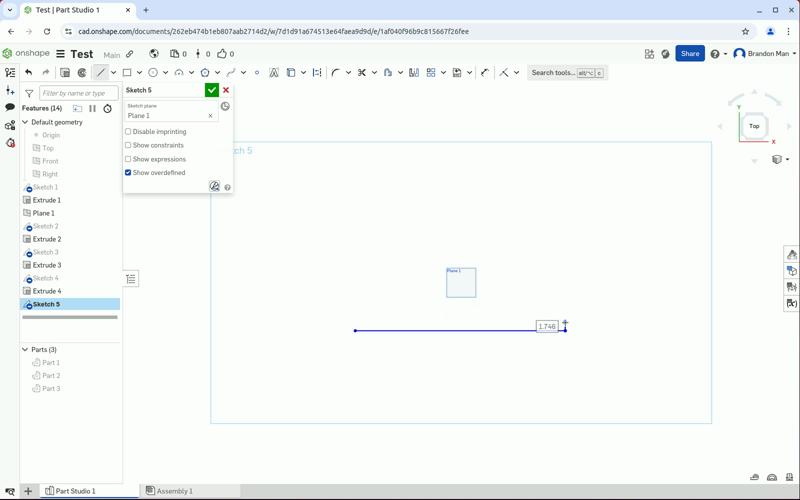
mouse_move(355, 322)
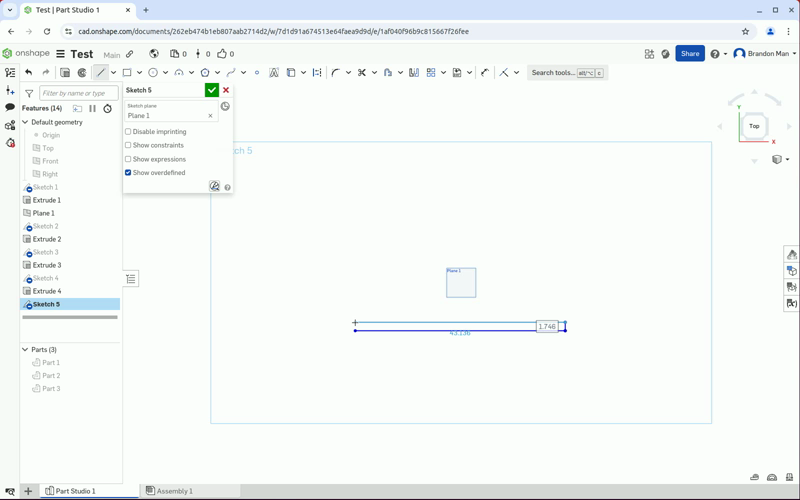
click(355, 322)
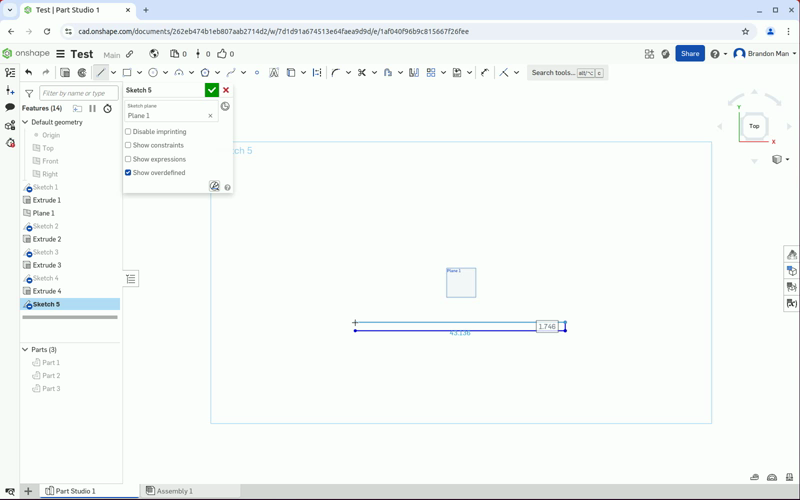
key_up(shift)
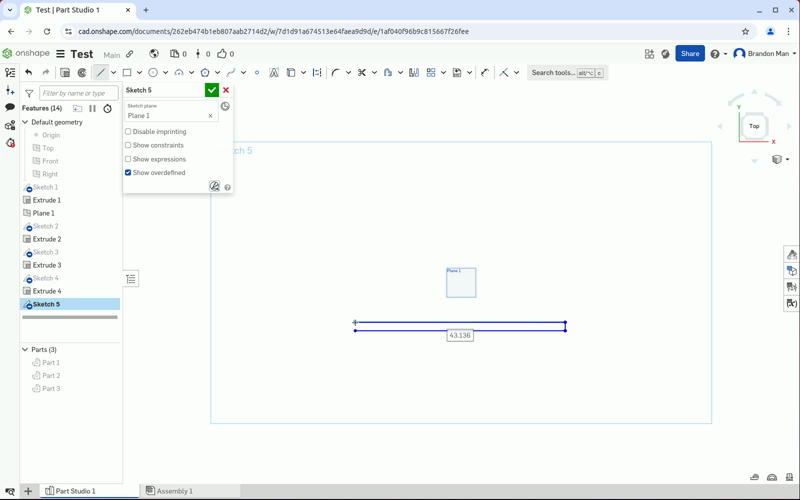
mouse_move(385, 322)
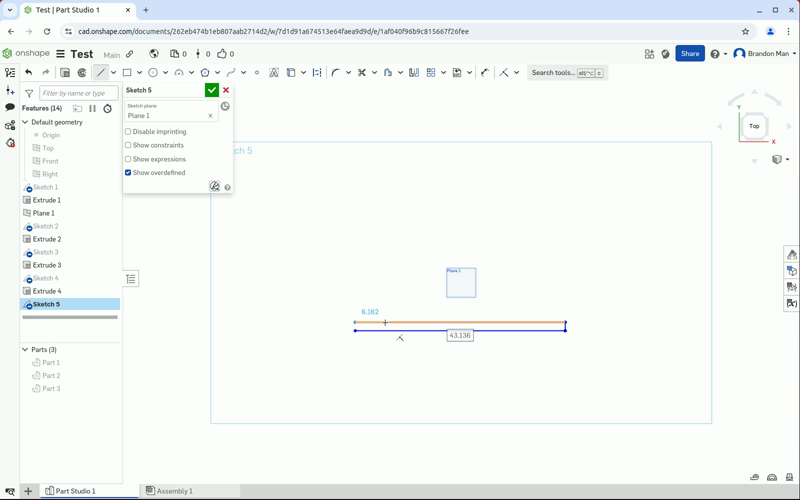
key_down(shift)
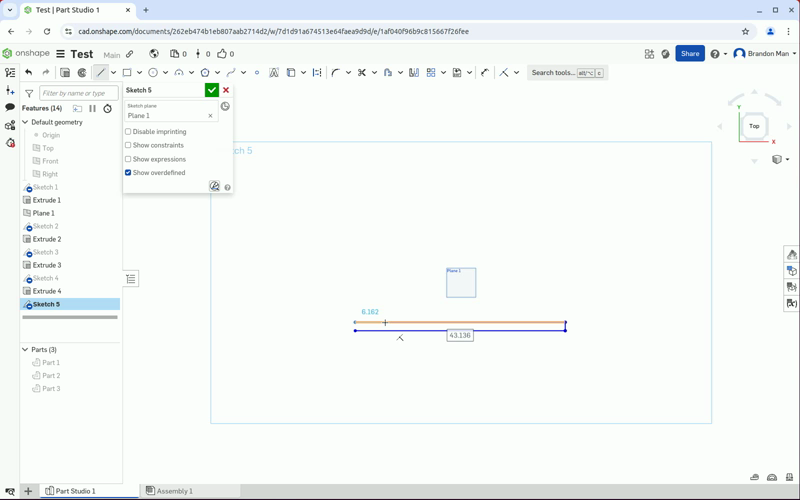
mouse_move(355, 330)
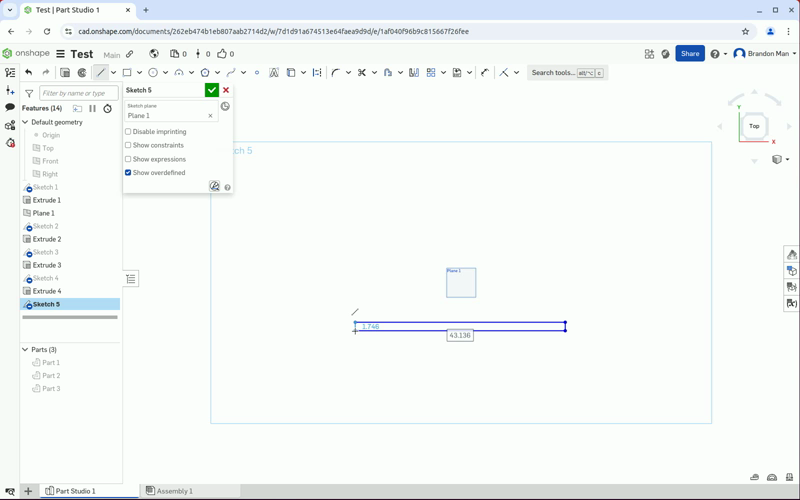
key_up(shift)
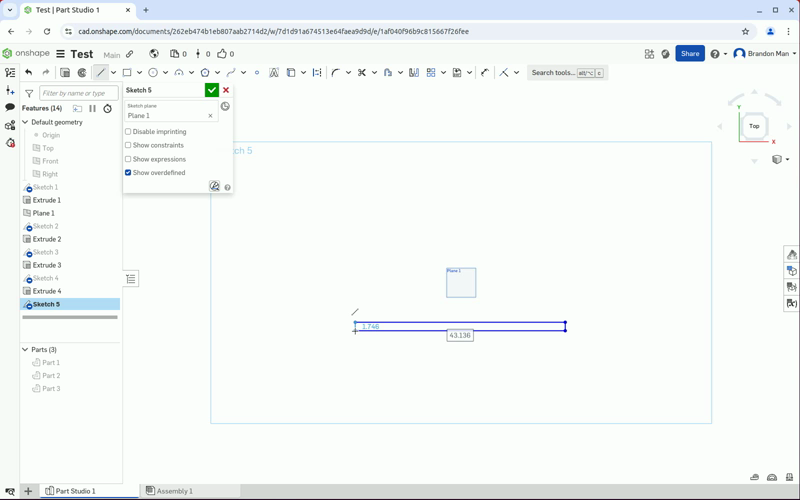
click(355, 330)
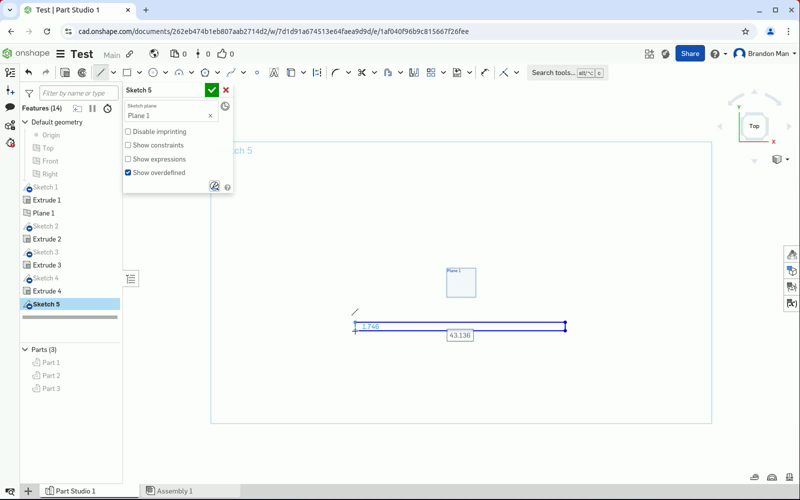
key(esc)
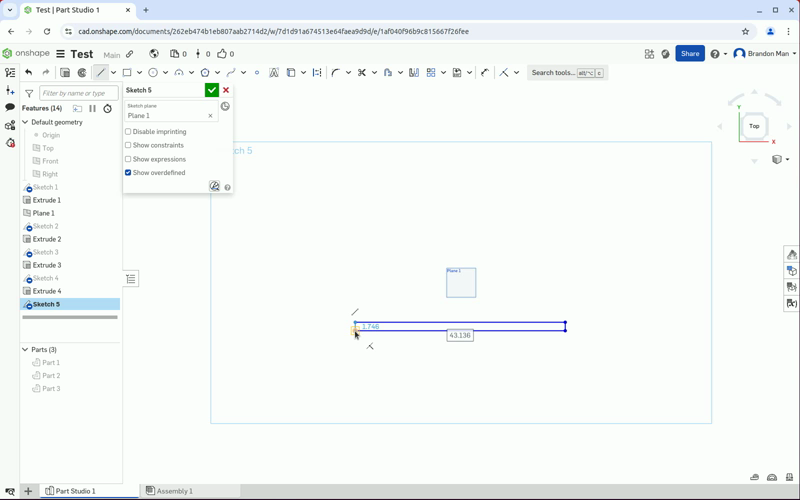
mouse_move(396, 326)
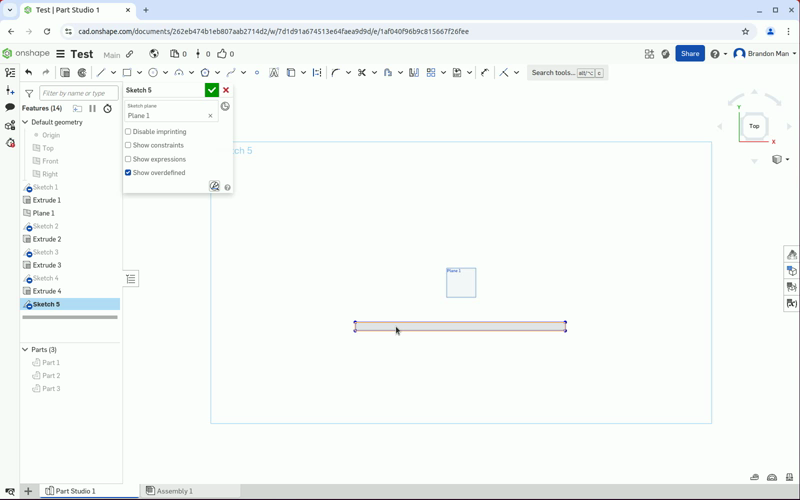
click(396, 326)
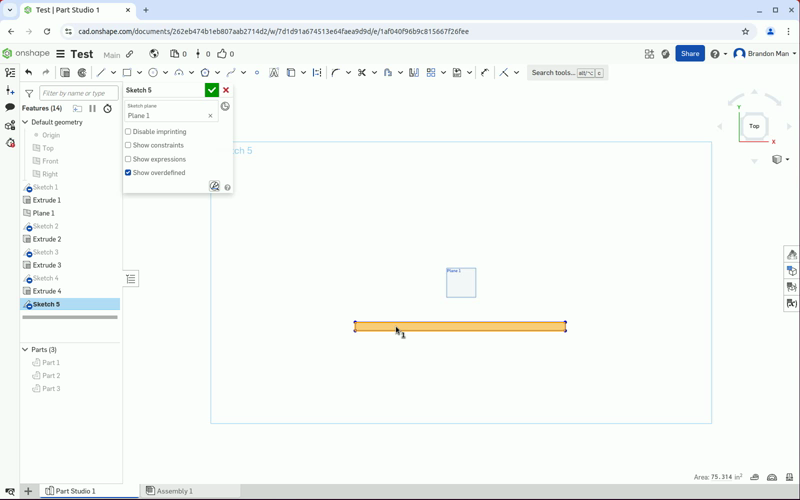
mouse_move(73, 352)
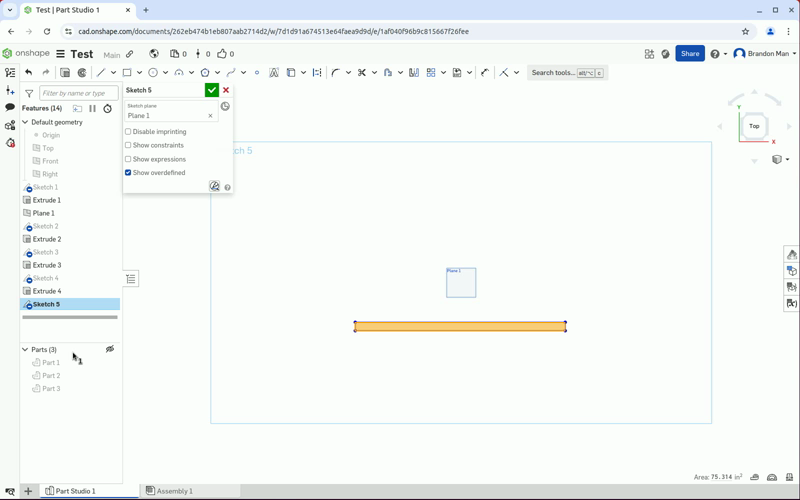
key(shift+y)
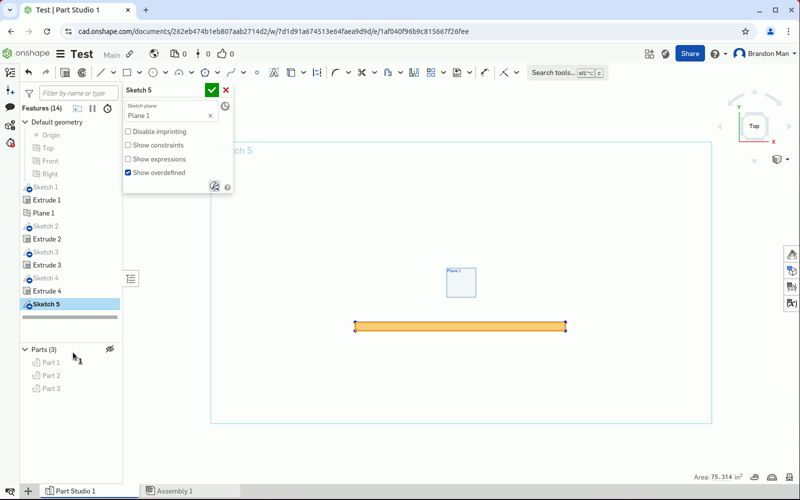
key(shift+e)
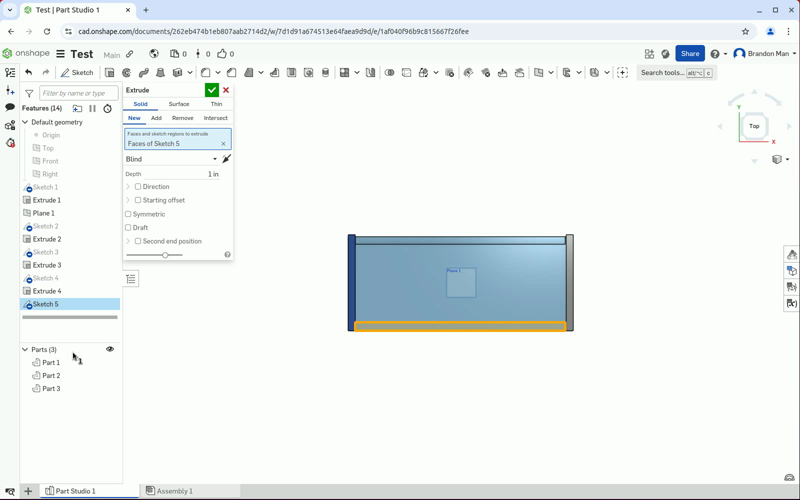
mouse_move(143, 106)
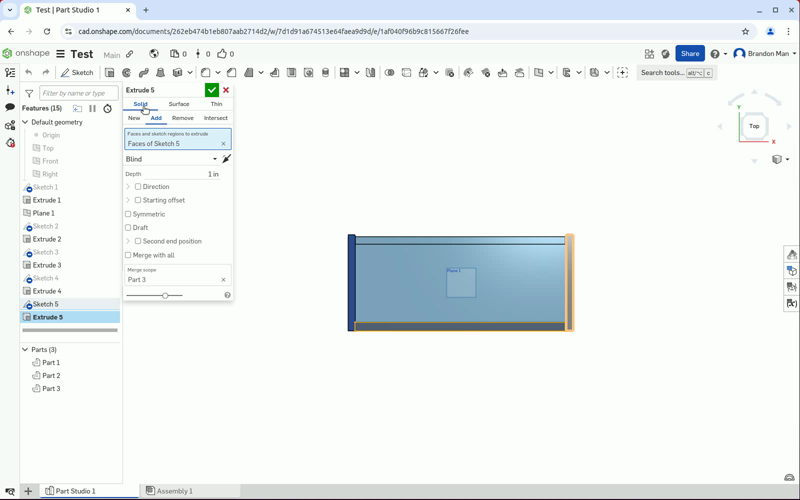
click(143, 106)
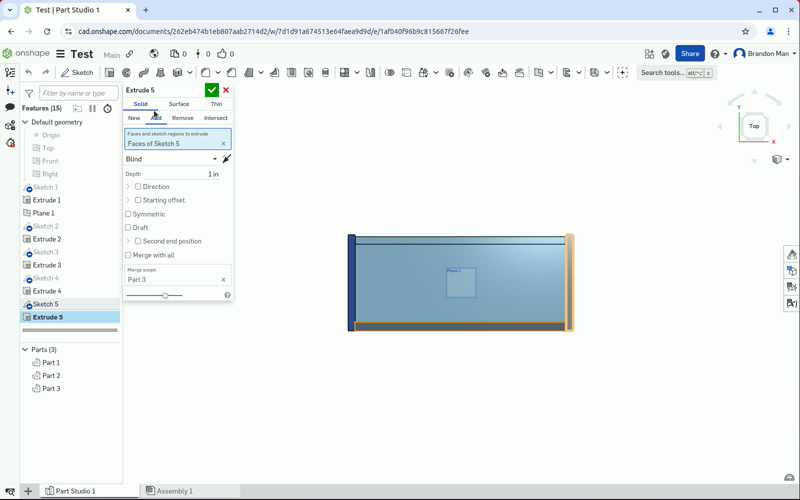
mouse_move(186, 120)
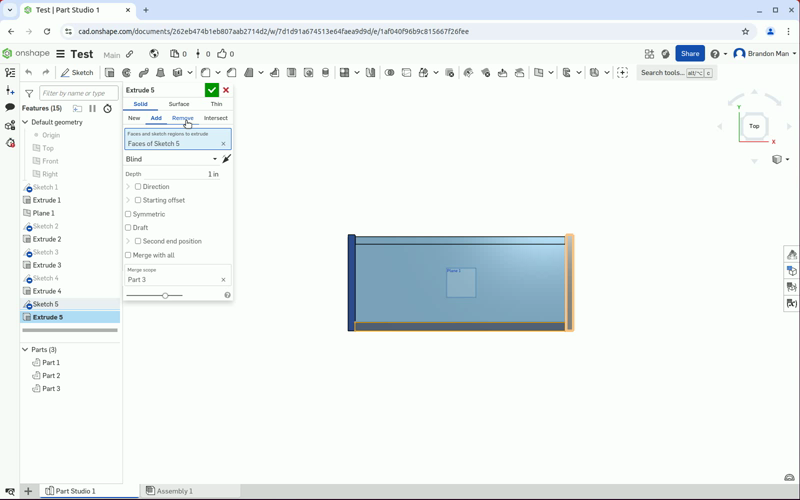
click(186, 120)
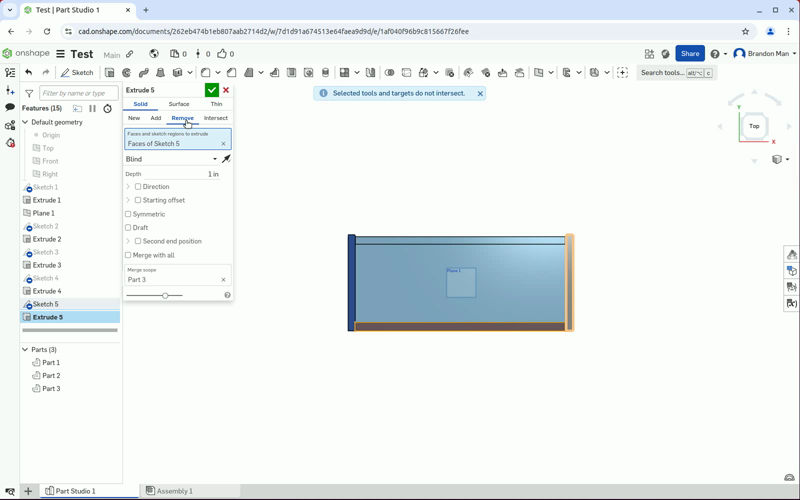
key(tab, 4)
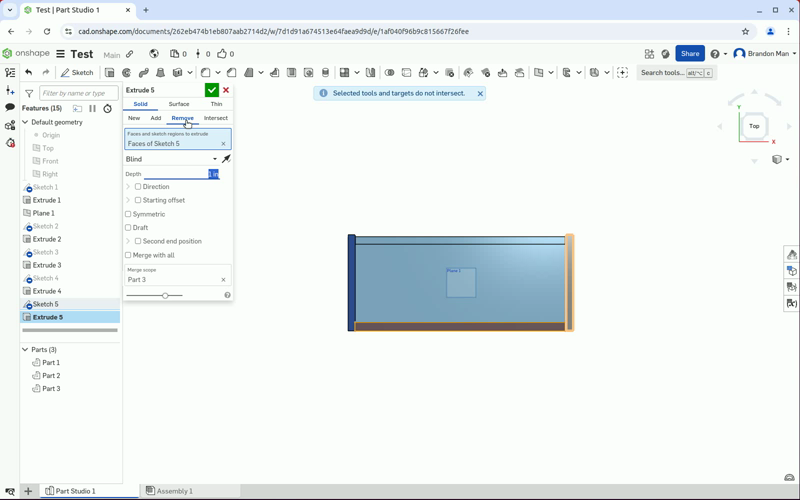
text(1.685)
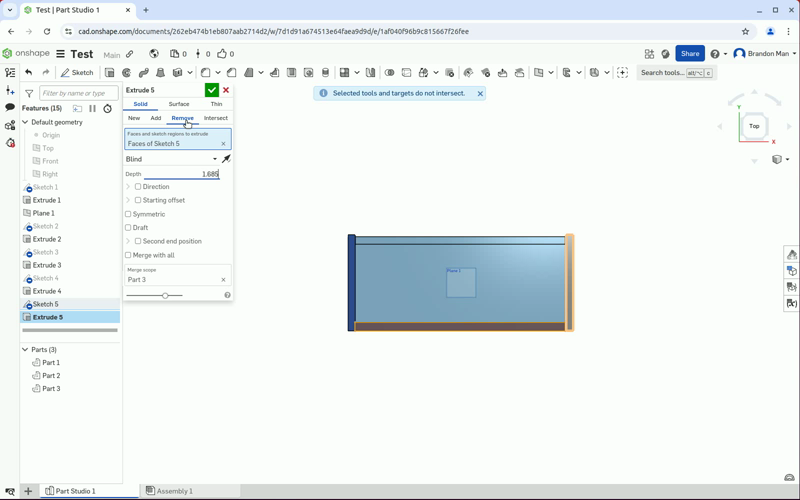
key(tab, 6)
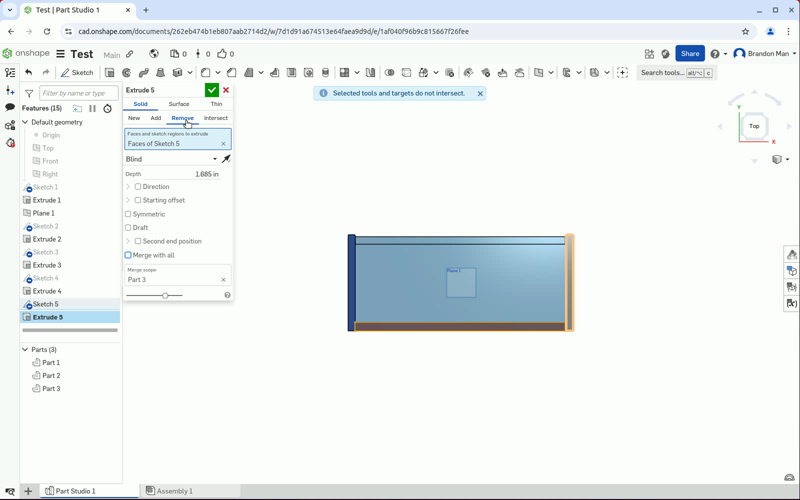
key(space)
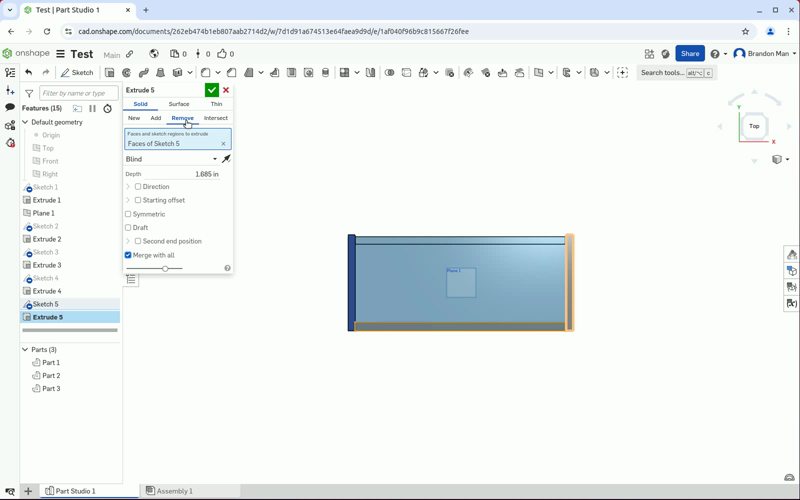
key(enter)
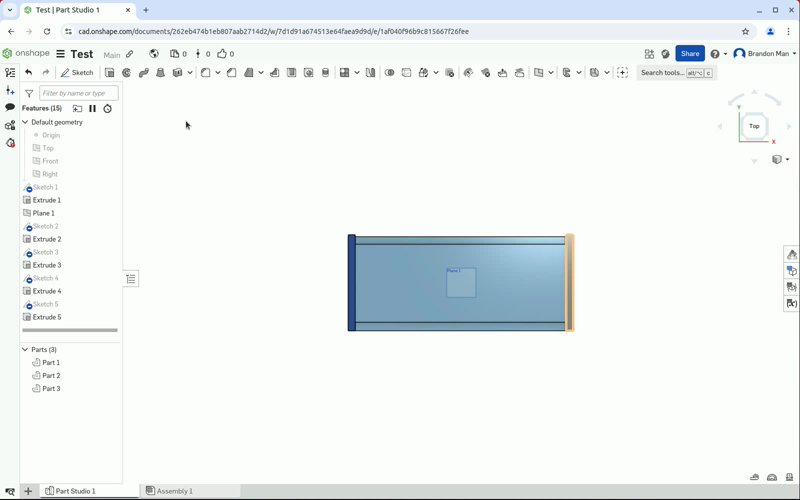
key(shift+h)
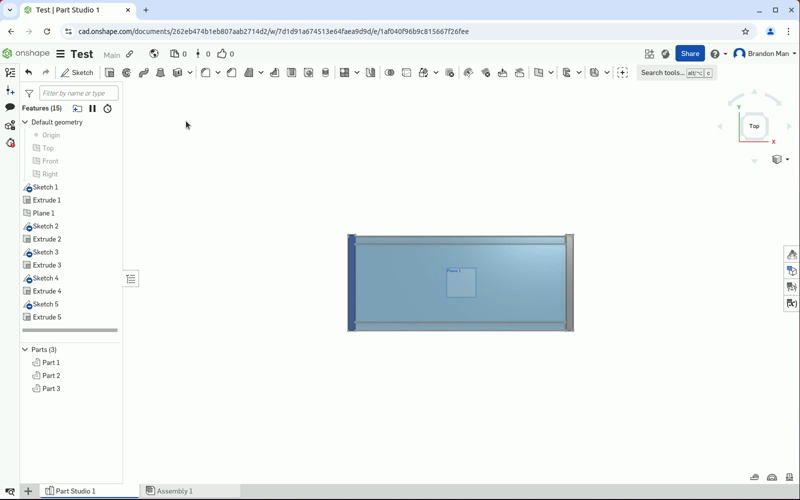
key(shift+h)
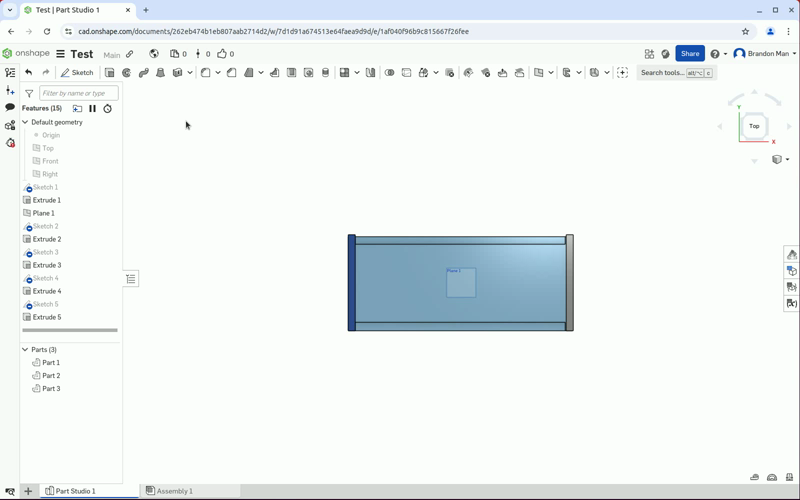
mouse_move(73, 189)
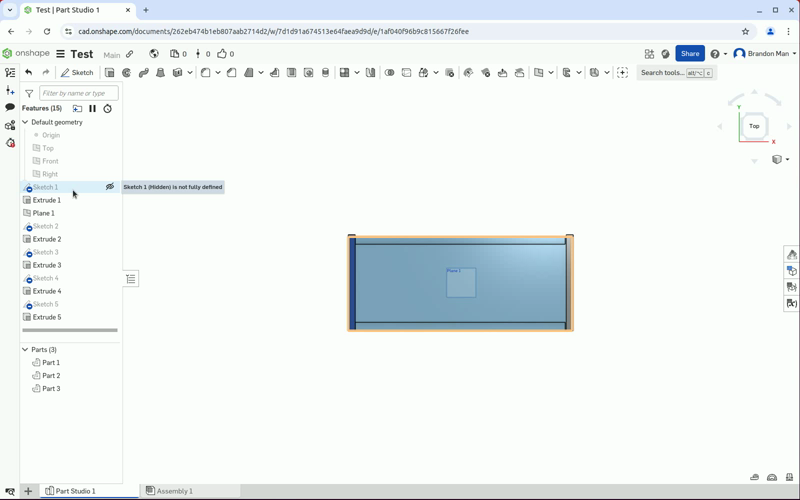
click(73, 189)
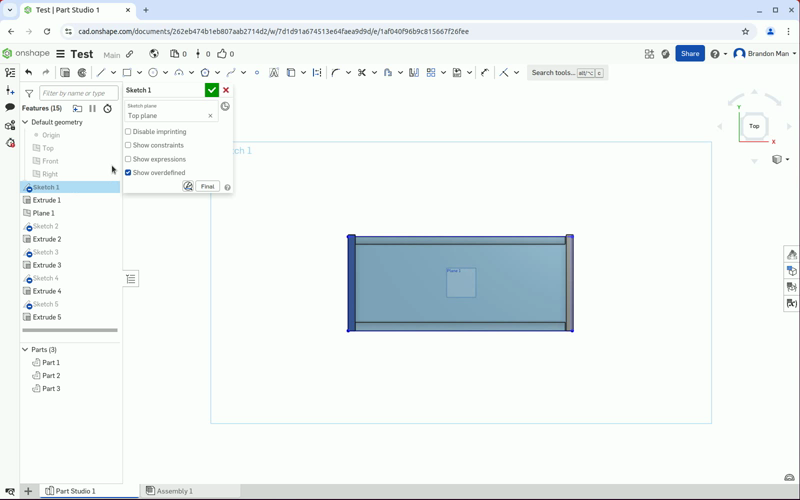
mouse_move(229, 92)
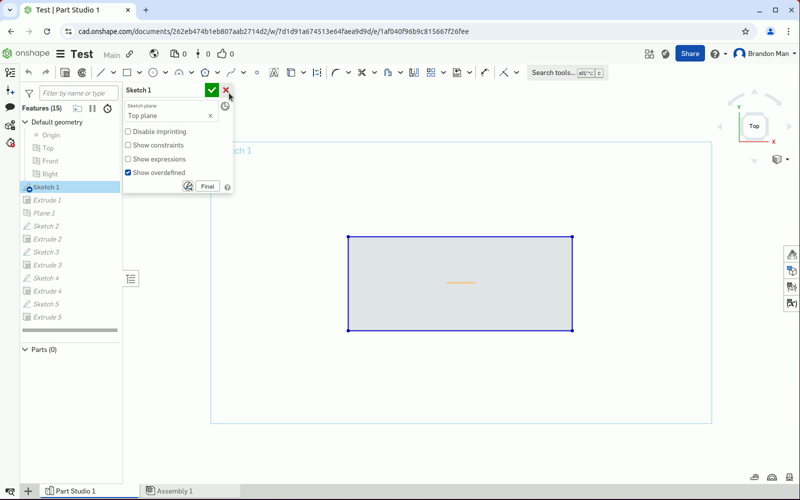
click(229, 92)
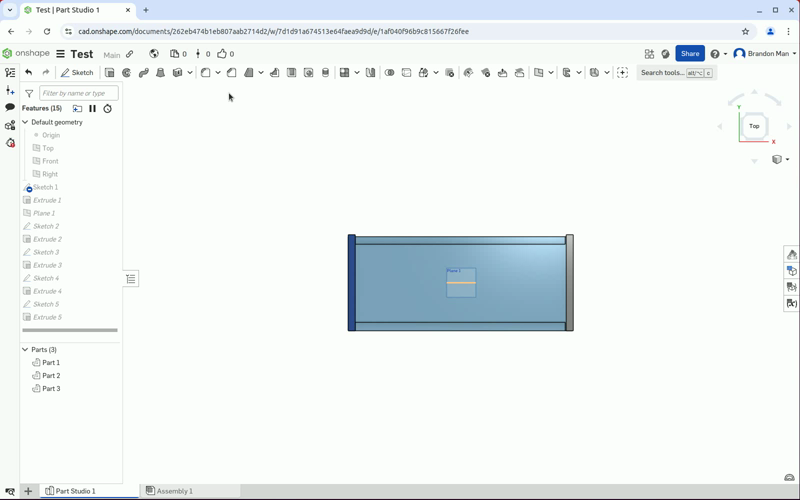
mouse_move(73, 352)
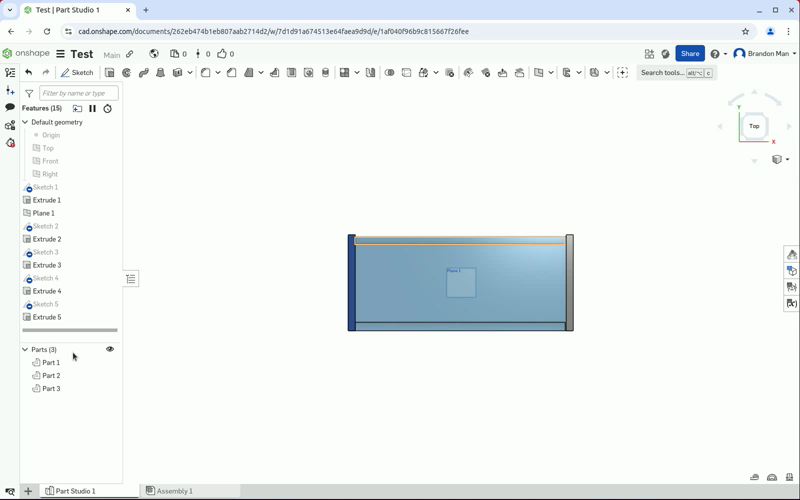
key(y)
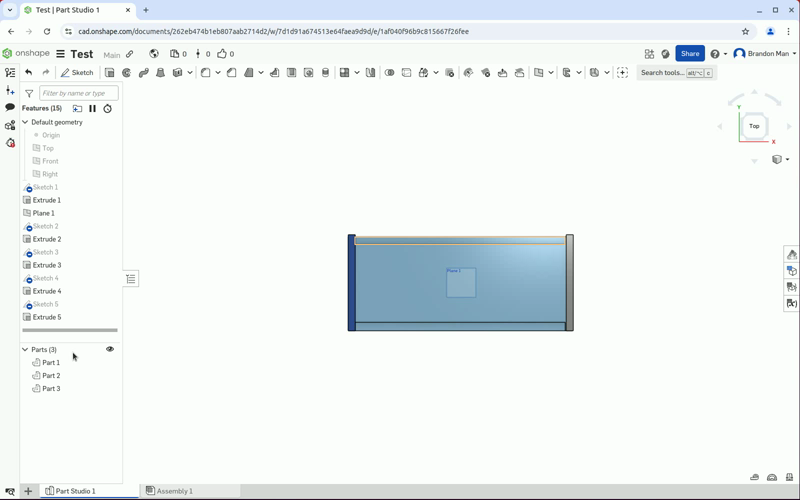
key(shift+p)
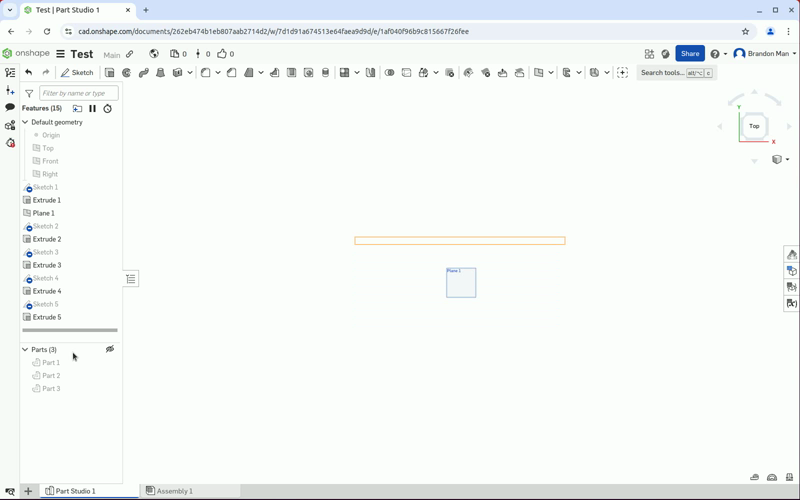
key(space)
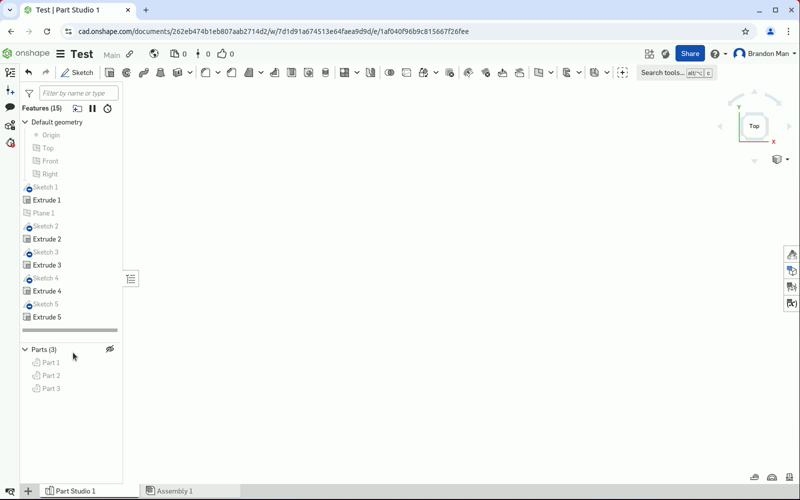
key_down(shift)
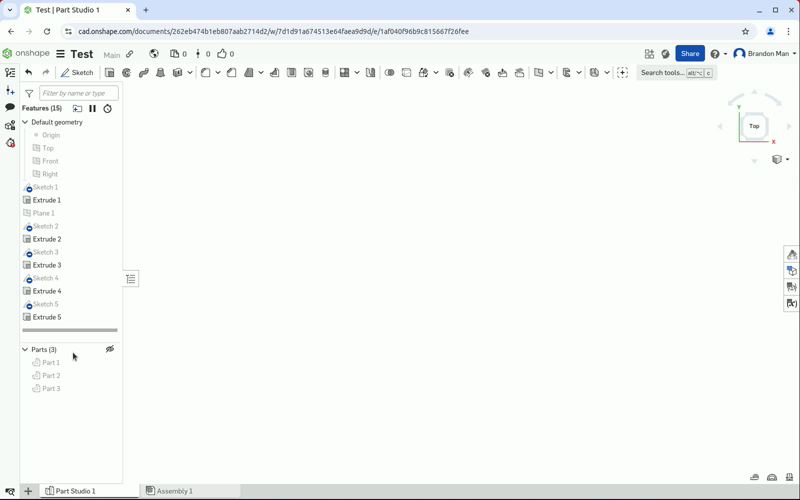
key(up)
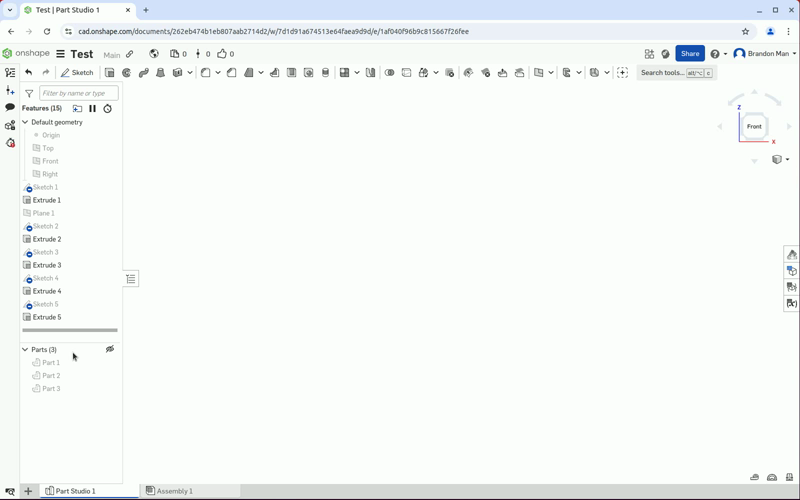
key_up(shift)
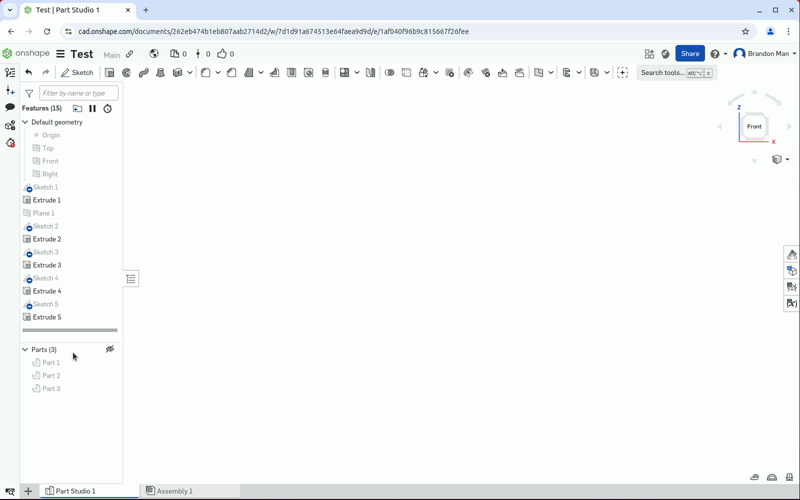
key(space)
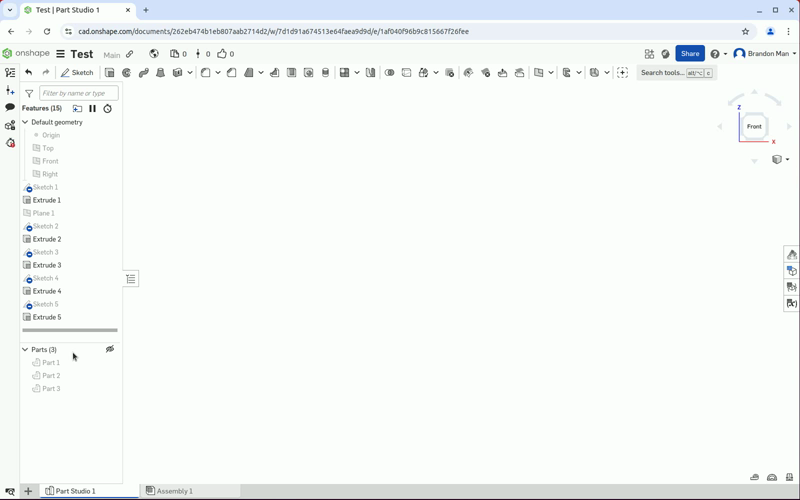
key_down(shift)
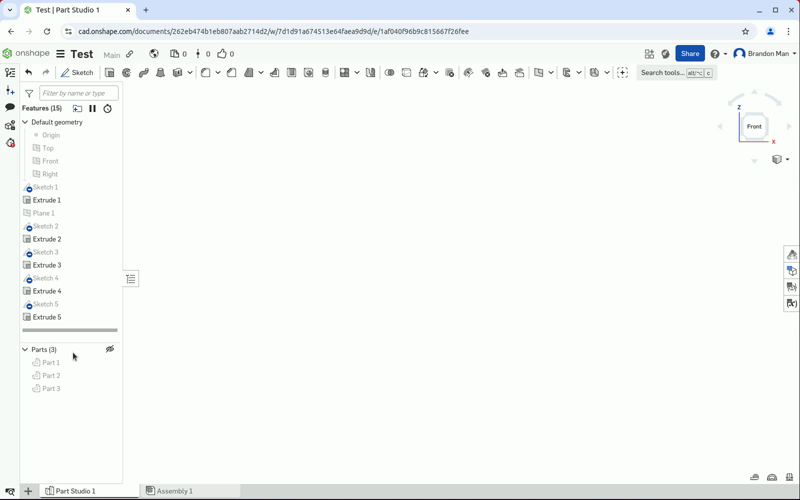
key(left)
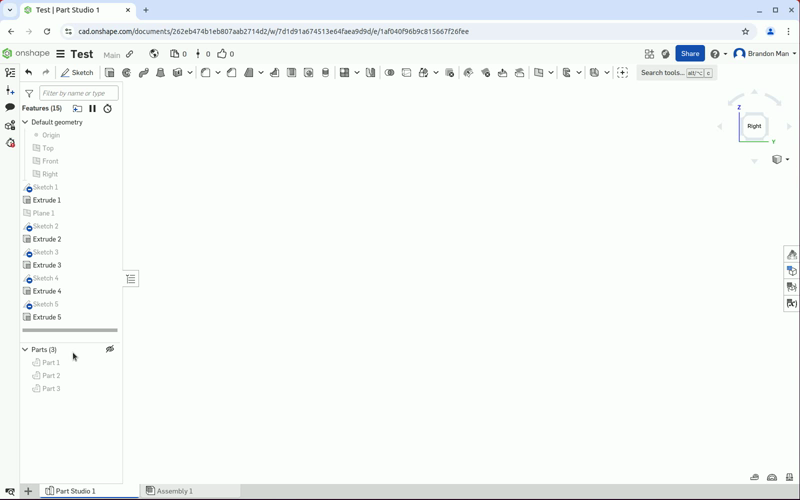
key_up(shift)
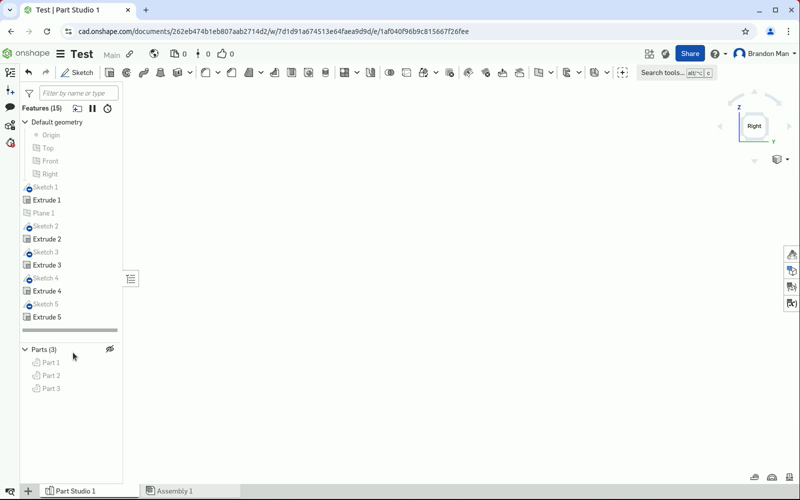
mouse_move(73, 352)
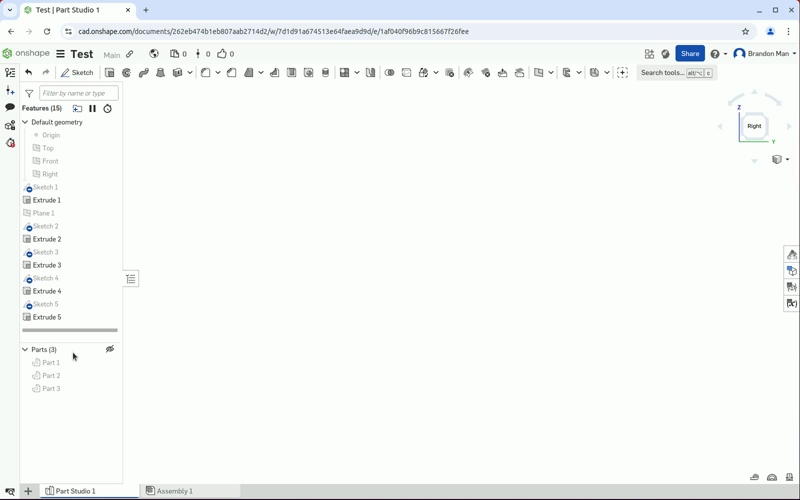
key(shift+y)
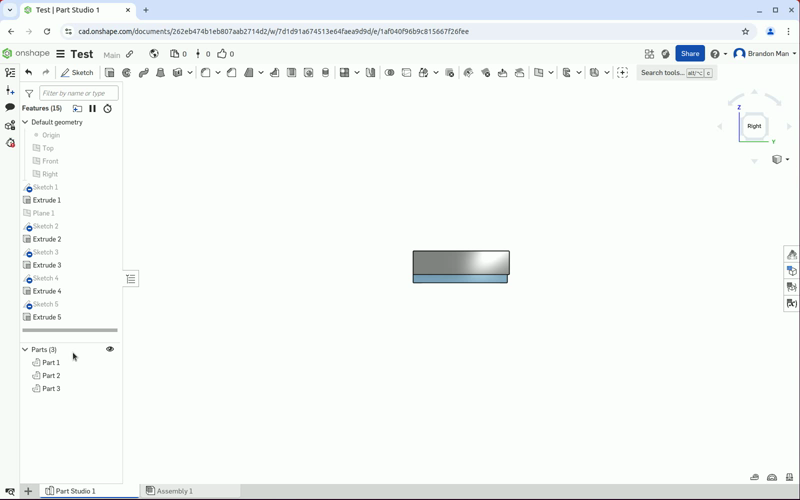
mouse_move(541, 75)
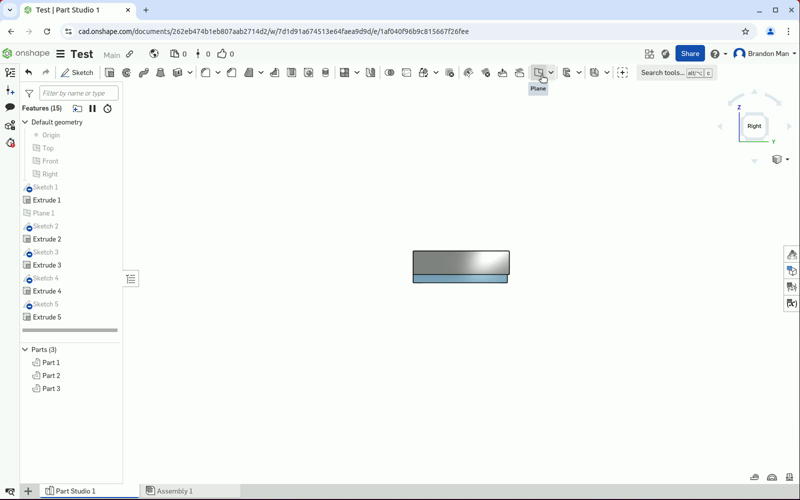
click(541, 75)
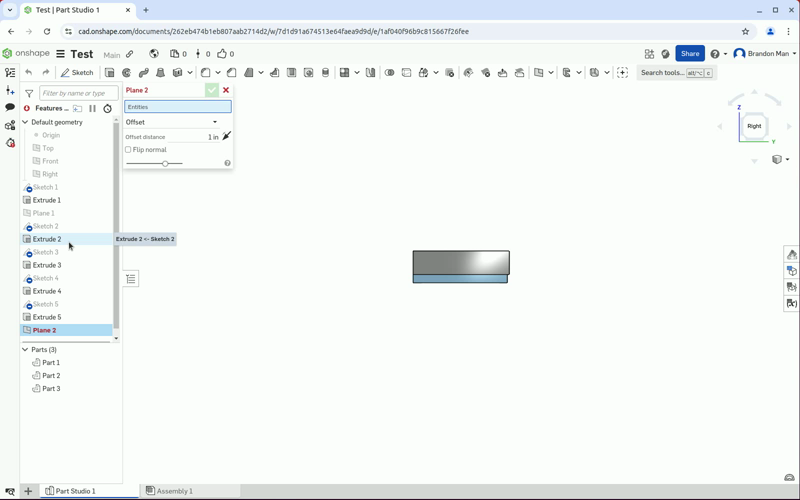
scroll(3)
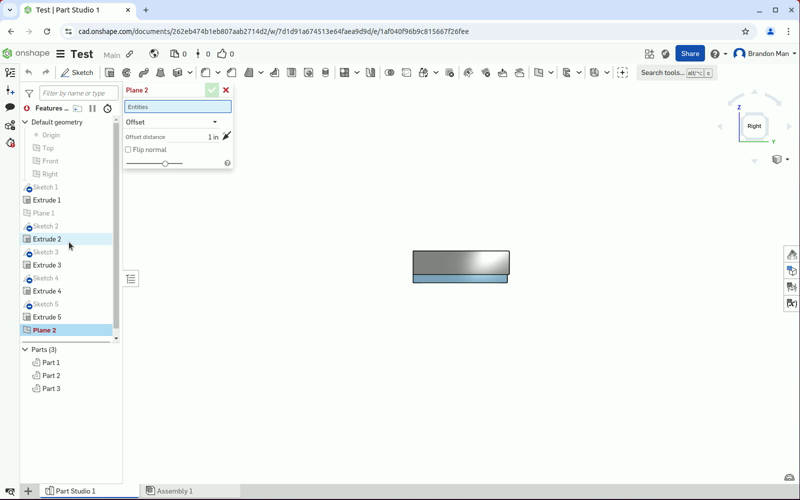
mouse_move(69, 176)
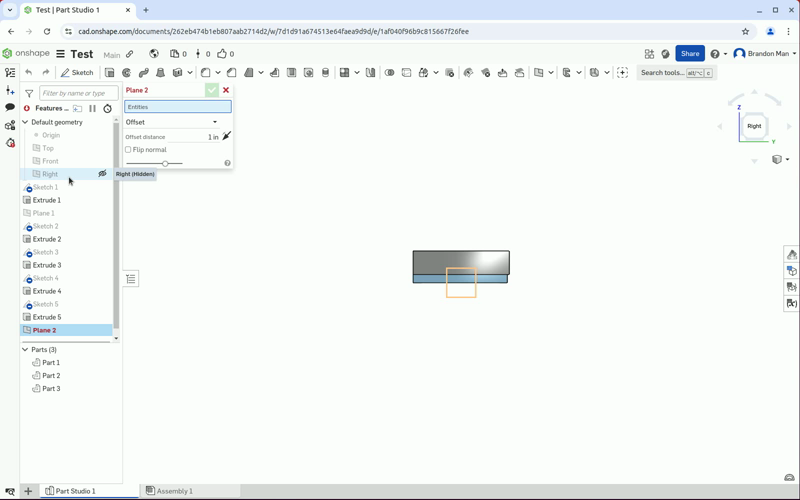
click(69, 176)
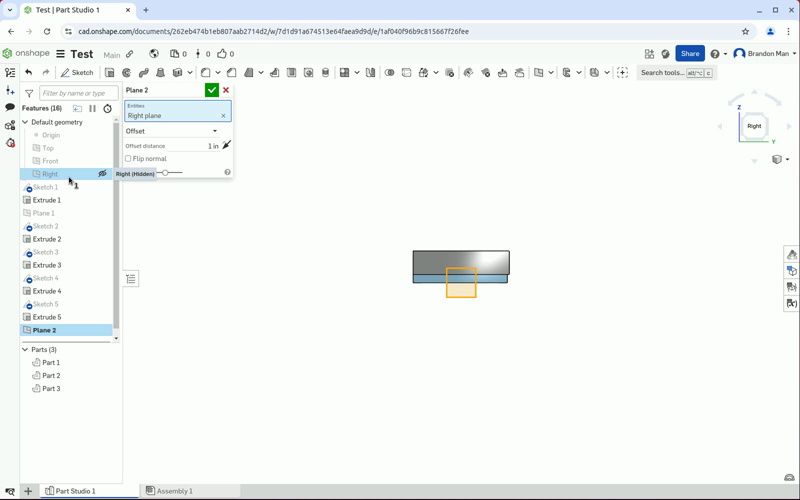
key(tab, 2)
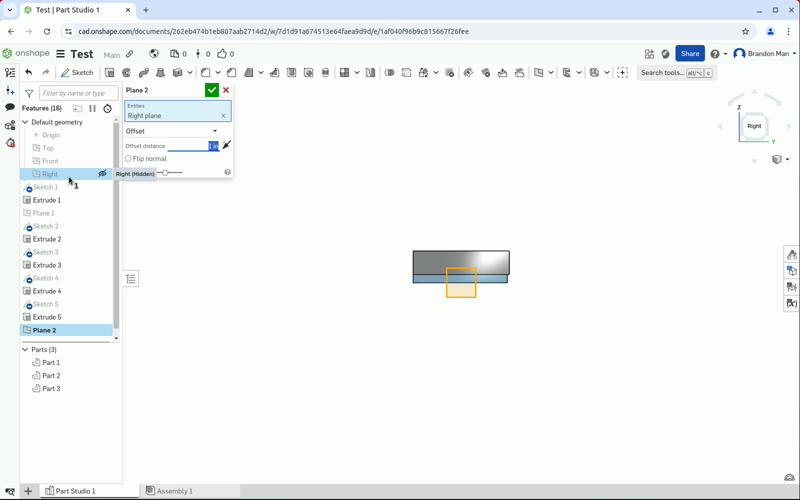
text(23.108)
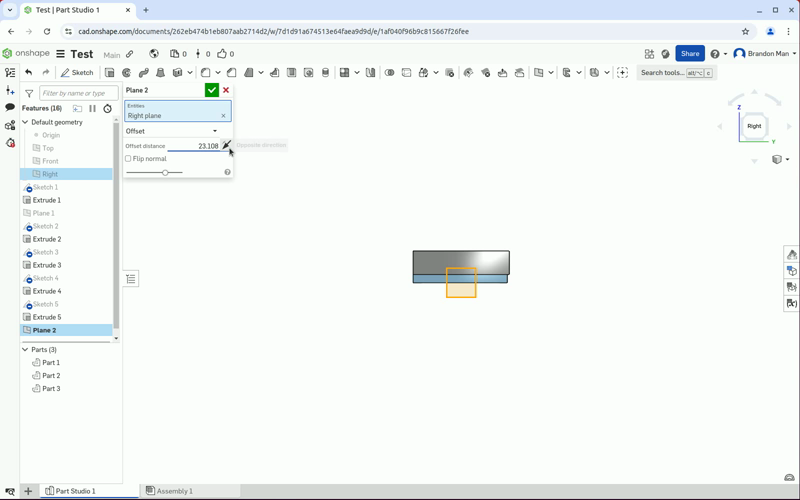
mouse_move(229, 147)
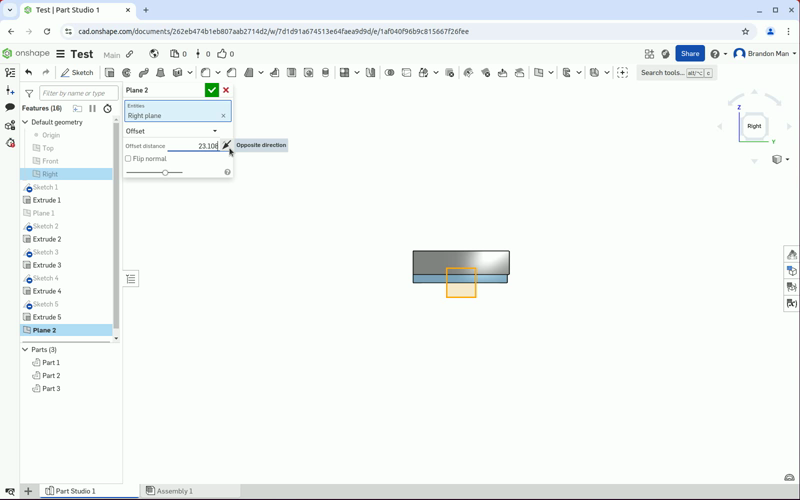
click(229, 147)
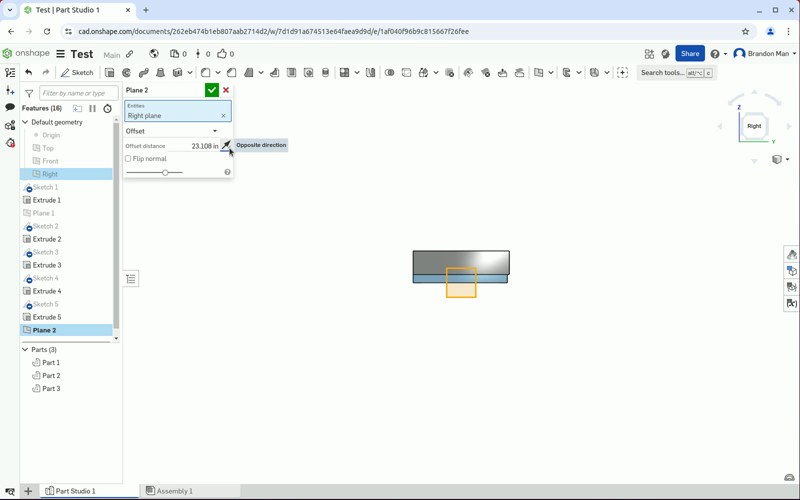
key(enter, 2)
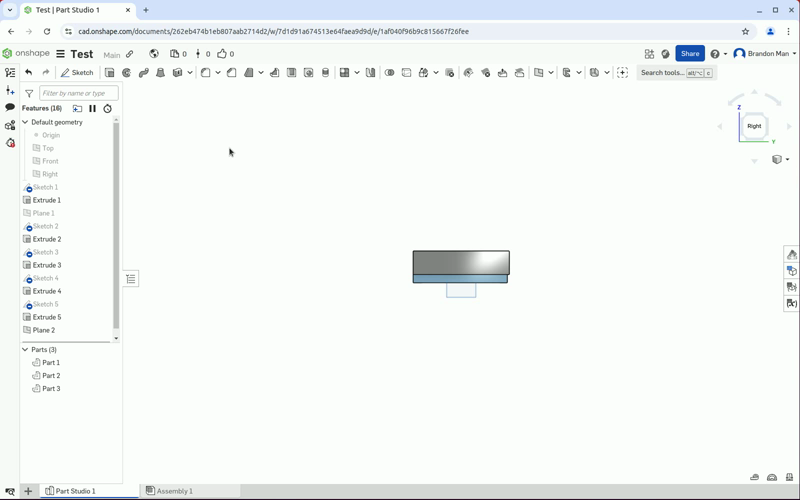
key(shift+s)
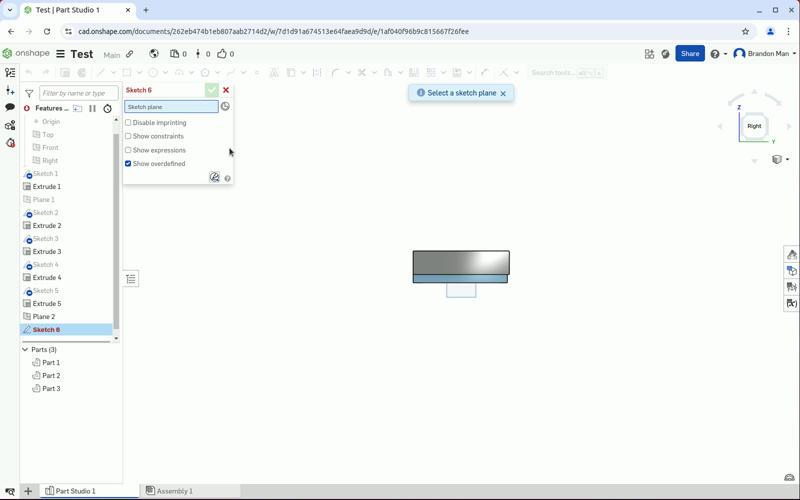
mouse_move(69, 319)
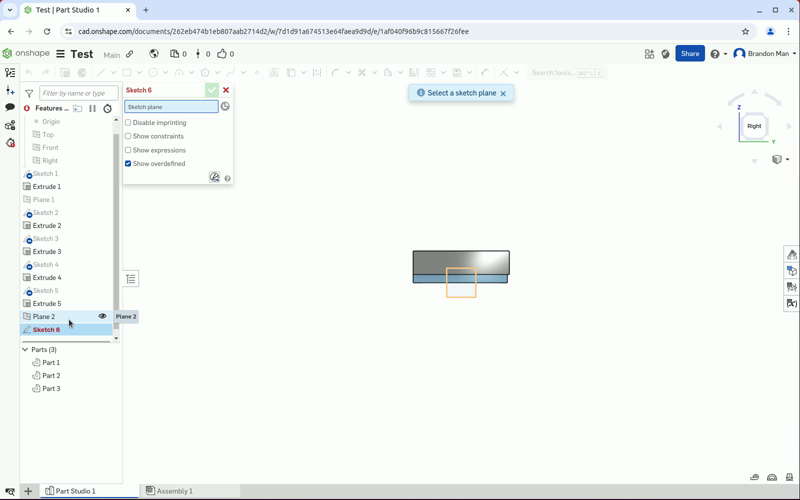
click(69, 319)
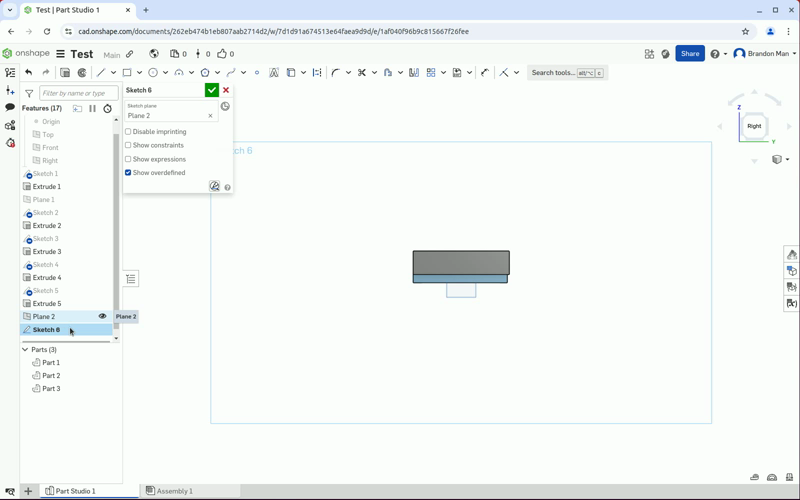
mouse_move(73, 352)
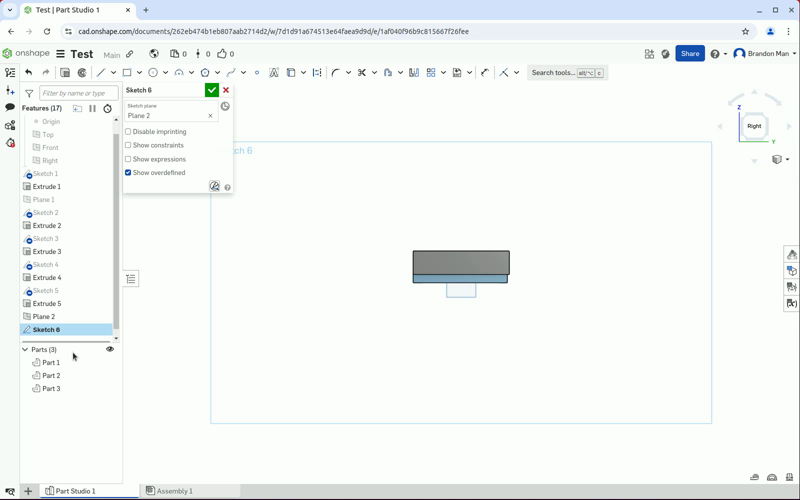
key(y)
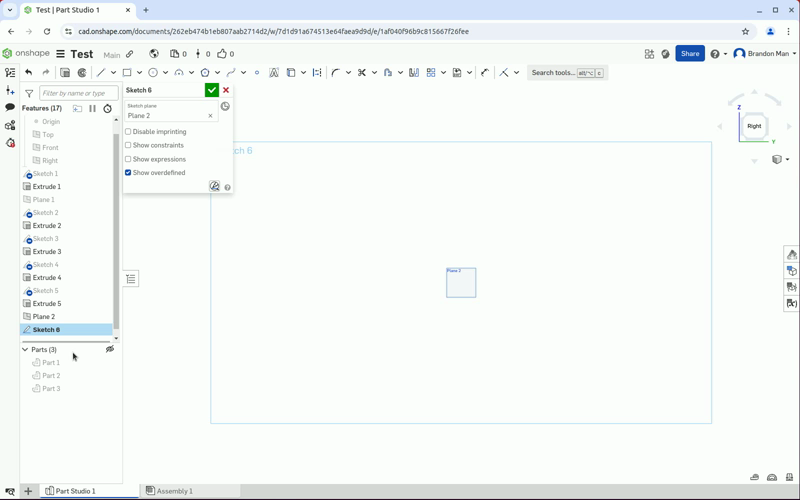
key(c)
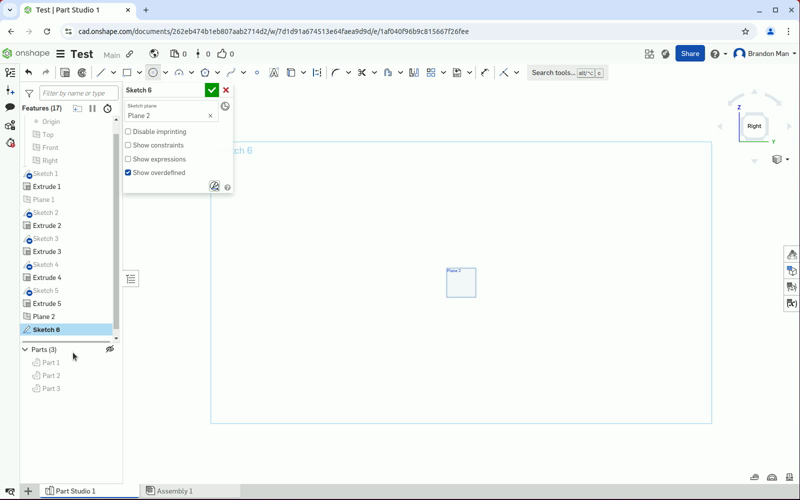
key_down(shift)
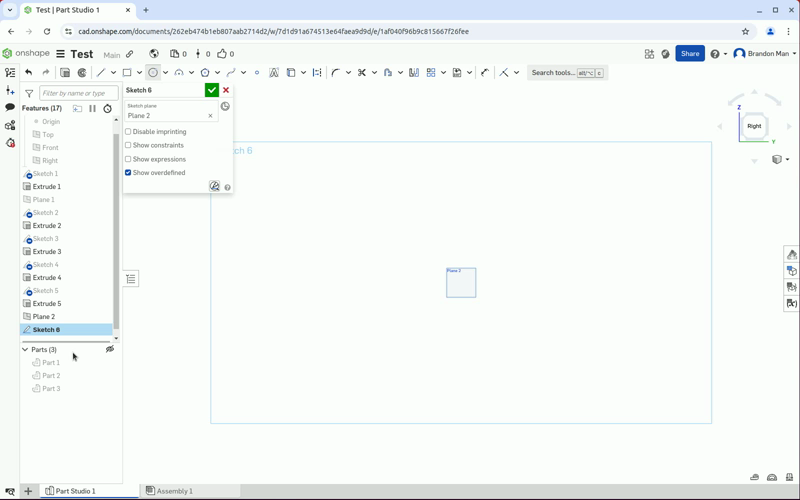
mouse_move(439, 266)
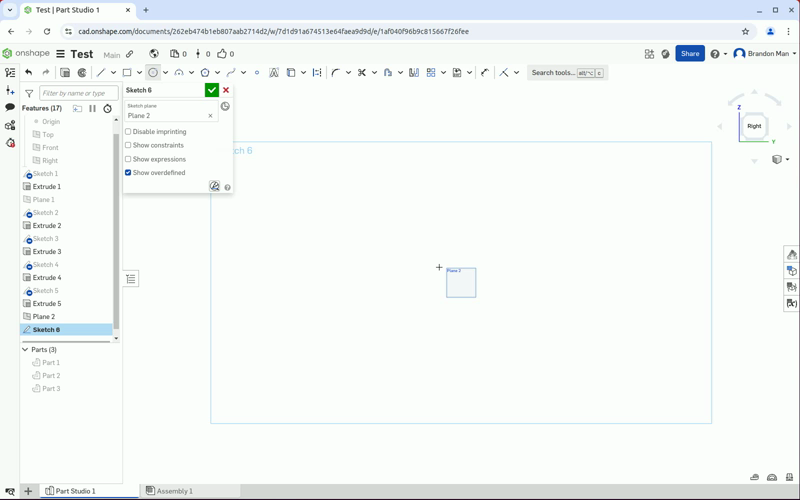
click(439, 266)
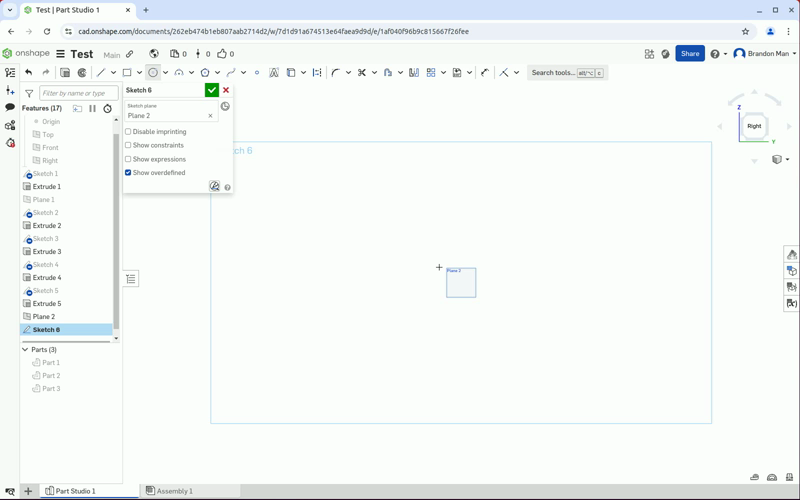
key_up(shift)
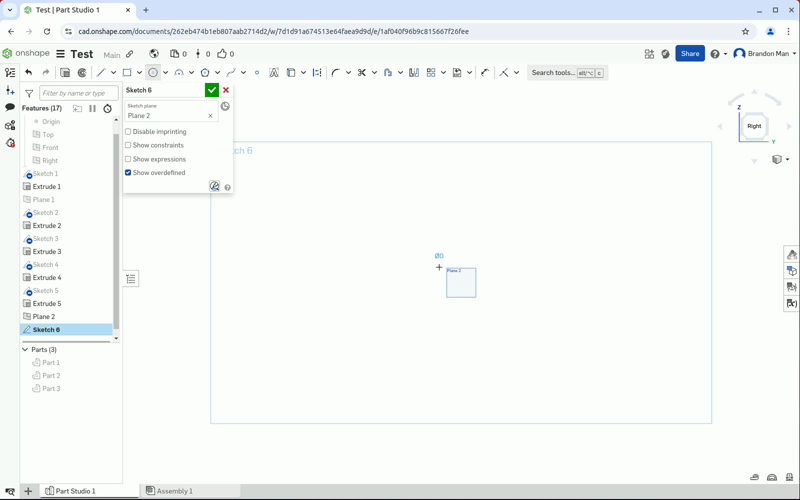
mouse_move(442, 266)
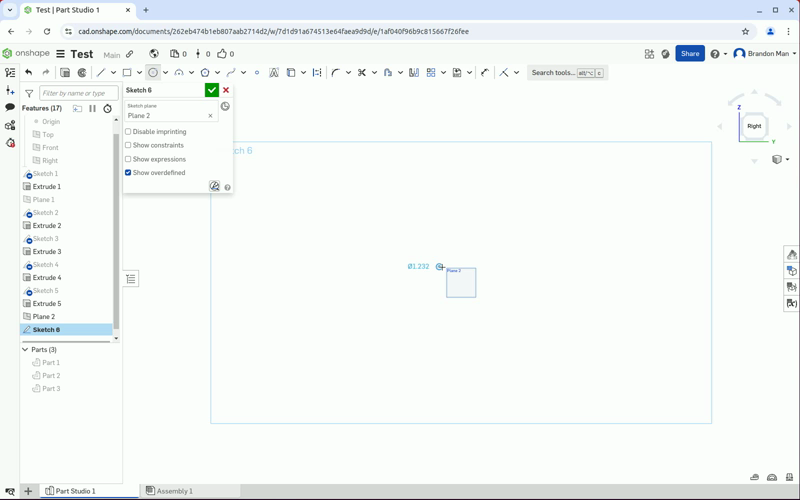
click(442, 266)
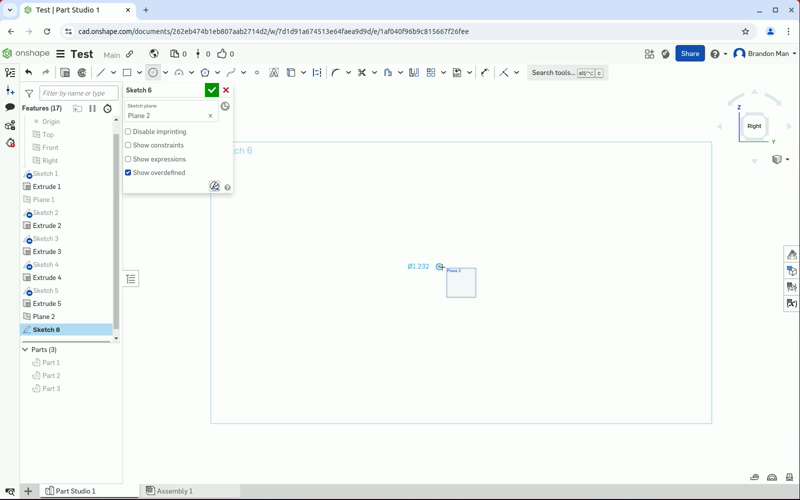
key(esc)
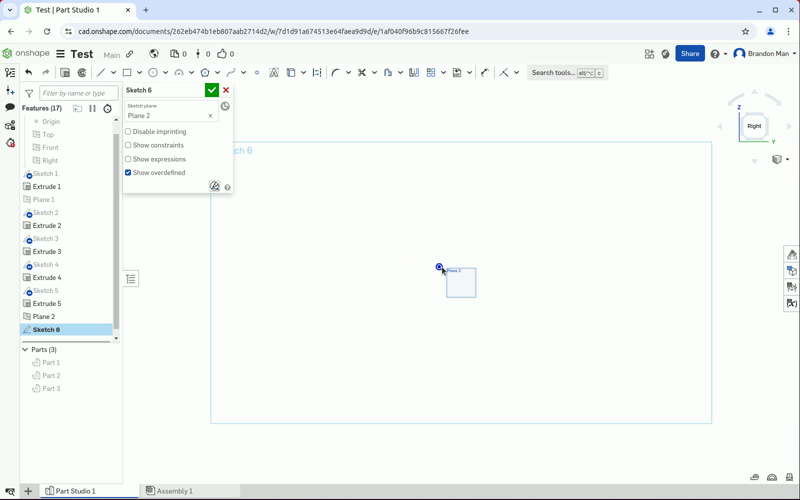
mouse_move(440, 264)
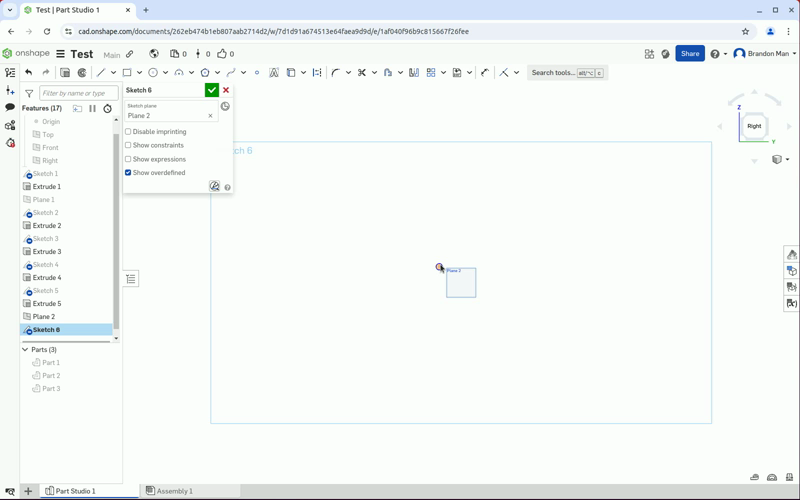
scroll(6)
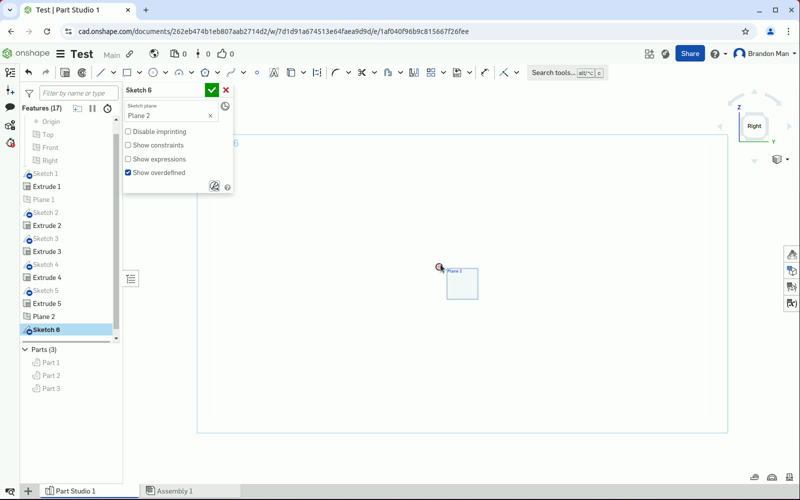
scroll(6)
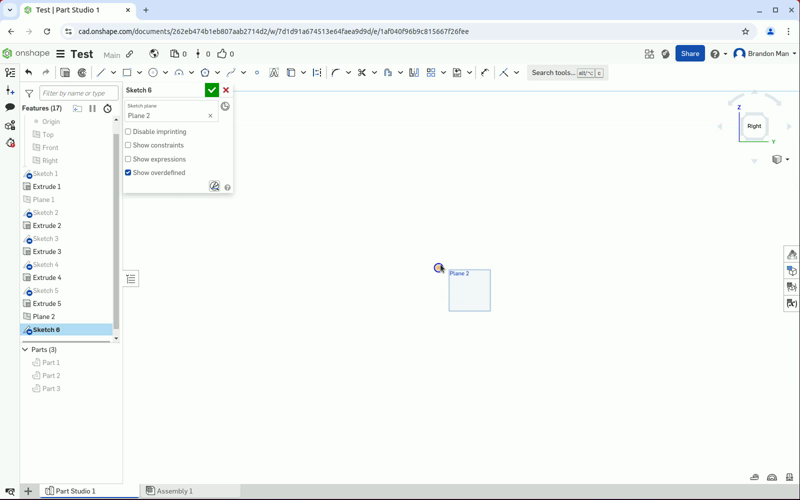
scroll(6)
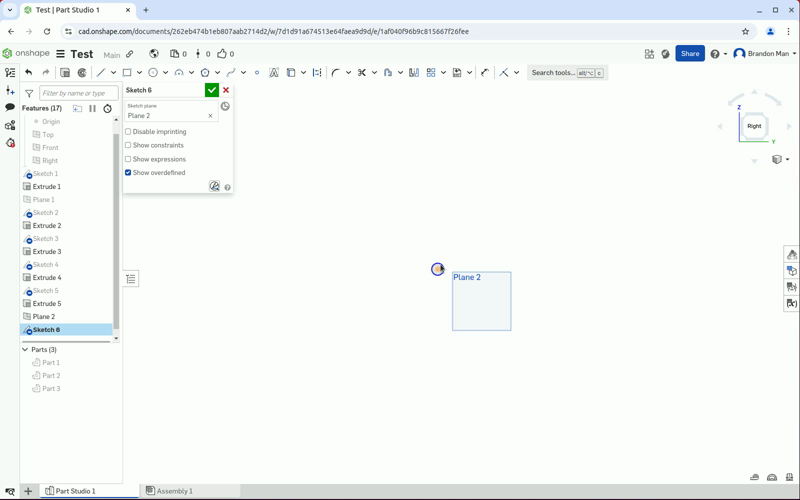
scroll(6)
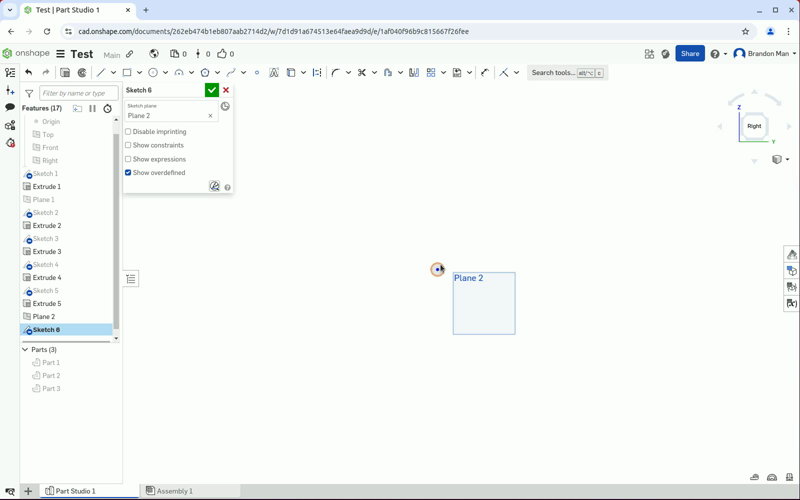
scroll(6)
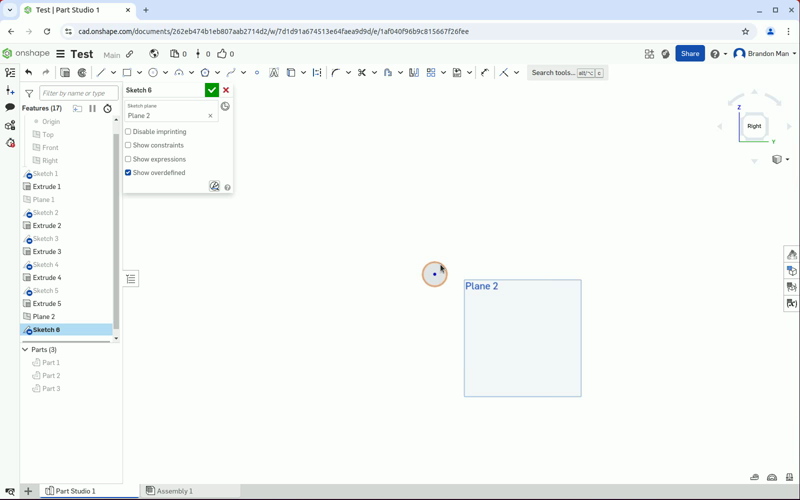
scroll(6)
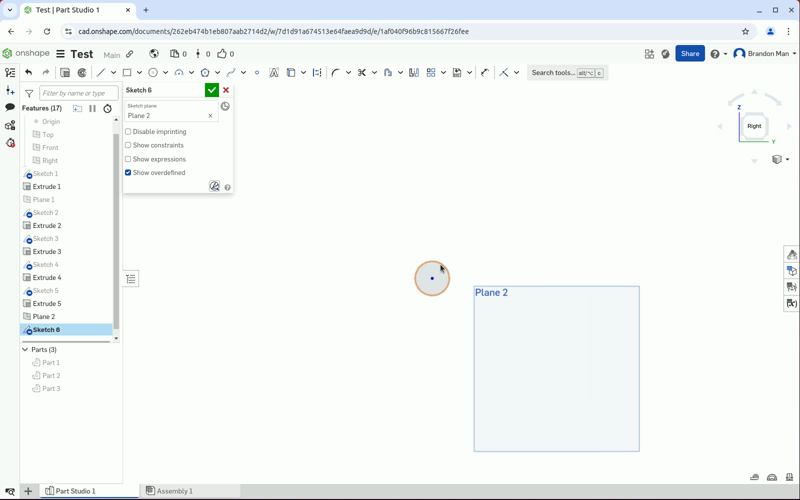
scroll(6)
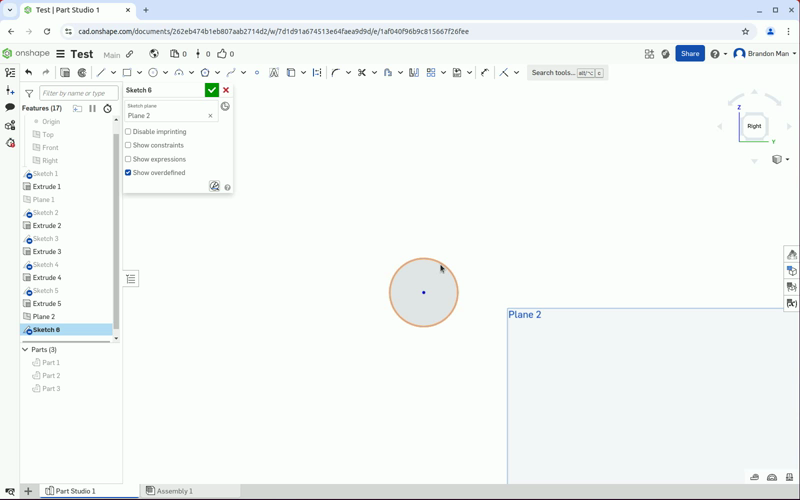
click(440, 264)
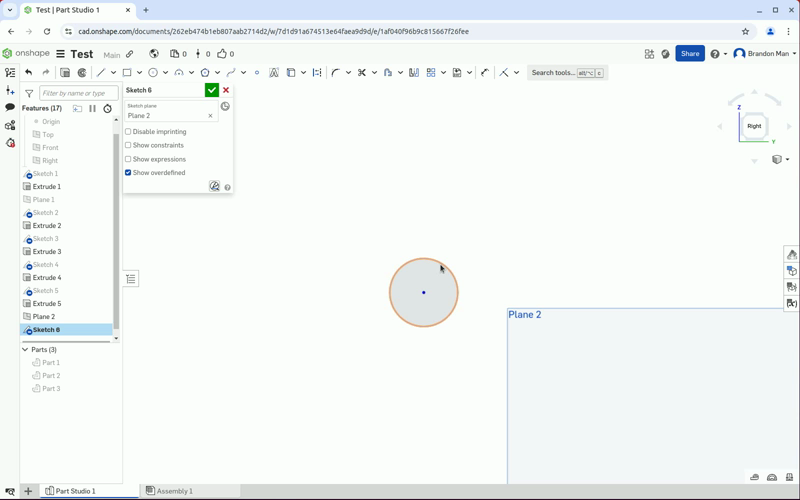
scroll(-6)
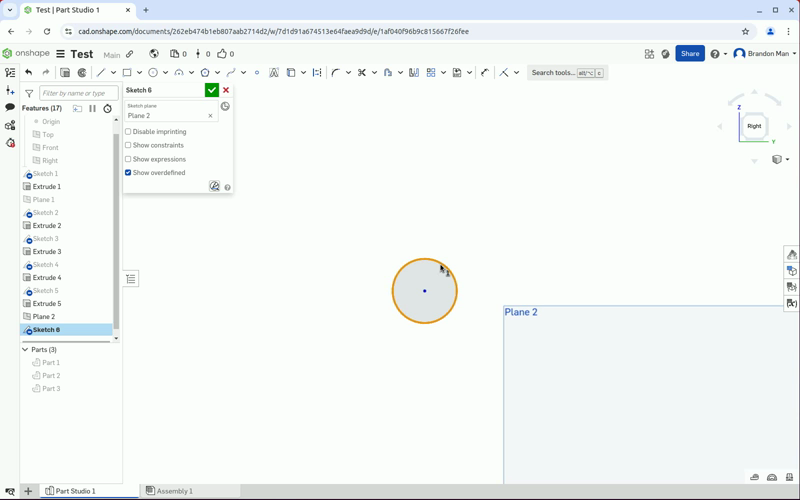
scroll(-6)
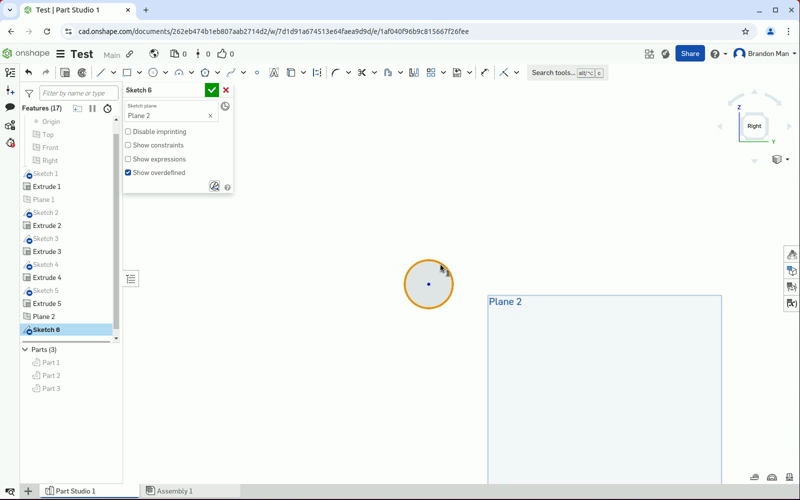
scroll(-6)
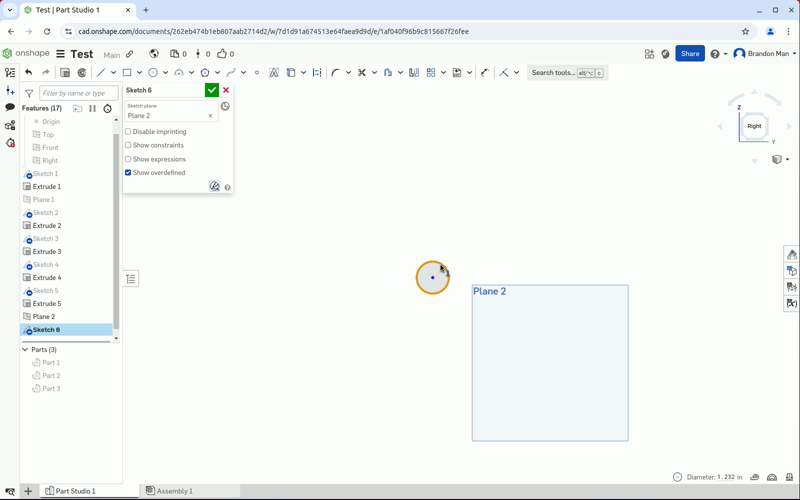
scroll(-6)
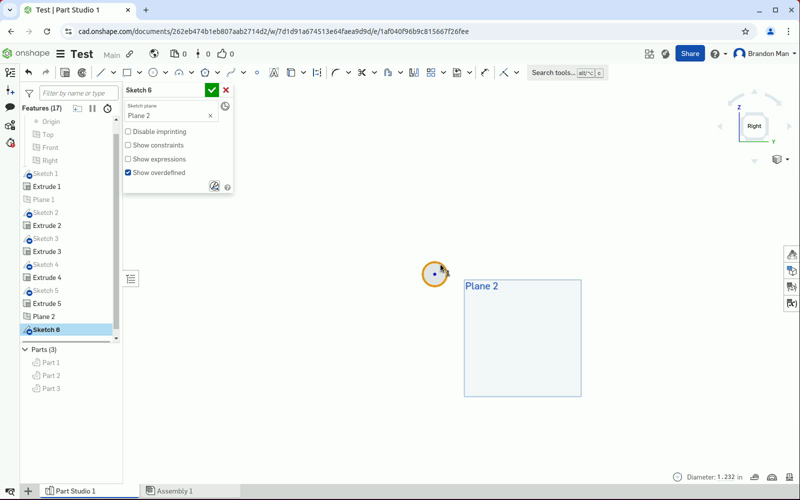
scroll(-6)
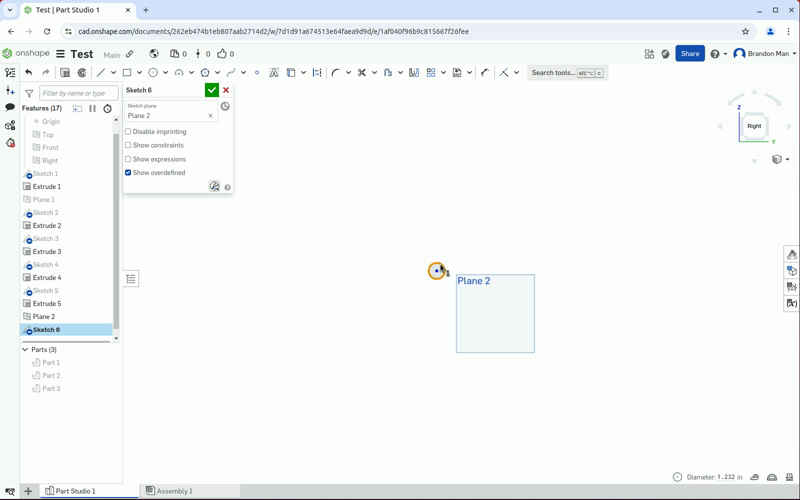
scroll(-6)
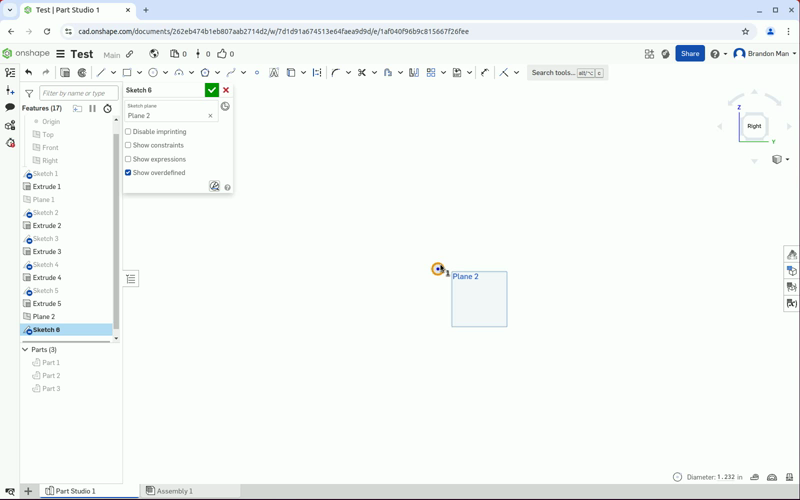
scroll(-6)
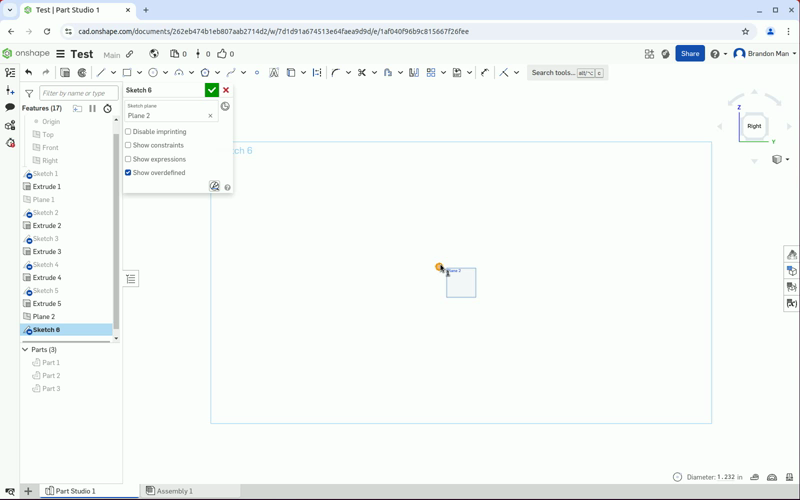
mouse_move(73, 352)
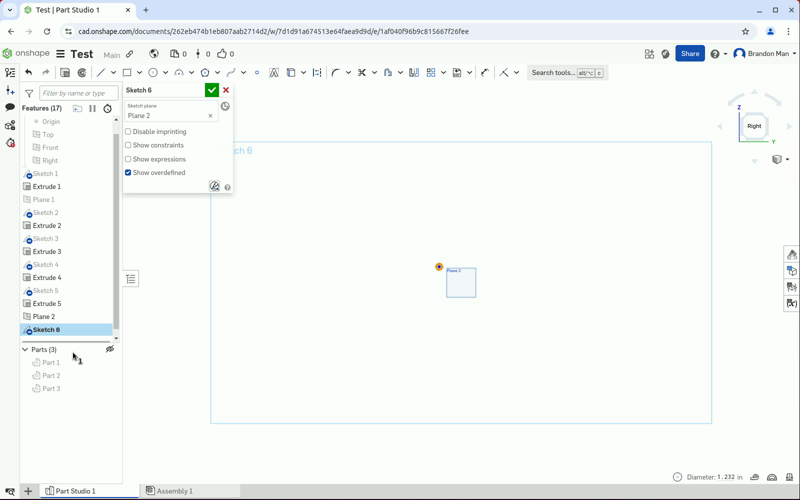
key(shift+y)
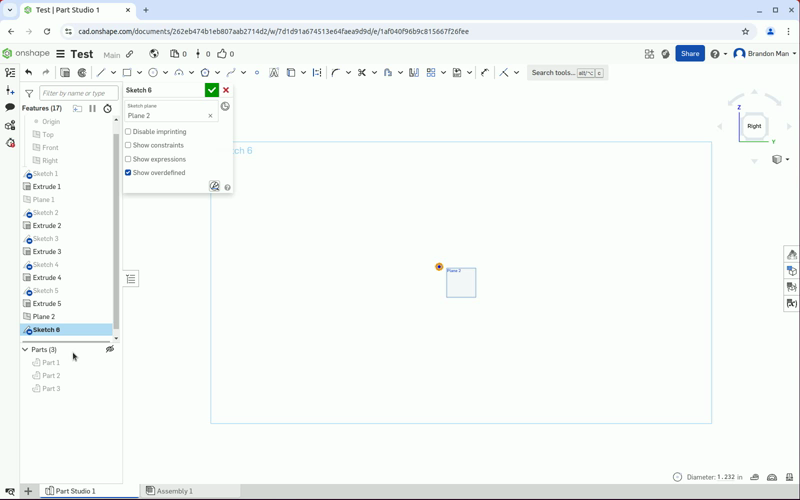
key(shift+e)
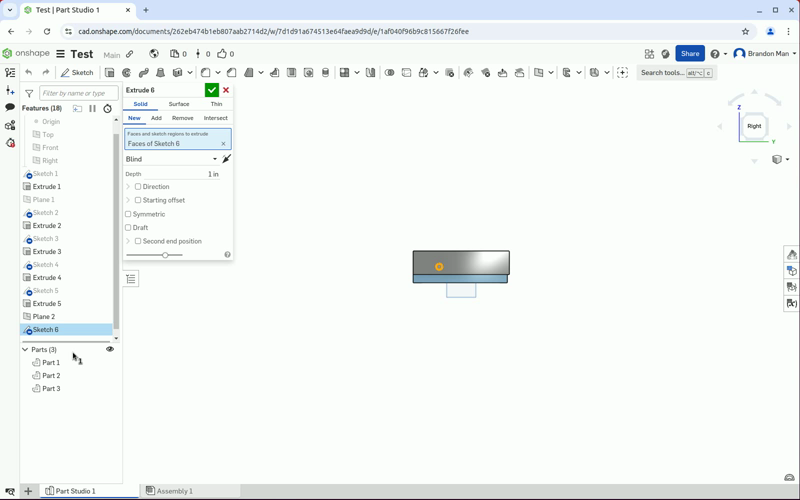
mouse_move(143, 106)
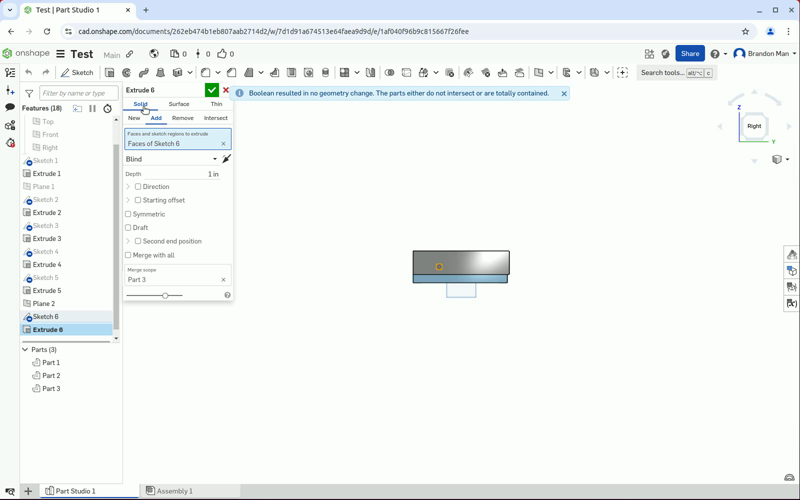
click(143, 106)
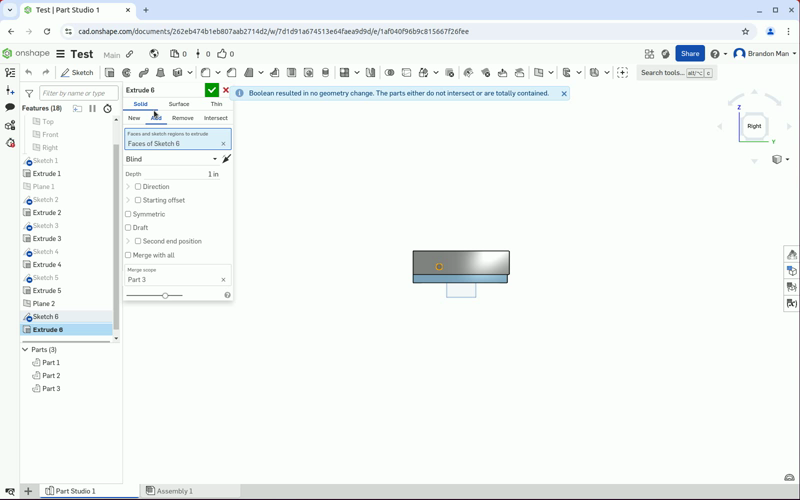
mouse_move(186, 120)
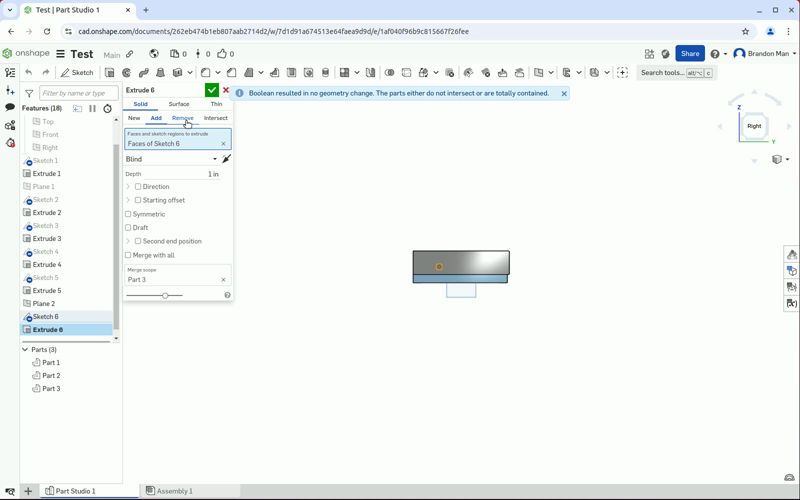
click(186, 120)
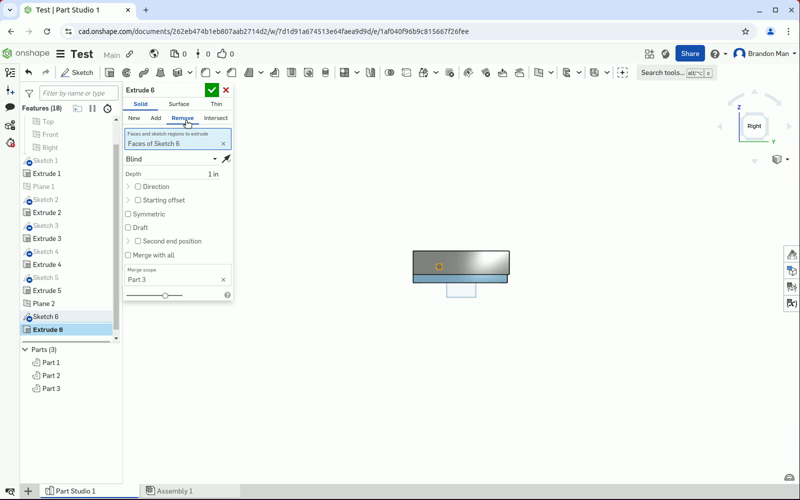
key(tab, 4)
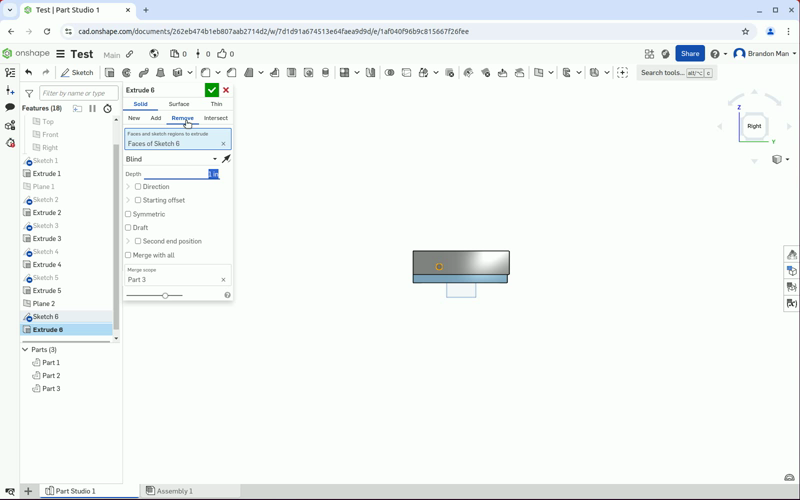
text(30.811)
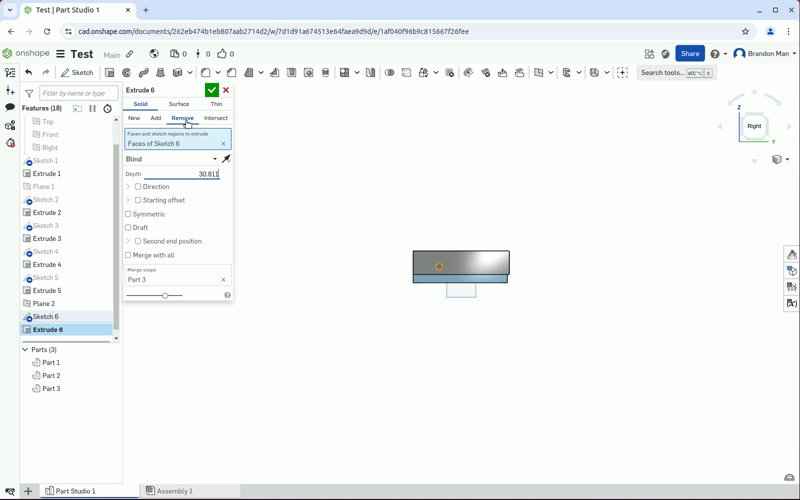
key(tab, 6)
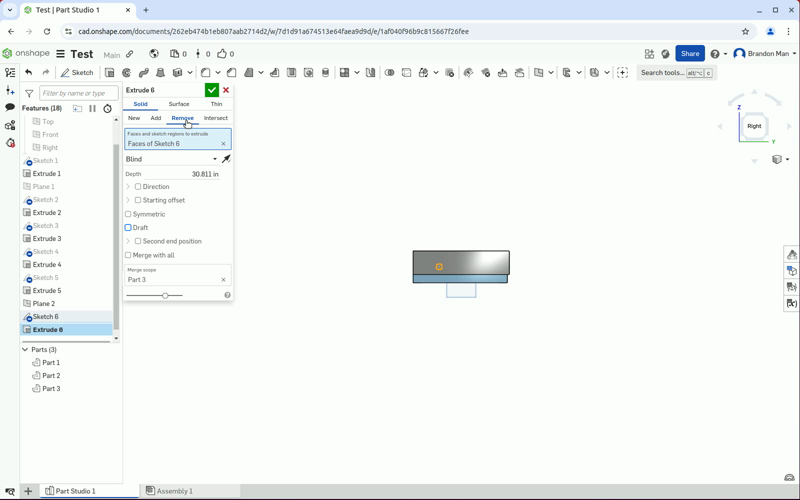
key(space)
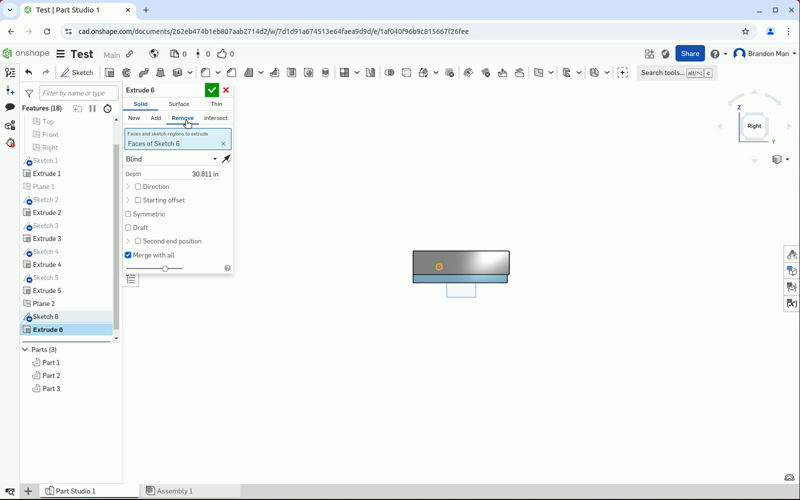
key(enter)
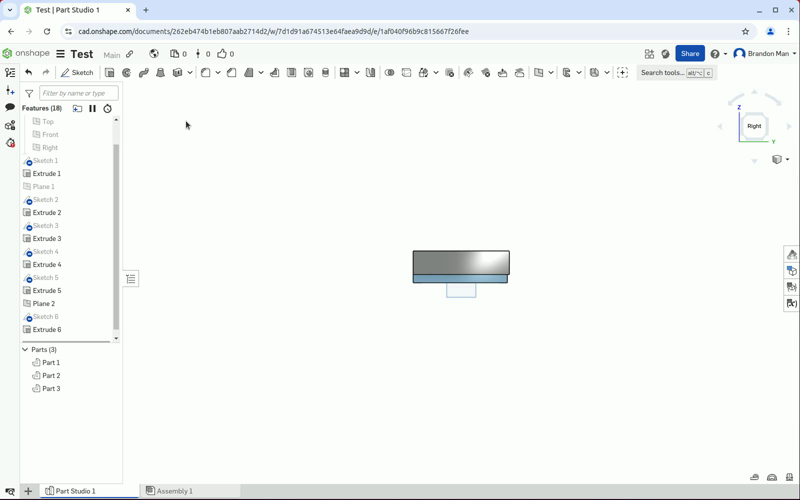
key(shift+h)
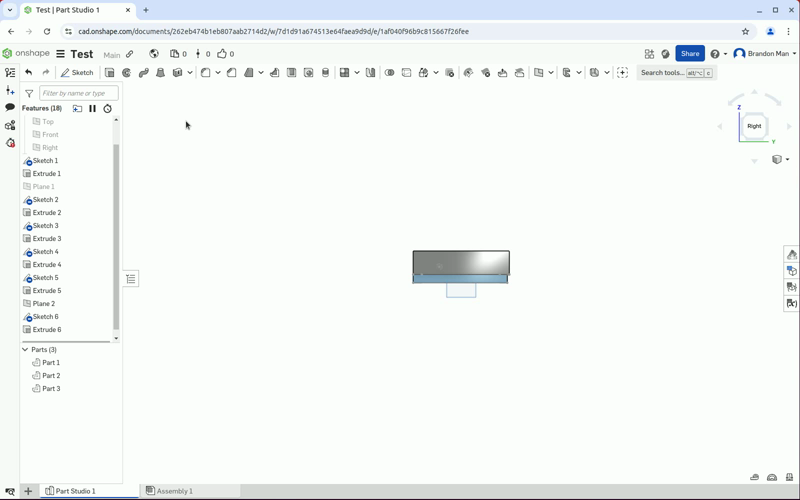
key(shift+h)
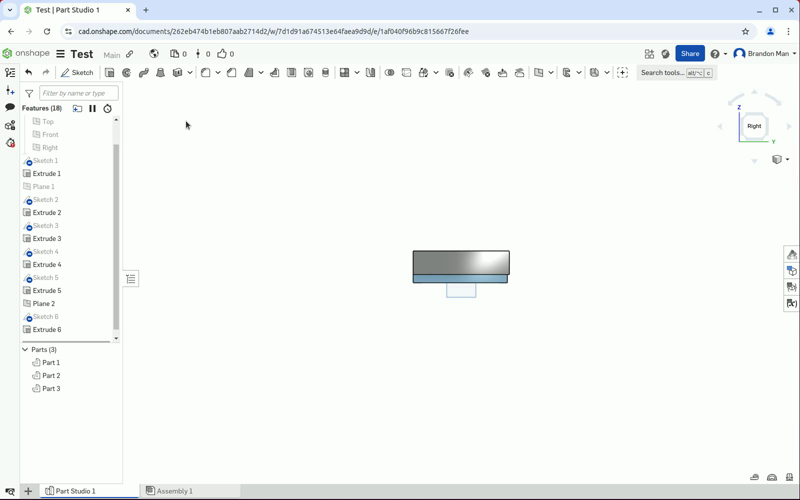
mouse_move(69, 163)
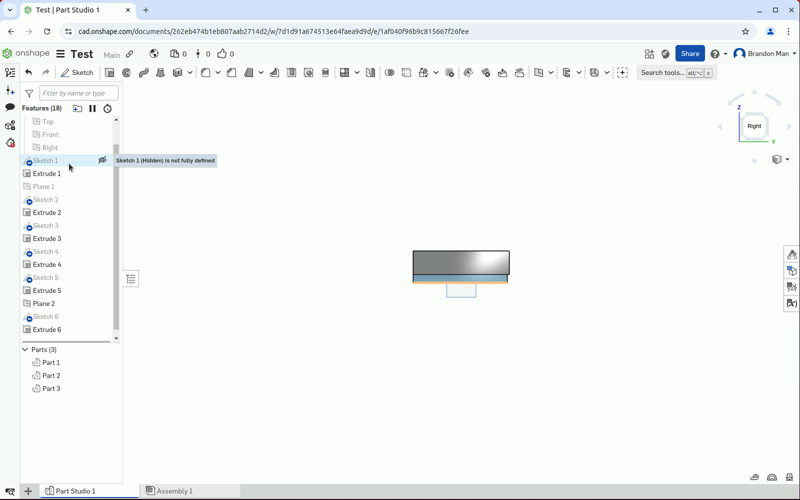
click(69, 163)
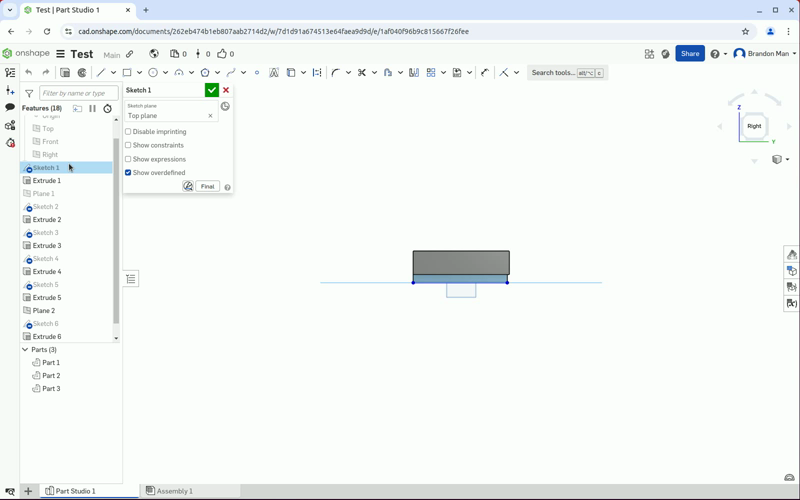
mouse_move(229, 92)
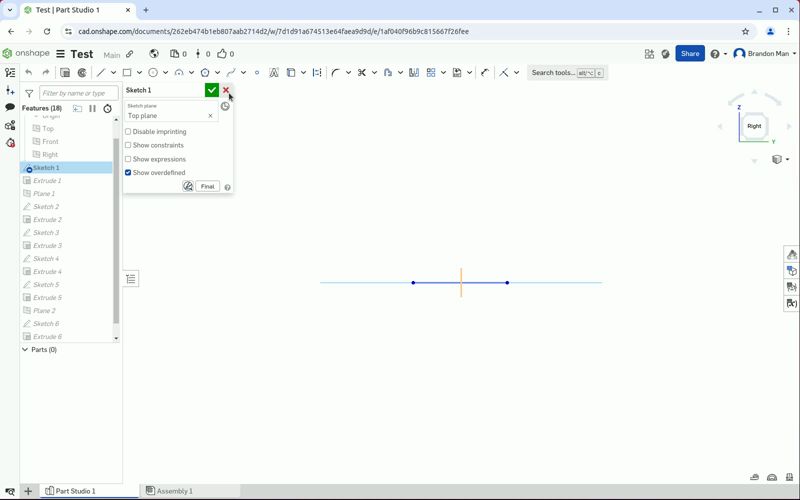
click(229, 92)
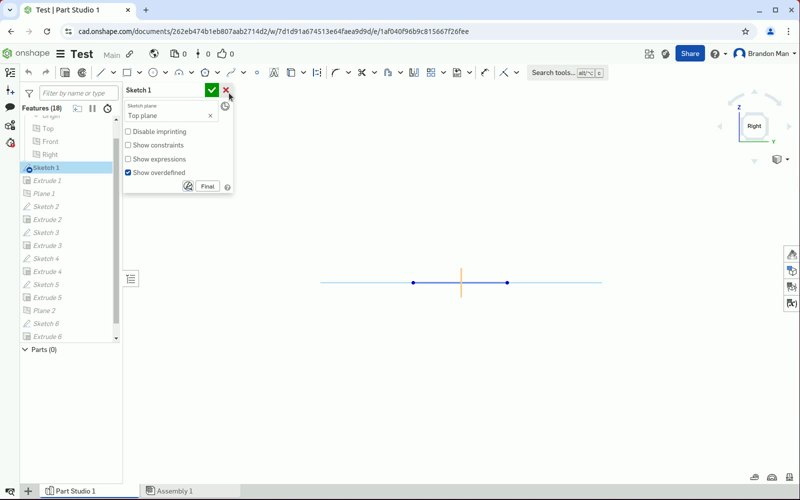
key(shift+s)
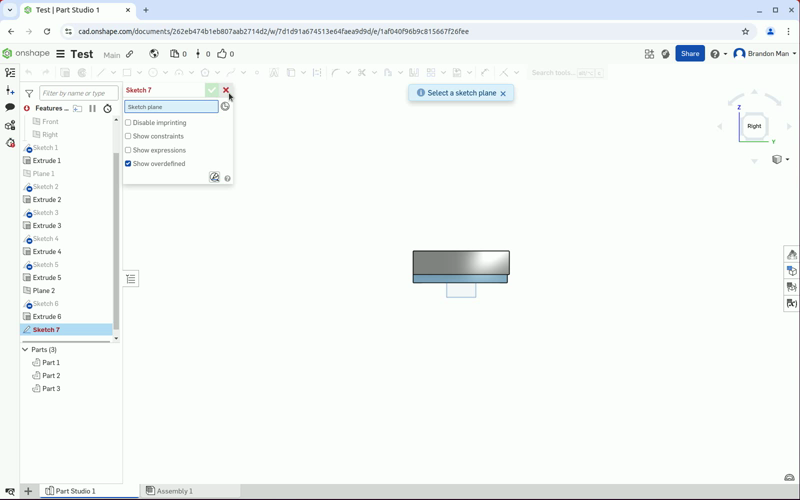
mouse_move(69, 293)
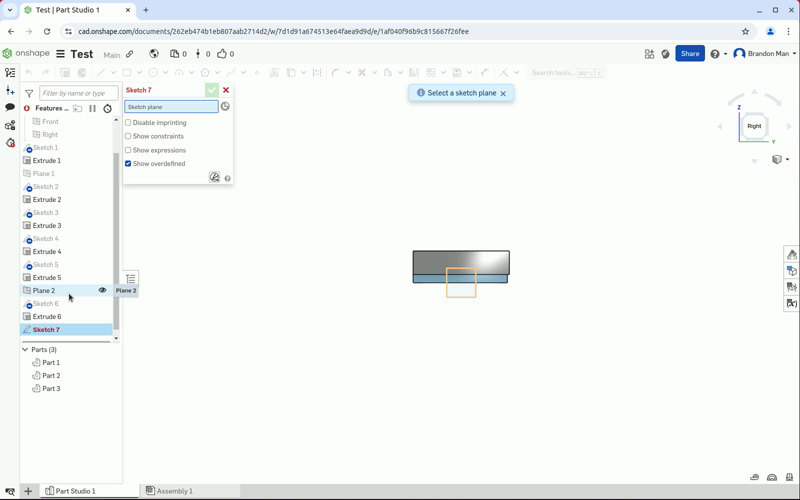
click(69, 293)
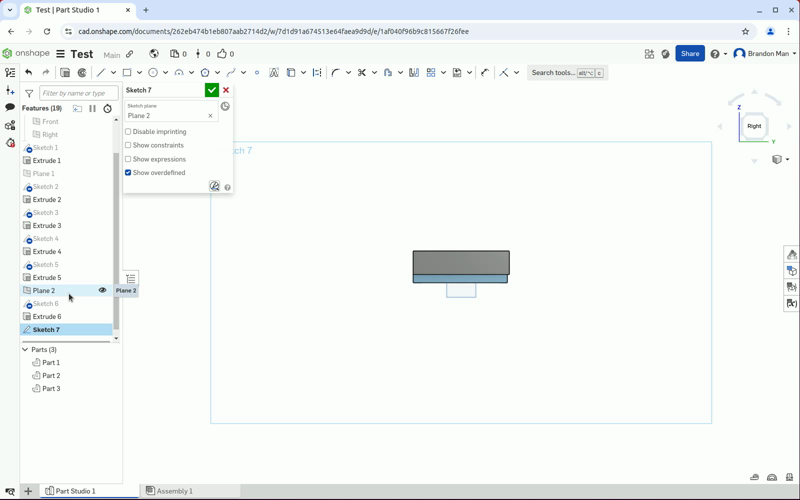
mouse_move(73, 352)
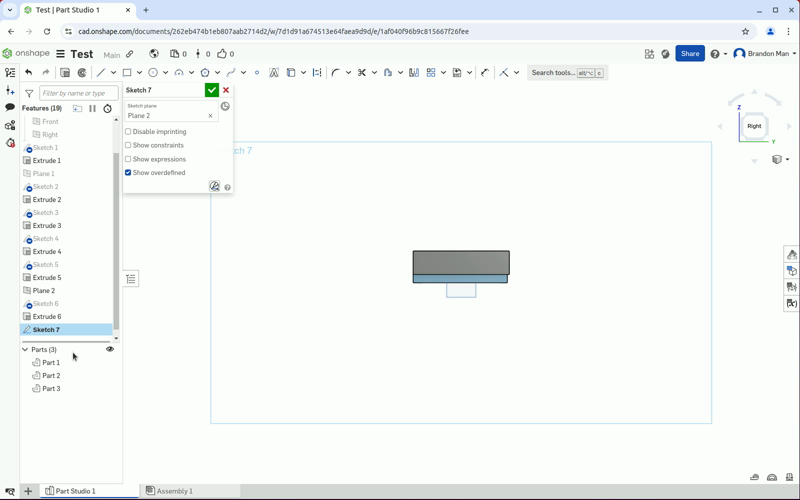
key(y)
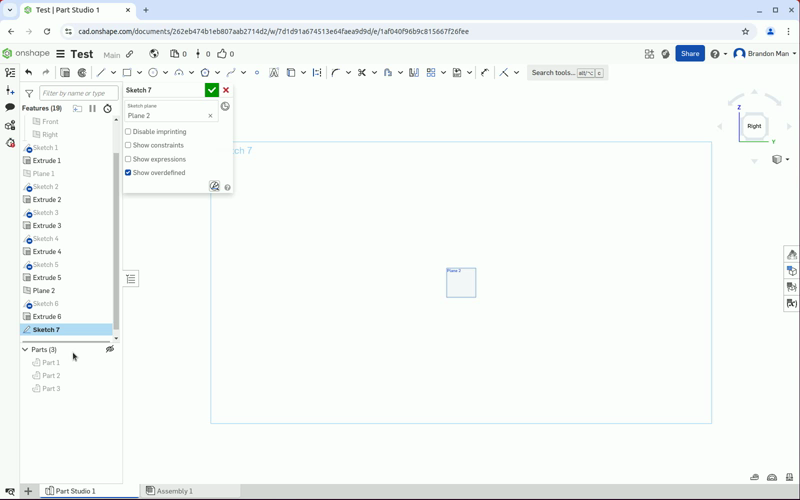
key(c)
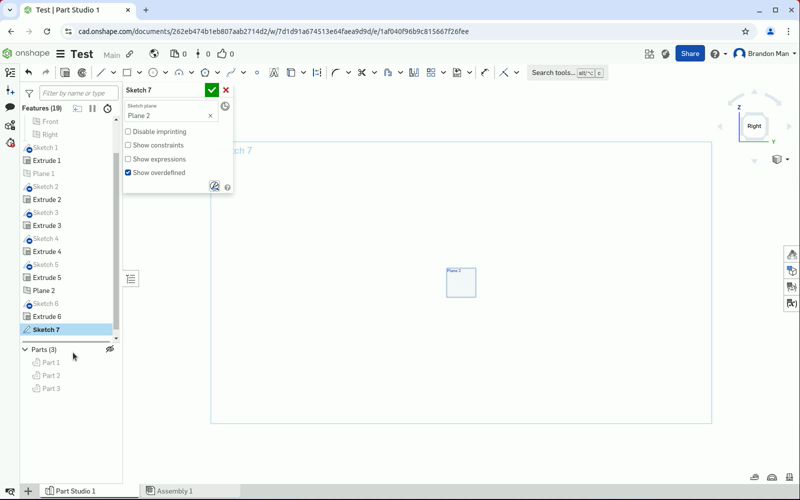
key_down(shift)
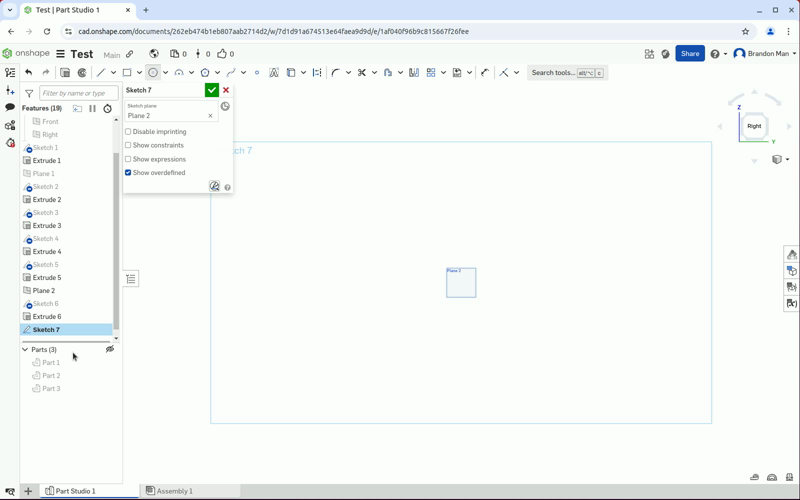
mouse_move(486, 266)
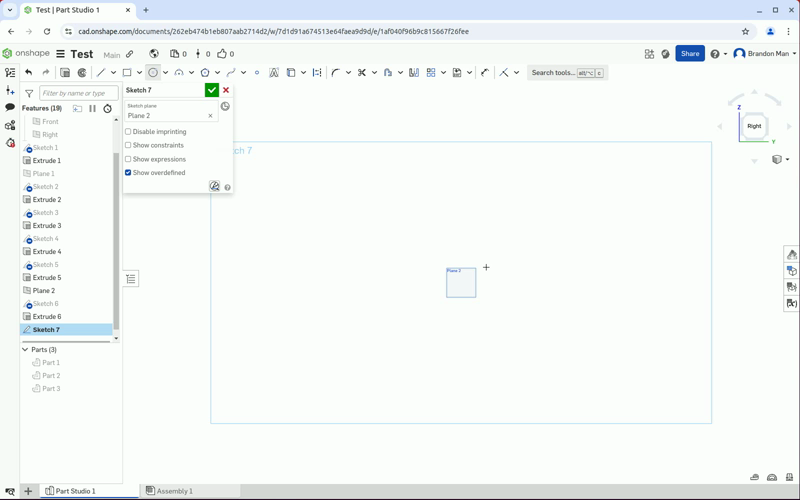
click(486, 266)
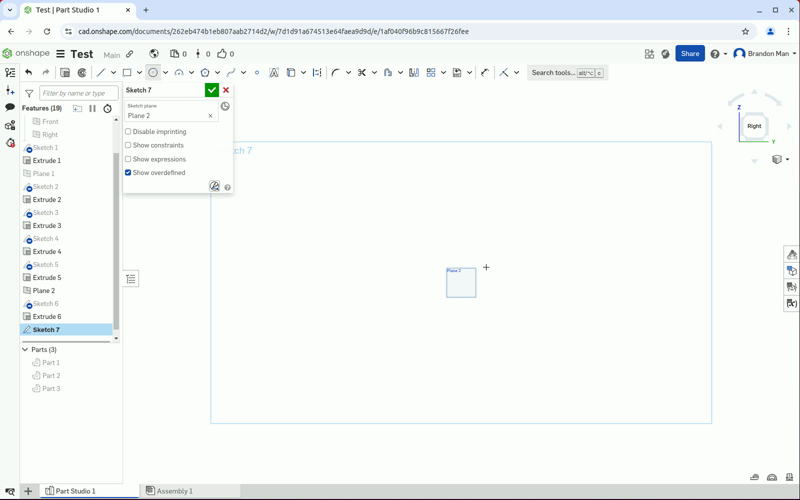
key_up(shift)
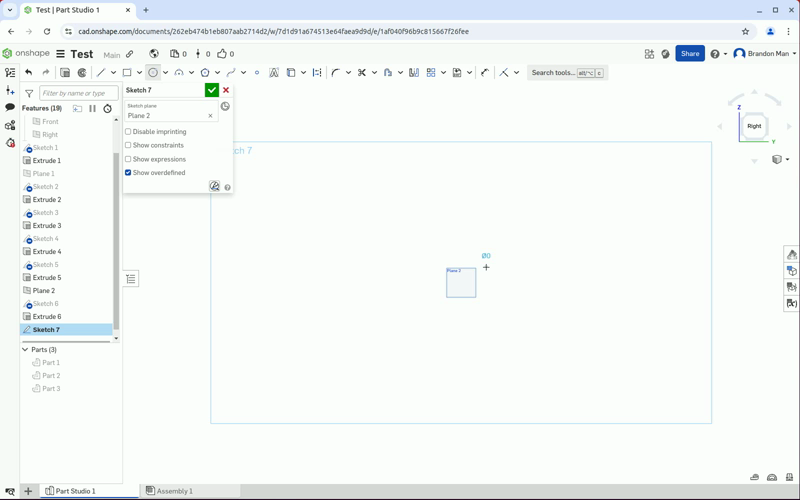
mouse_move(489, 266)
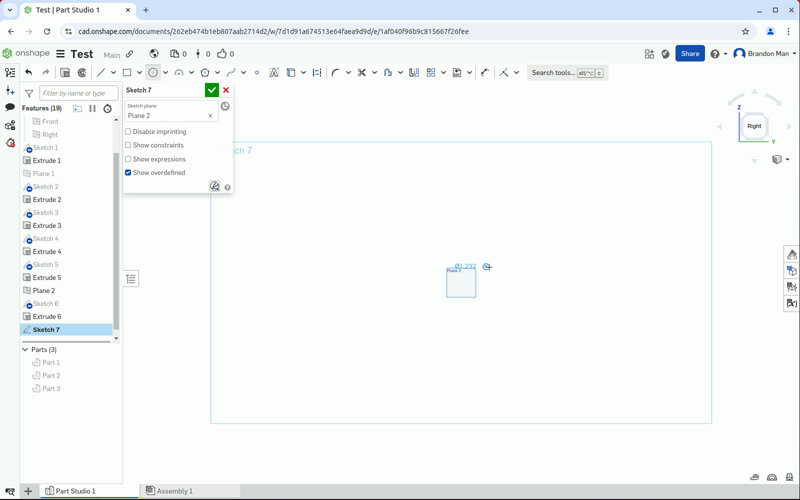
click(489, 266)
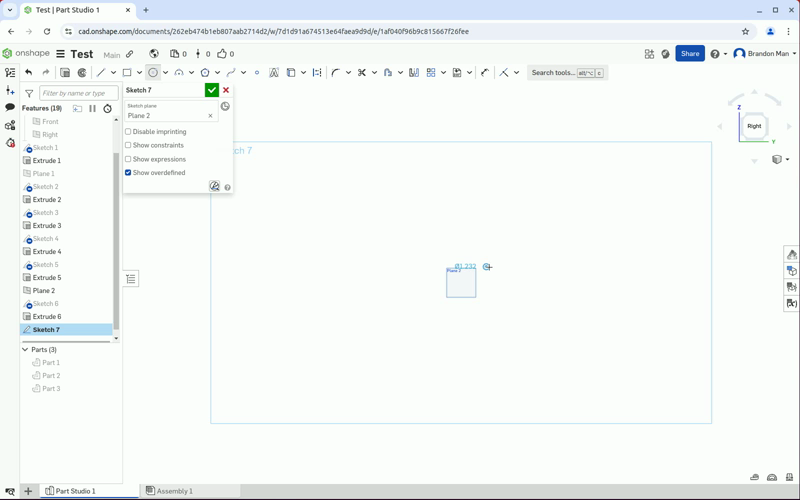
key(esc)
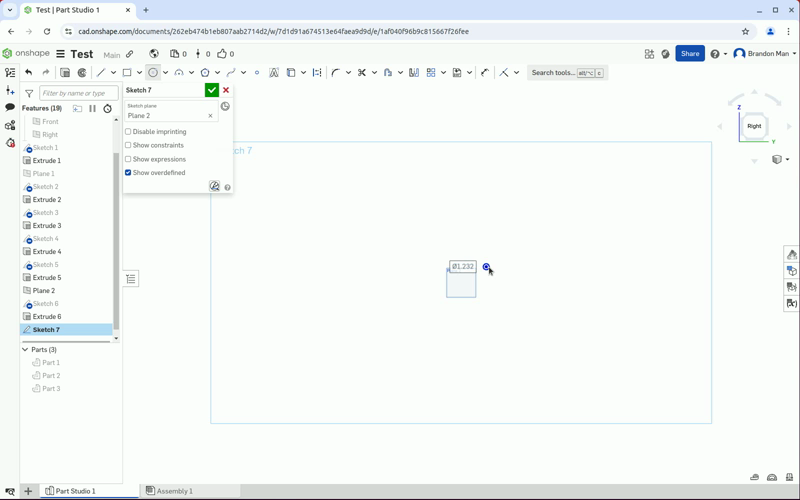
mouse_move(487, 267)
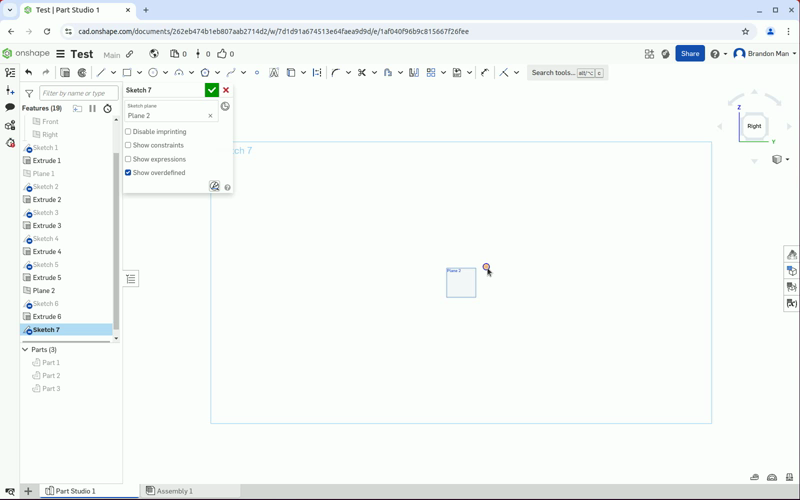
scroll(6)
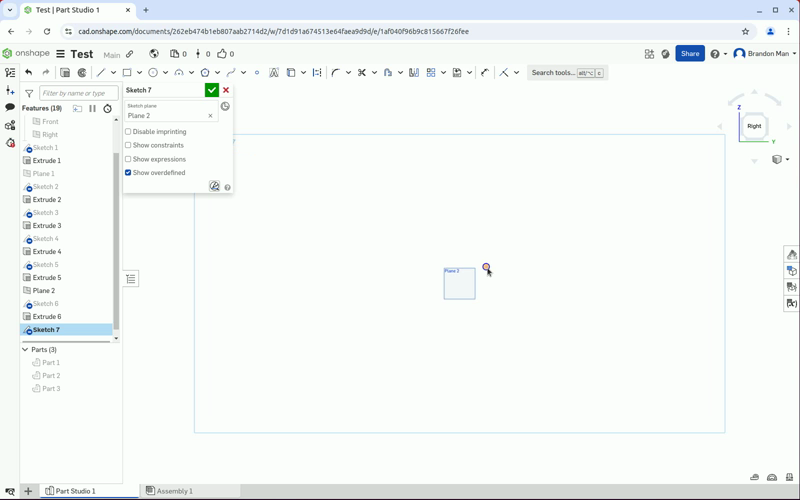
scroll(6)
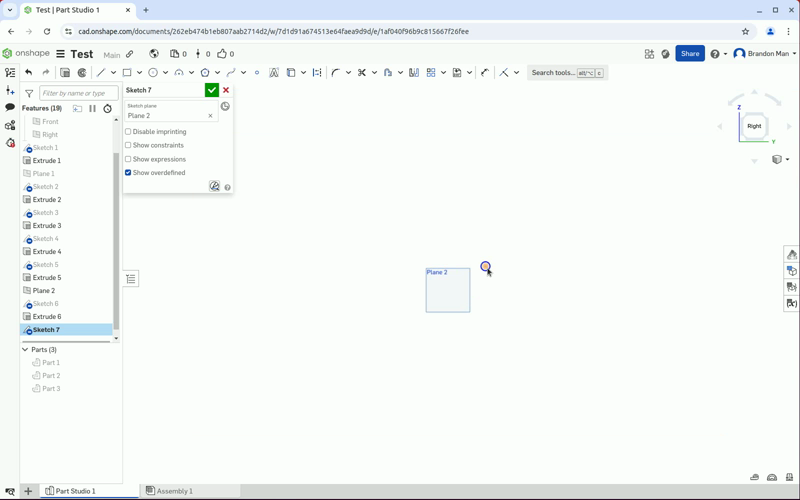
scroll(6)
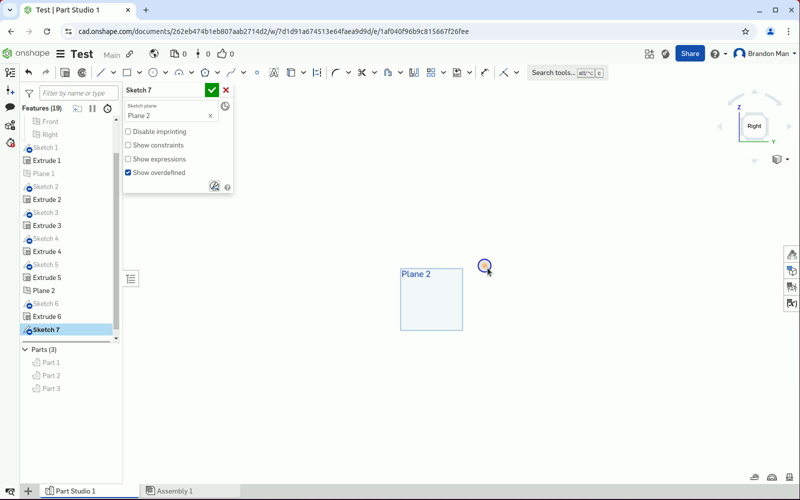
scroll(6)
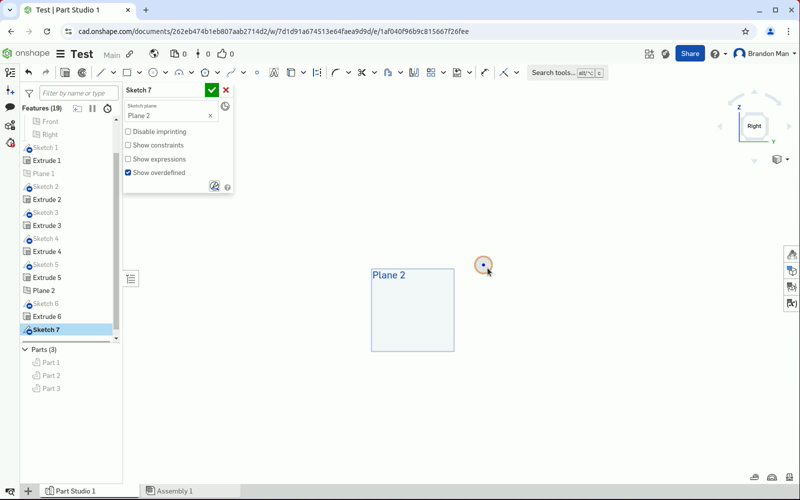
scroll(6)
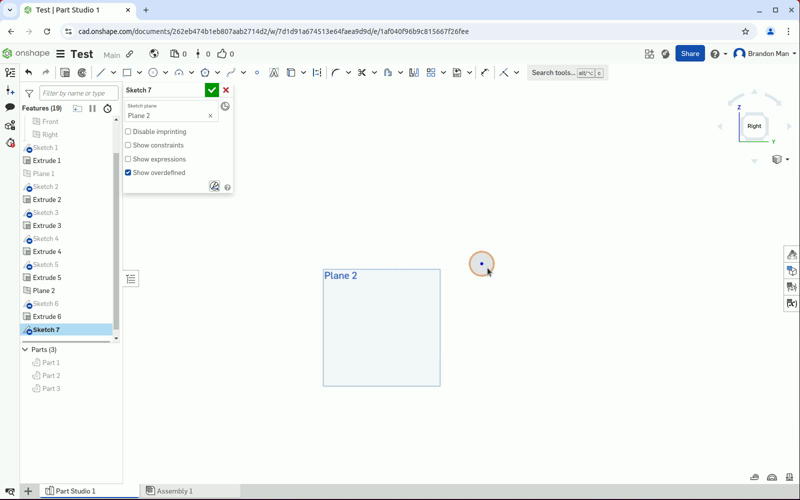
scroll(6)
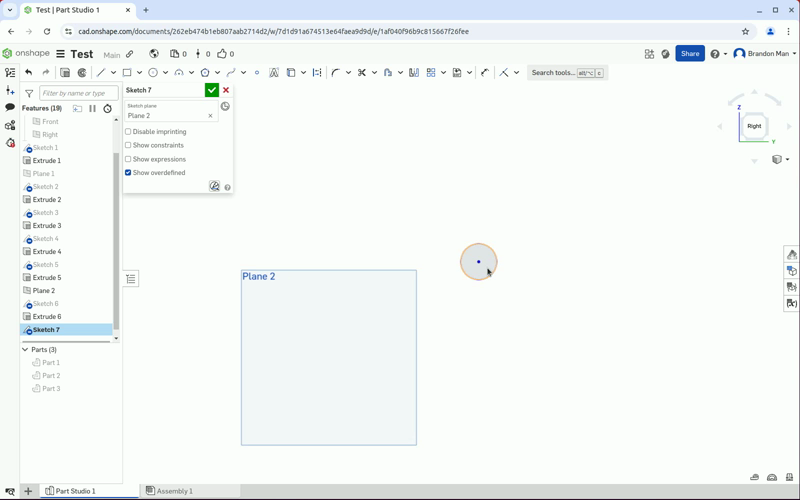
scroll(6)
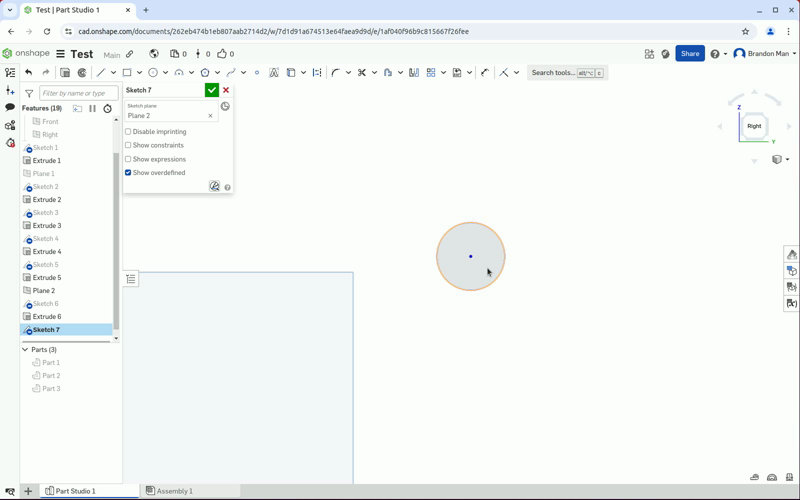
click(487, 267)
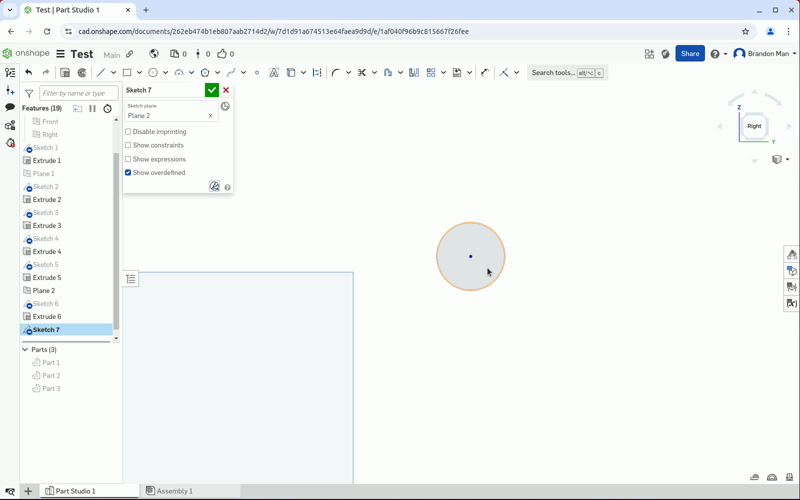
scroll(-6)
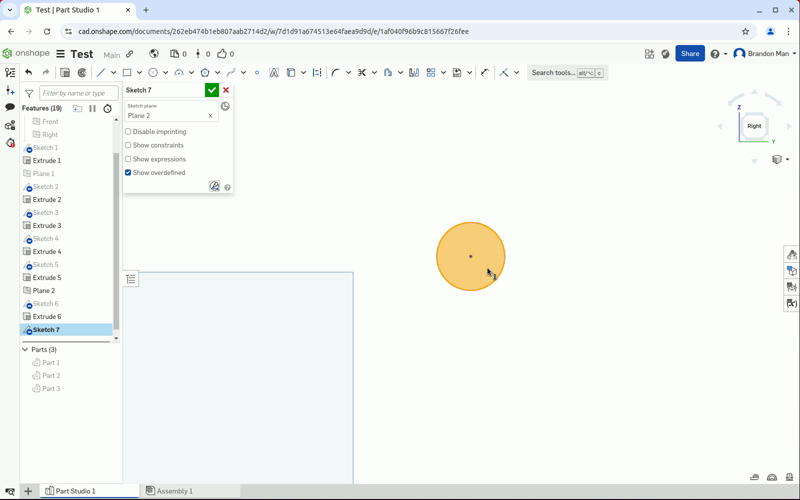
scroll(-6)
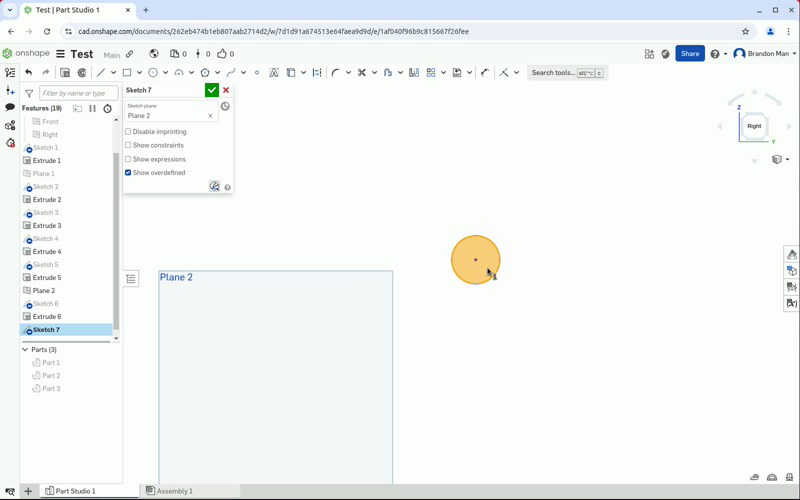
scroll(-6)
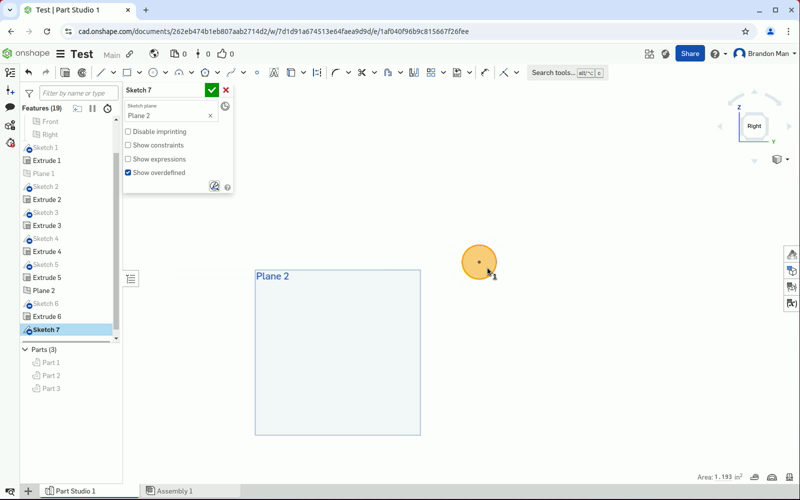
scroll(-6)
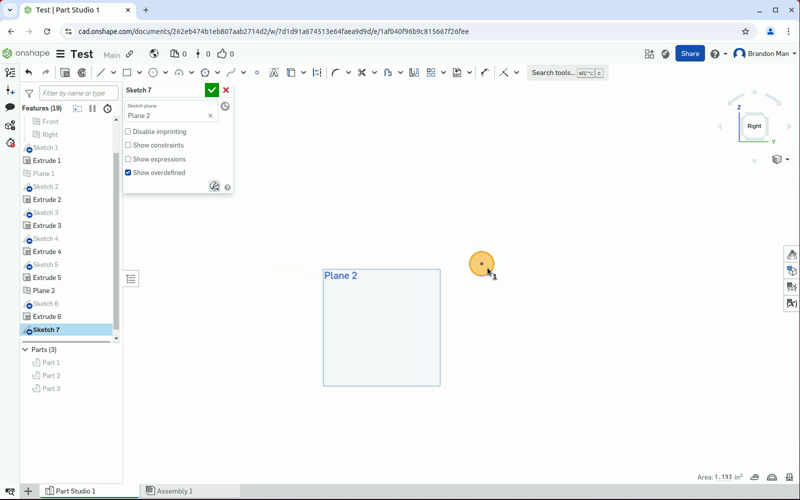
scroll(-6)
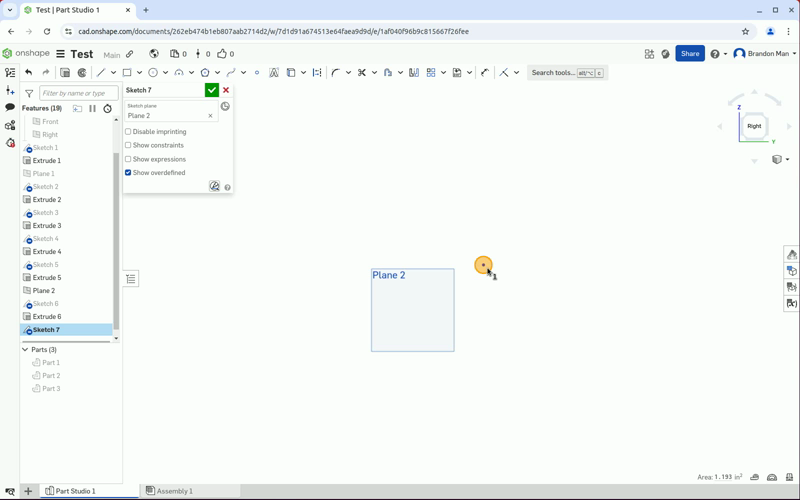
scroll(-6)
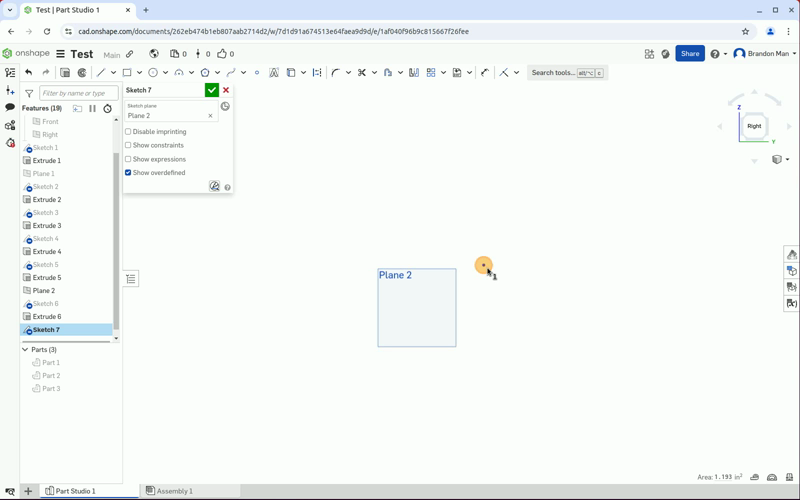
scroll(-6)
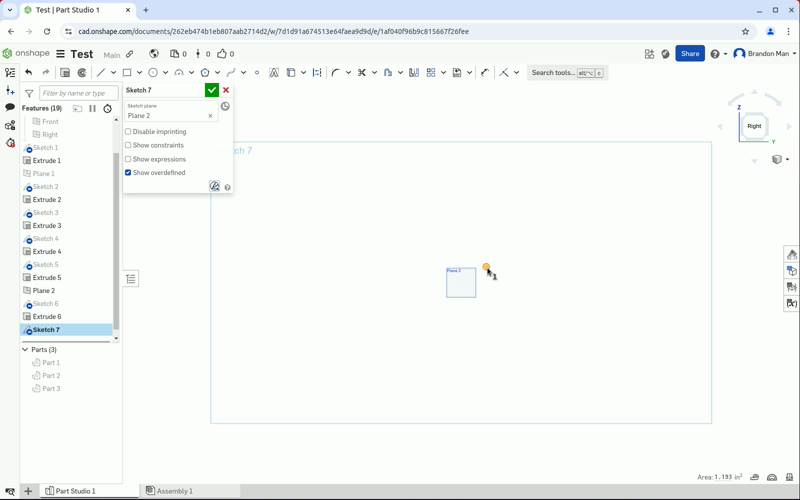
mouse_move(73, 352)
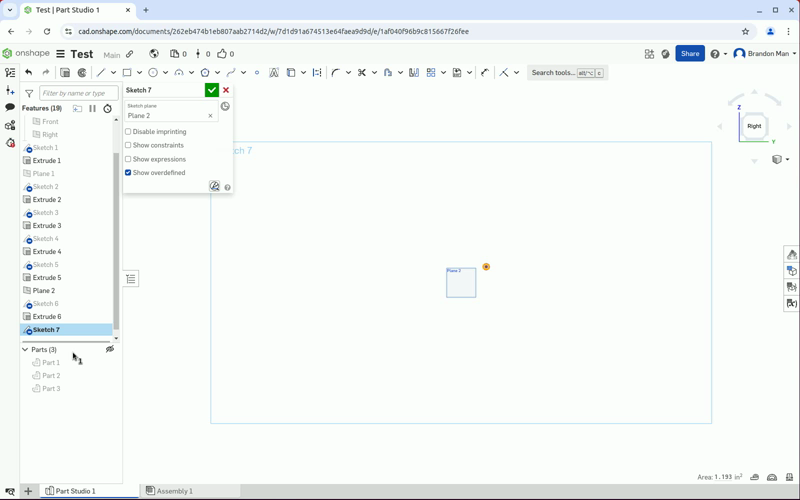
key(shift+y)
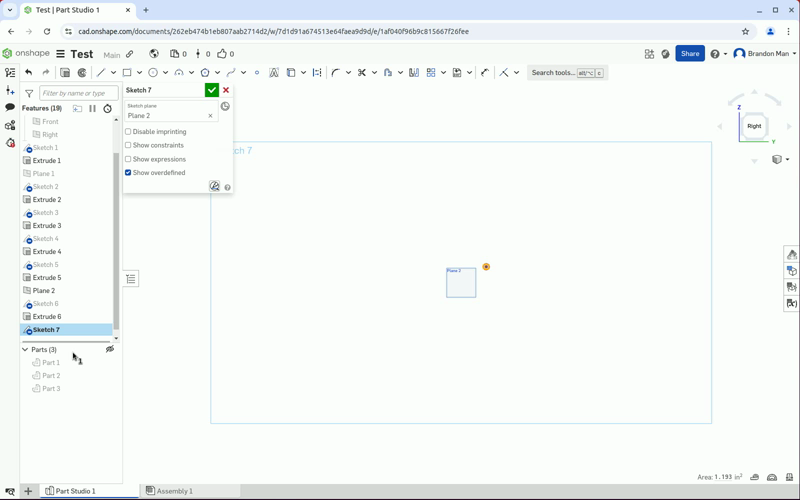
key(shift+e)
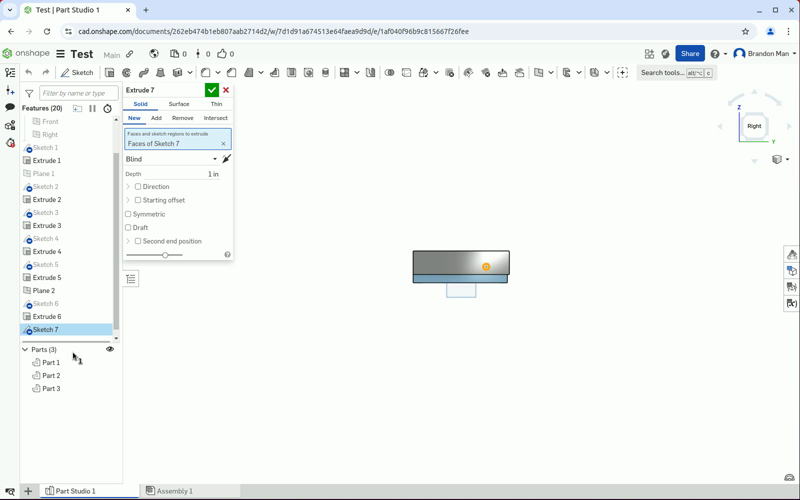
mouse_move(143, 106)
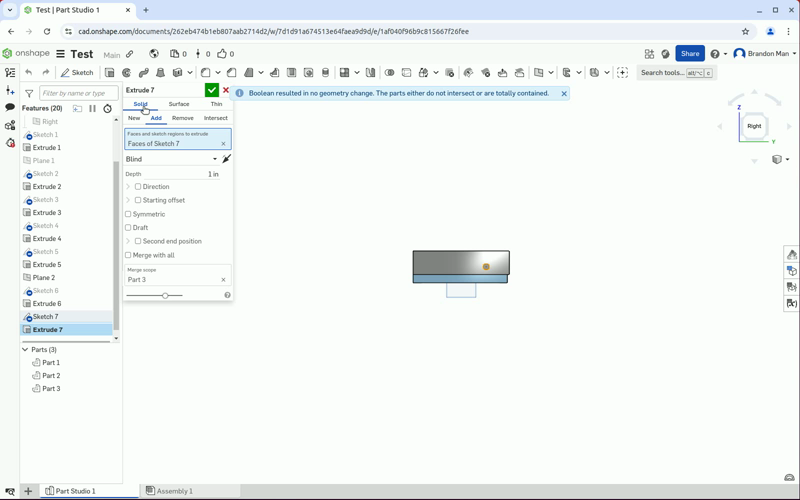
click(143, 106)
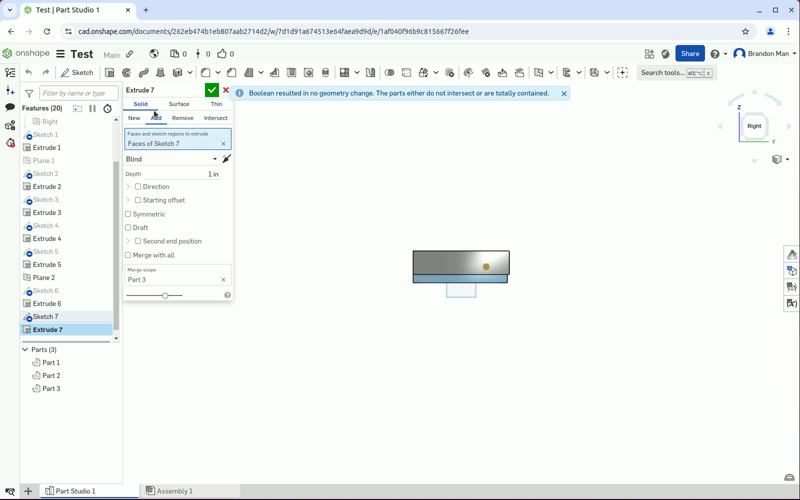
mouse_move(186, 120)
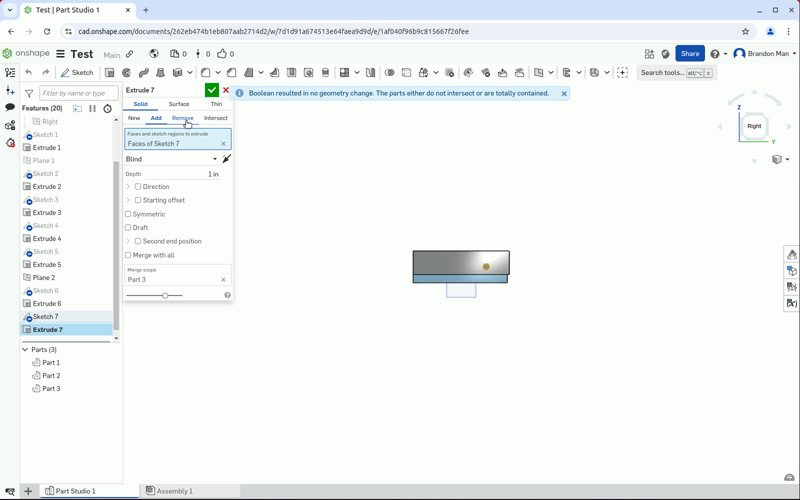
click(186, 120)
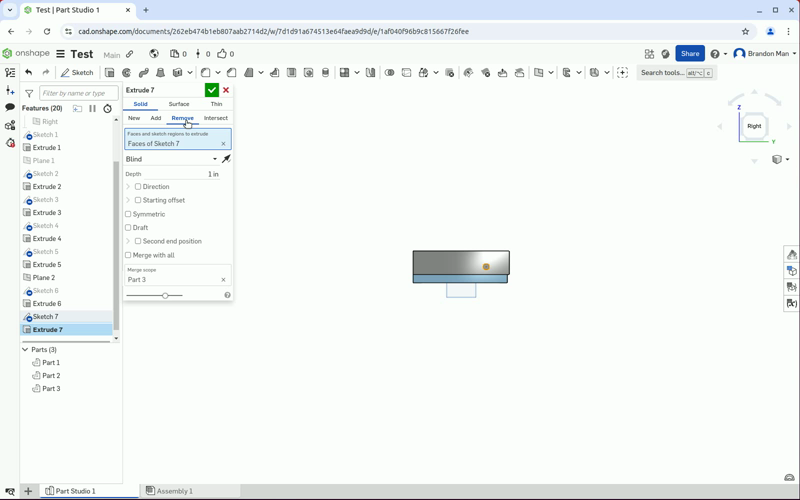
key(tab, 4)
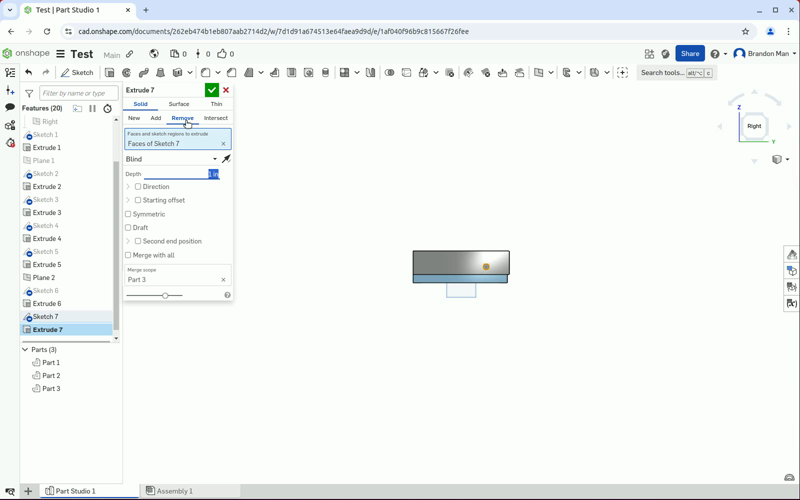
text(30.811)
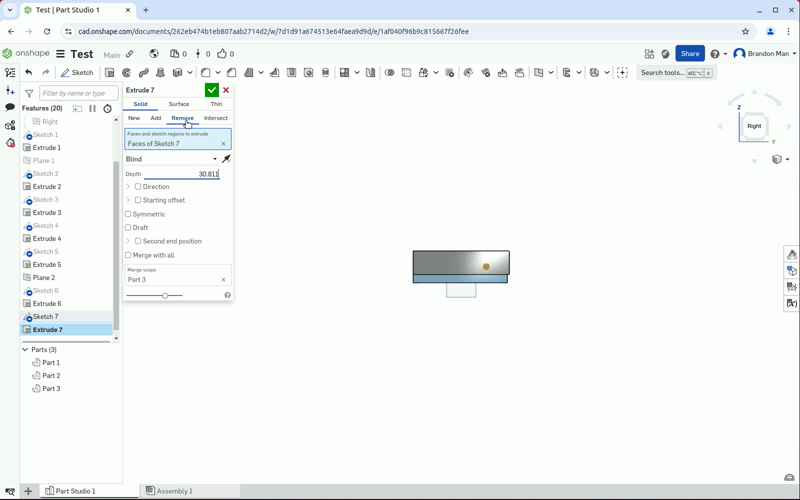
key(tab, 6)
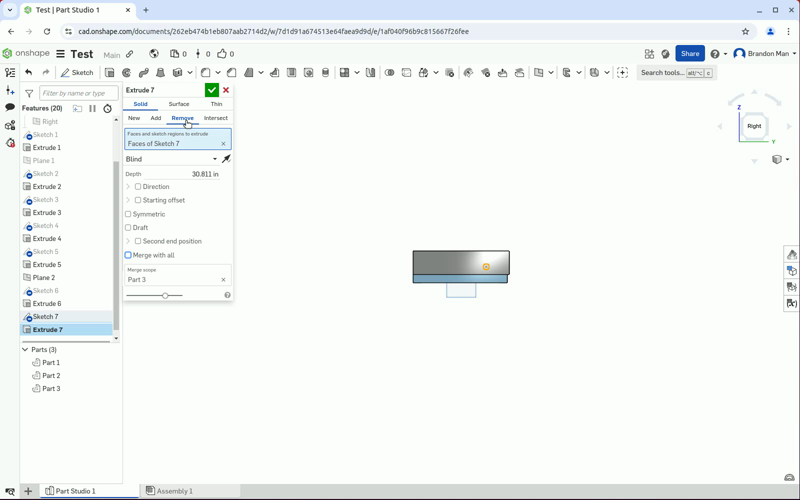
key(space)
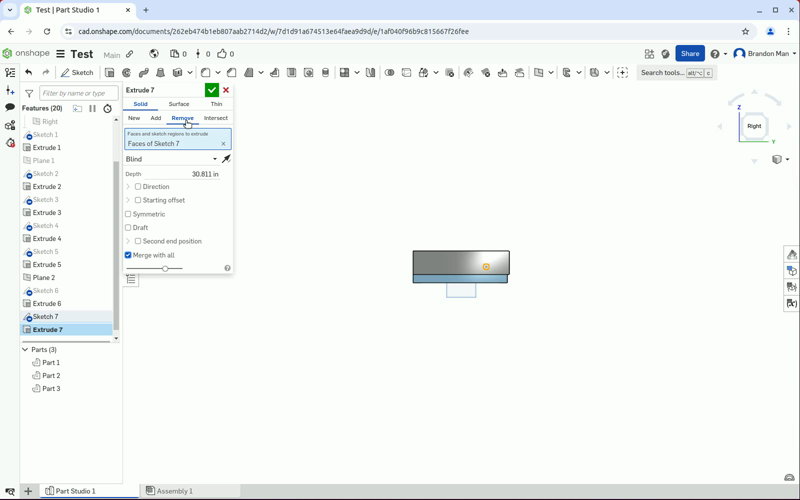
key(enter)
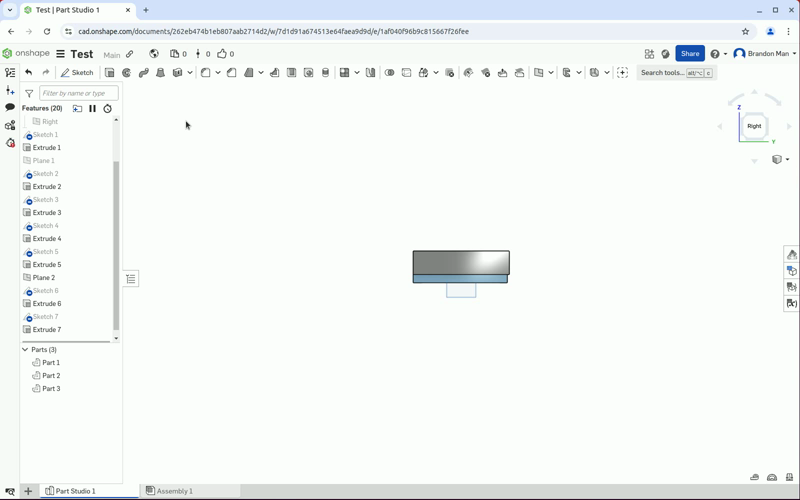
key(shift+h)
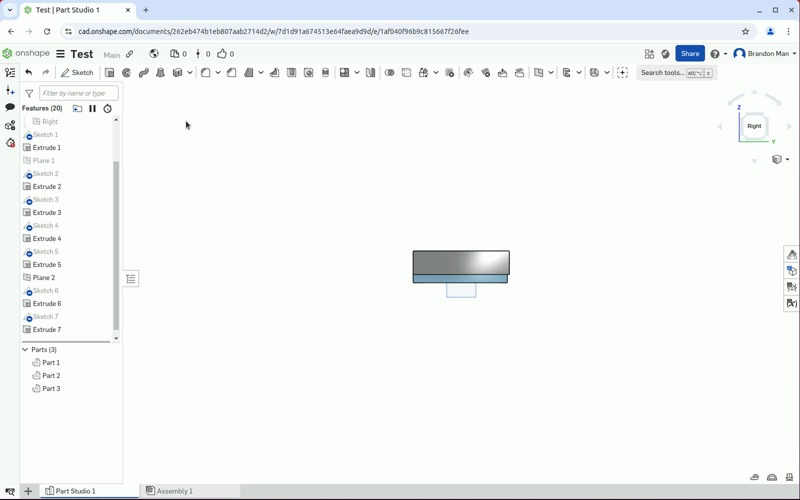
key(shift+h)
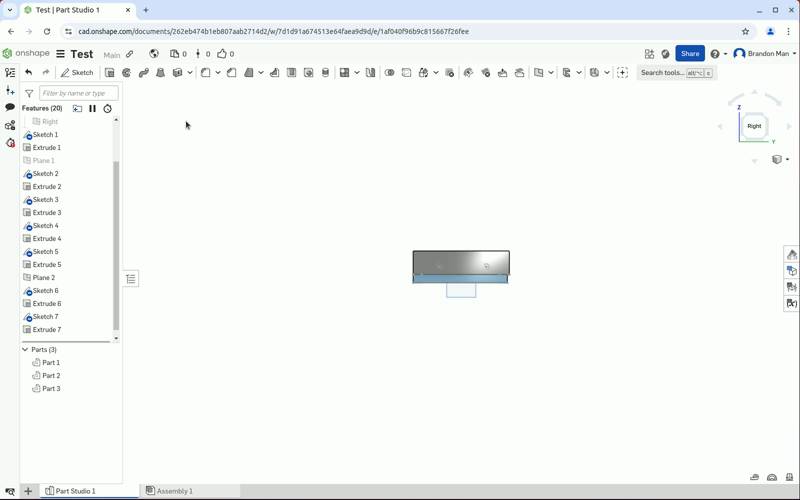
key(shift+7)
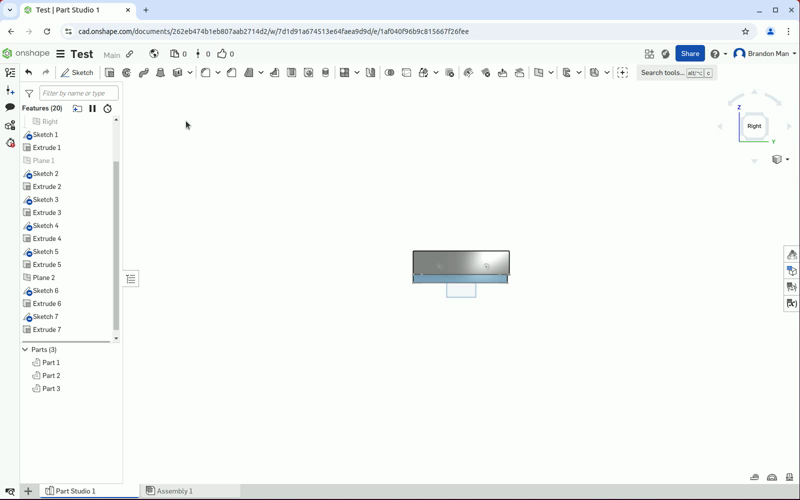
key(right, 2)
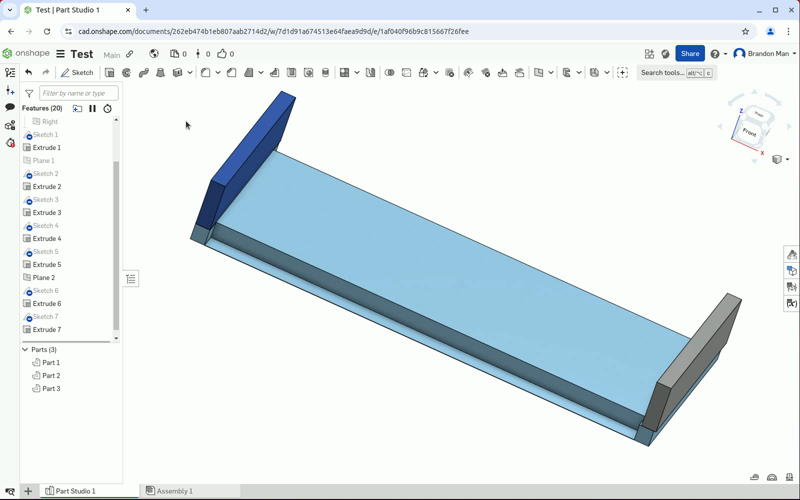
key(down, 2)
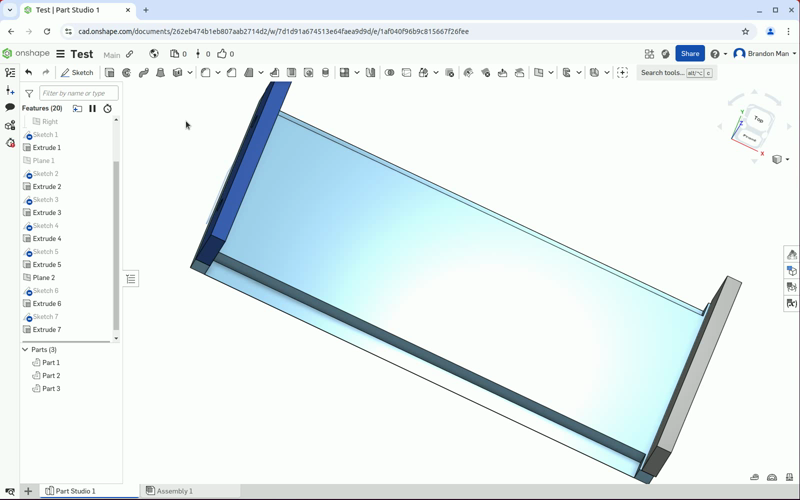
key(up, 2)
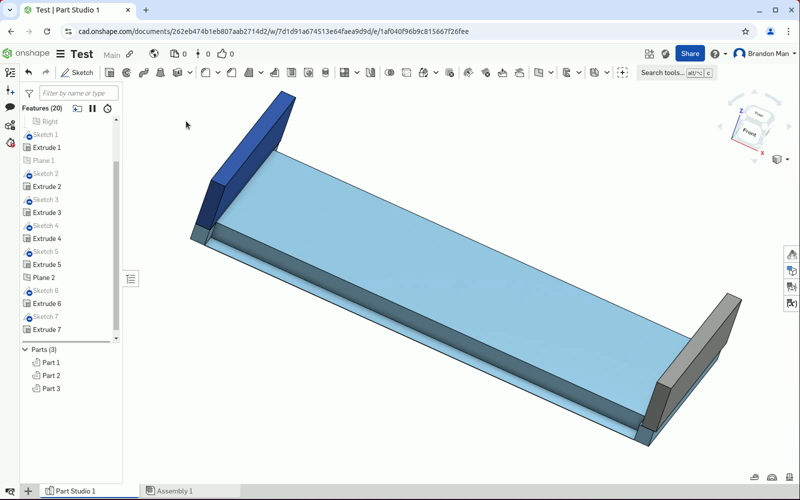
key(left, 2)
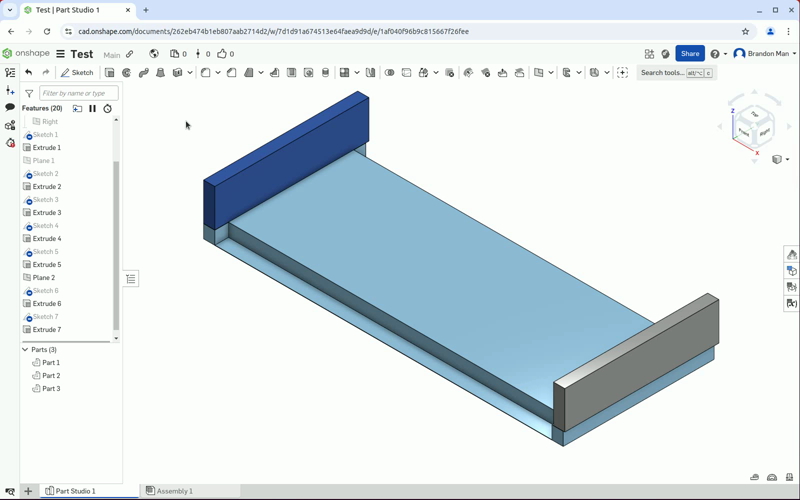
mouse_move(69, 137)
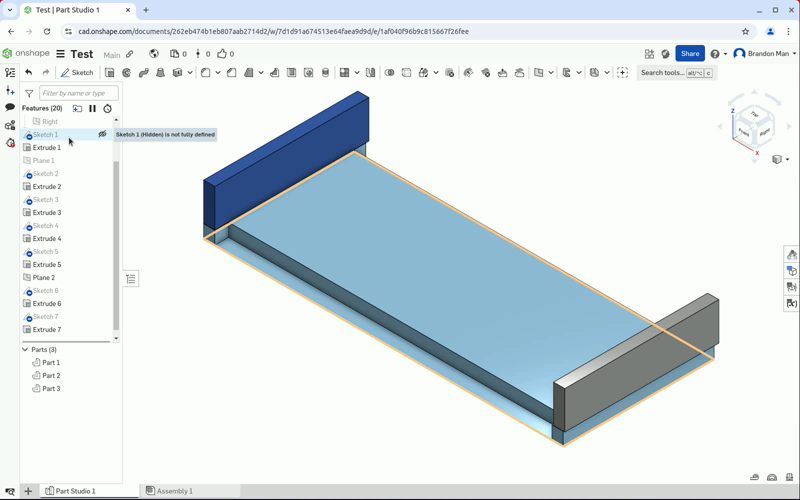
click(69, 137)